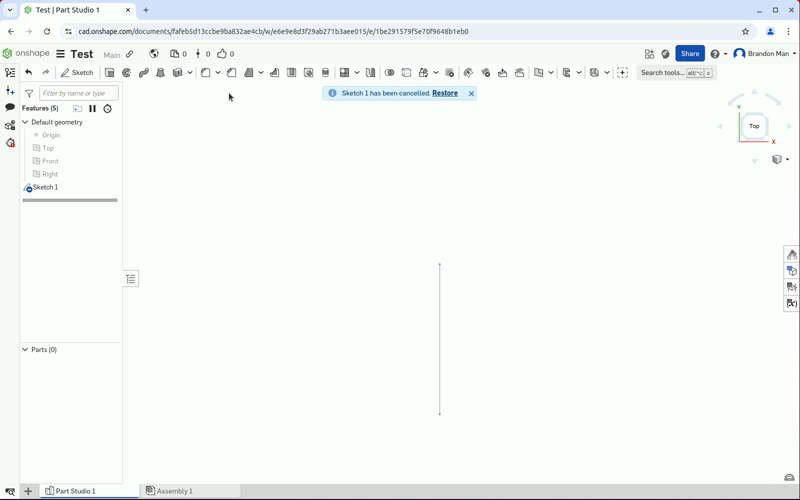
key(shift+h)
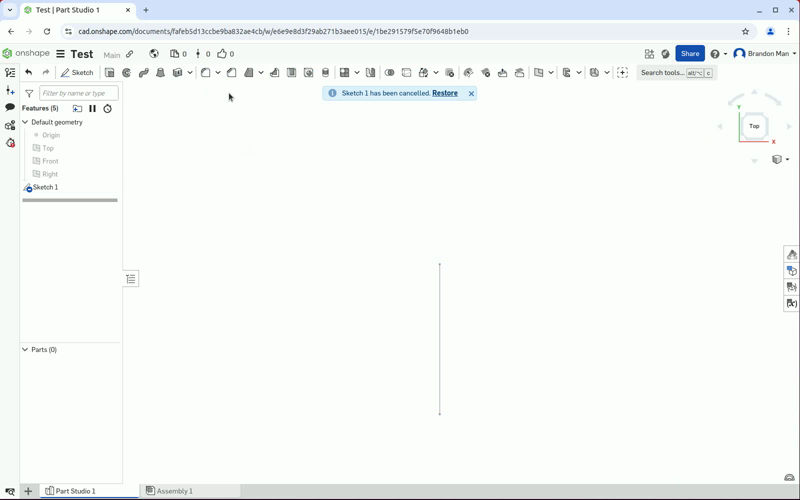
key(shift+s)
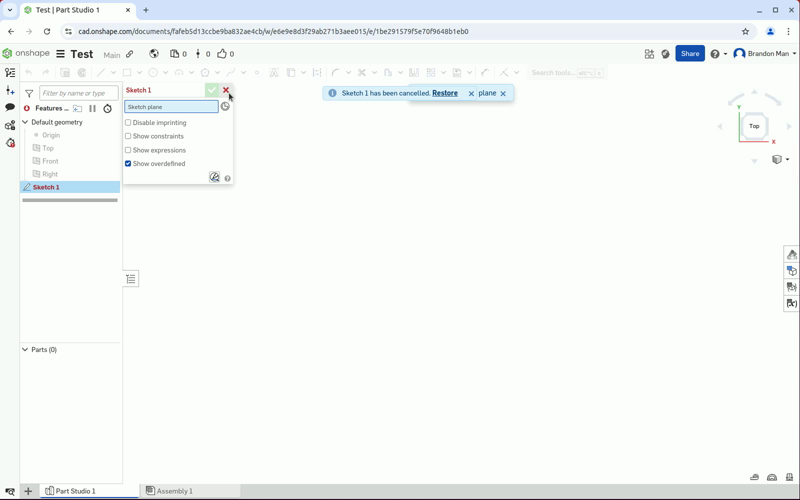
mouse_move(73, 150)
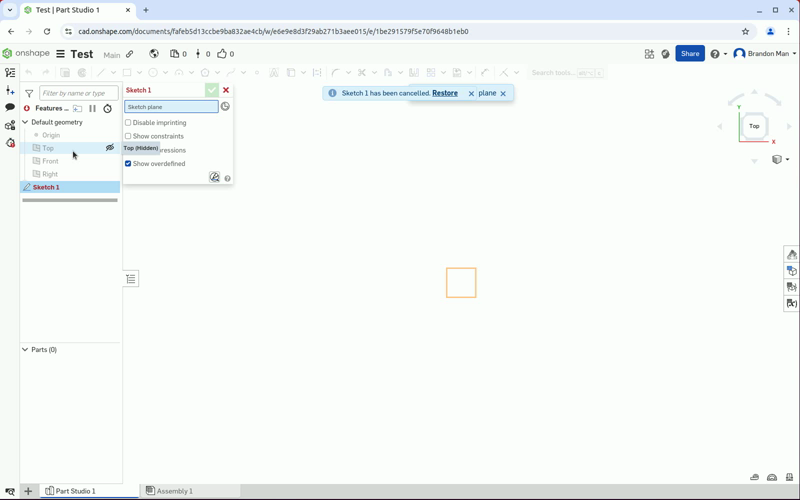
click(73, 150)
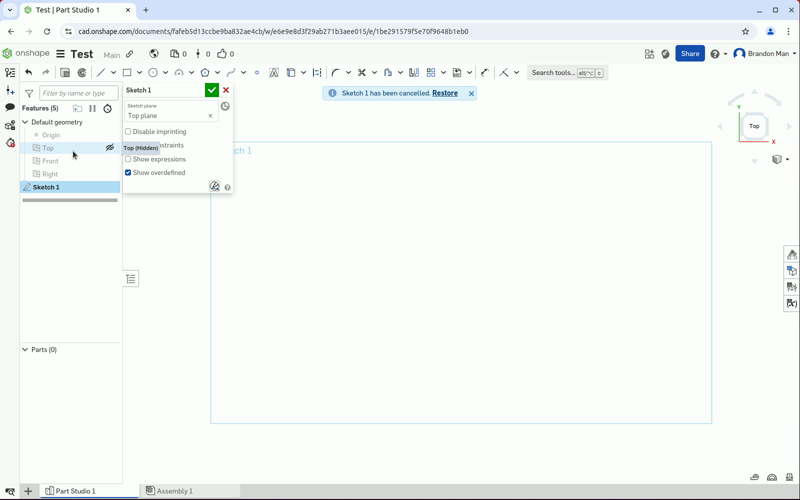
mouse_move(73, 352)
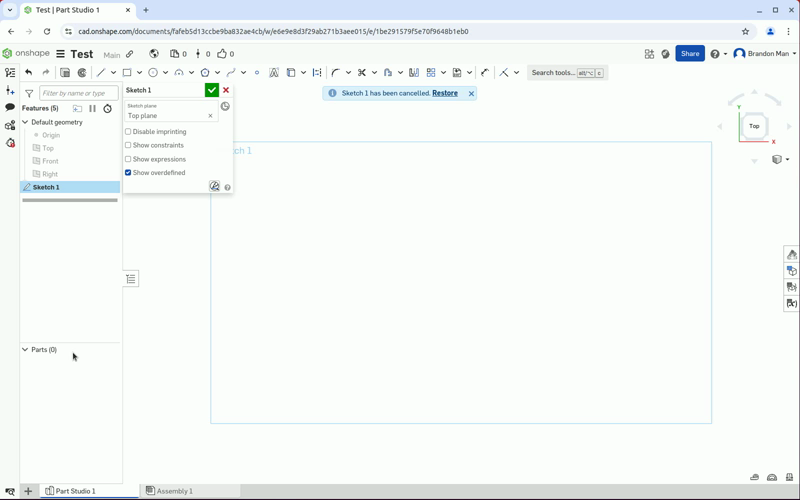
key(y)
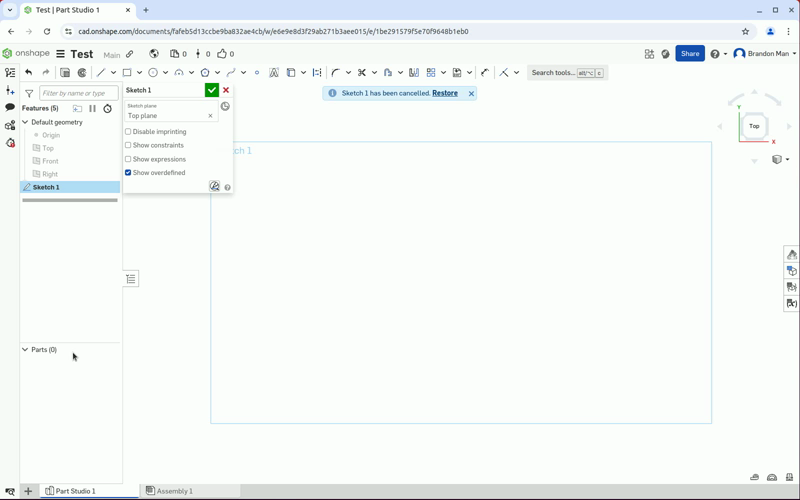
key(l)
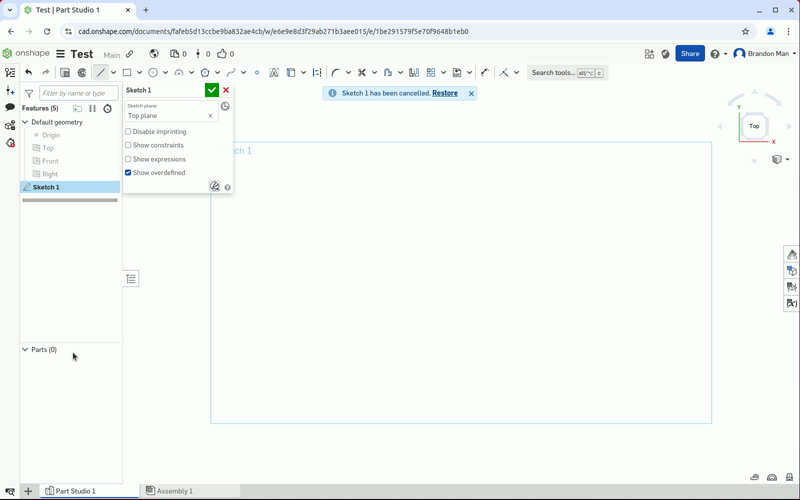
key_down(shift)
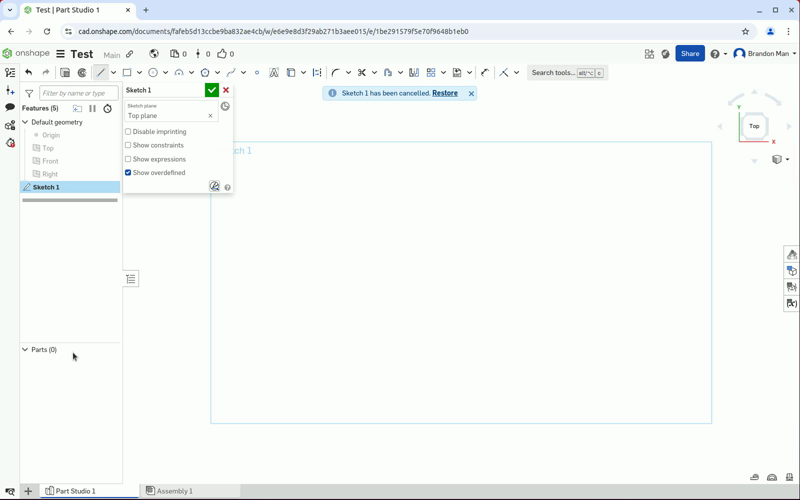
mouse_move(445, 292)
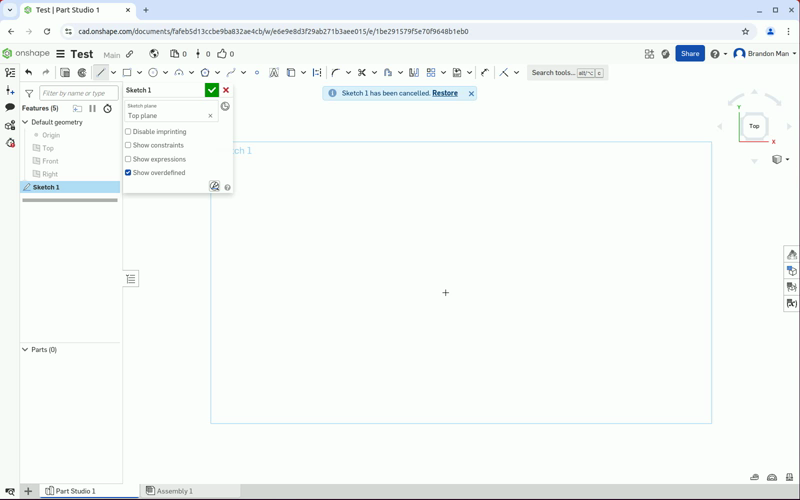
click(445, 292)
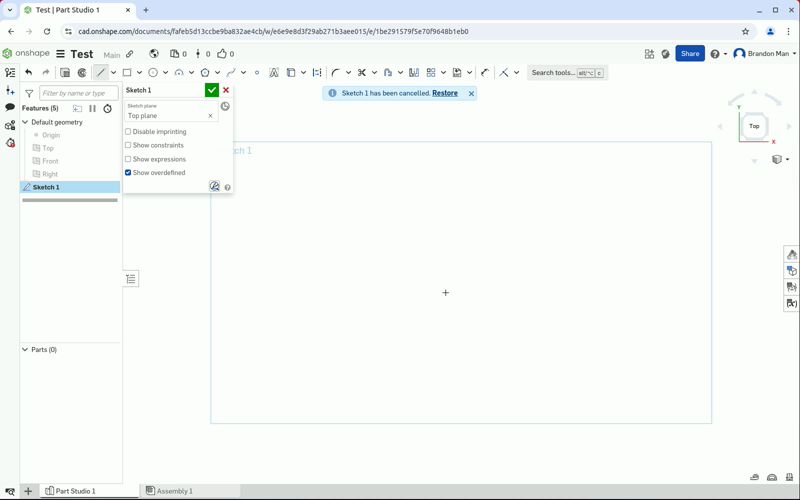
key_up(shift)
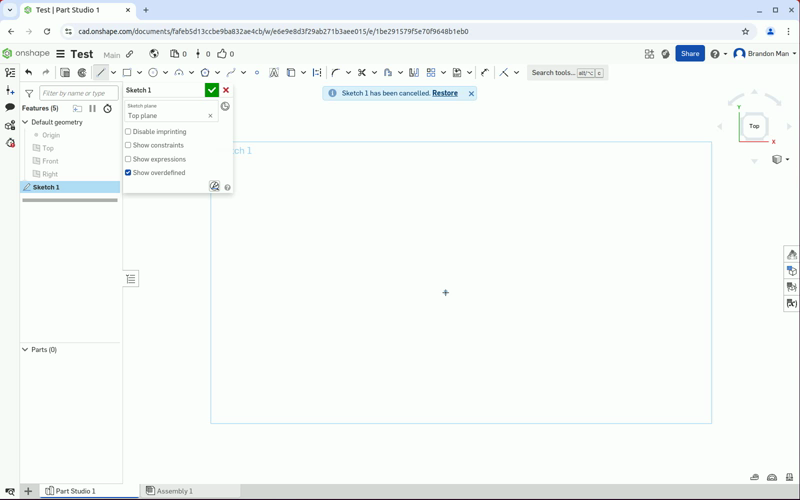
key_down(shift)
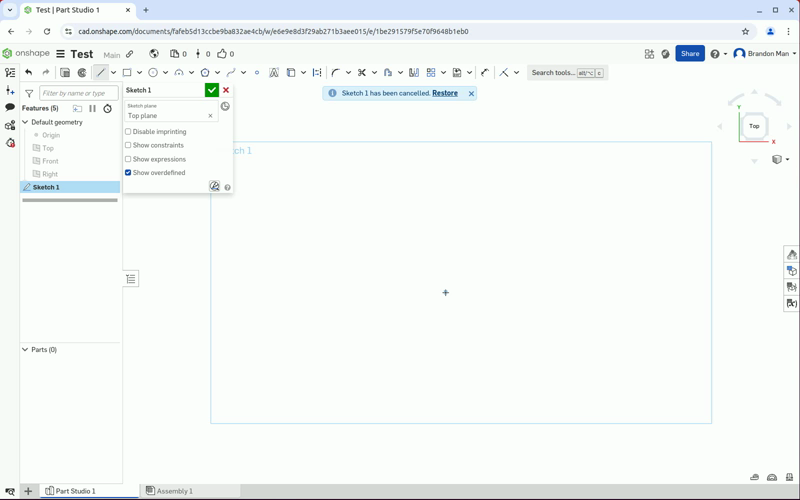
mouse_move(475, 292)
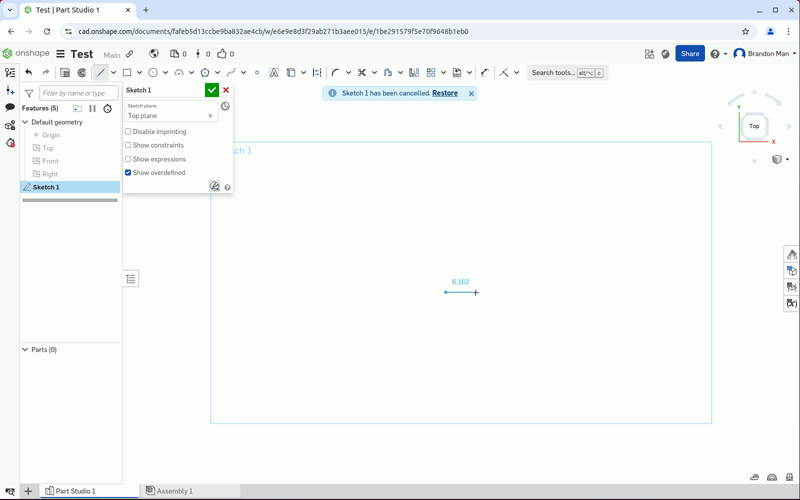
mouse_move(451, 292)
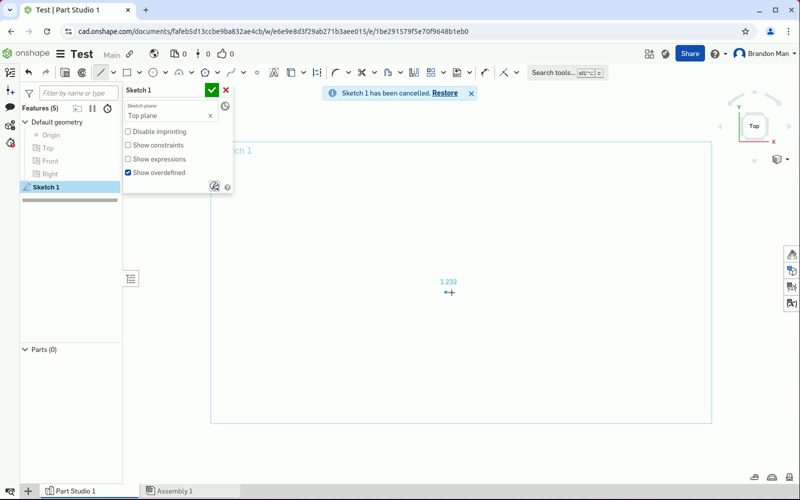
scroll(6)
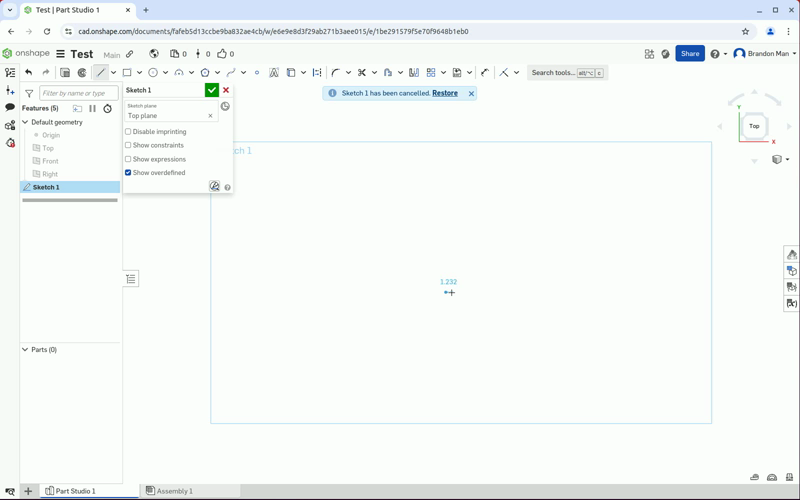
scroll(6)
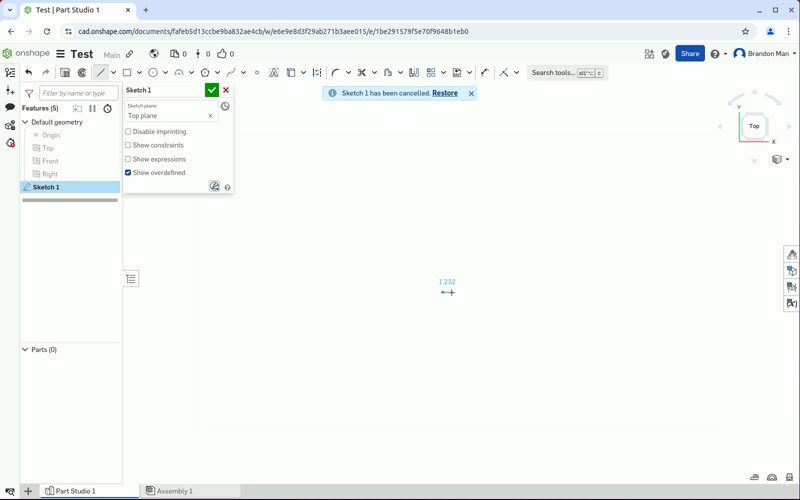
scroll(6)
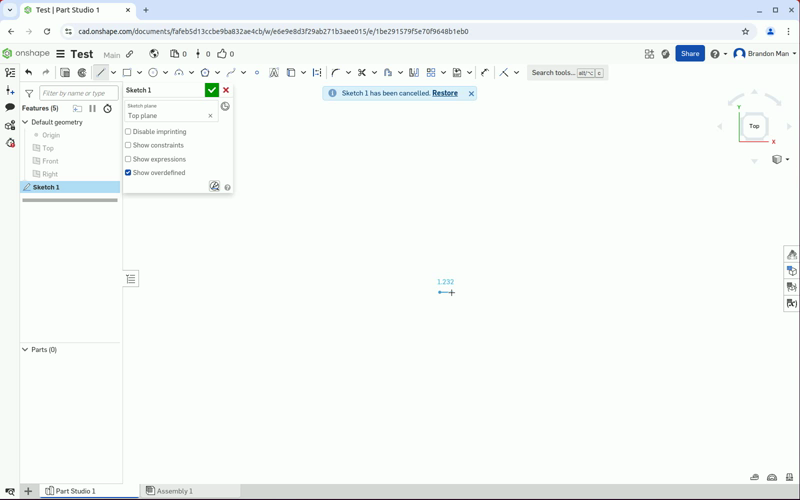
scroll(6)
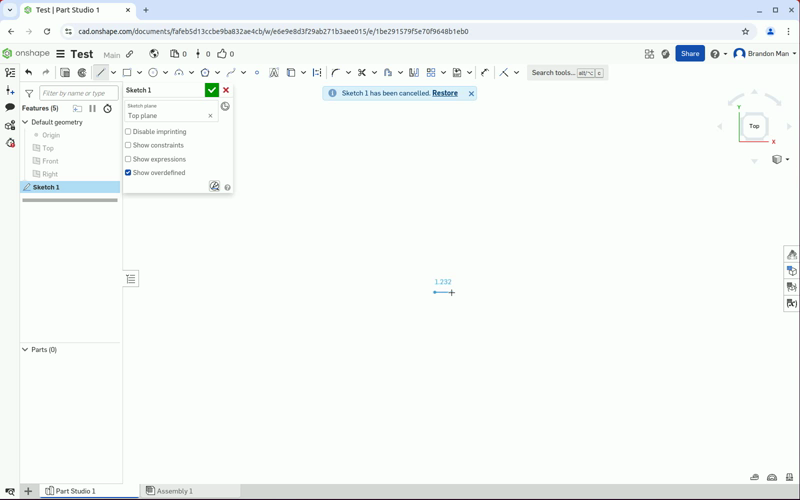
scroll(6)
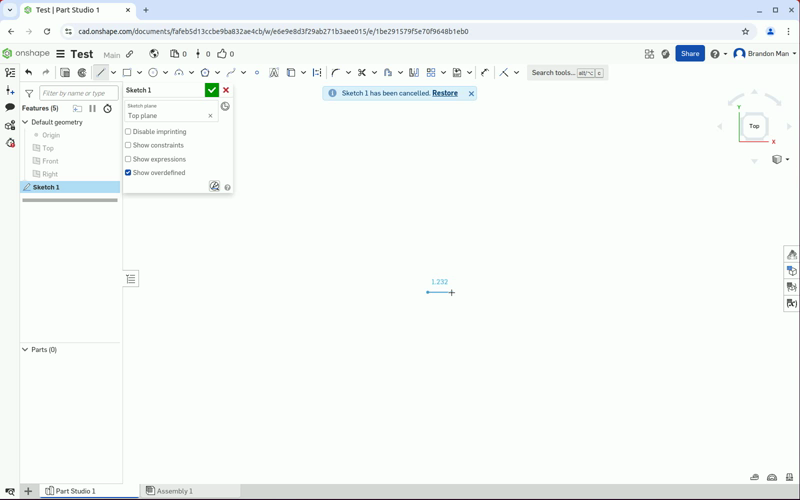
scroll(6)
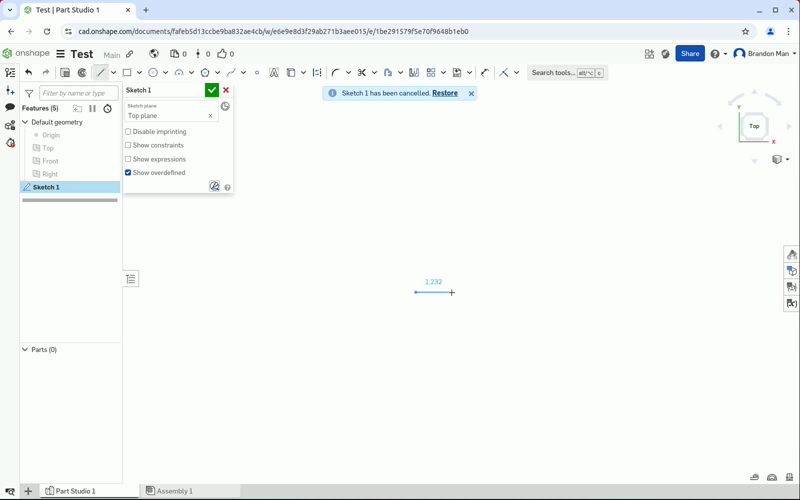
scroll(6)
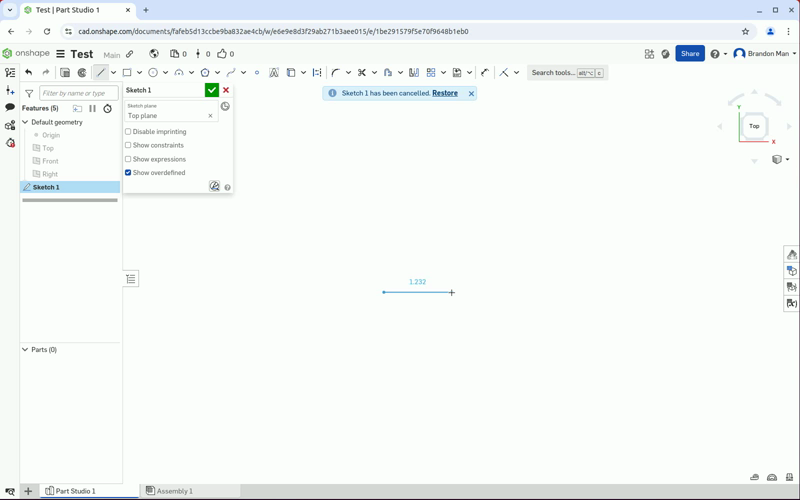
click(451, 292)
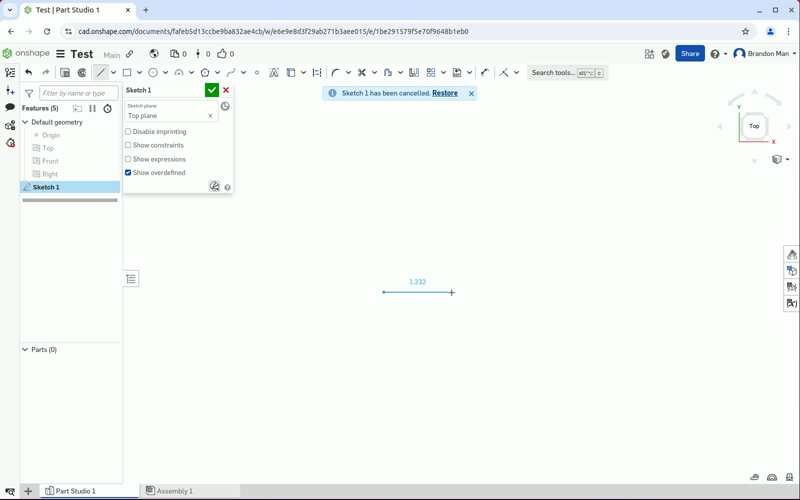
scroll(-6)
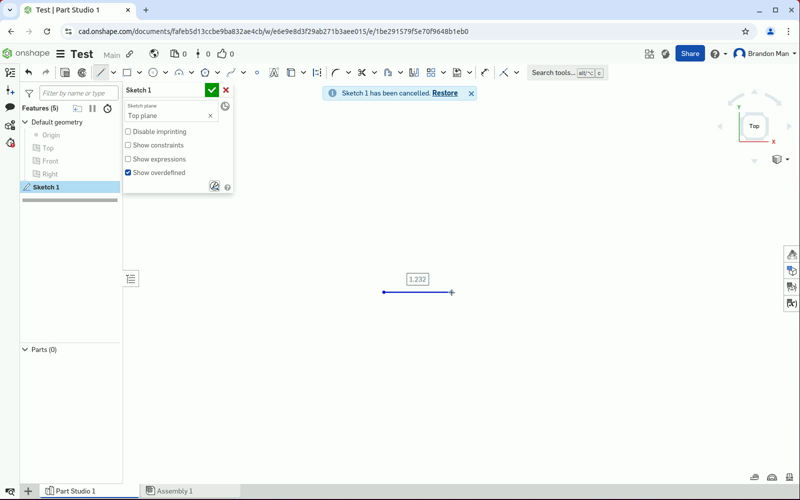
scroll(-6)
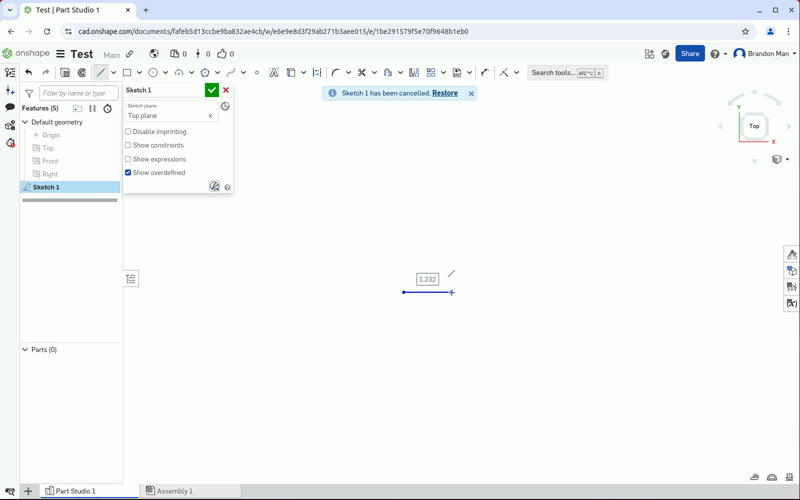
scroll(-6)
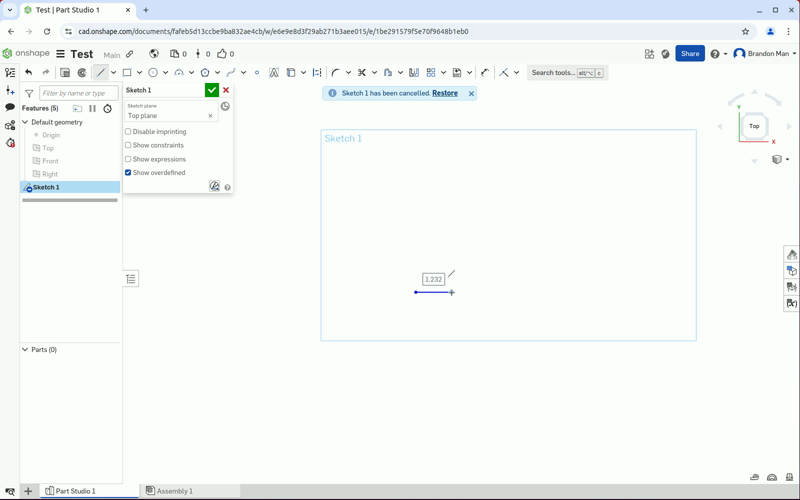
scroll(-6)
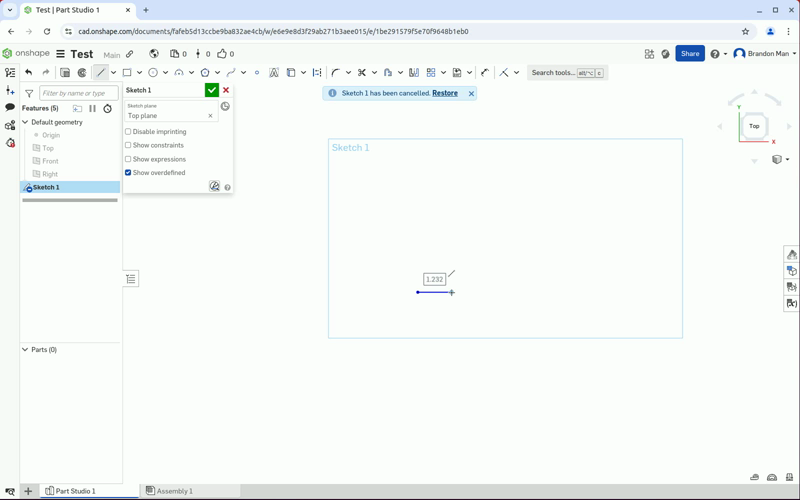
scroll(-6)
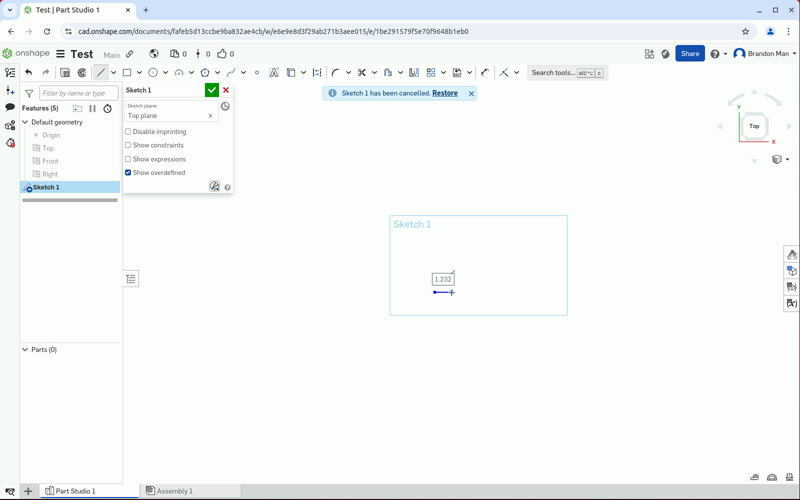
scroll(-6)
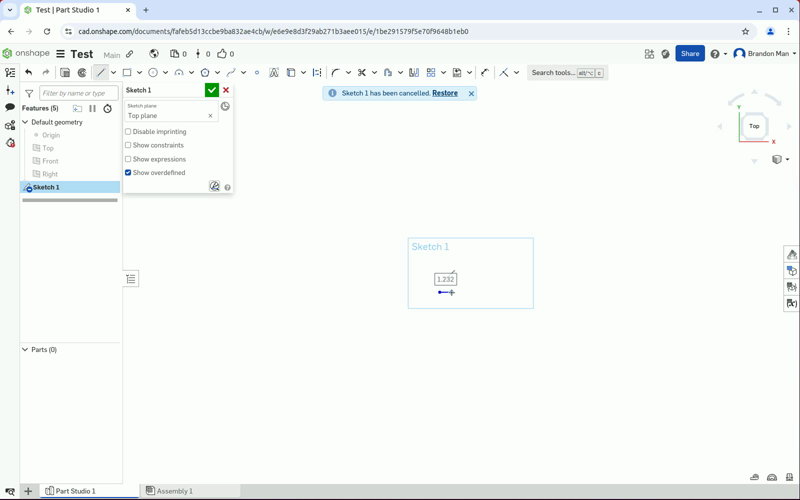
scroll(-6)
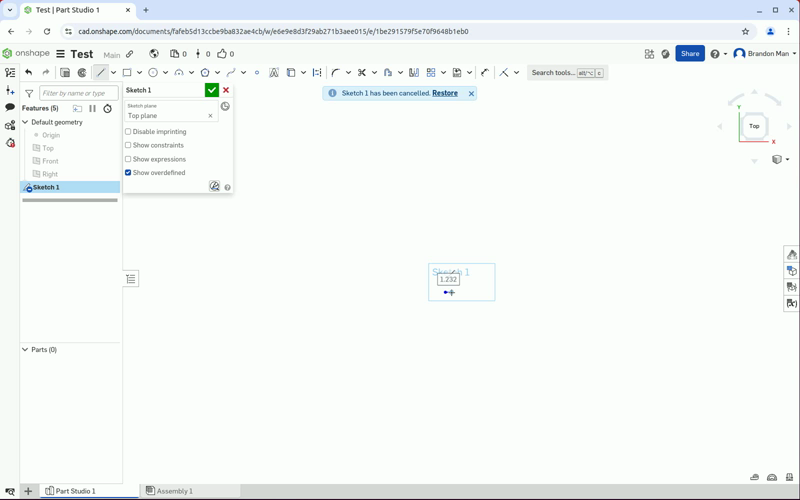
key_up(shift)
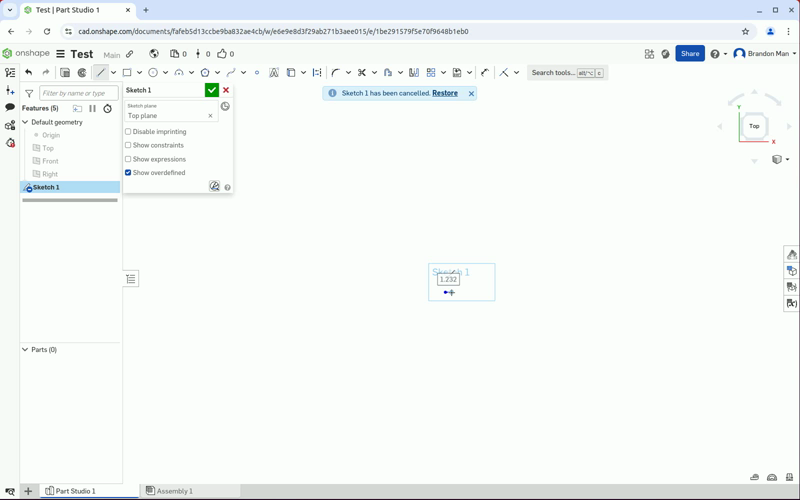
key(esc)
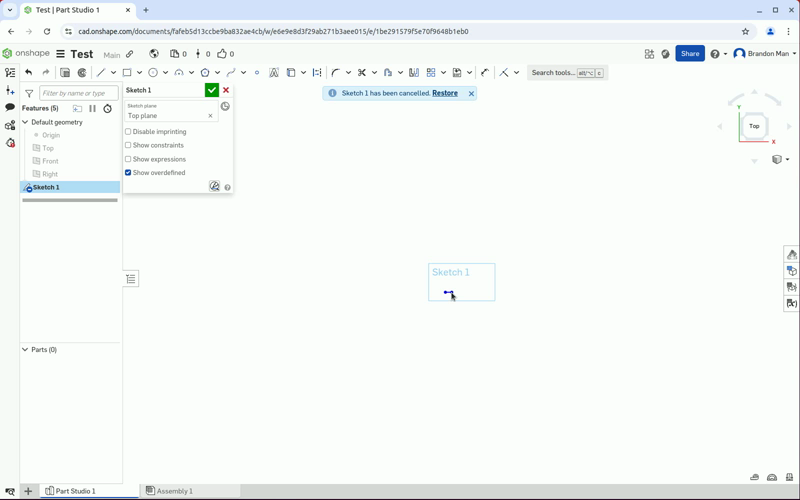
key(a)
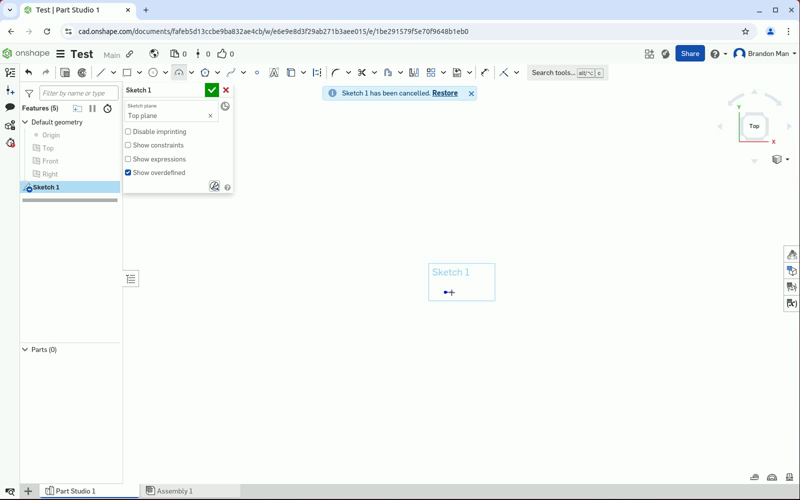
mouse_move(451, 292)
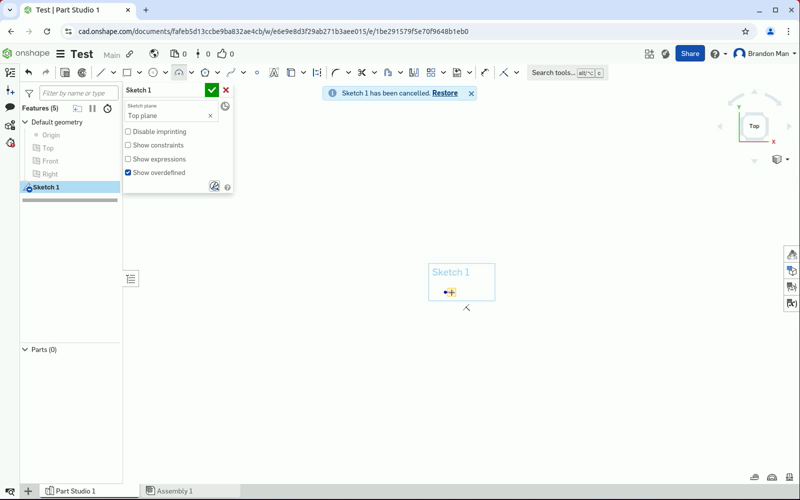
click(451, 292)
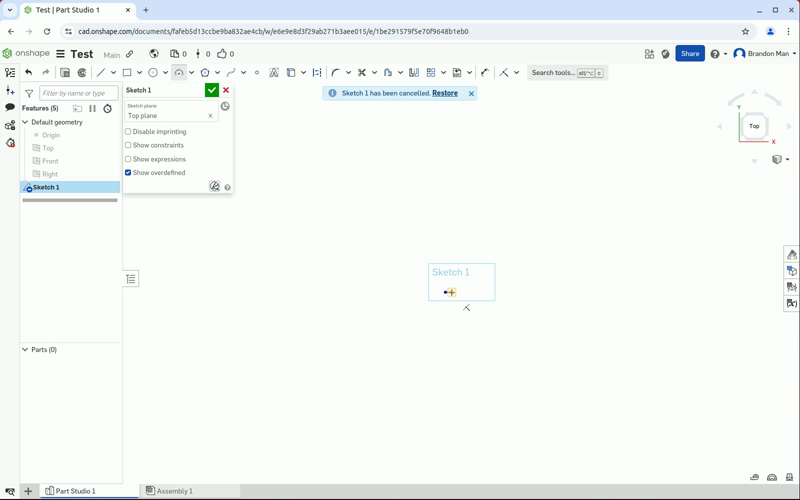
key_down(shift)
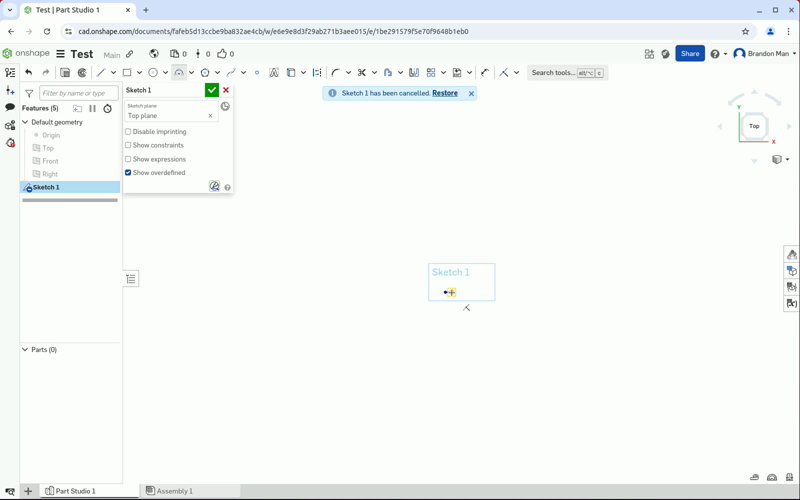
mouse_move(451, 273)
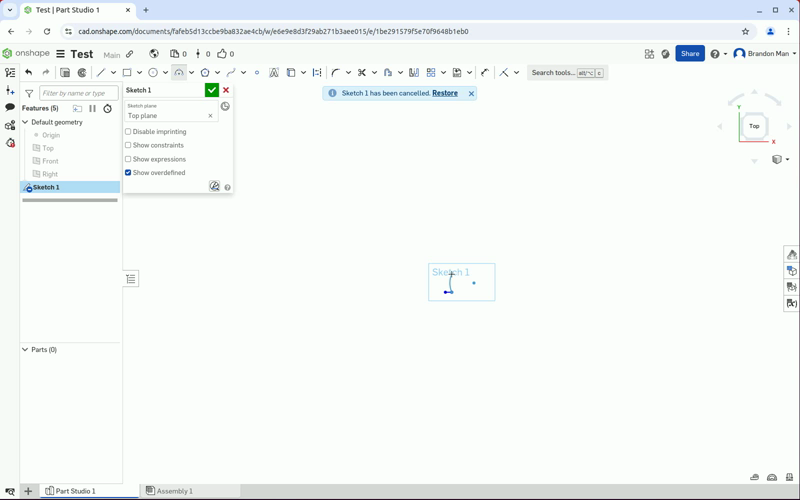
click(451, 273)
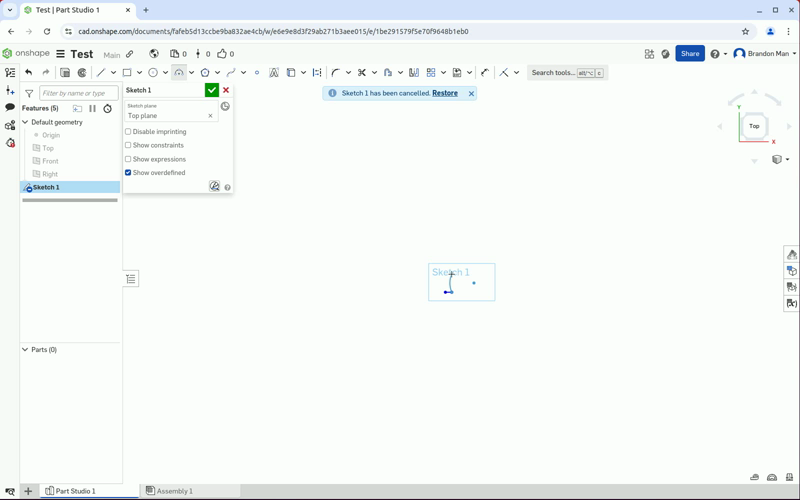
mouse_move(422, 282)
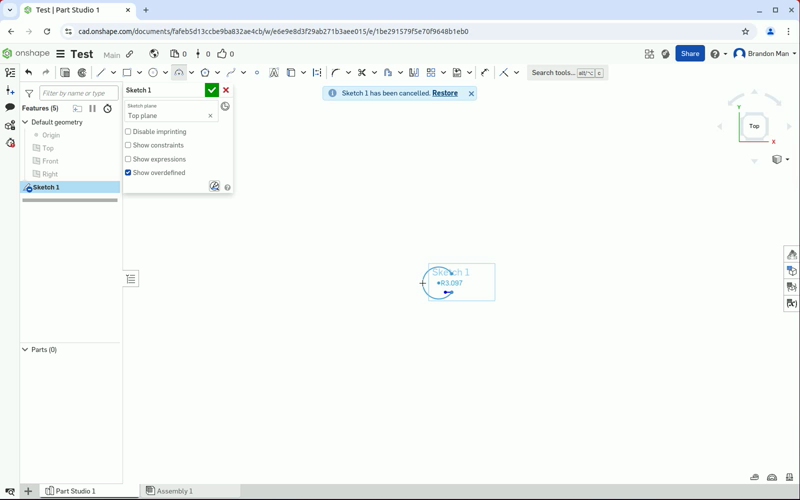
click(422, 282)
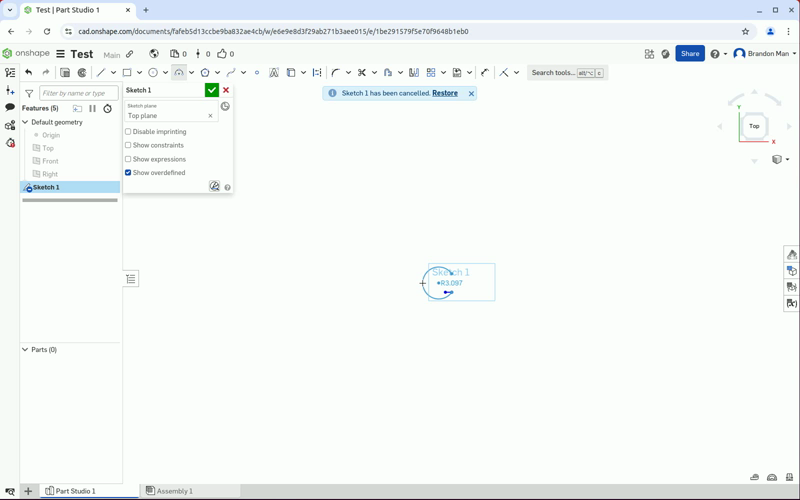
key_up(shift)
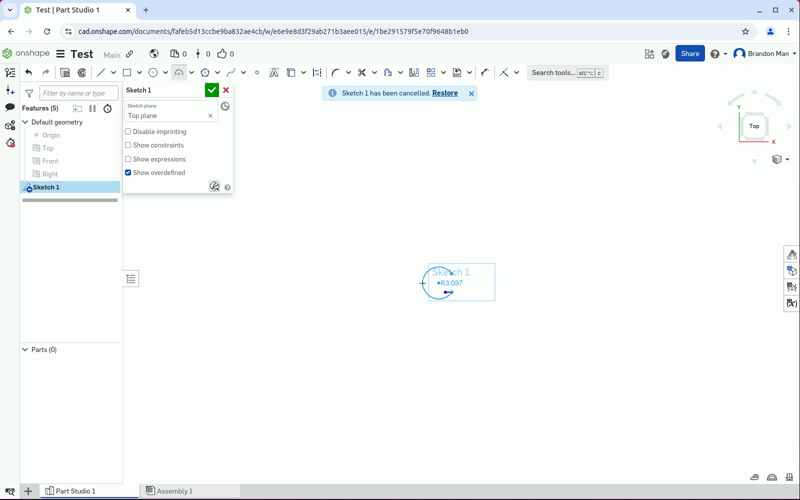
key(esc)
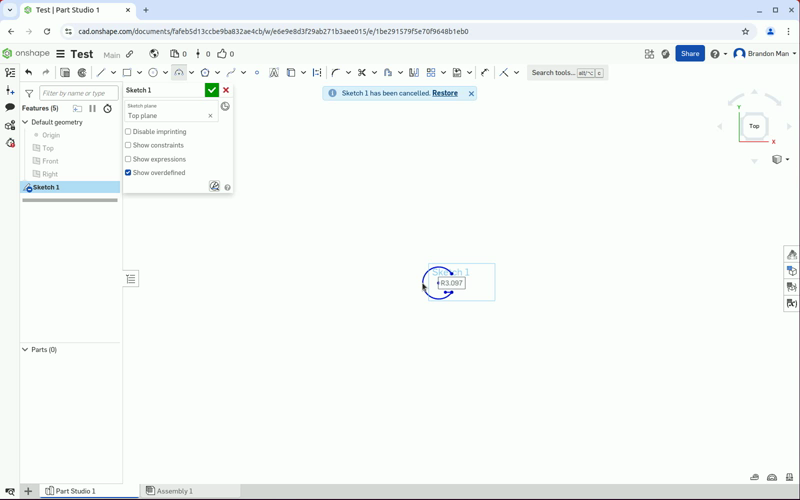
key(l)
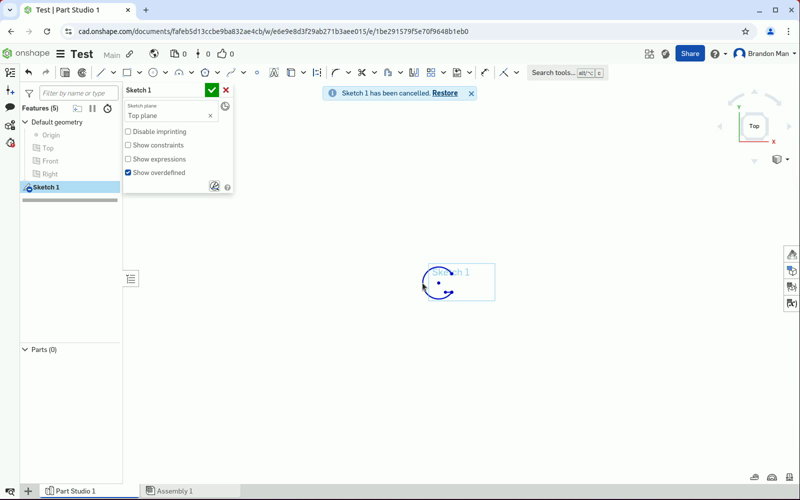
mouse_move(451, 273)
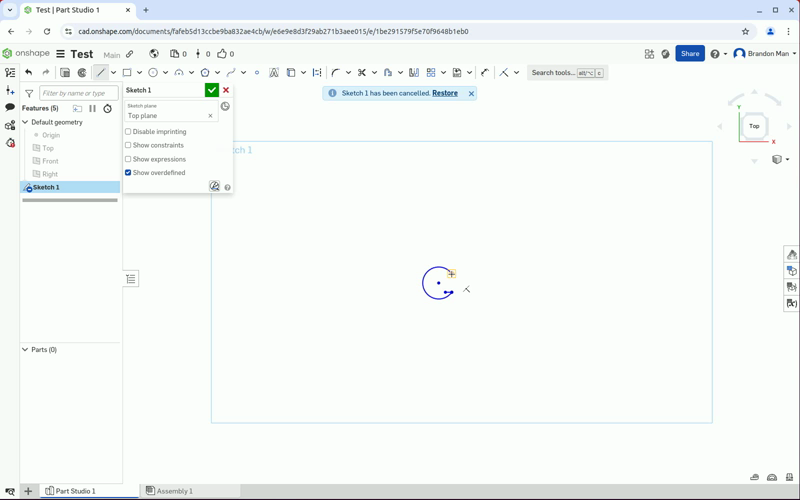
click(451, 273)
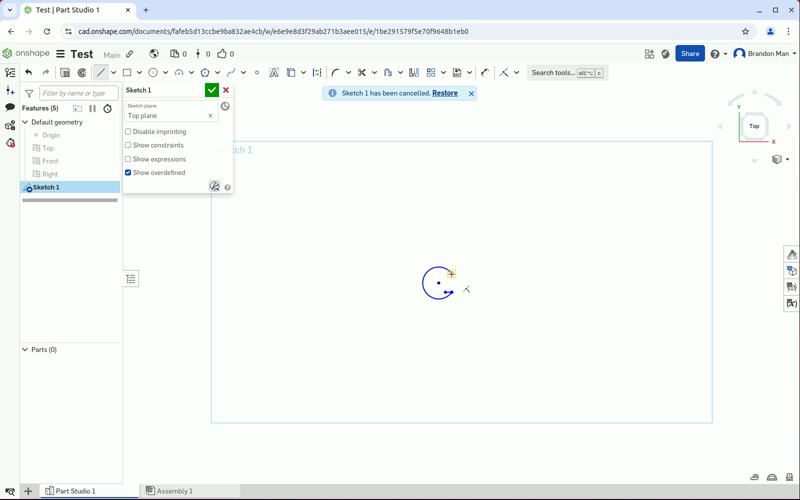
key_down(shift)
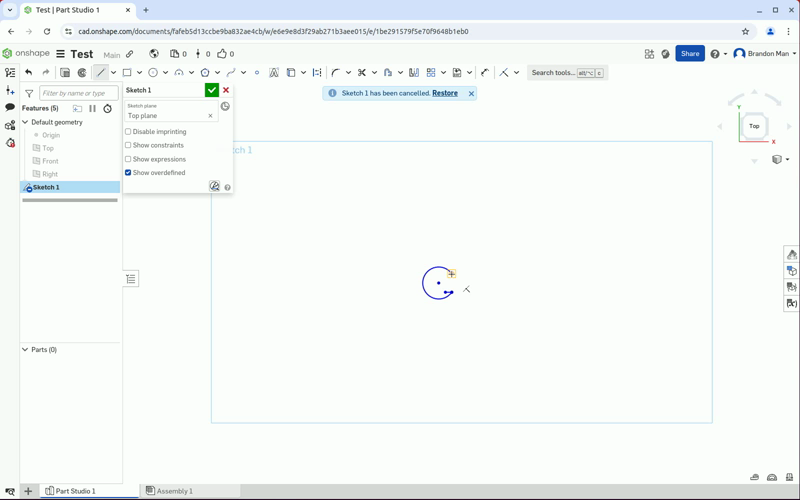
mouse_move(481, 273)
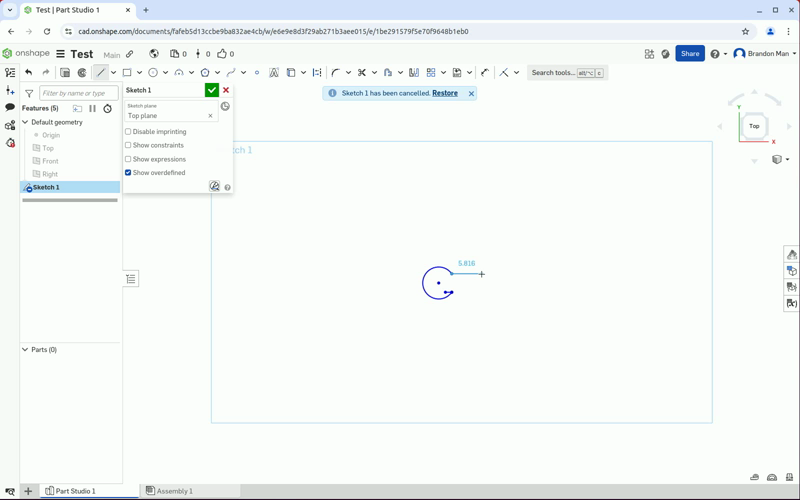
mouse_move(445, 273)
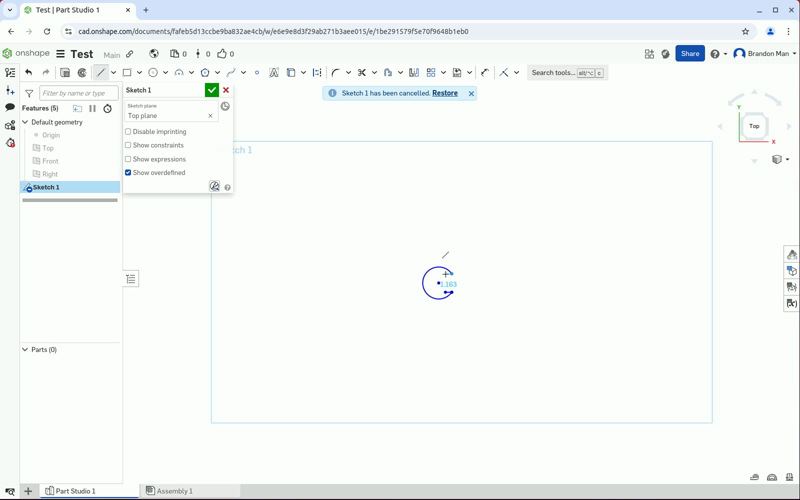
scroll(6)
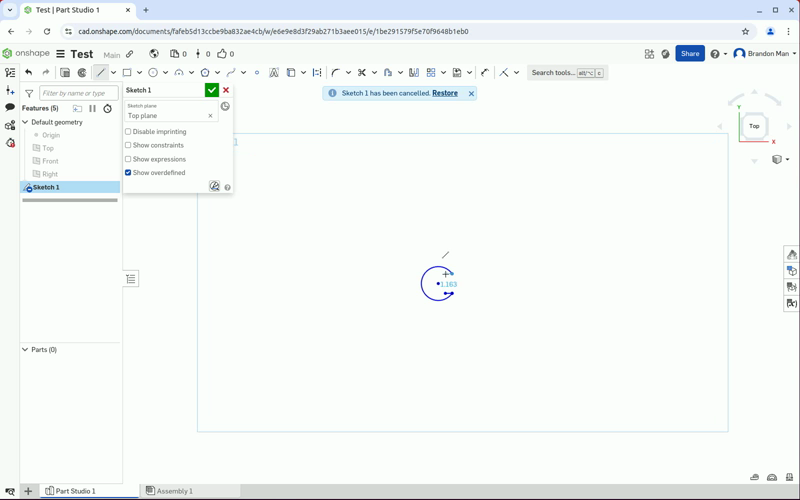
scroll(6)
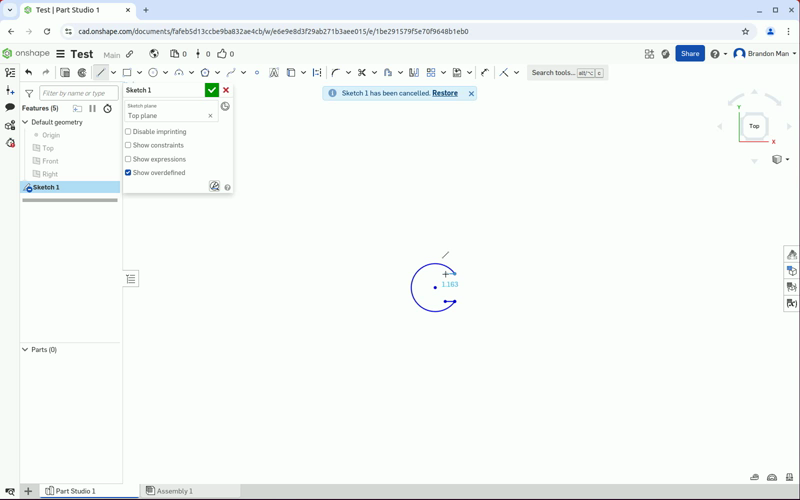
scroll(6)
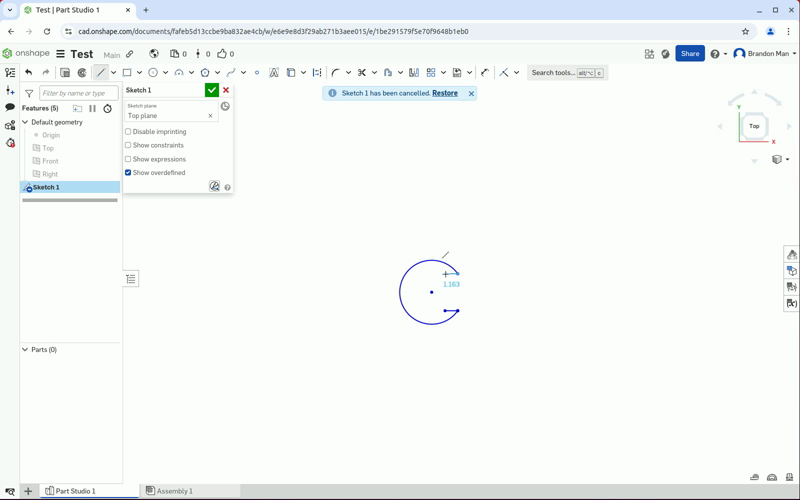
scroll(6)
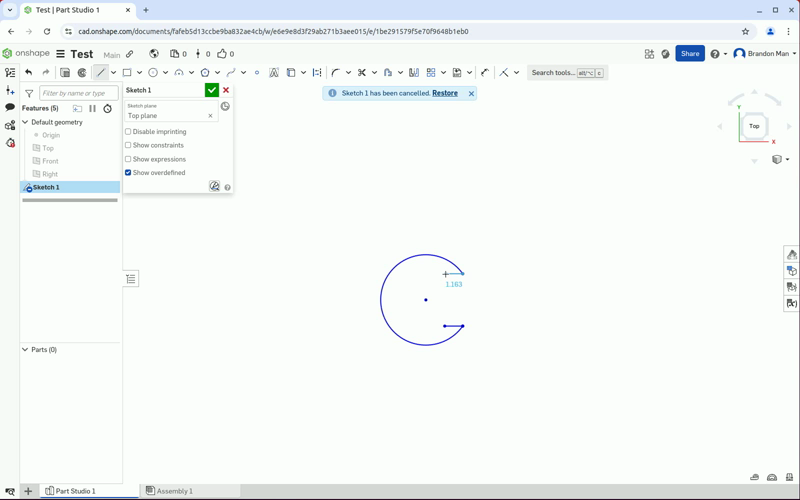
scroll(6)
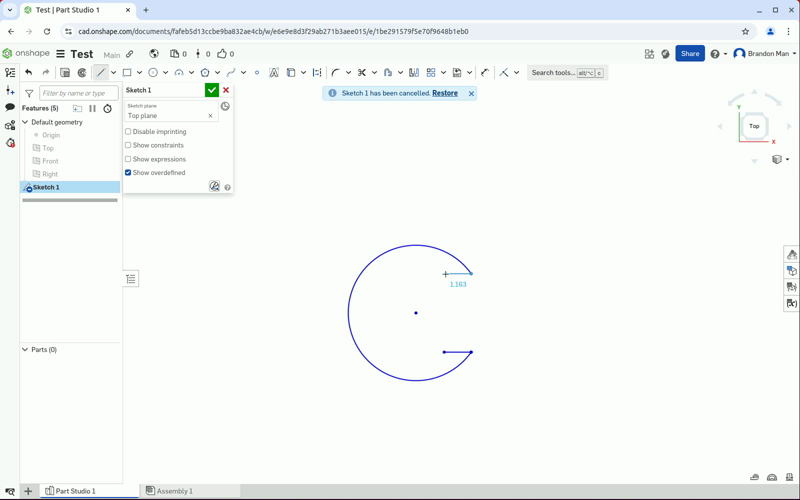
scroll(6)
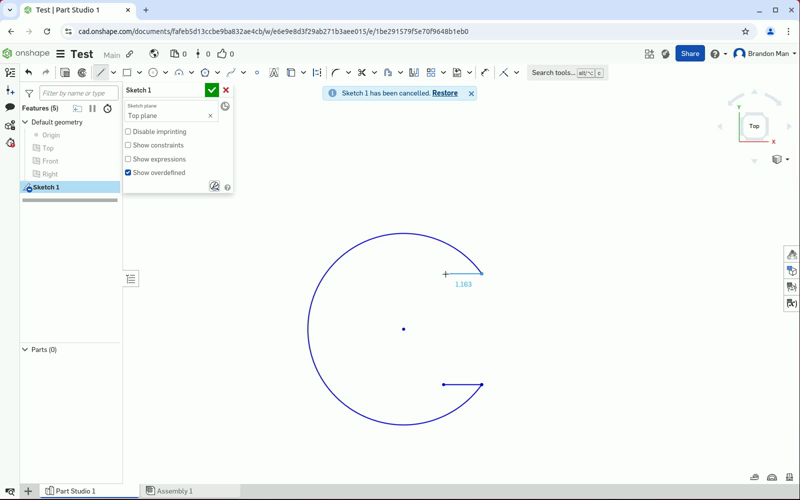
scroll(6)
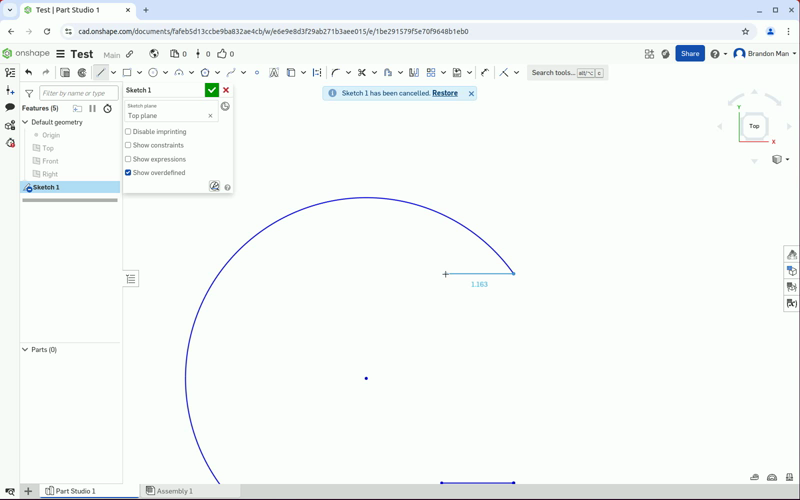
click(445, 273)
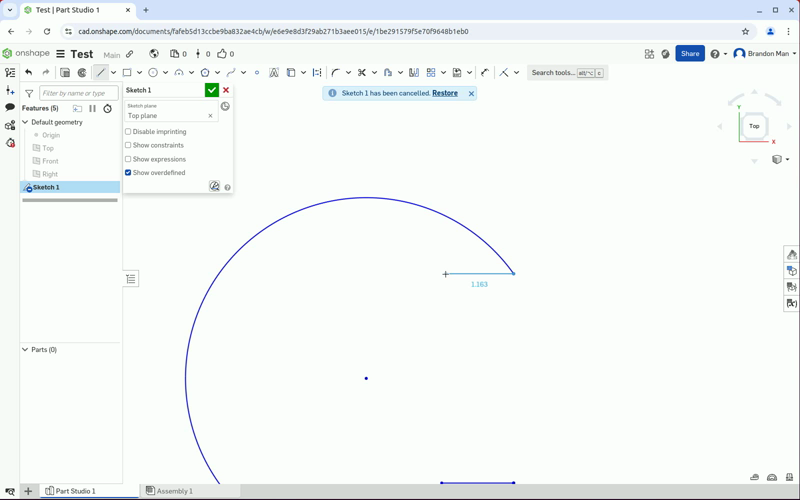
scroll(-6)
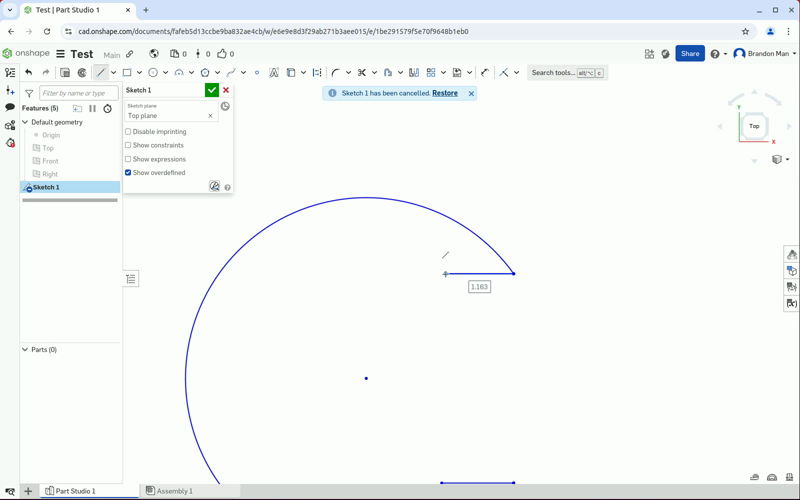
scroll(-6)
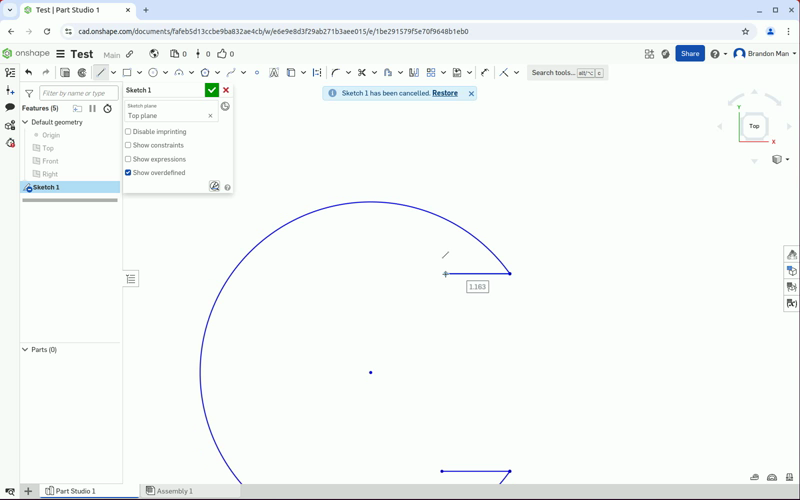
scroll(-6)
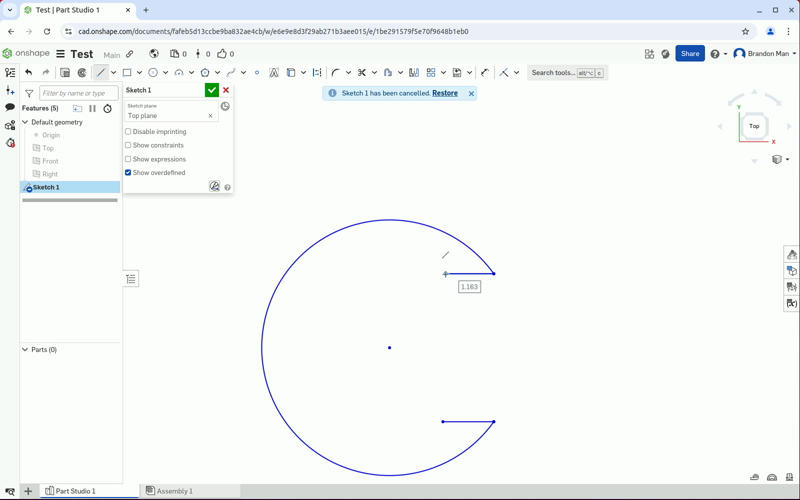
scroll(-6)
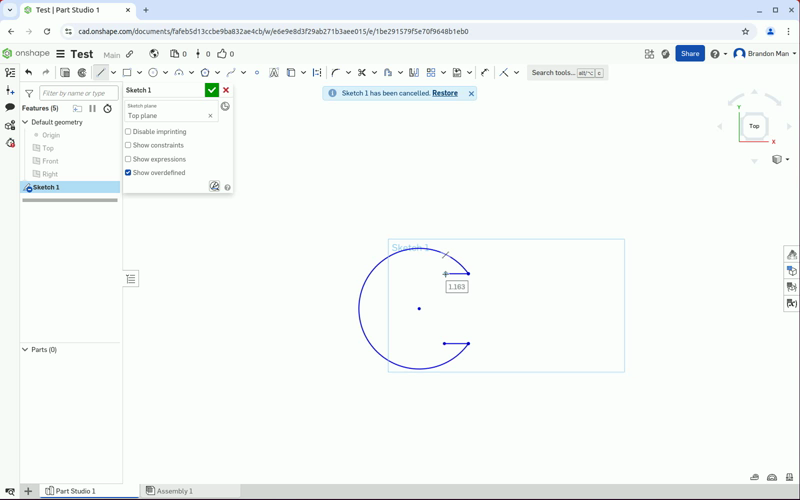
scroll(-6)
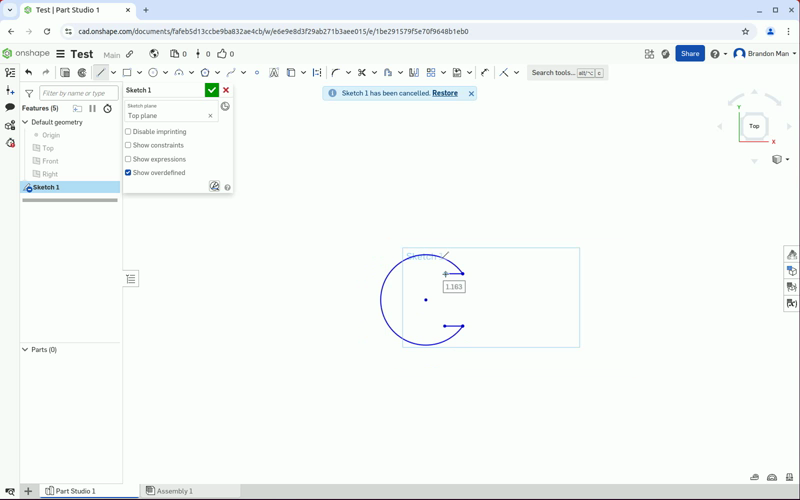
scroll(-6)
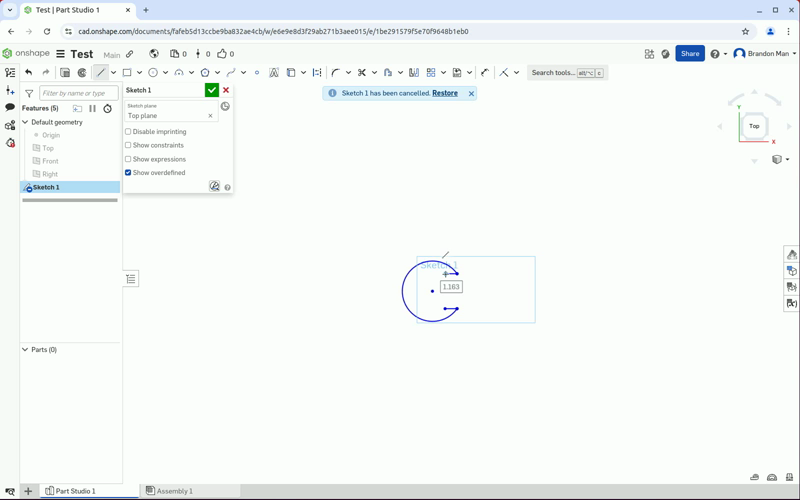
scroll(-6)
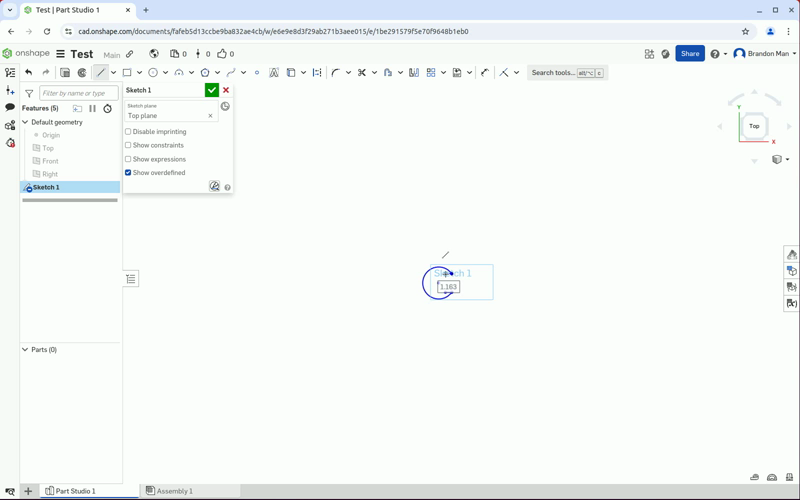
key_up(shift)
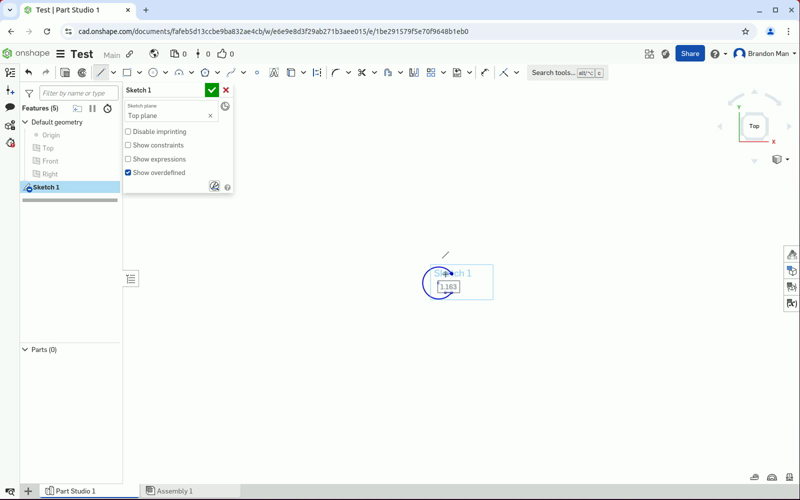
key(esc)
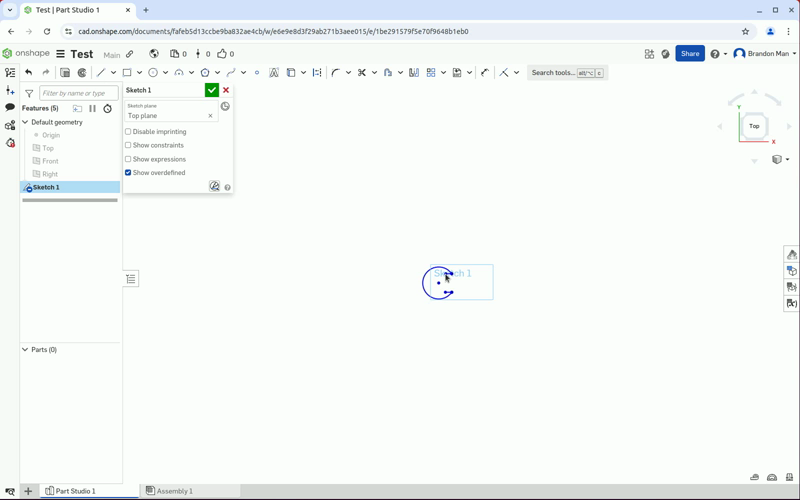
key(a)
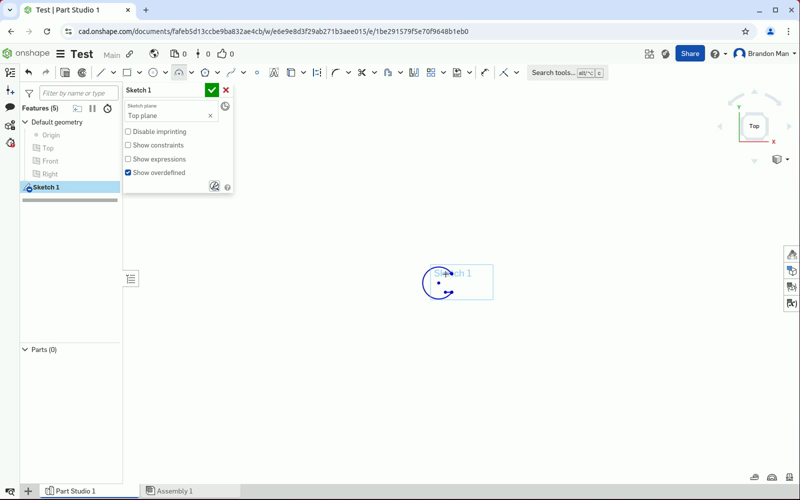
mouse_move(445, 273)
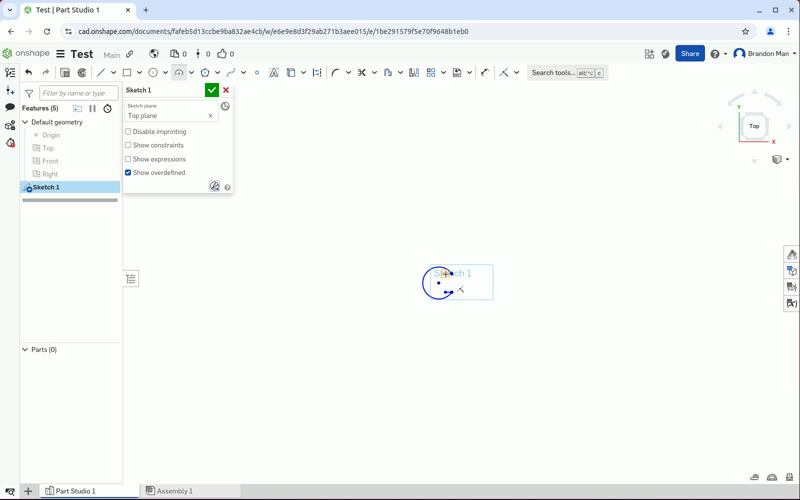
click(445, 273)
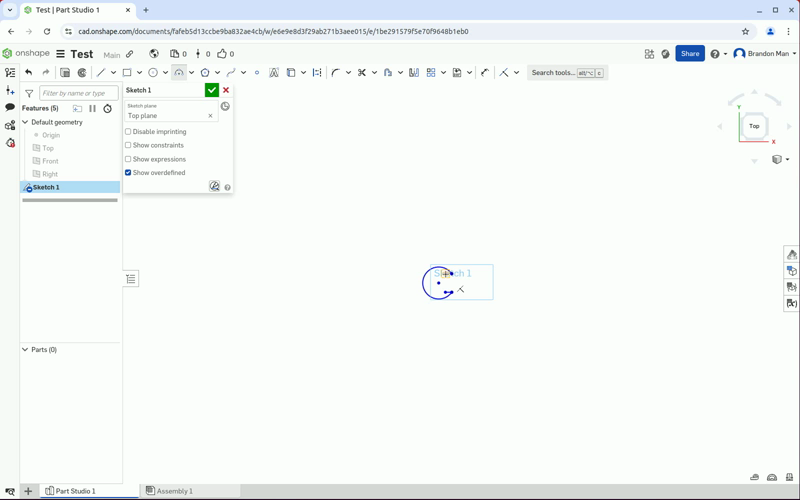
mouse_move(445, 292)
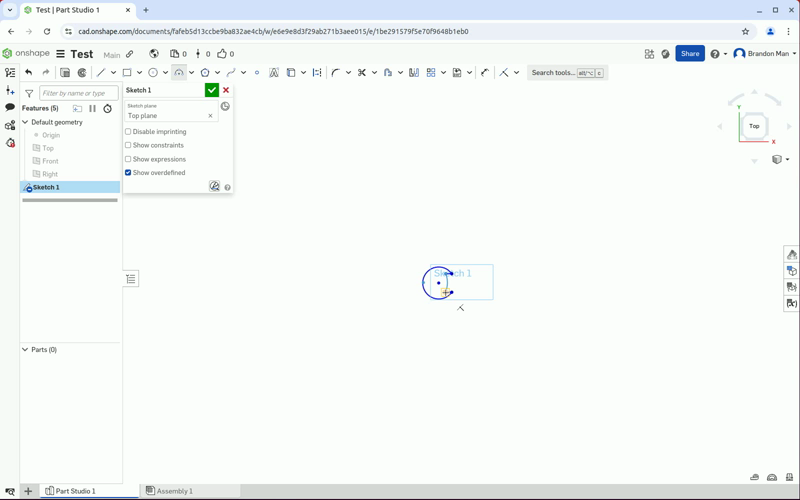
click(445, 292)
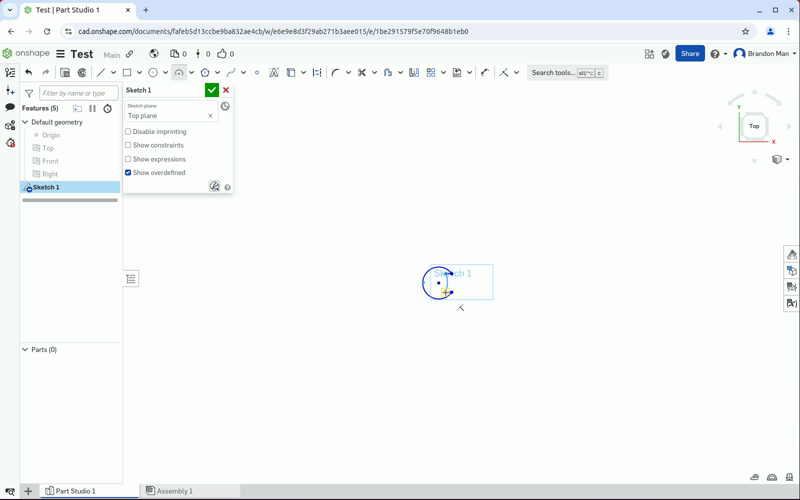
key_down(shift)
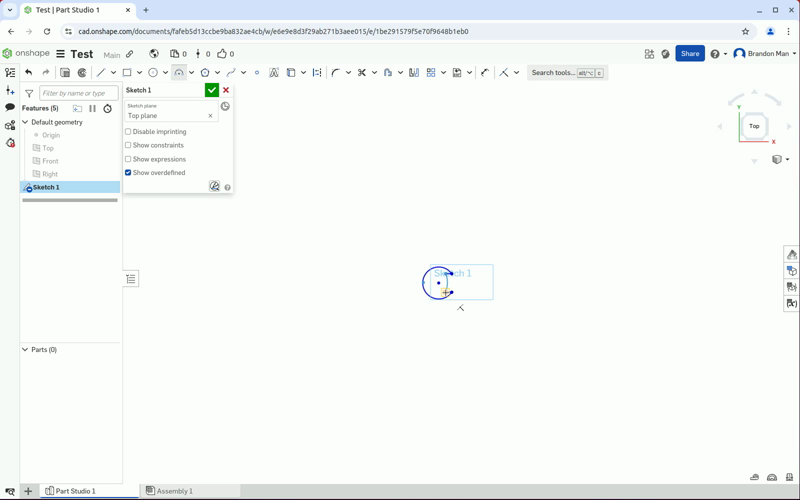
mouse_move(427, 282)
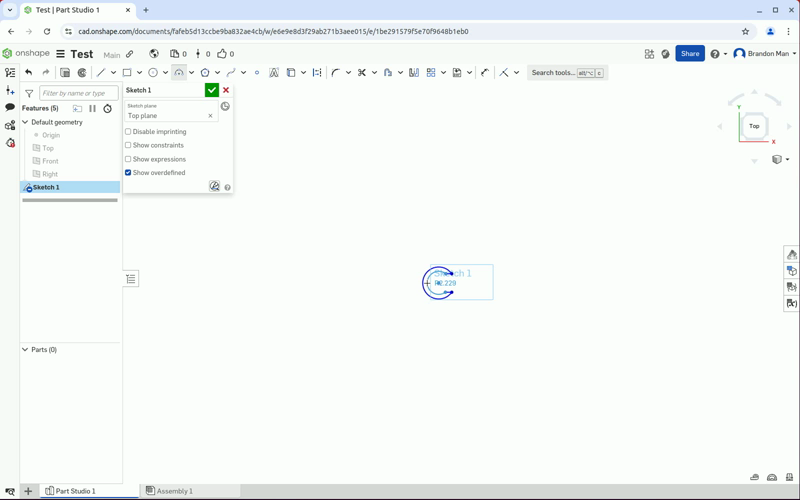
click(427, 282)
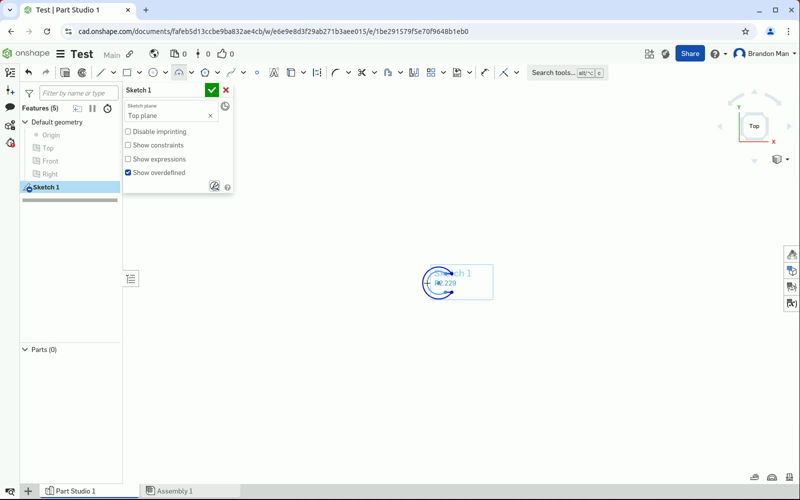
key_up(shift)
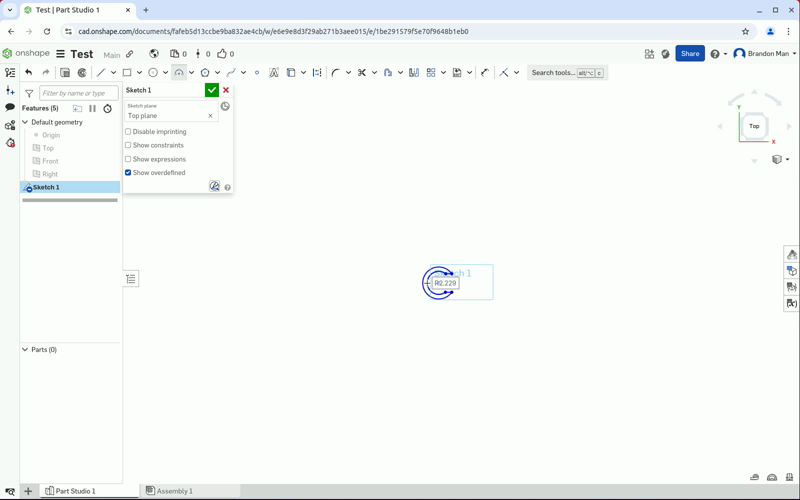
key(esc)
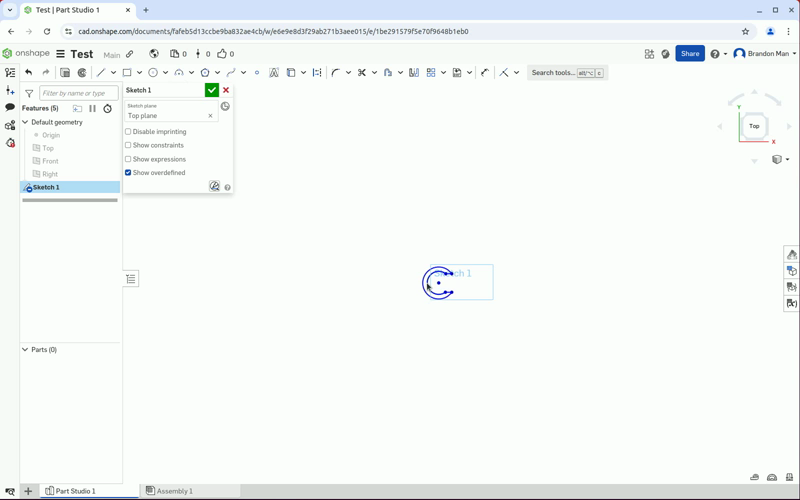
mouse_move(447, 272)
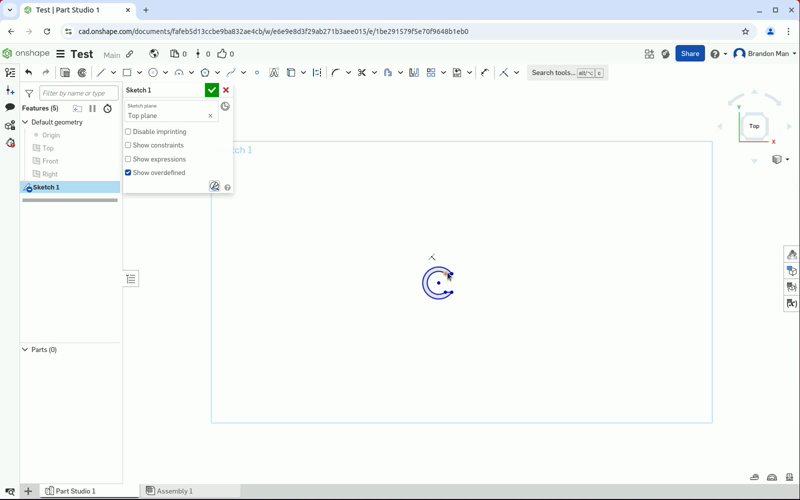
scroll(6)
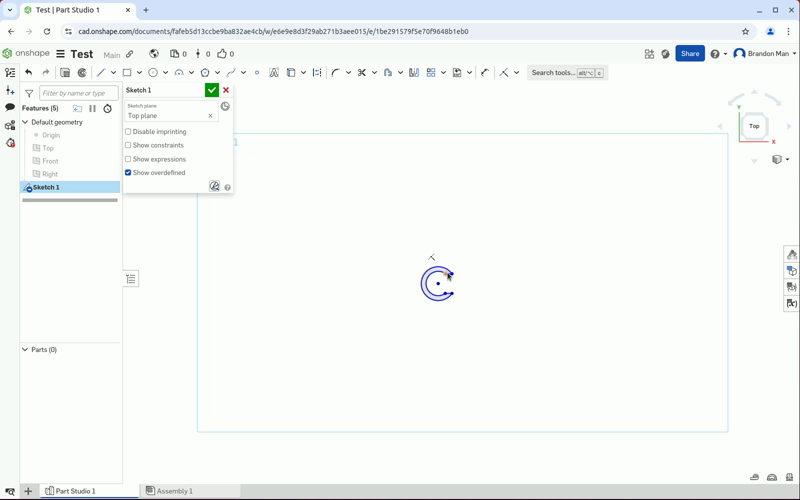
scroll(6)
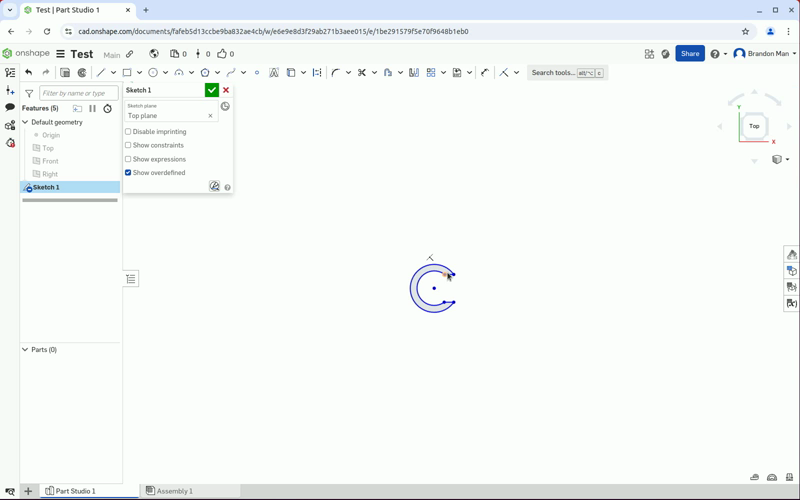
scroll(6)
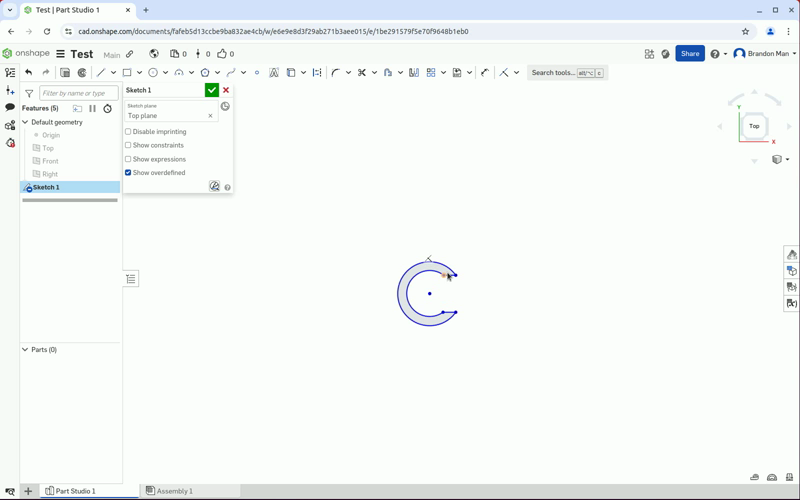
scroll(6)
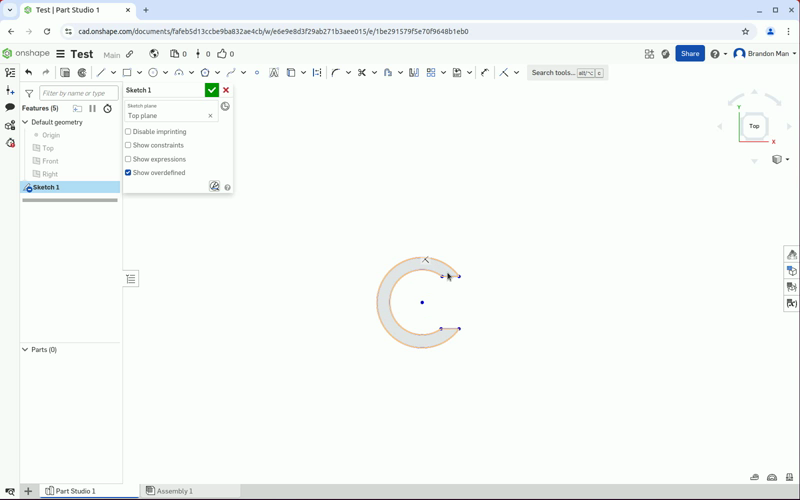
scroll(6)
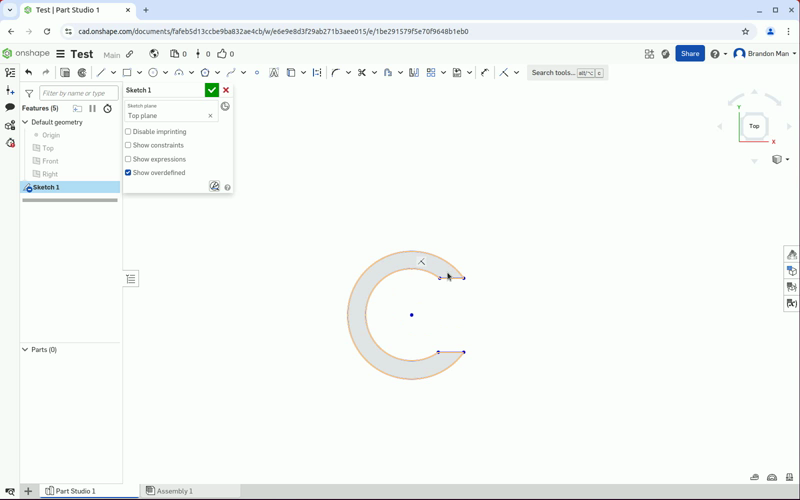
scroll(6)
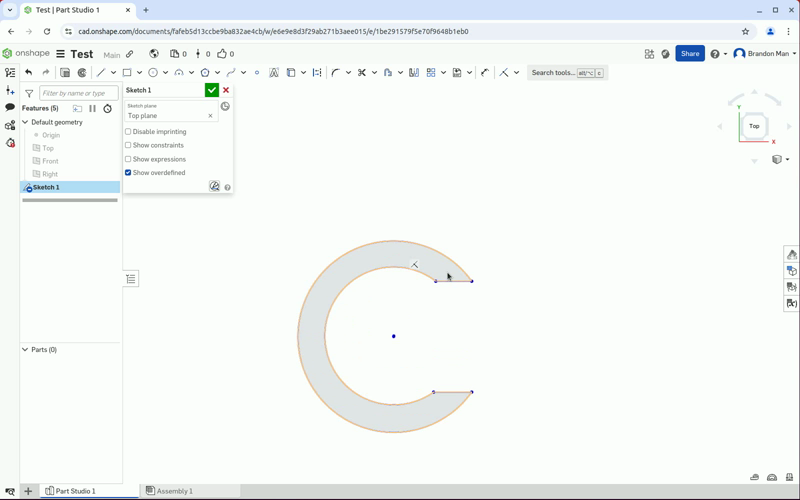
scroll(6)
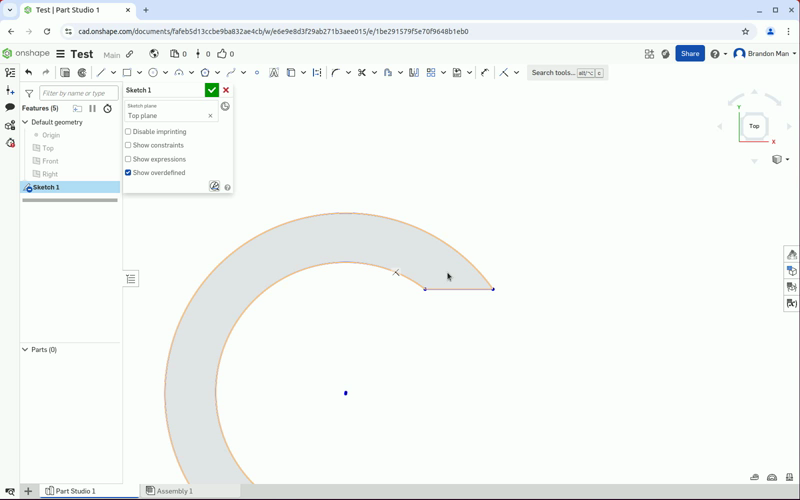
click(447, 272)
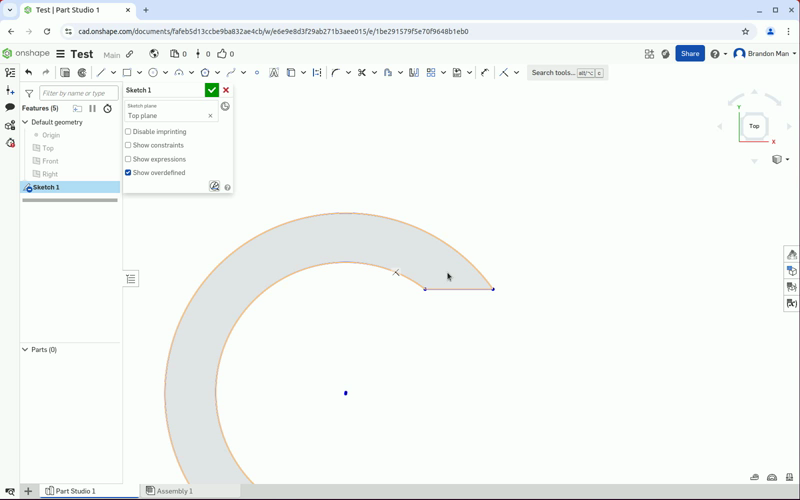
scroll(-6)
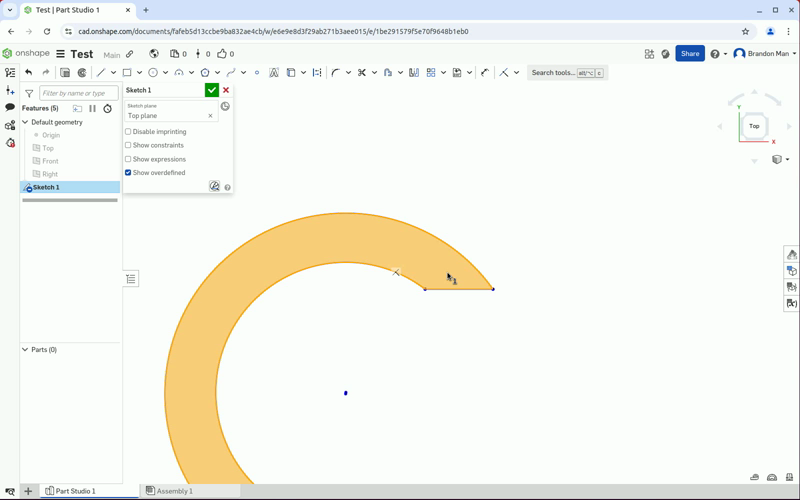
scroll(-6)
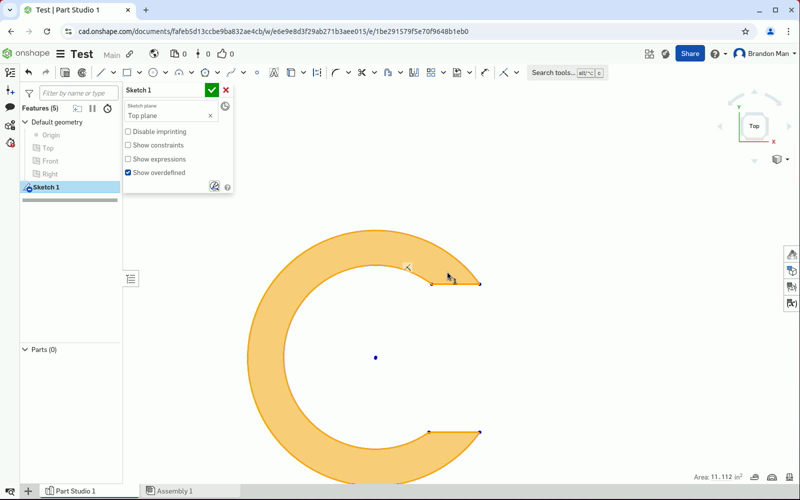
scroll(-6)
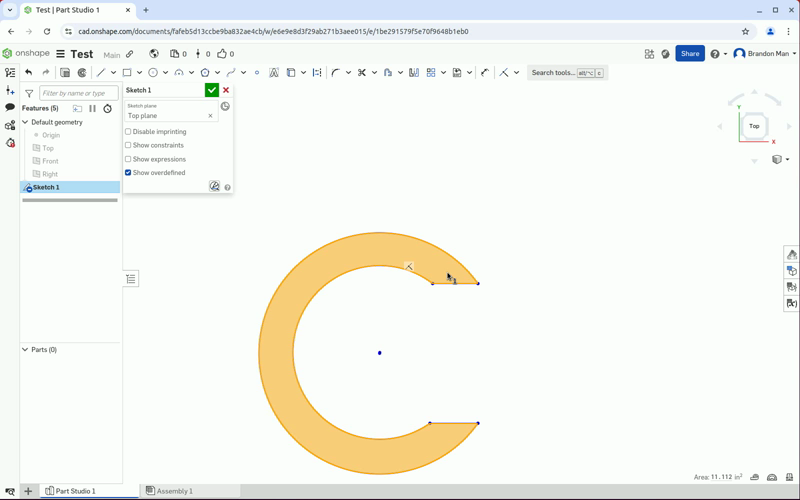
scroll(-6)
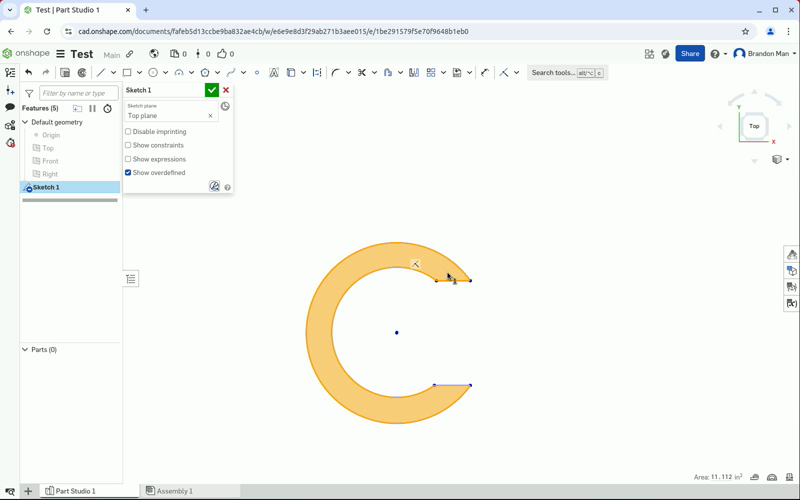
scroll(-6)
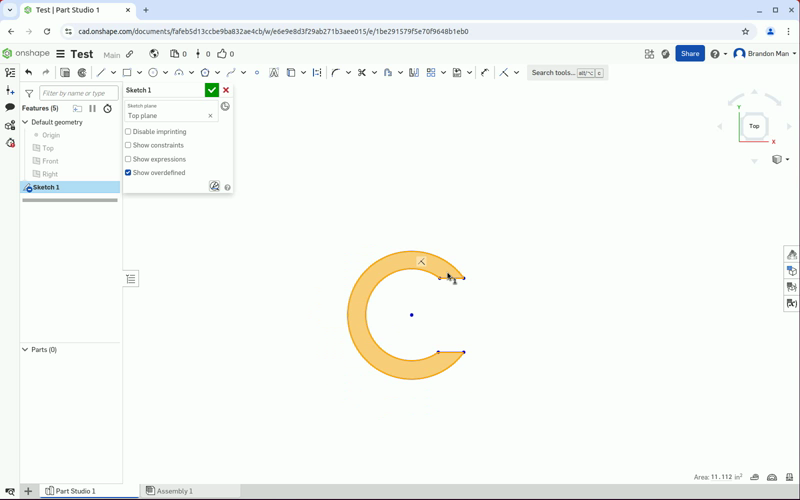
scroll(-6)
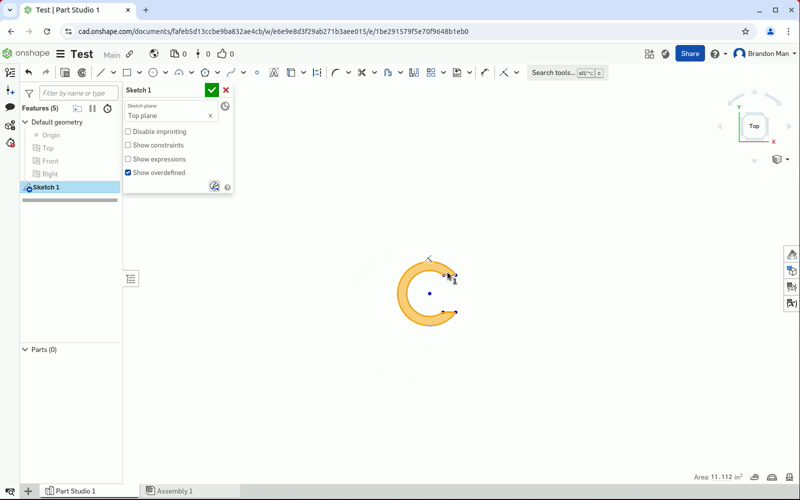
scroll(-6)
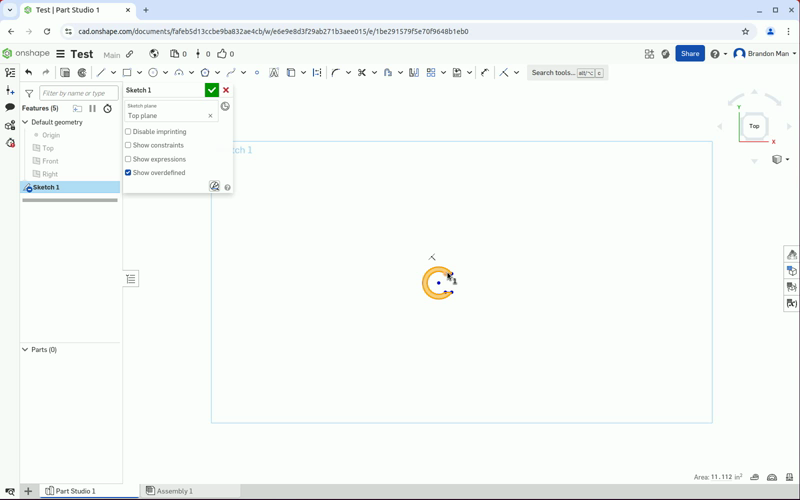
mouse_move(73, 352)
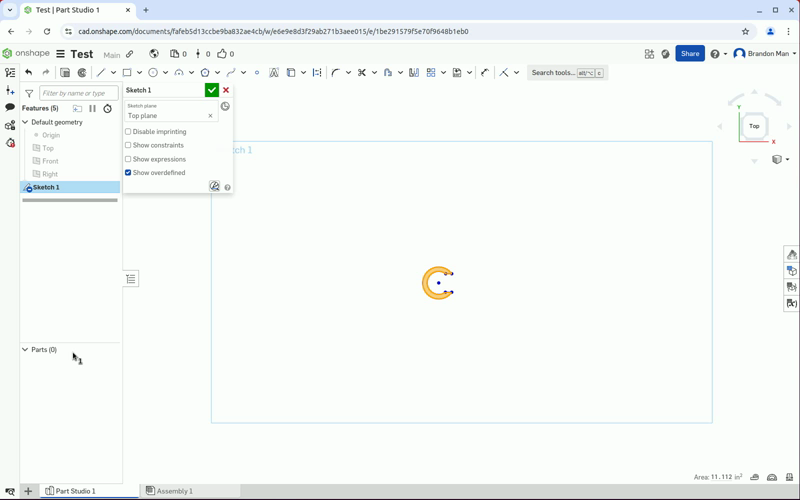
key(shift+y)
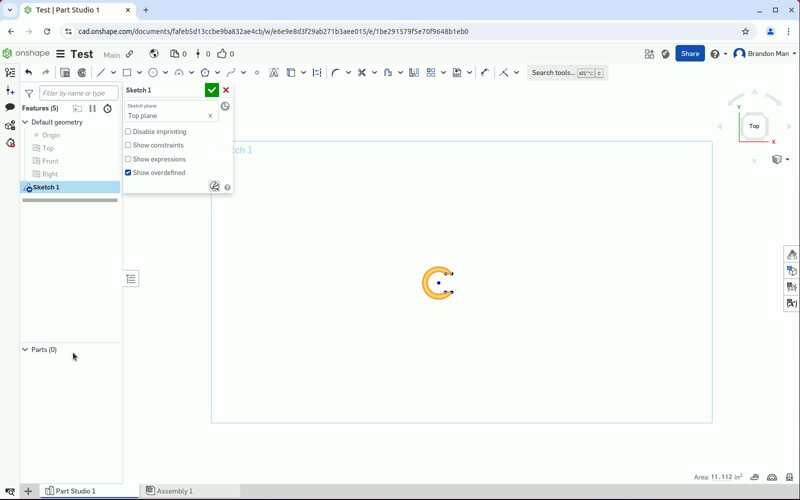
key(shift+e)
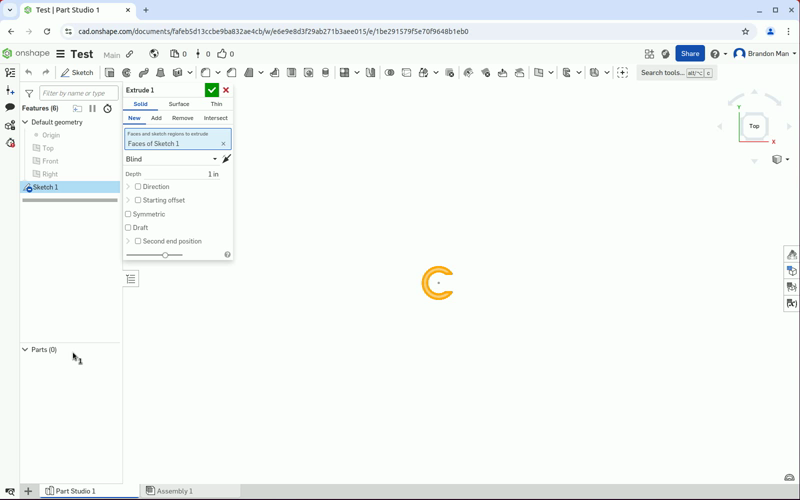
mouse_move(143, 106)
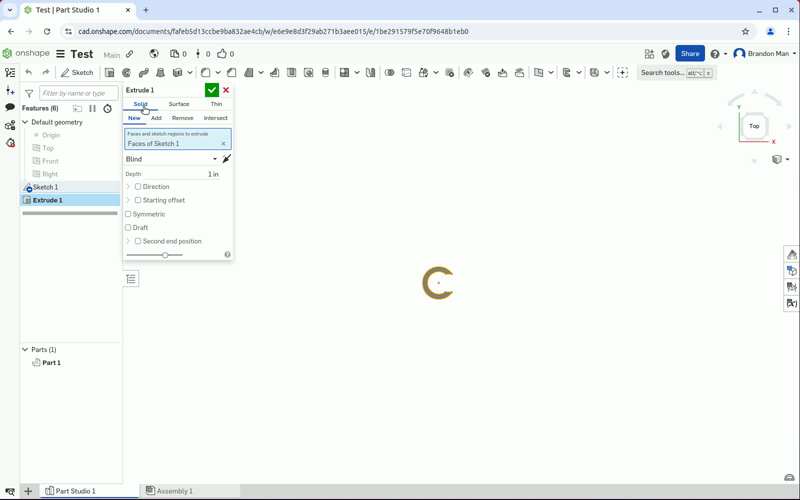
click(143, 106)
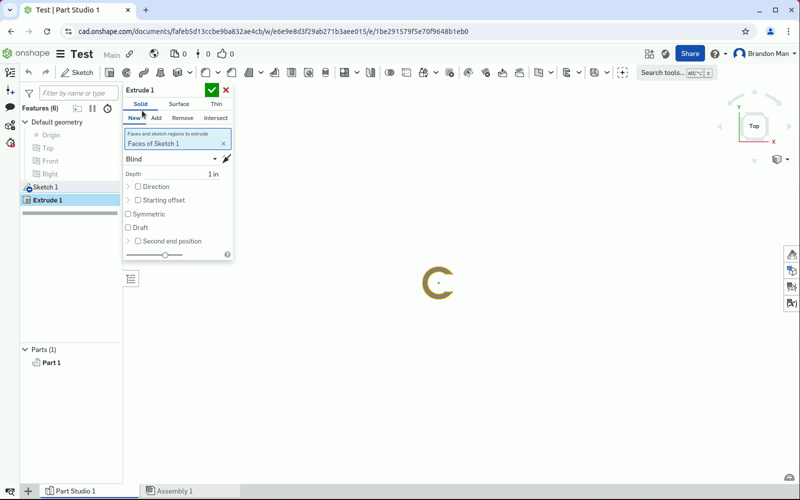
mouse_move(137, 120)
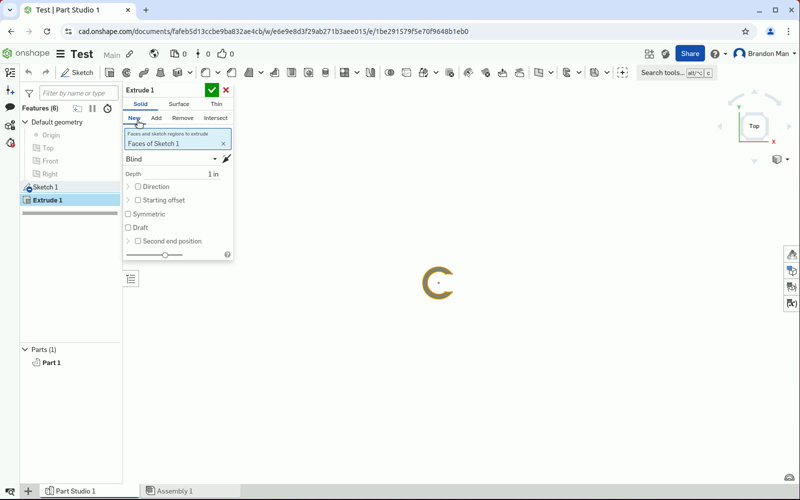
click(137, 120)
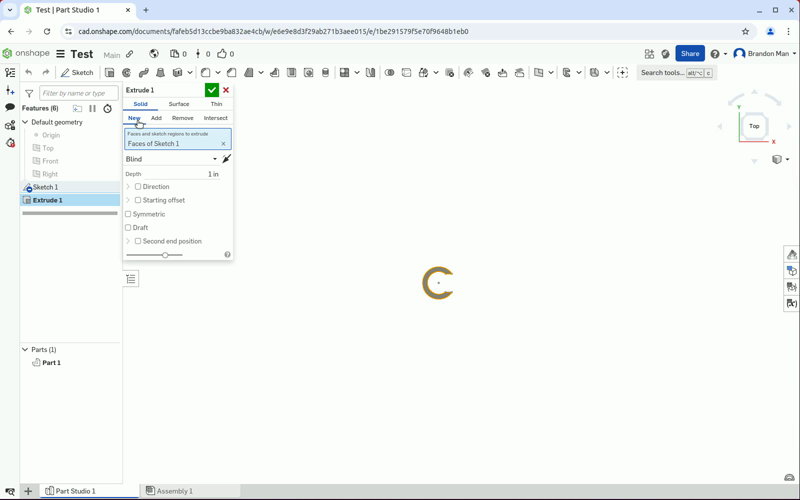
key(tab, 4)
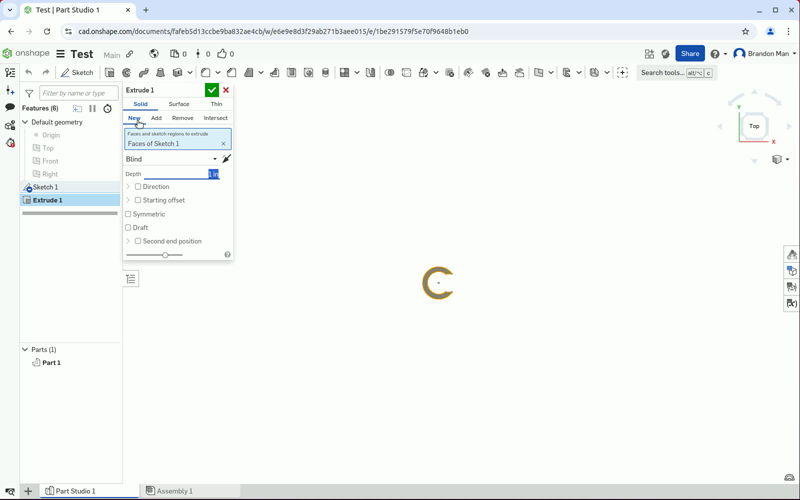
text(4.574)
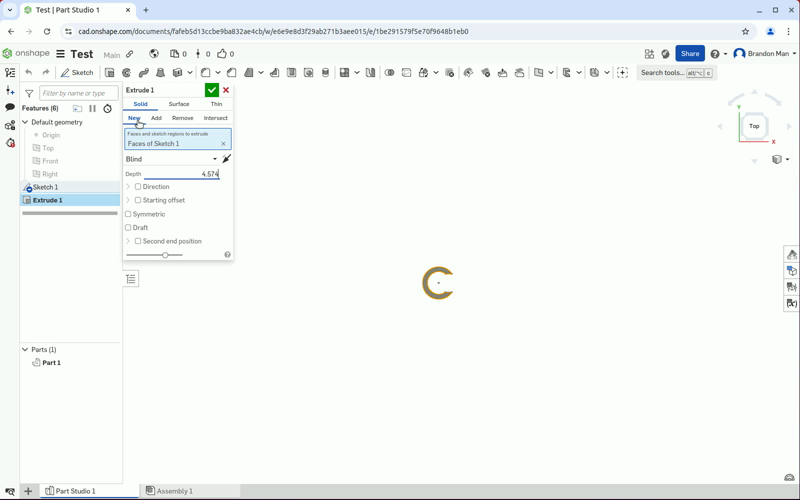
key(enter)
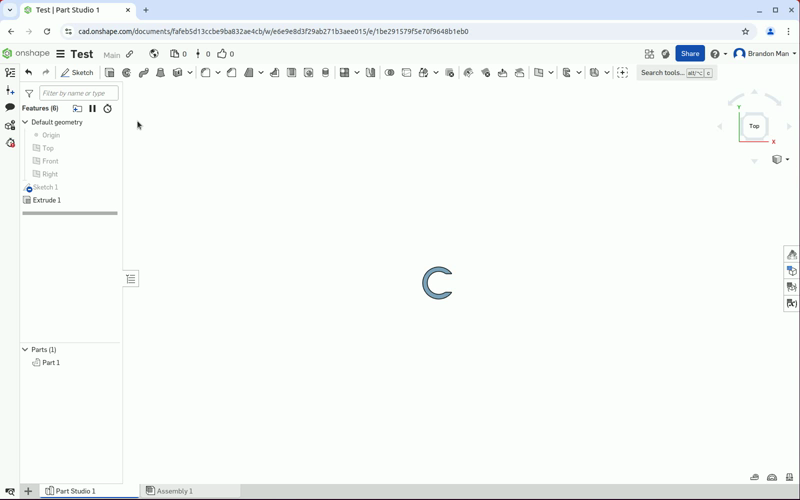
key(shift+h)
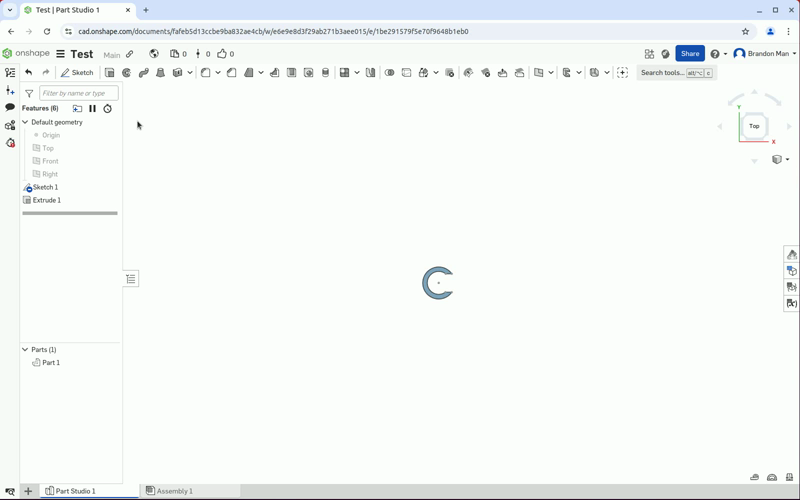
key(shift+h)
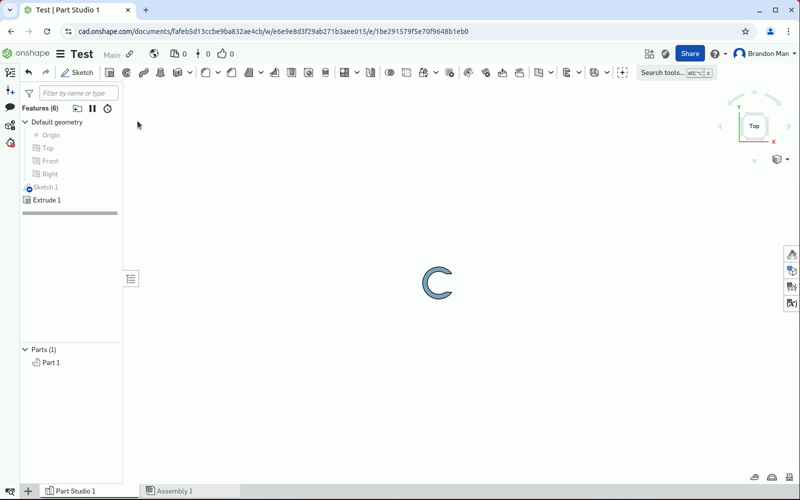
mouse_move(73, 189)
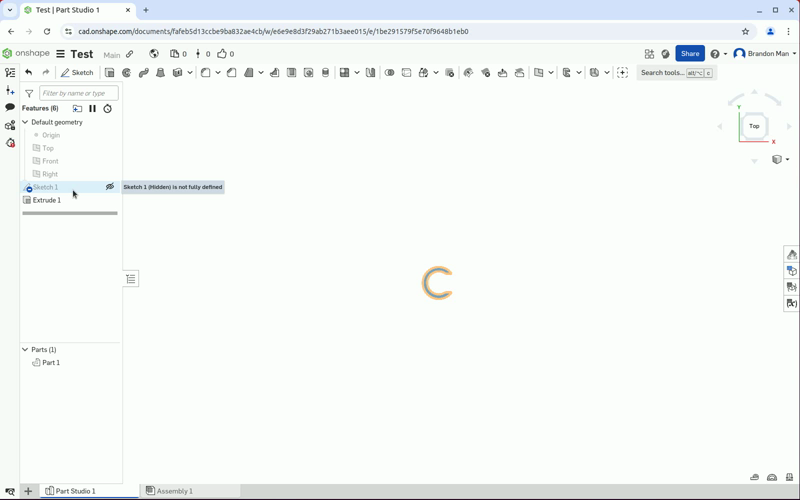
click(73, 189)
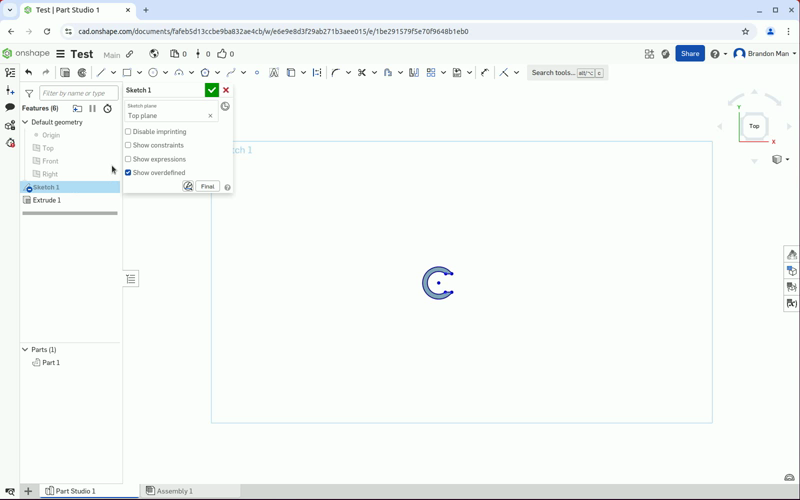
mouse_move(229, 92)
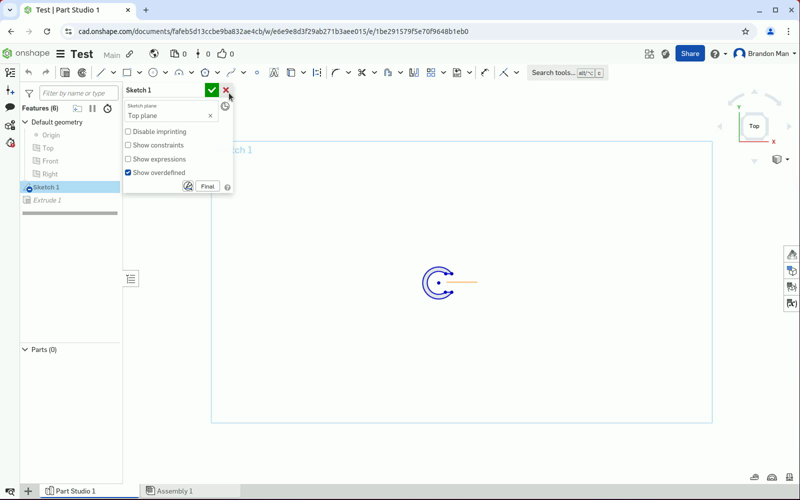
click(229, 92)
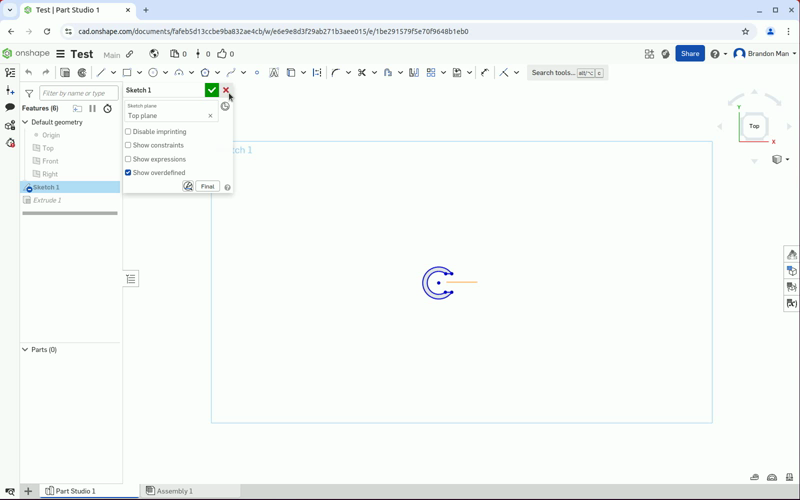
key(shift+s)
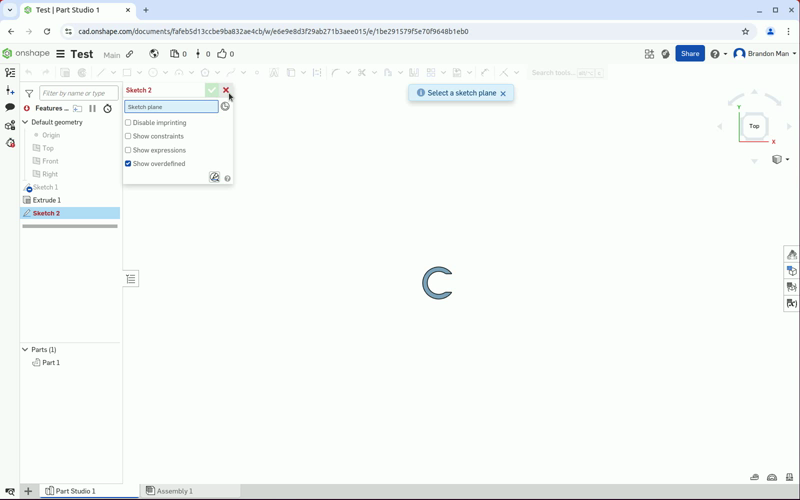
mouse_move(73, 150)
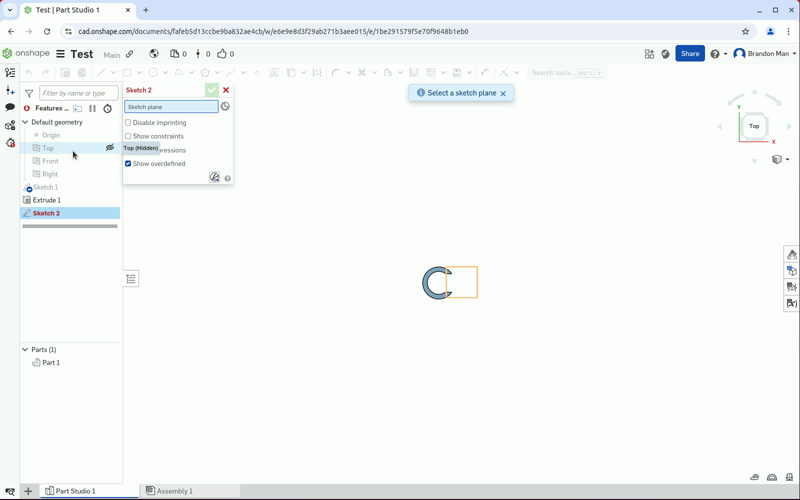
click(73, 150)
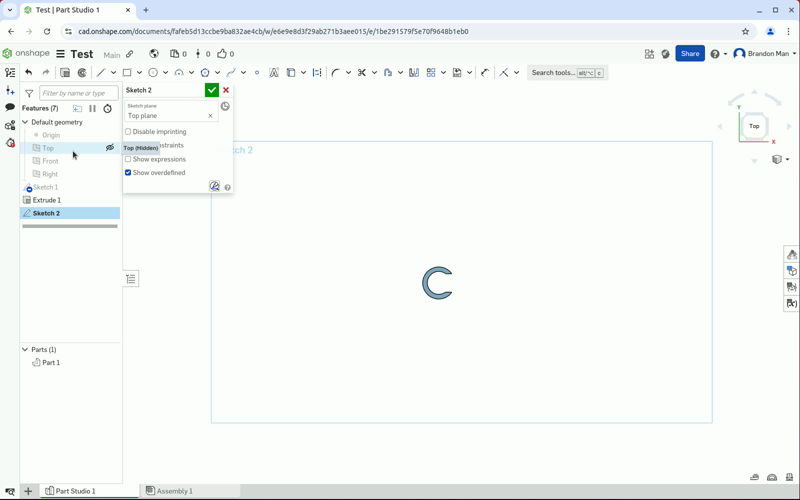
mouse_move(73, 352)
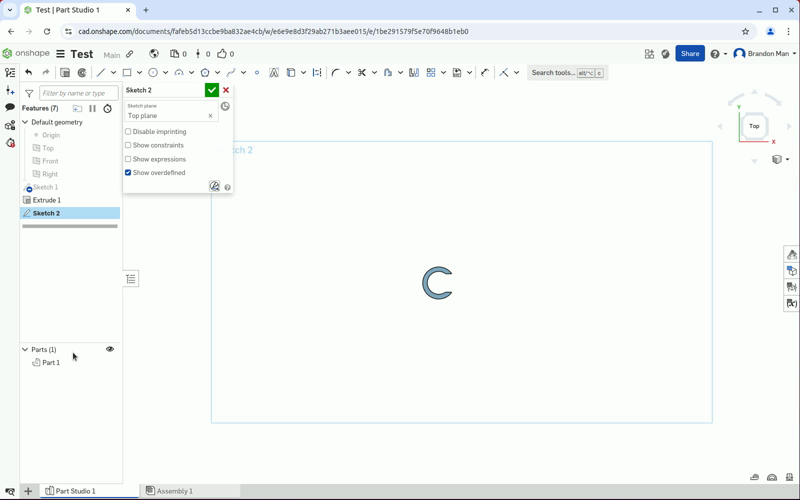
key(y)
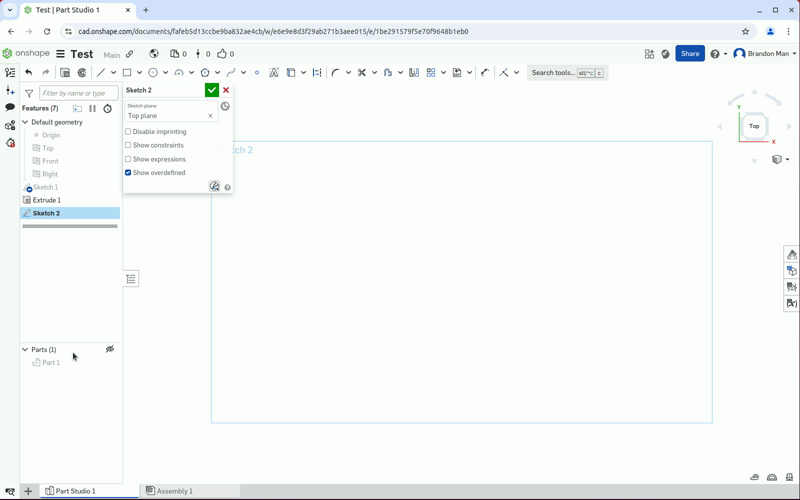
key(l)
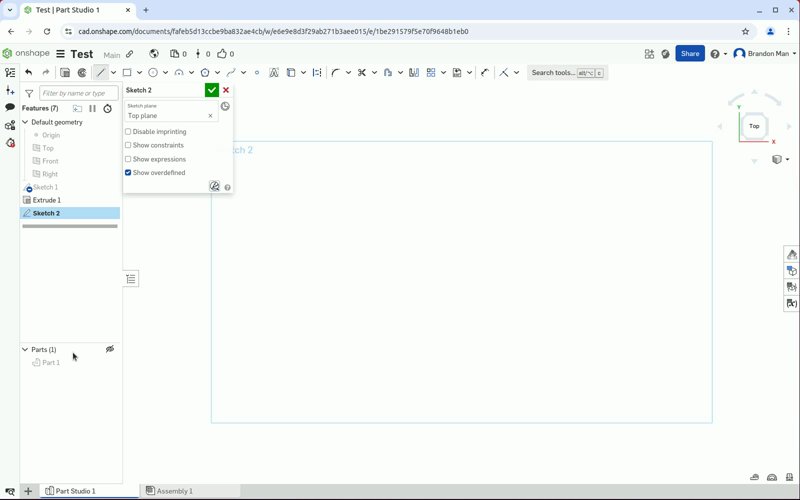
key_down(shift)
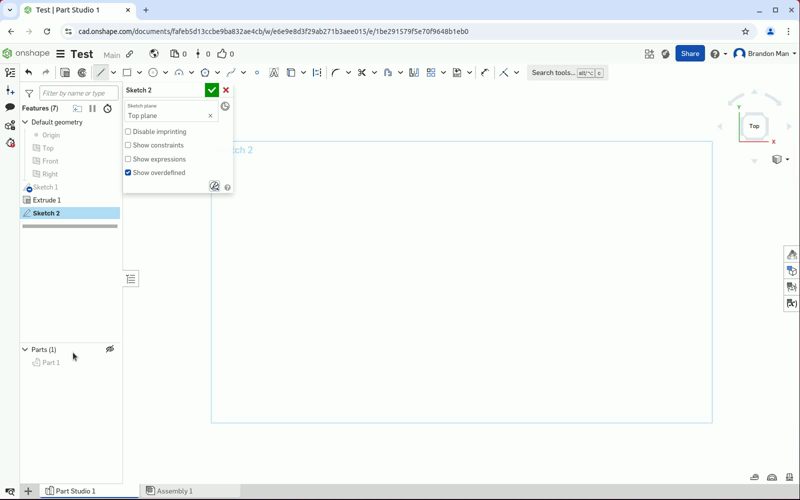
mouse_move(543, 292)
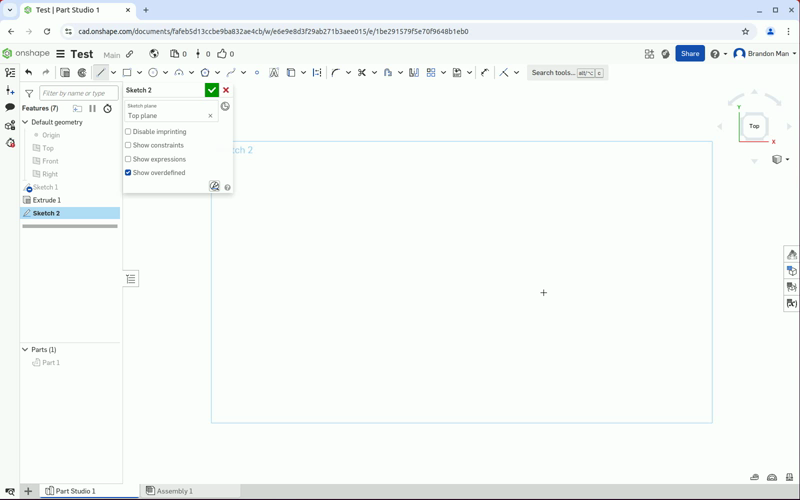
click(543, 292)
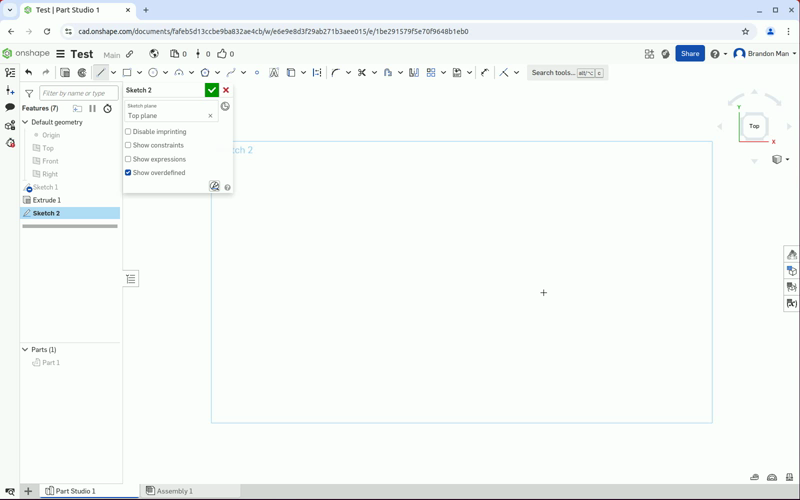
key_up(shift)
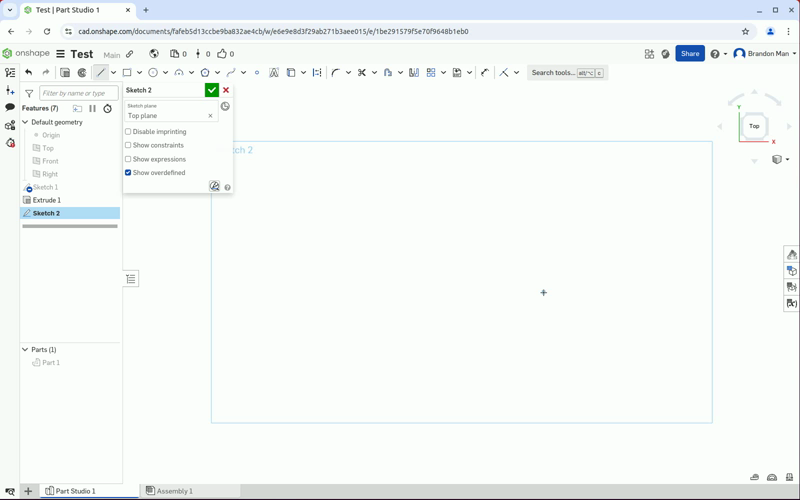
key_down(shift)
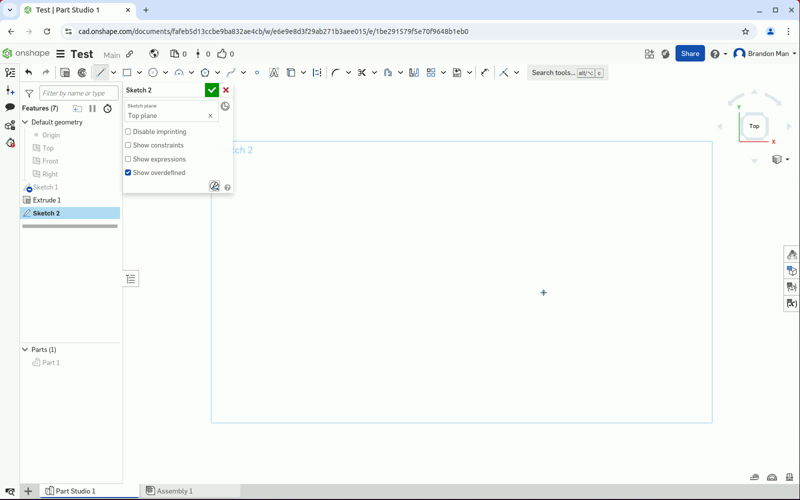
mouse_move(573, 292)
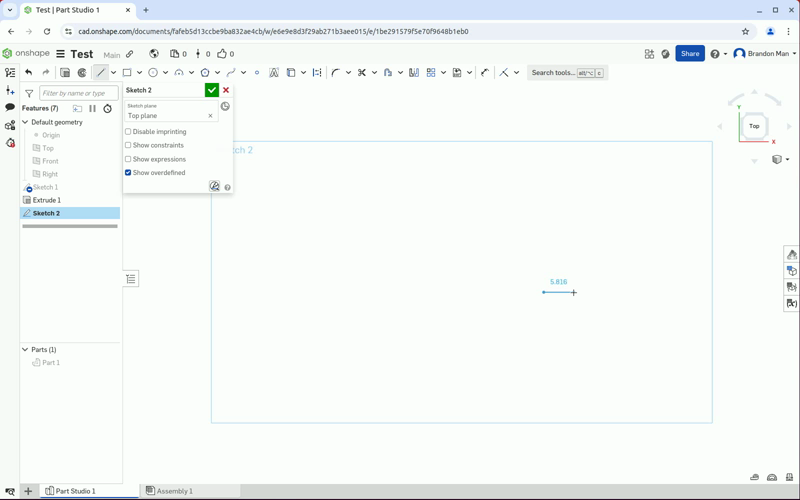
mouse_move(550, 292)
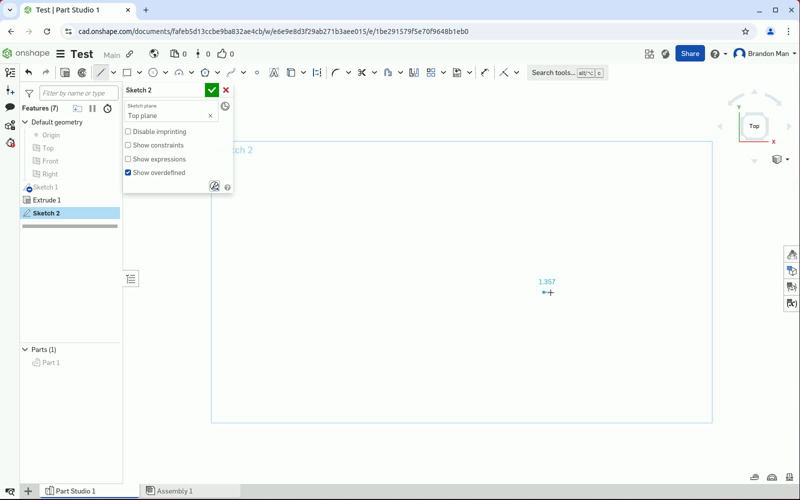
scroll(6)
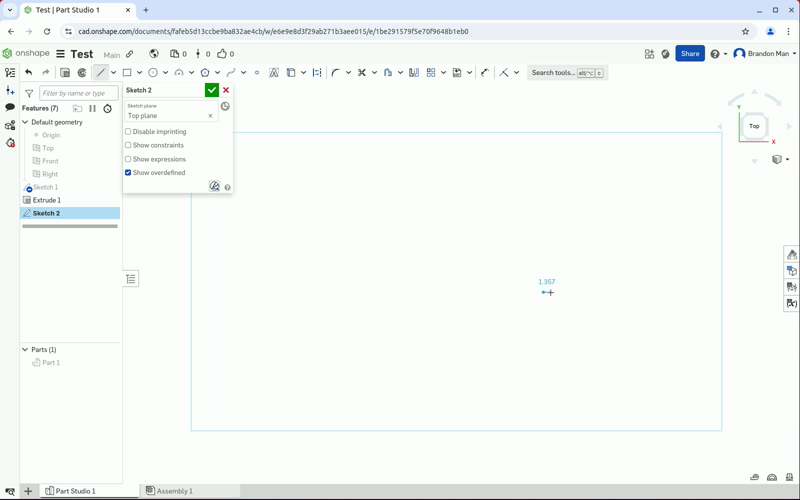
scroll(6)
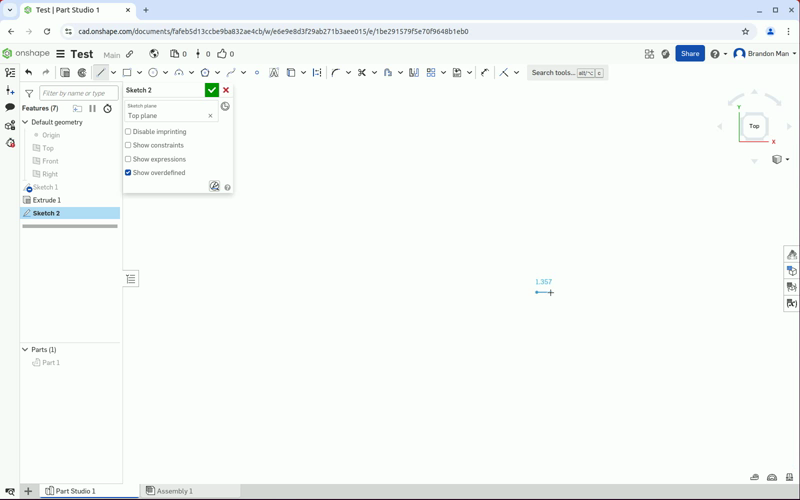
scroll(6)
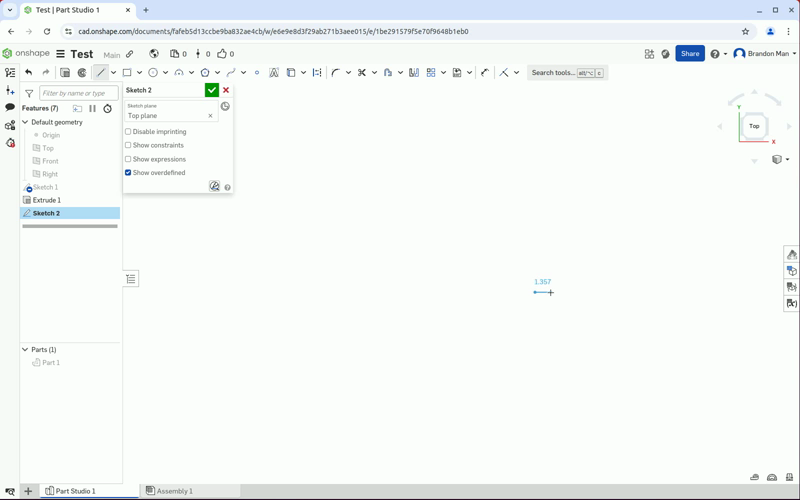
scroll(6)
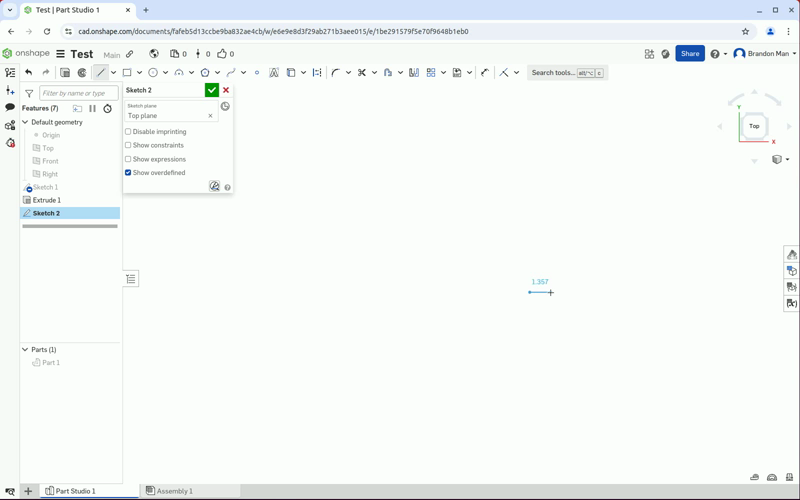
scroll(6)
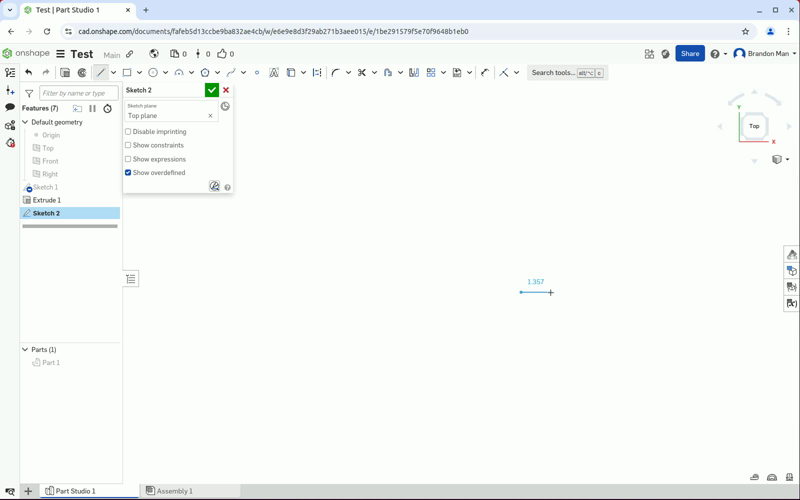
scroll(6)
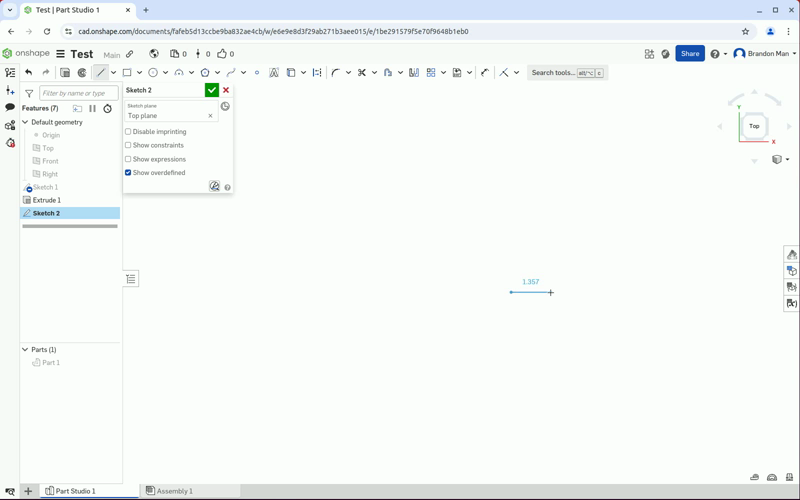
scroll(6)
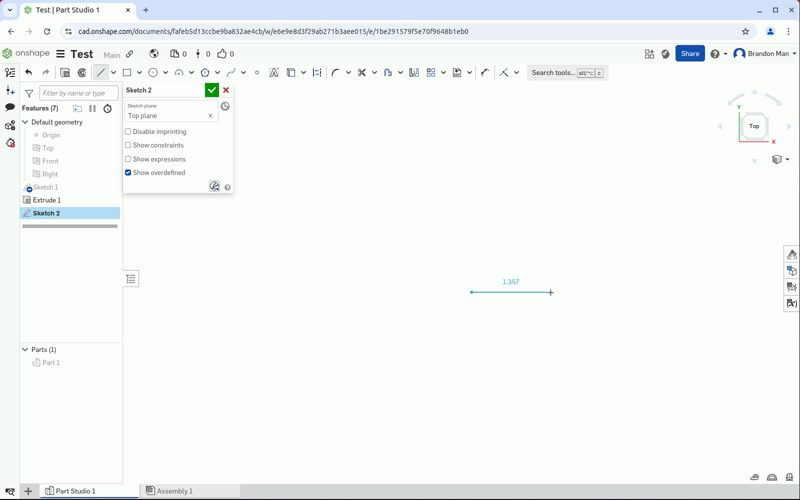
click(550, 292)
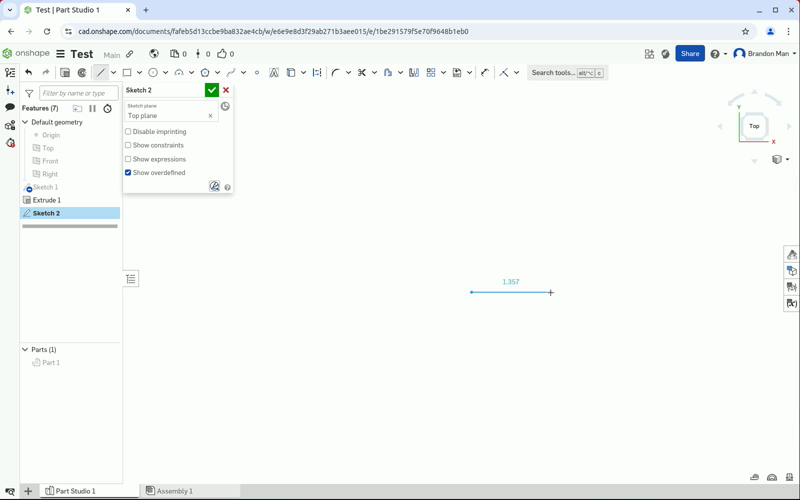
scroll(-6)
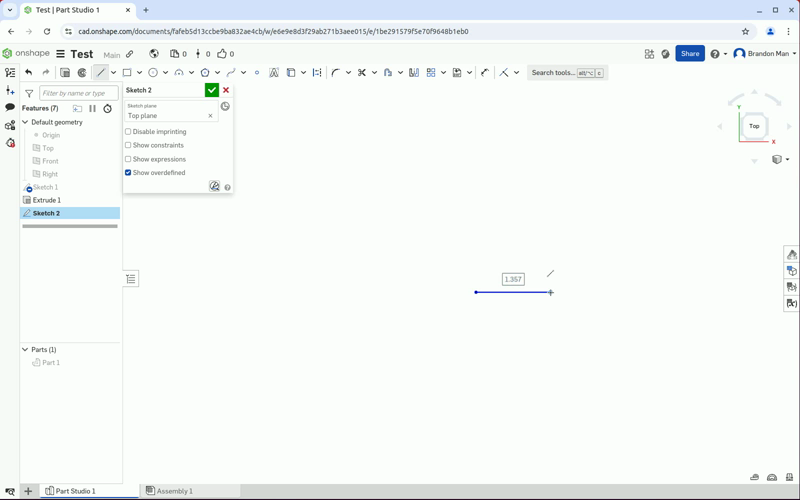
scroll(-6)
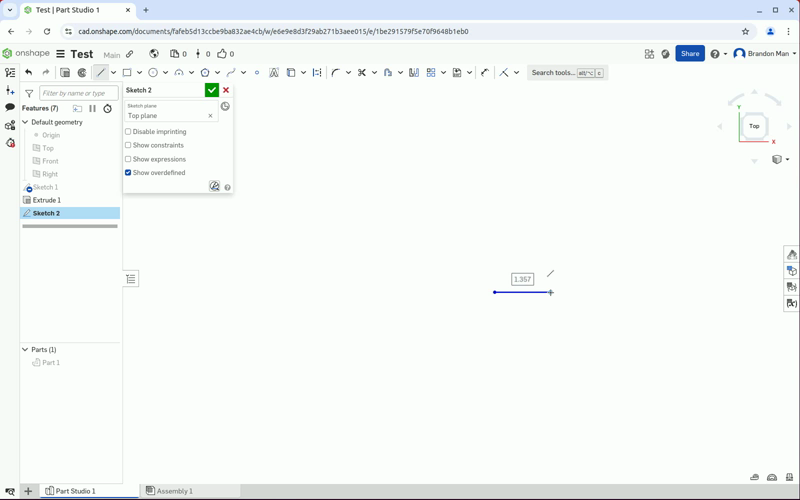
scroll(-6)
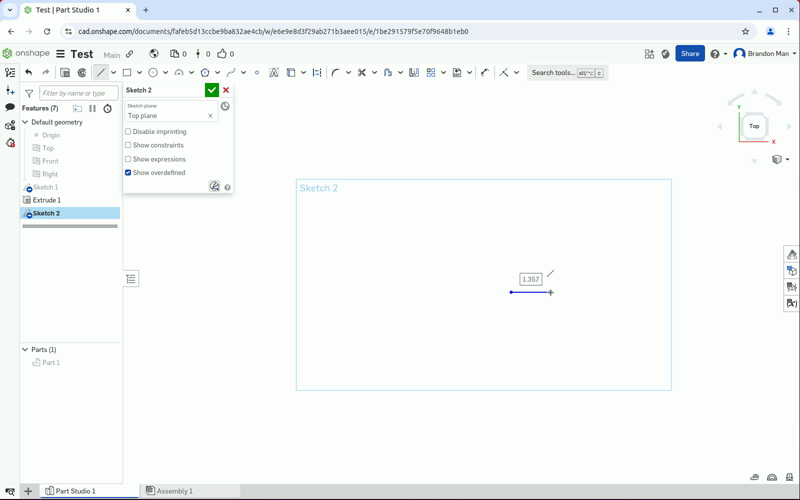
scroll(-6)
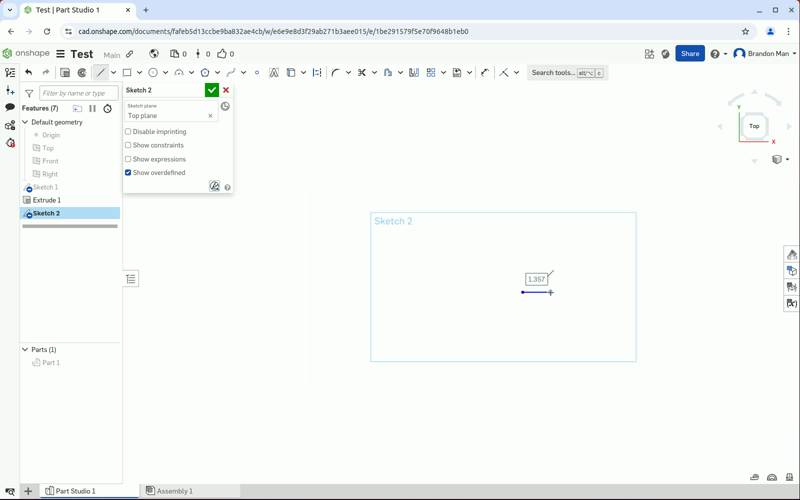
scroll(-6)
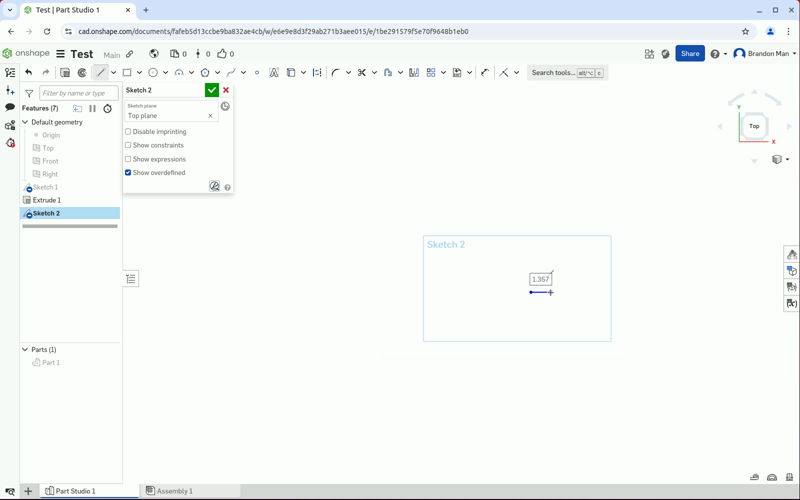
scroll(-6)
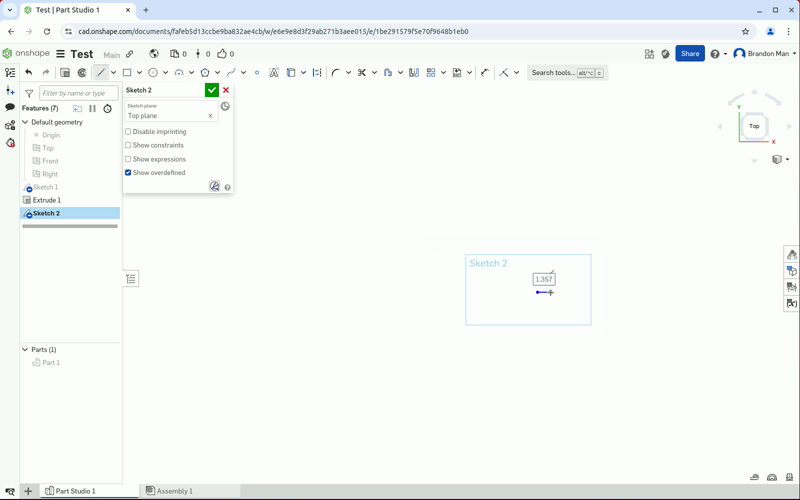
scroll(-6)
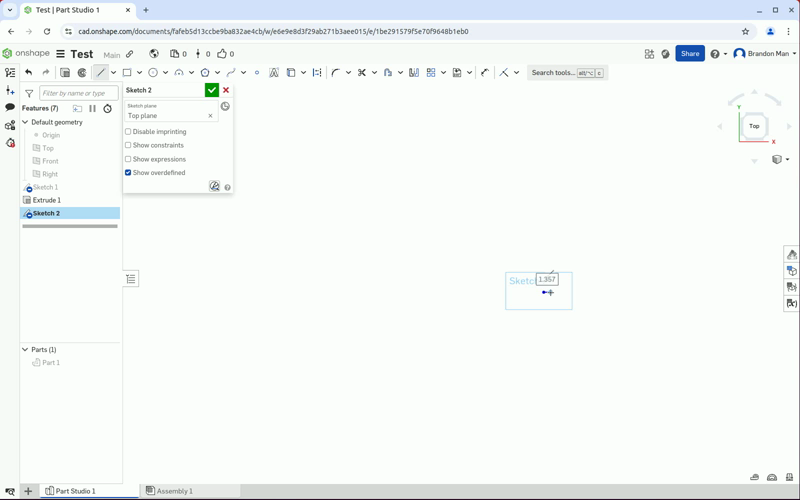
key_up(shift)
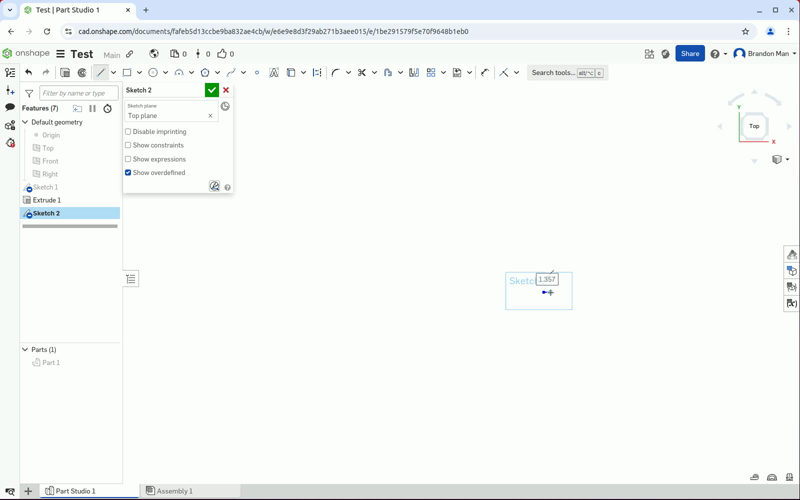
key(esc)
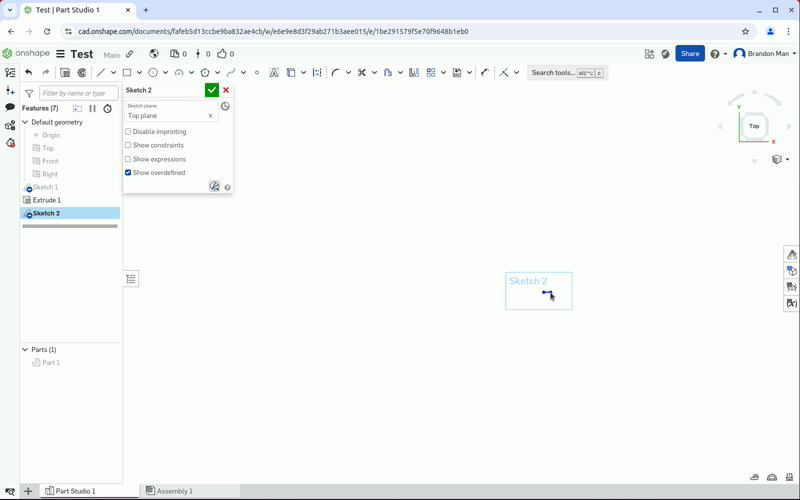
key(a)
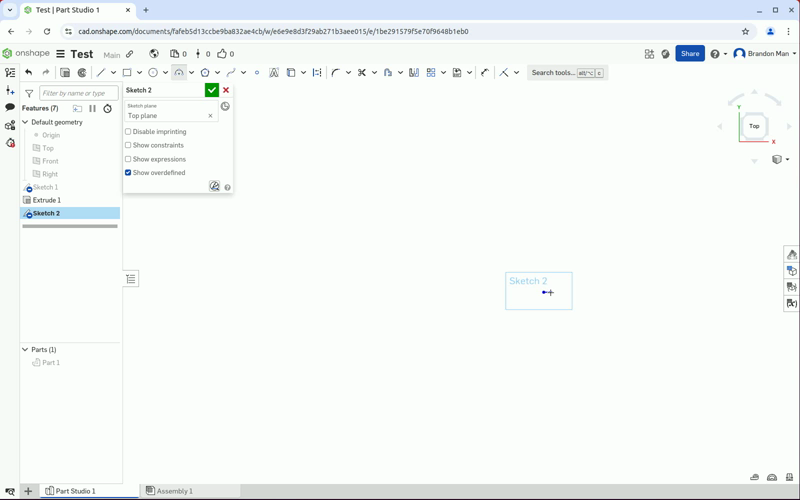
mouse_move(550, 292)
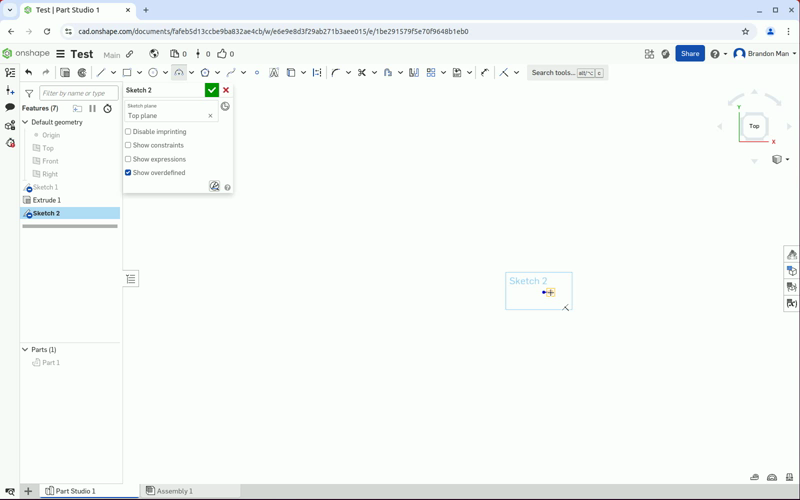
click(550, 292)
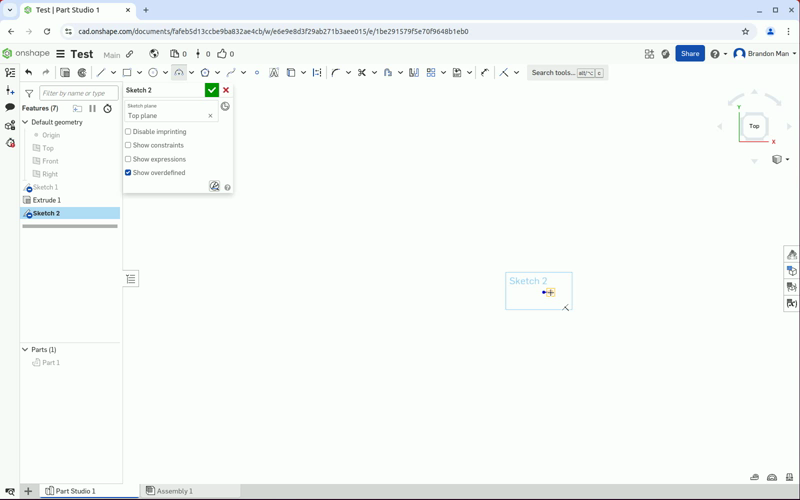
key_down(shift)
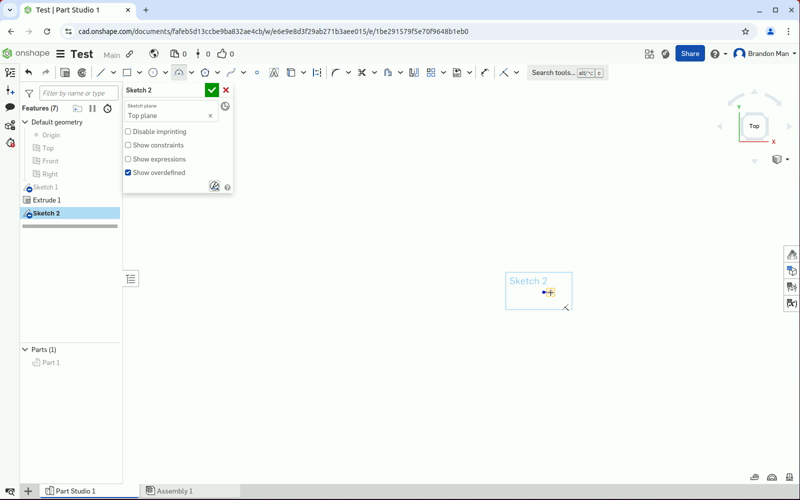
mouse_move(550, 272)
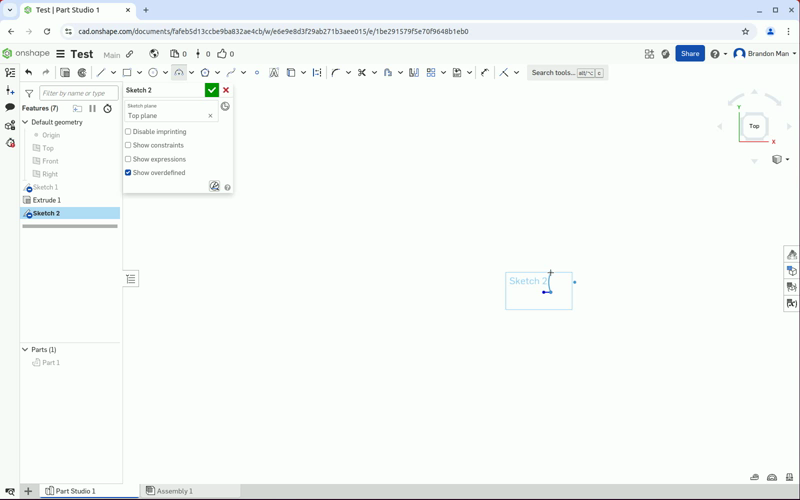
click(550, 272)
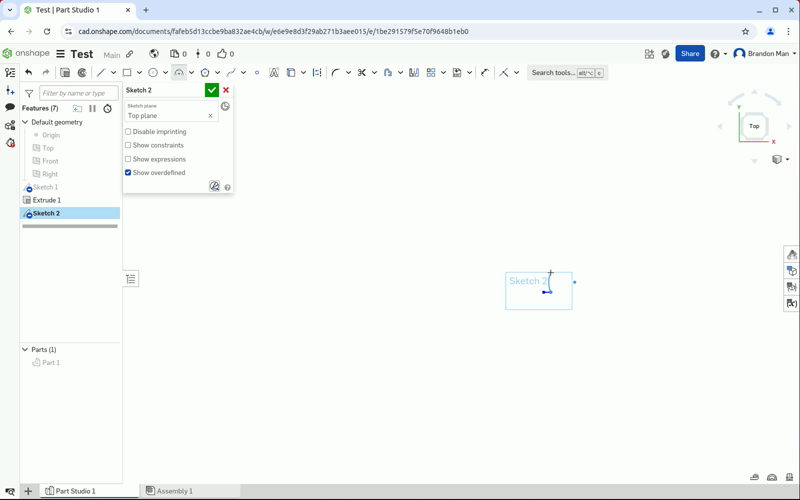
mouse_move(546, 282)
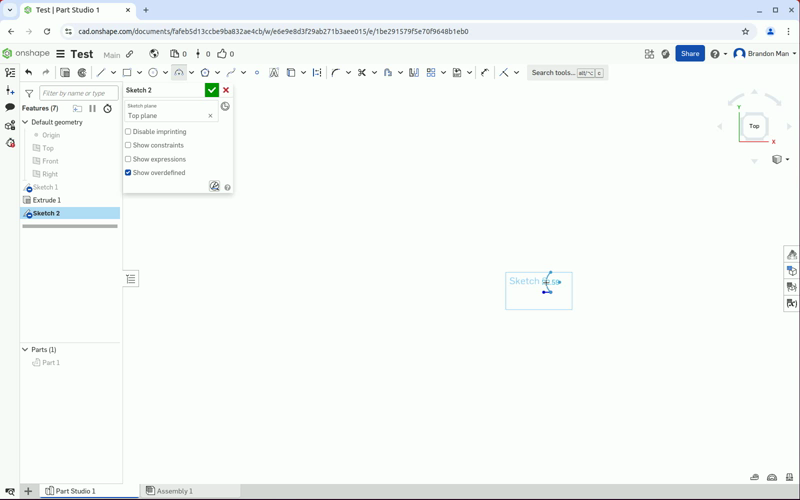
click(546, 282)
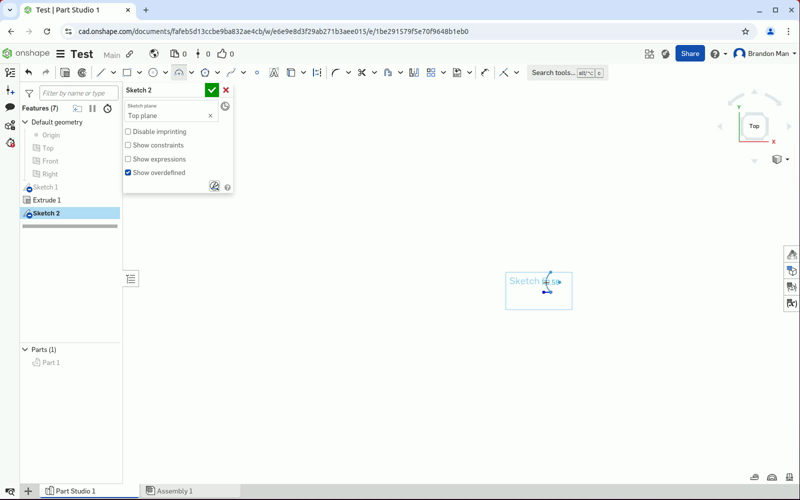
key_up(shift)
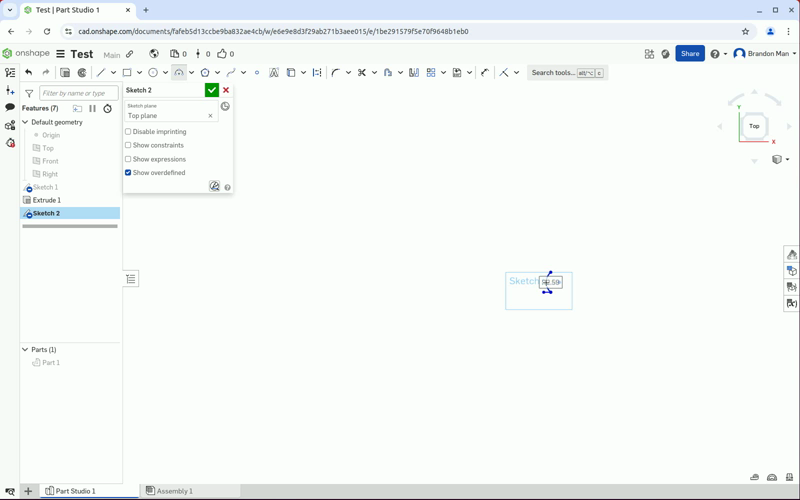
key(esc)
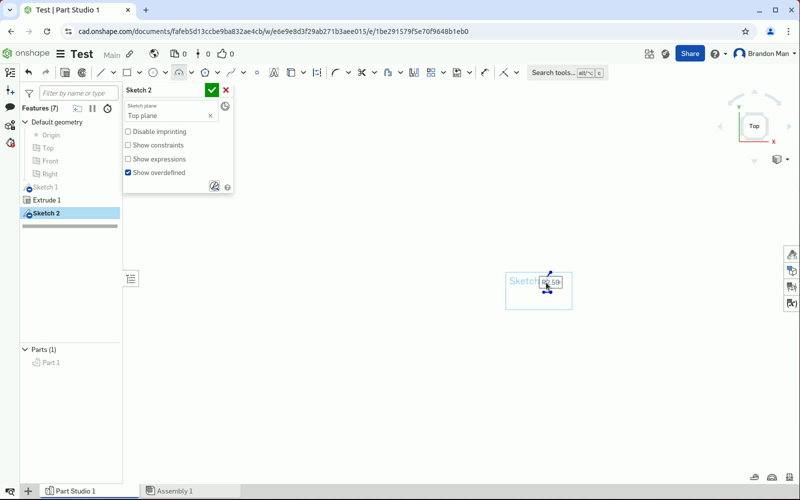
key(l)
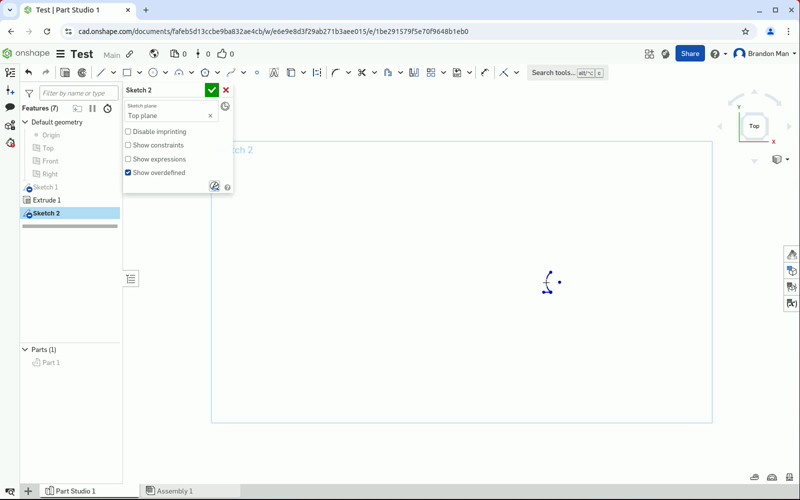
mouse_move(550, 272)
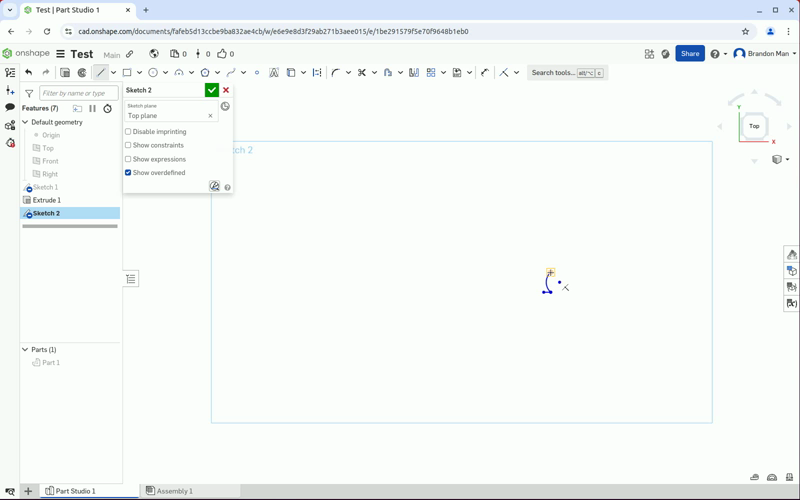
click(550, 272)
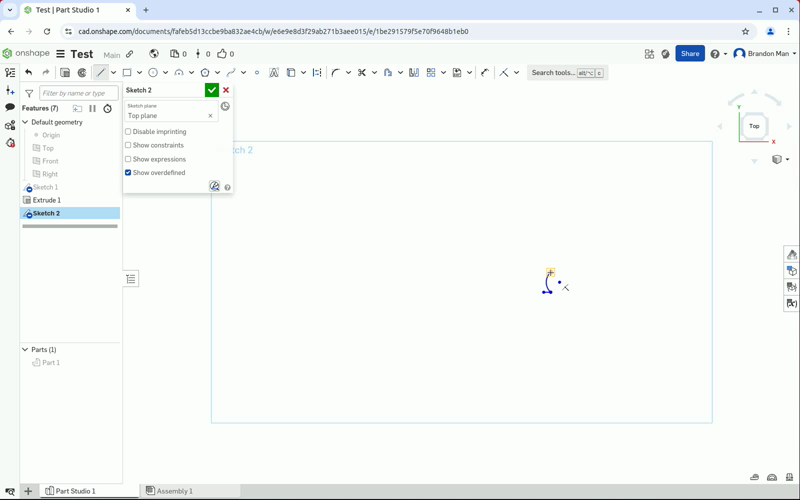
key_down(shift)
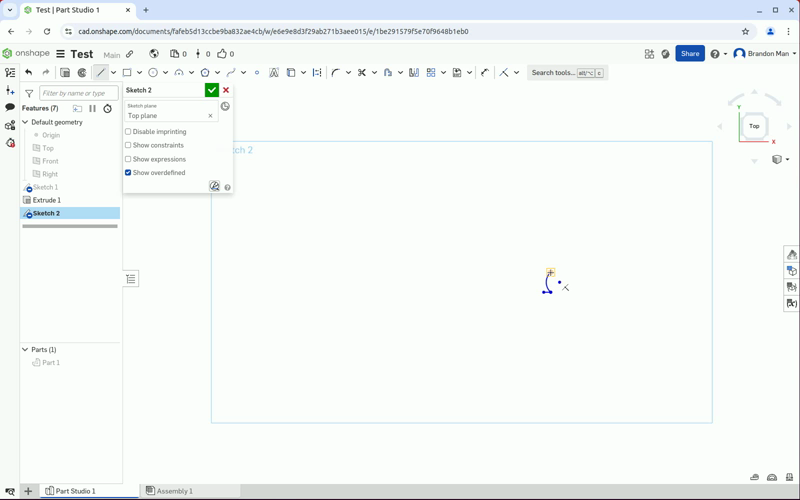
mouse_move(580, 272)
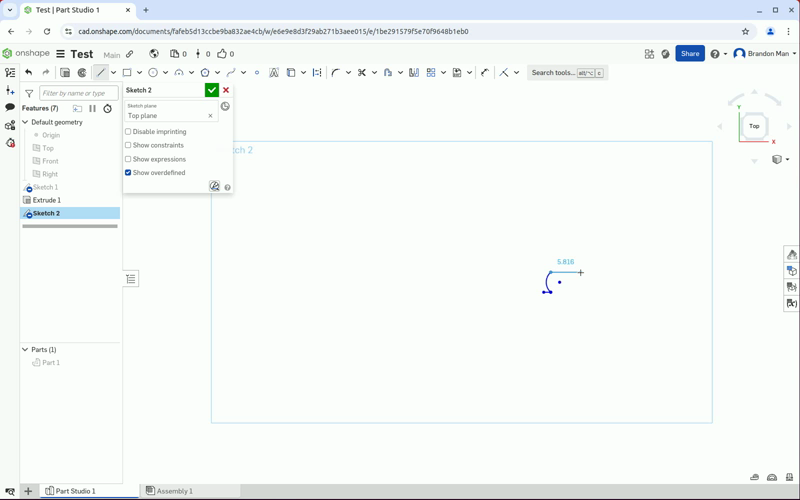
mouse_move(543, 272)
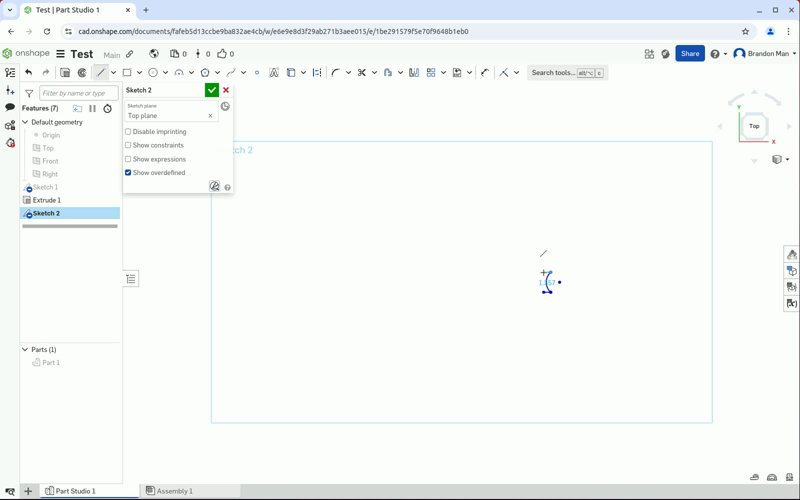
scroll(6)
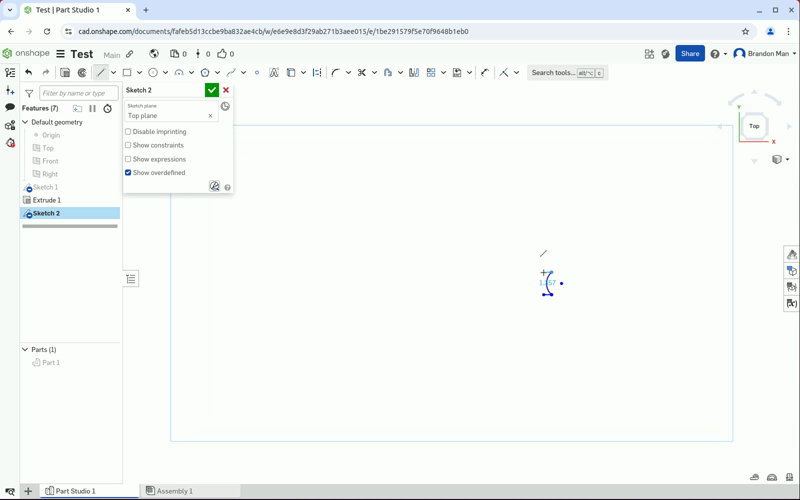
scroll(6)
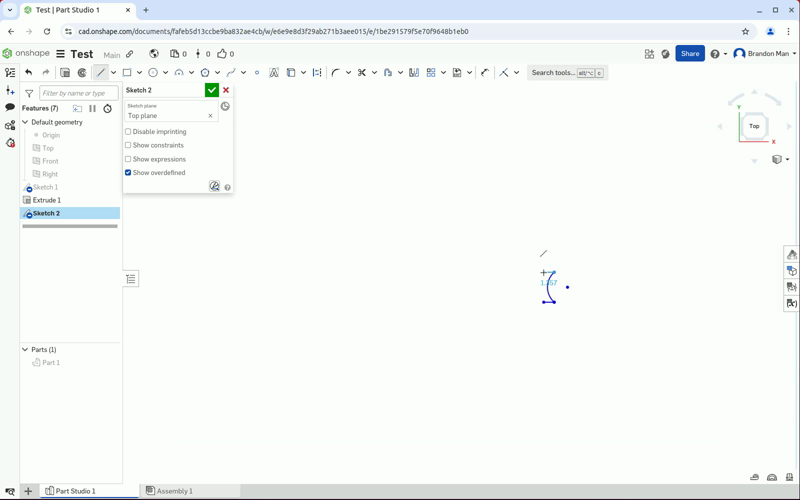
scroll(6)
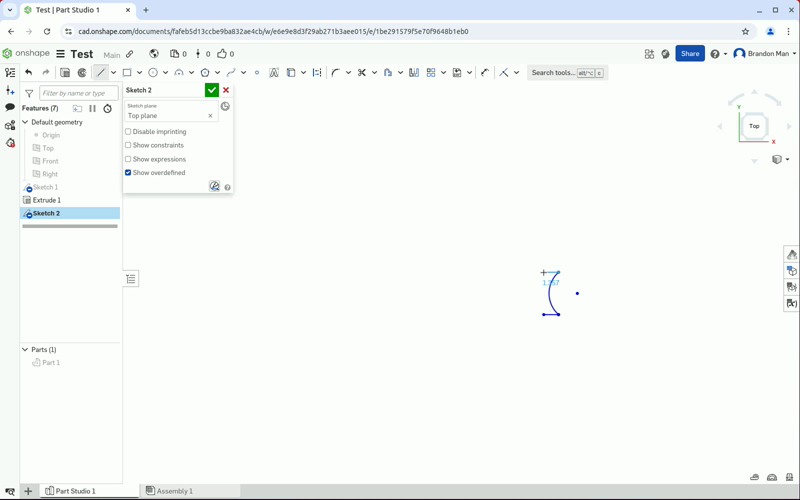
scroll(6)
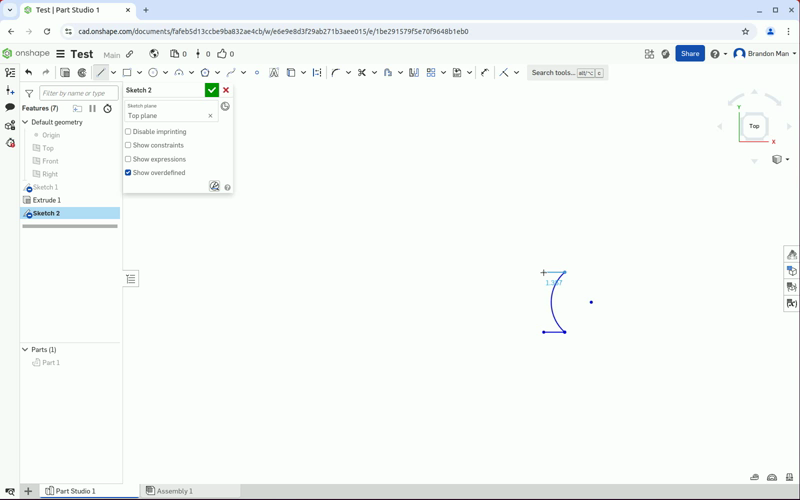
scroll(6)
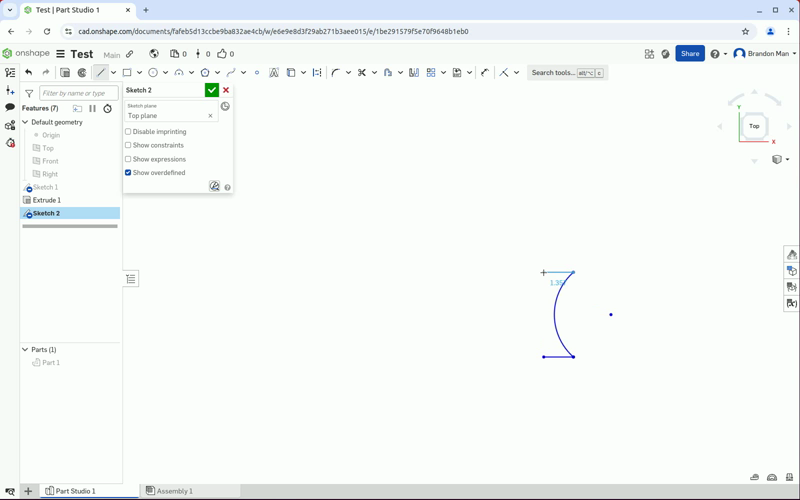
scroll(6)
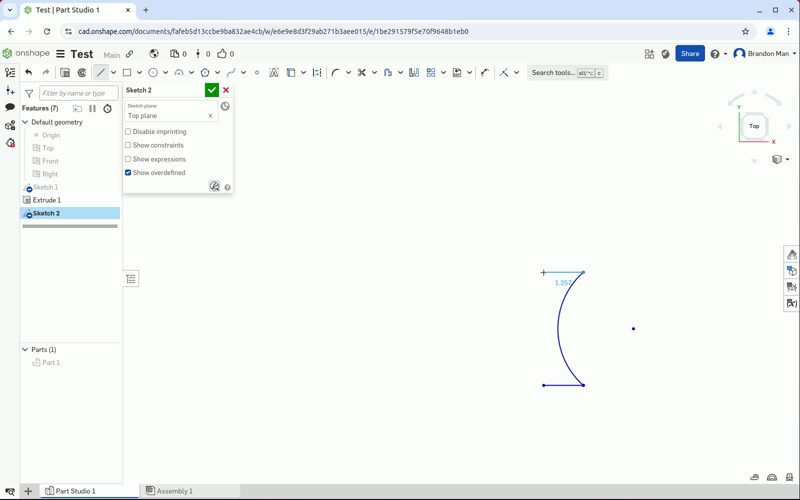
scroll(6)
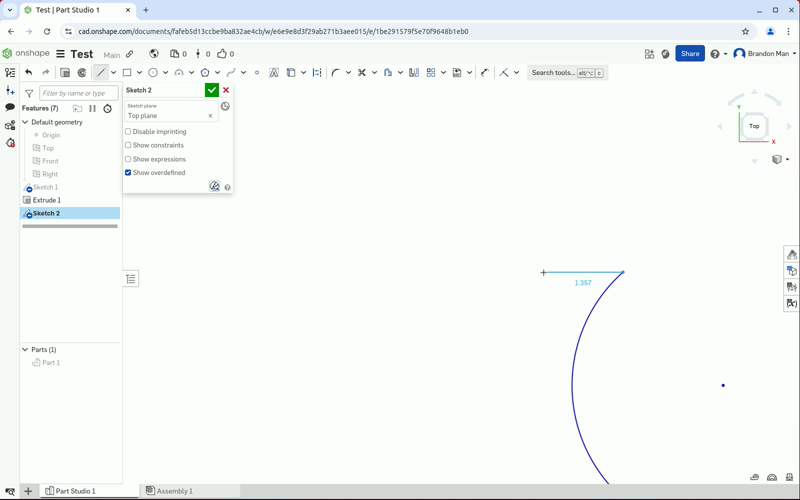
click(543, 272)
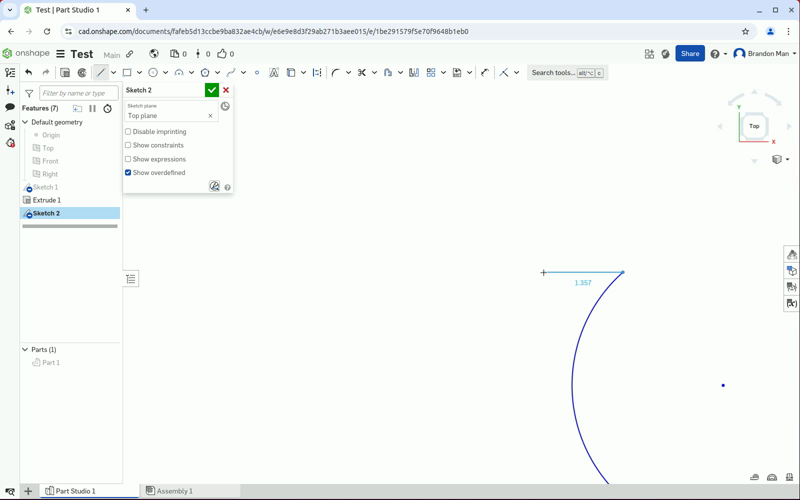
scroll(-6)
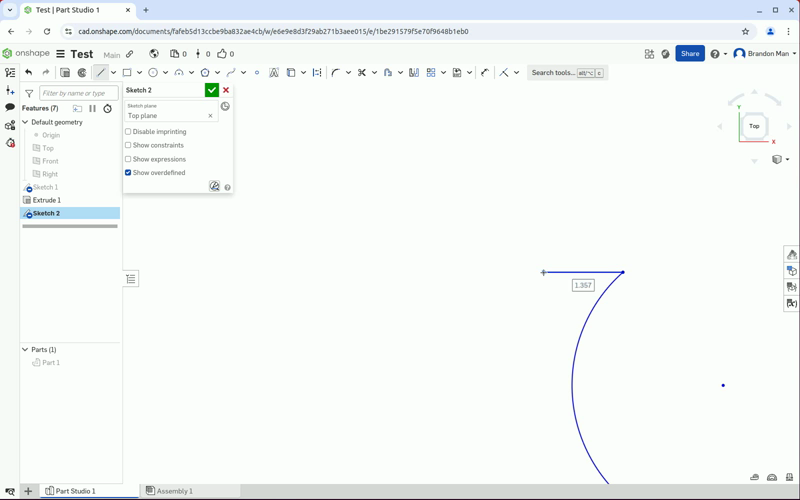
scroll(-6)
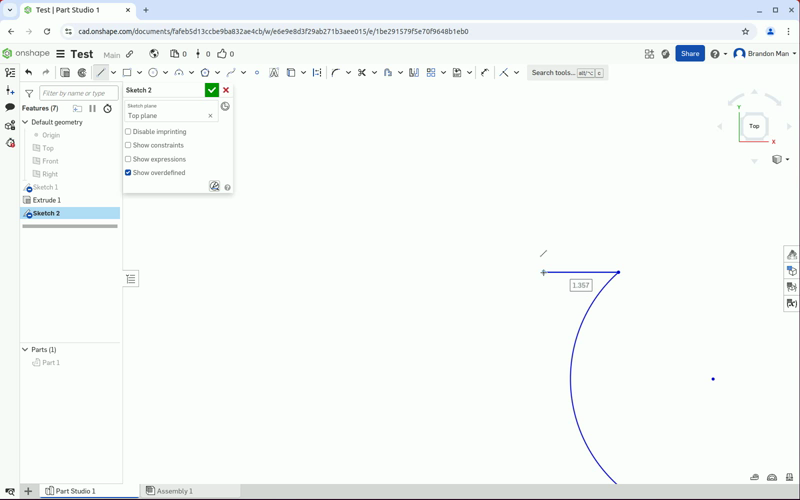
scroll(-6)
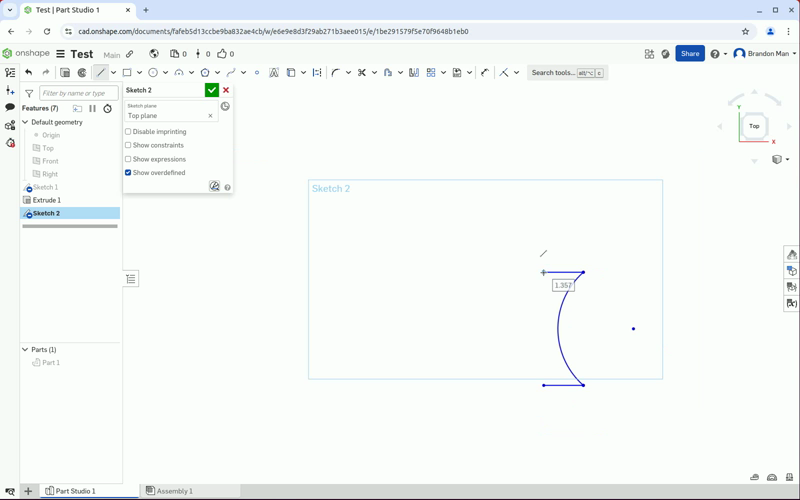
scroll(-6)
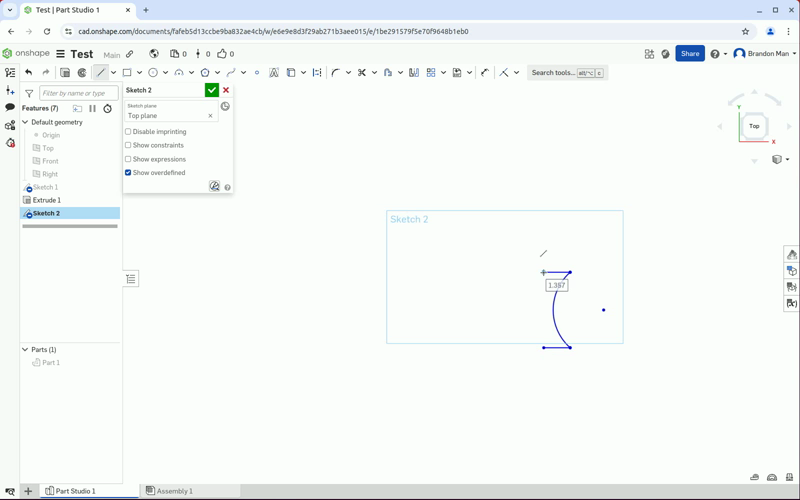
scroll(-6)
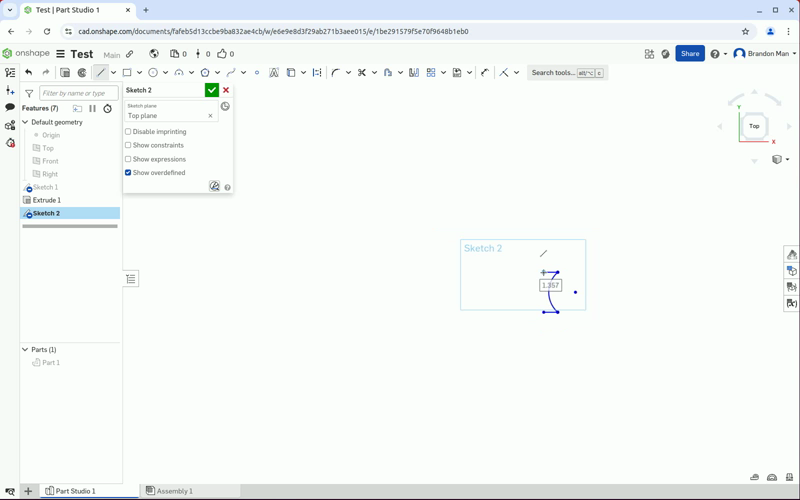
scroll(-6)
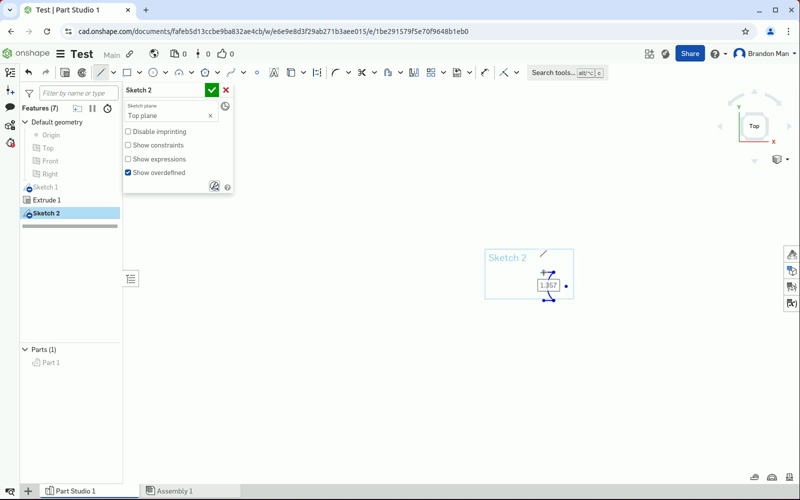
scroll(-6)
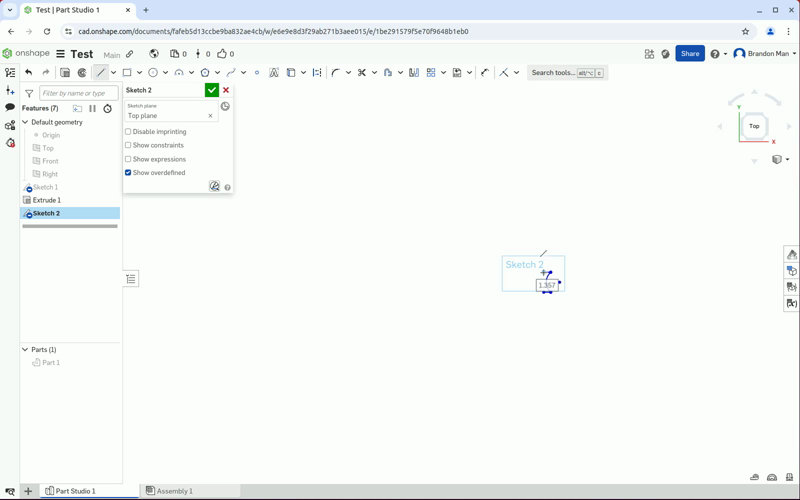
key_up(shift)
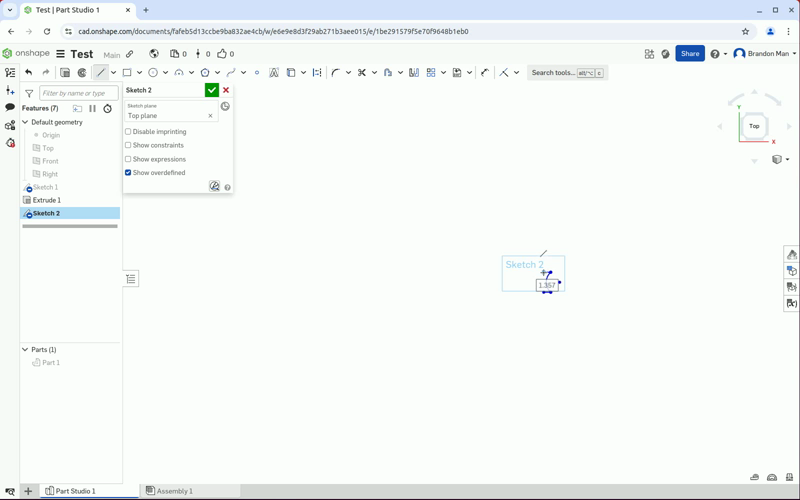
key(esc)
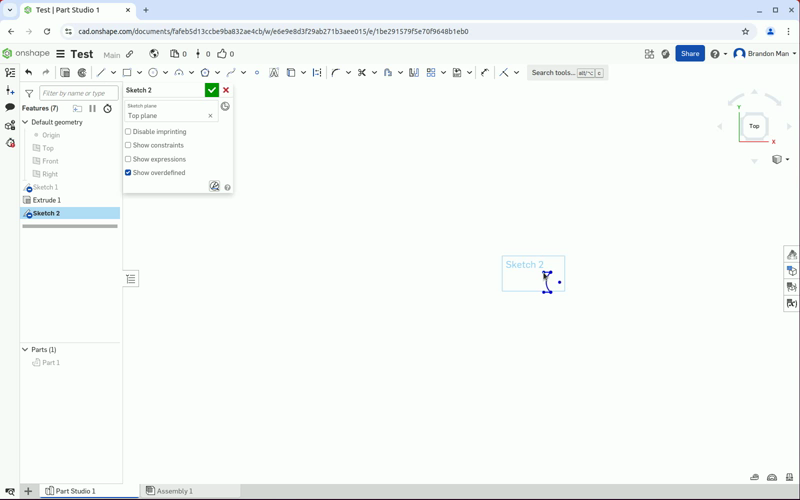
key(a)
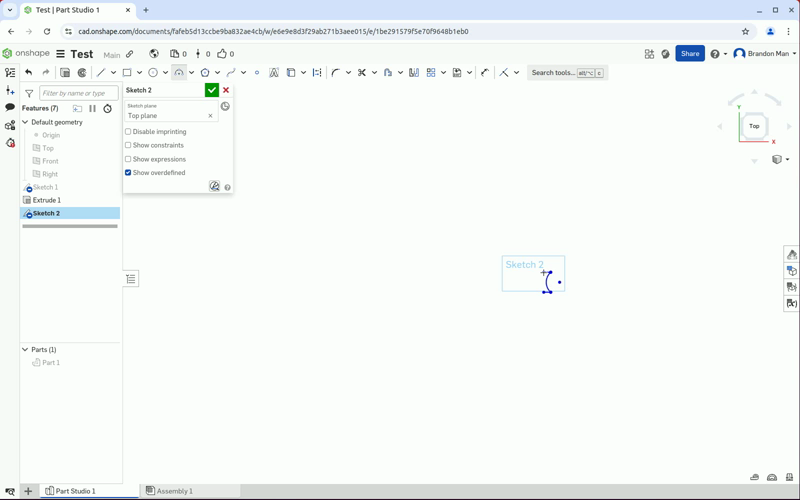
mouse_move(543, 272)
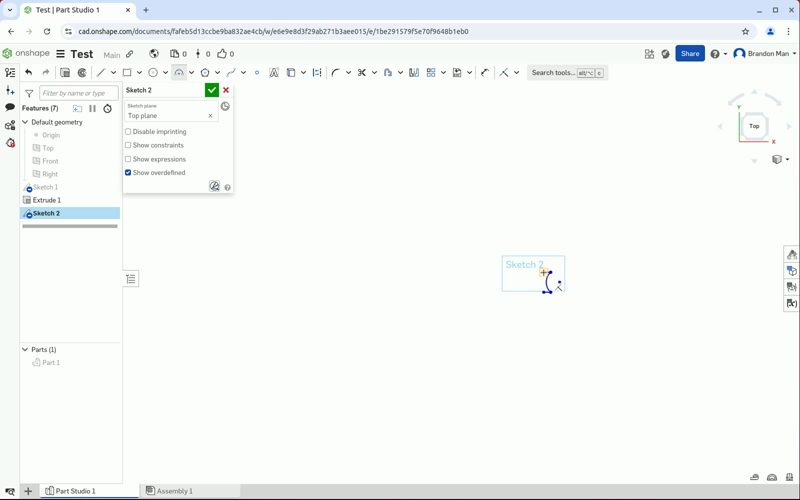
click(543, 272)
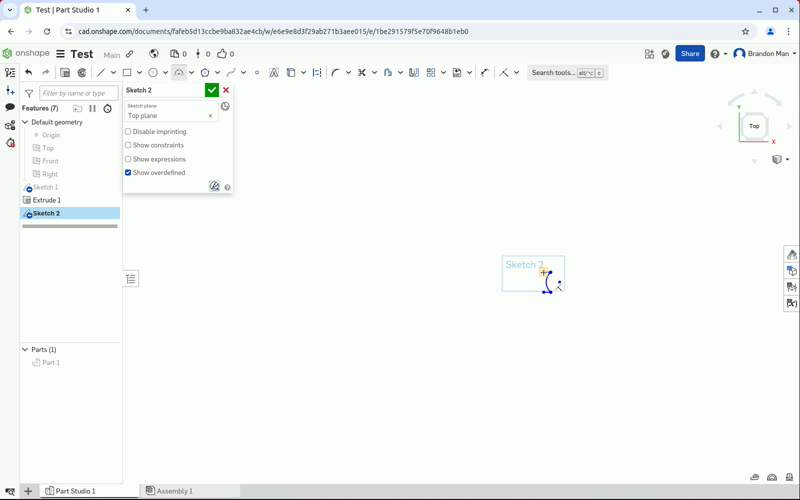
mouse_move(543, 292)
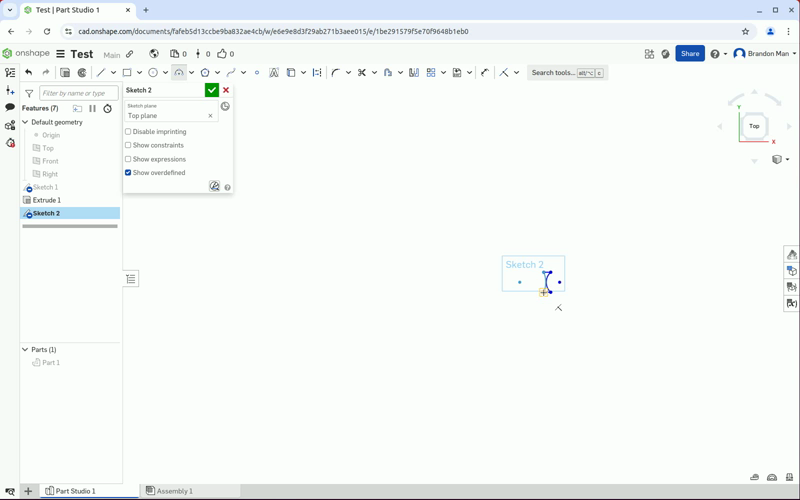
click(543, 292)
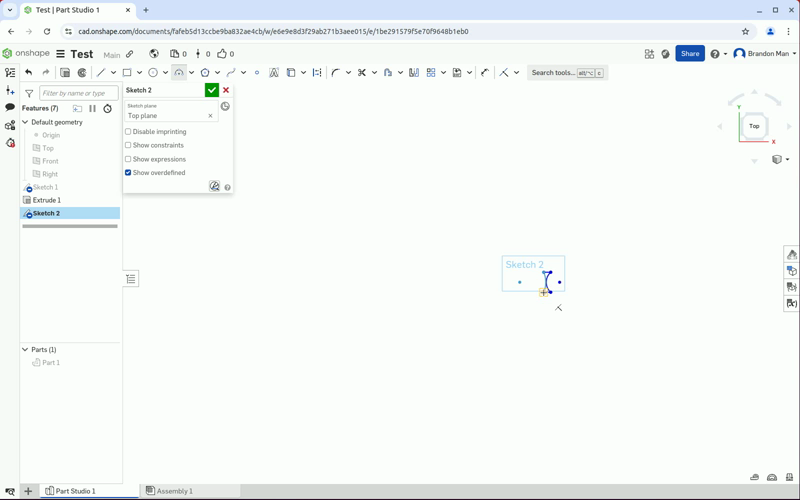
key_down(shift)
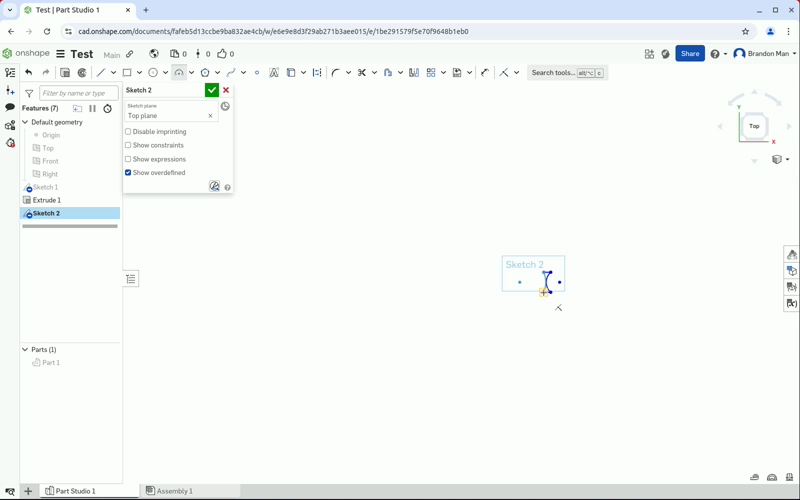
mouse_move(540, 282)
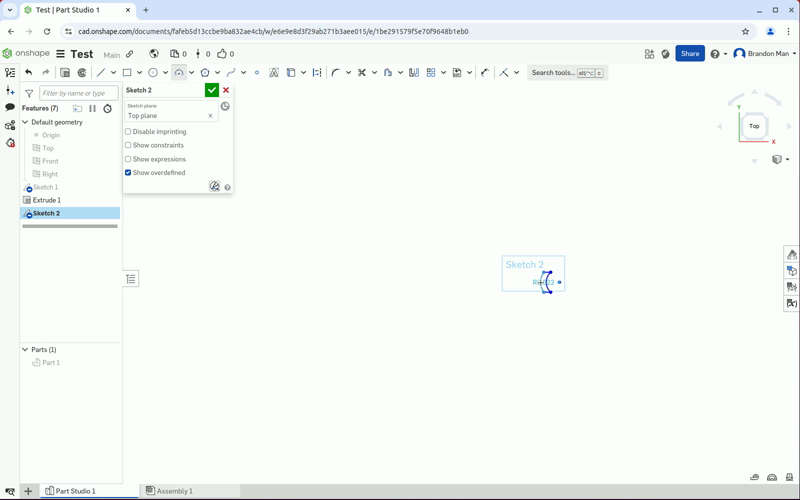
click(540, 282)
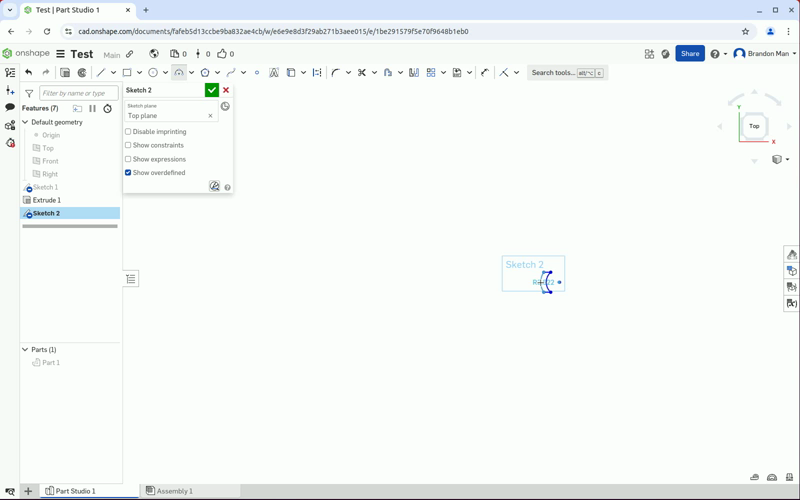
key_up(shift)
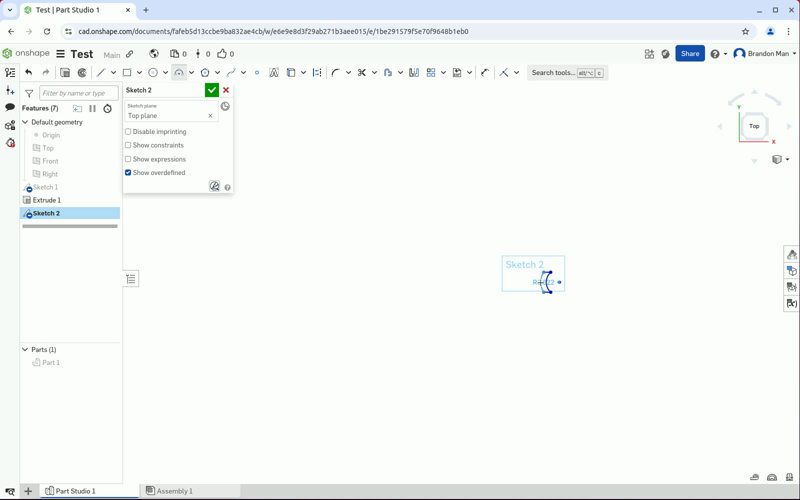
key(esc)
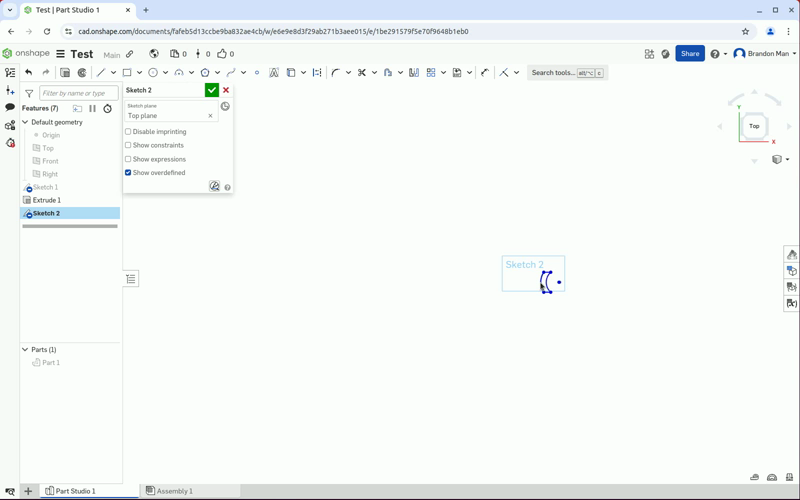
mouse_move(541, 283)
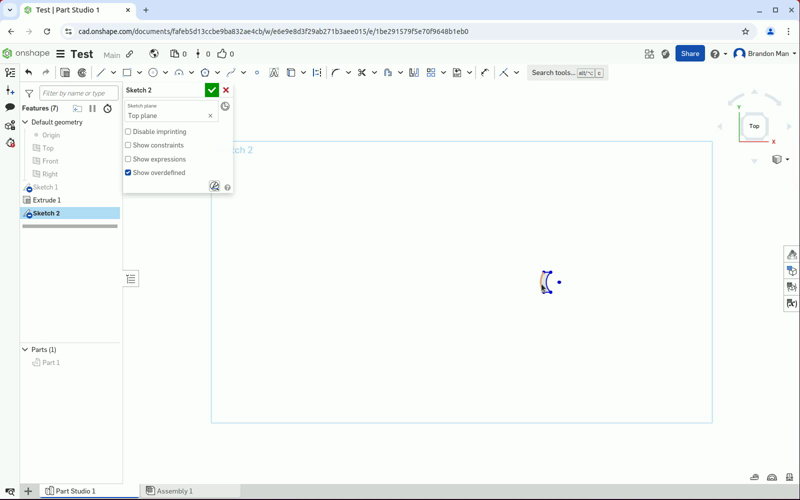
scroll(6)
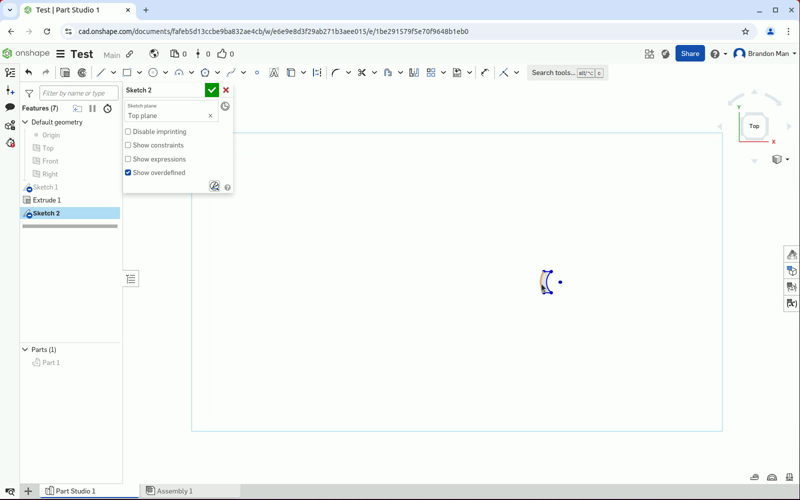
scroll(6)
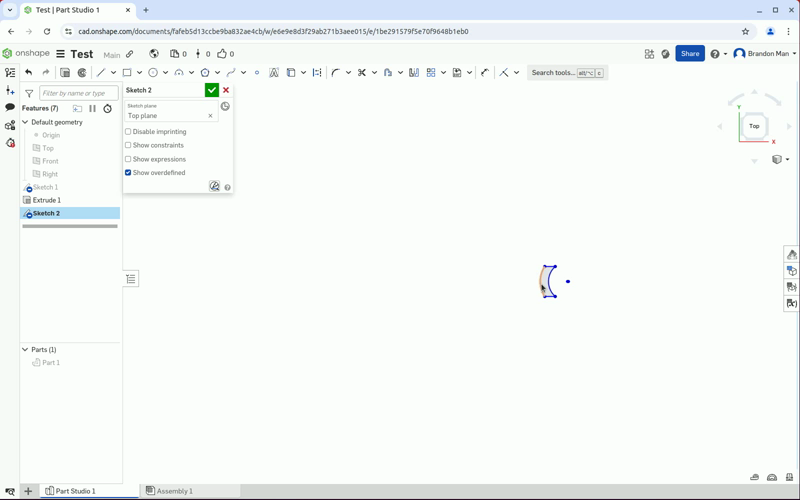
scroll(6)
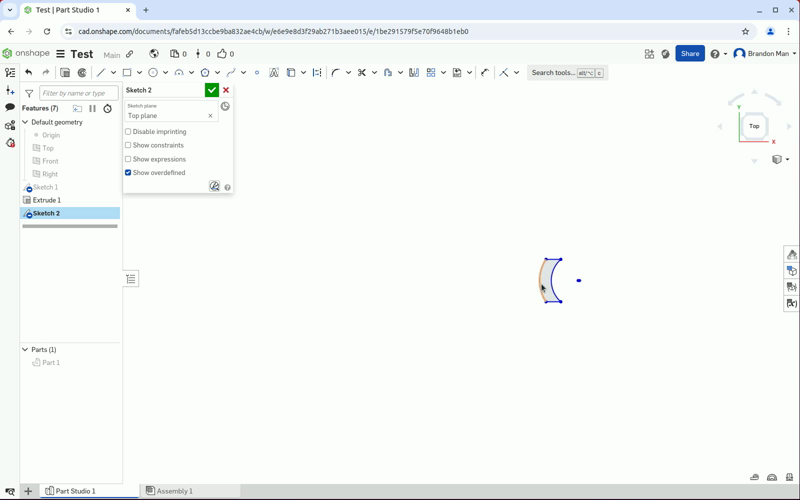
scroll(6)
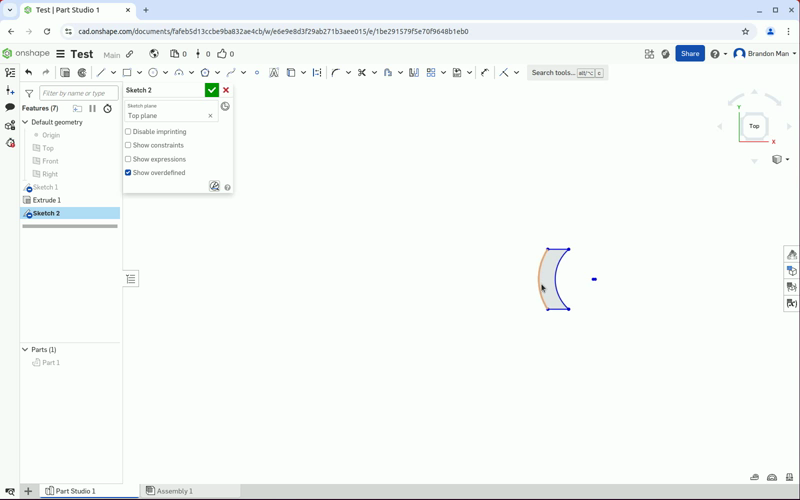
scroll(6)
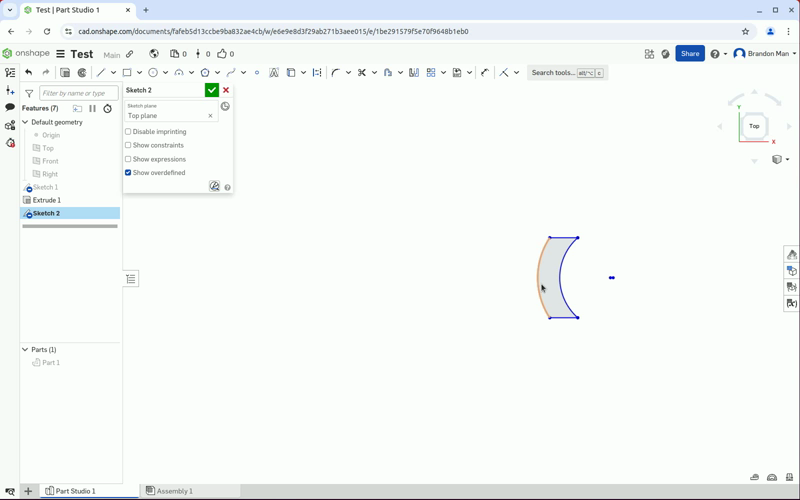
scroll(6)
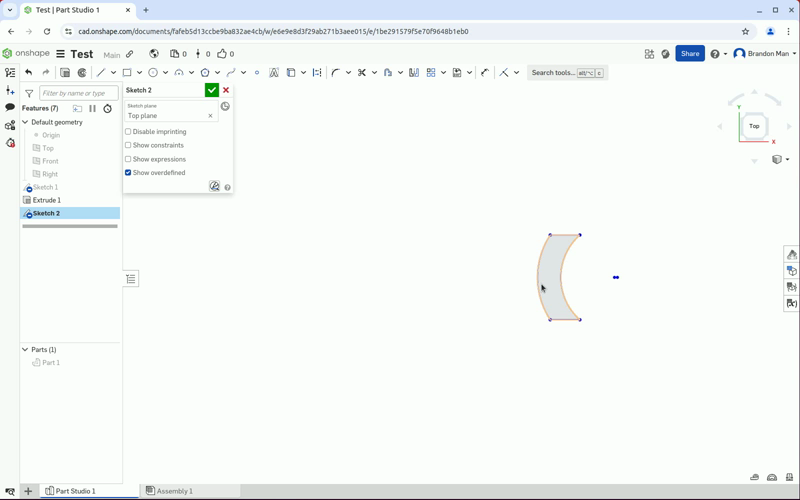
scroll(6)
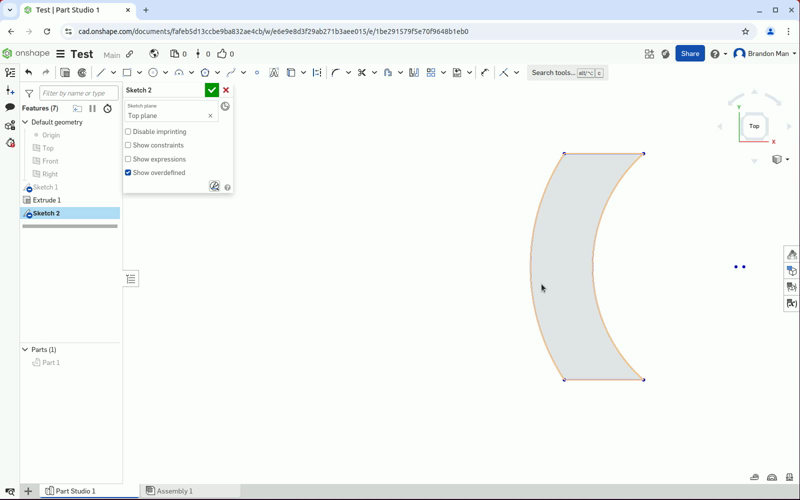
click(541, 283)
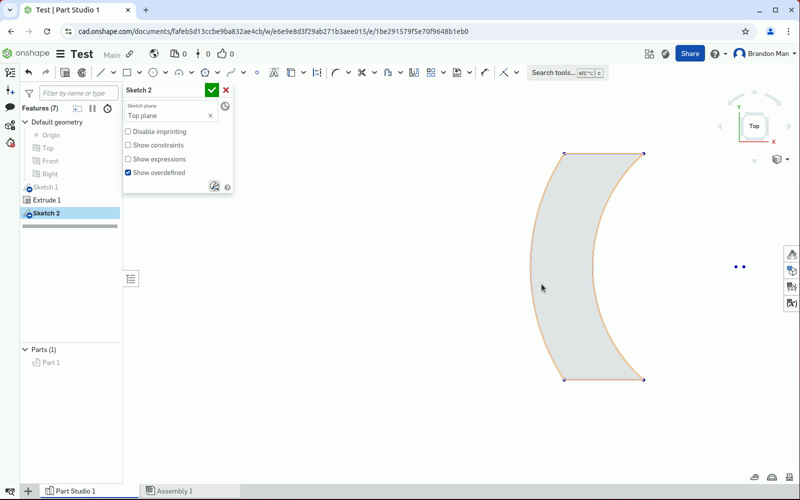
scroll(-6)
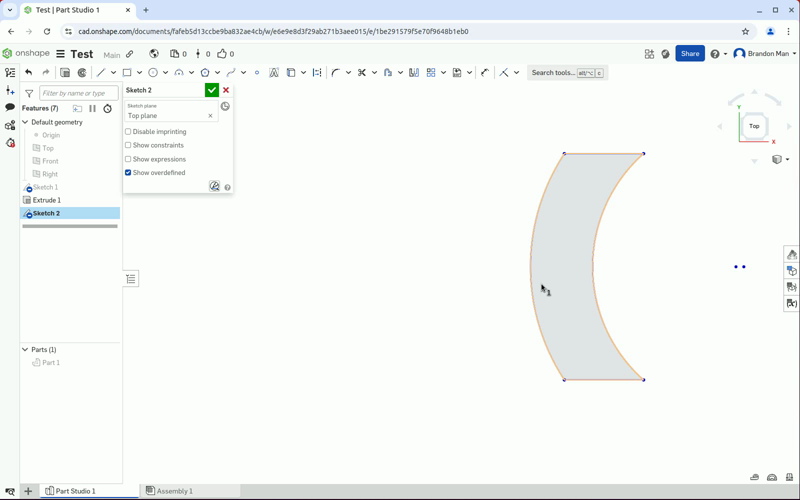
scroll(-6)
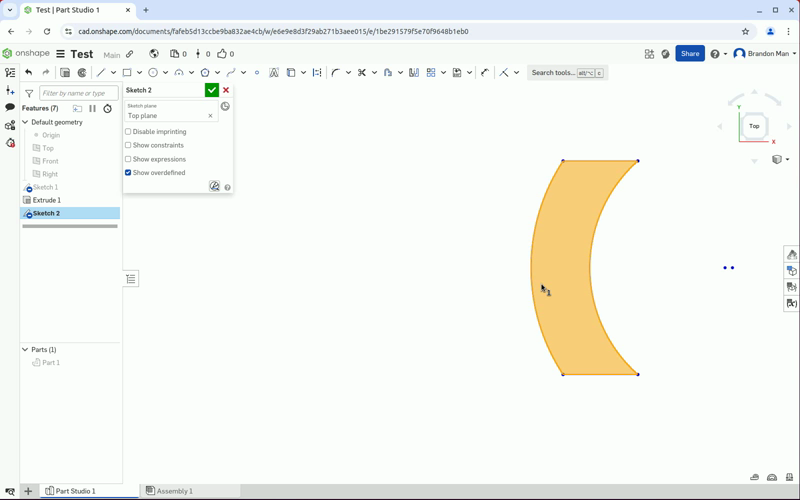
scroll(-6)
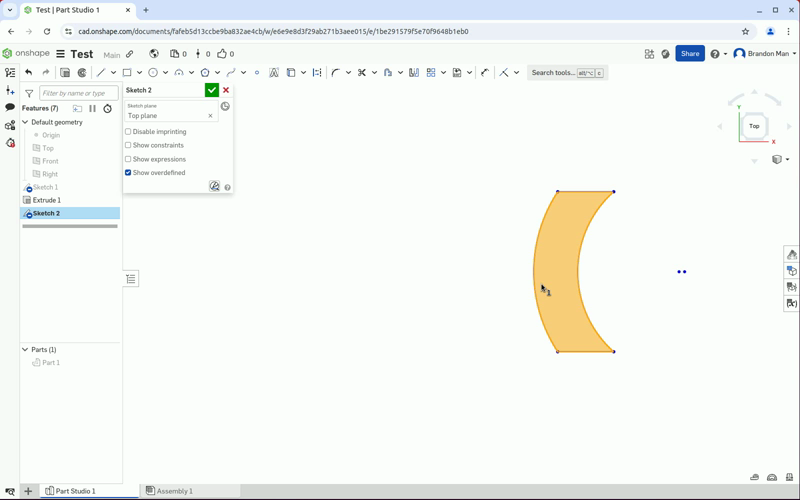
scroll(-6)
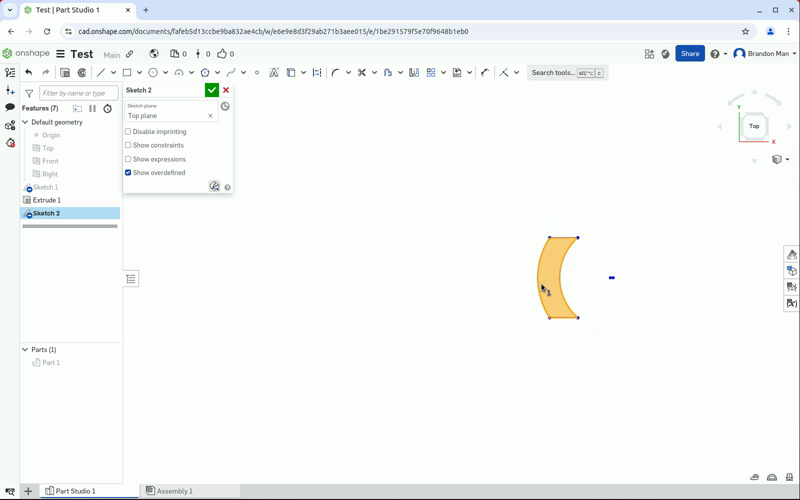
scroll(-6)
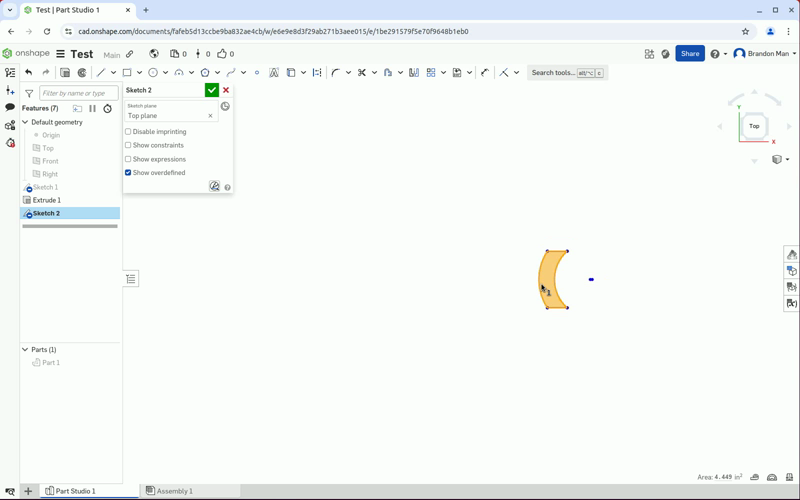
scroll(-6)
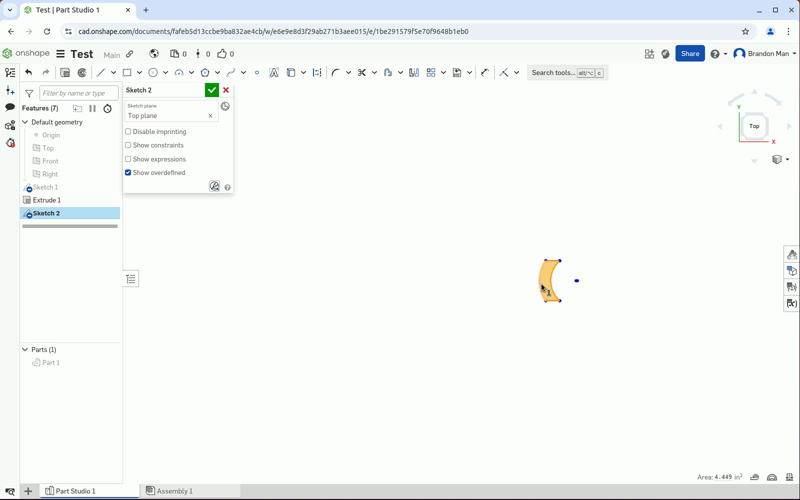
scroll(-6)
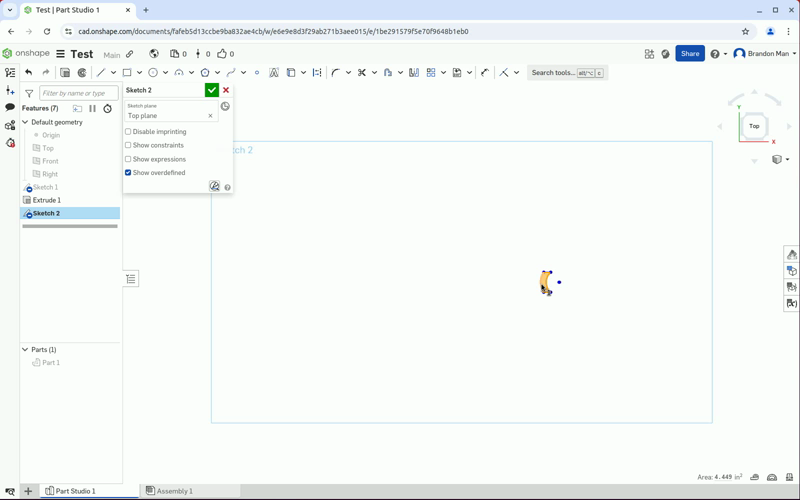
mouse_move(73, 352)
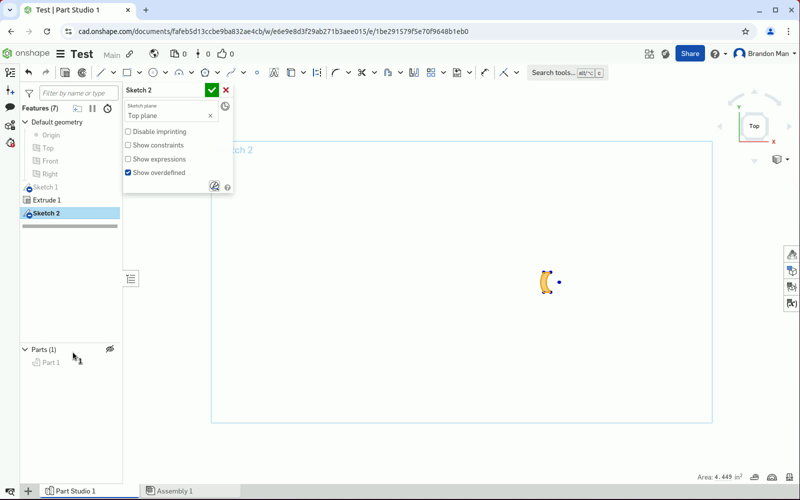
key(shift+y)
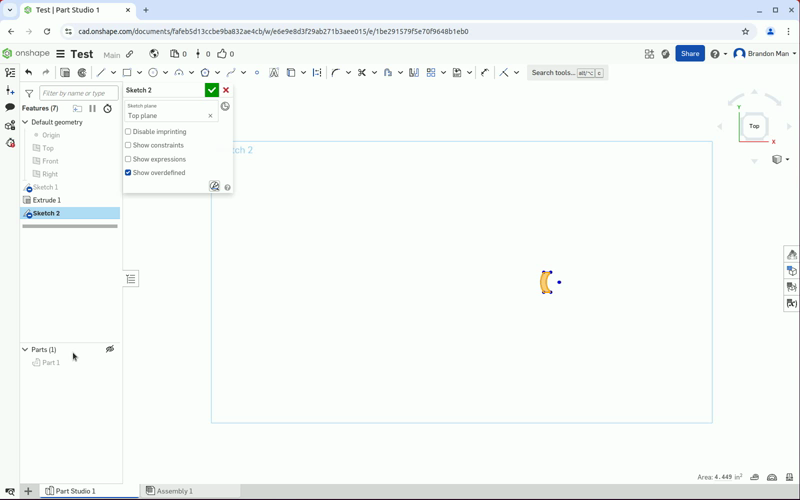
key(shift+e)
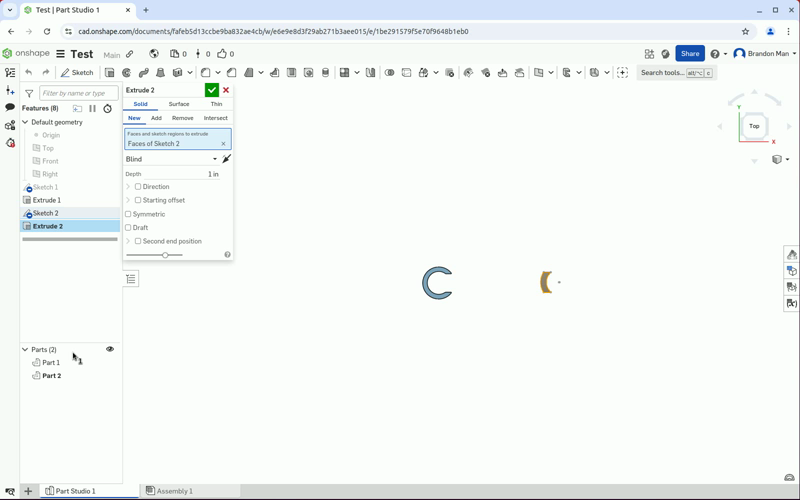
mouse_move(143, 106)
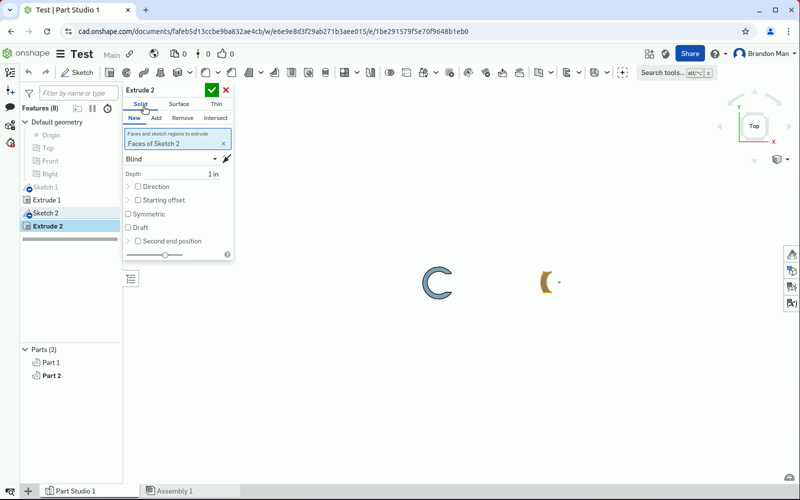
click(143, 106)
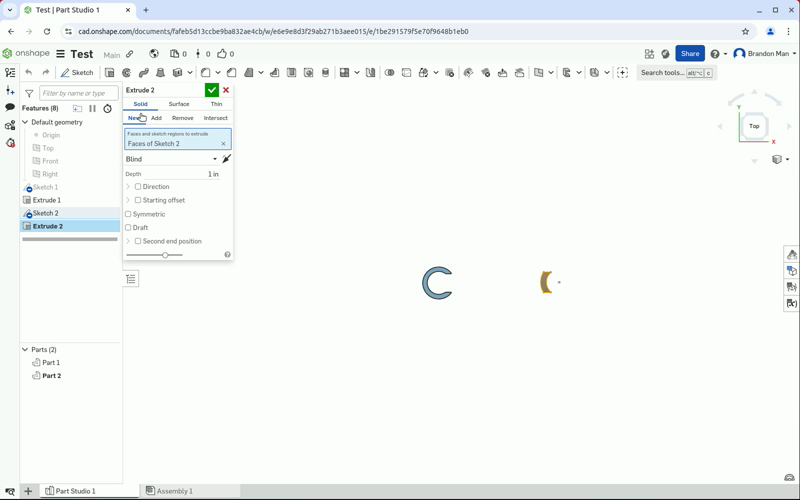
mouse_move(137, 120)
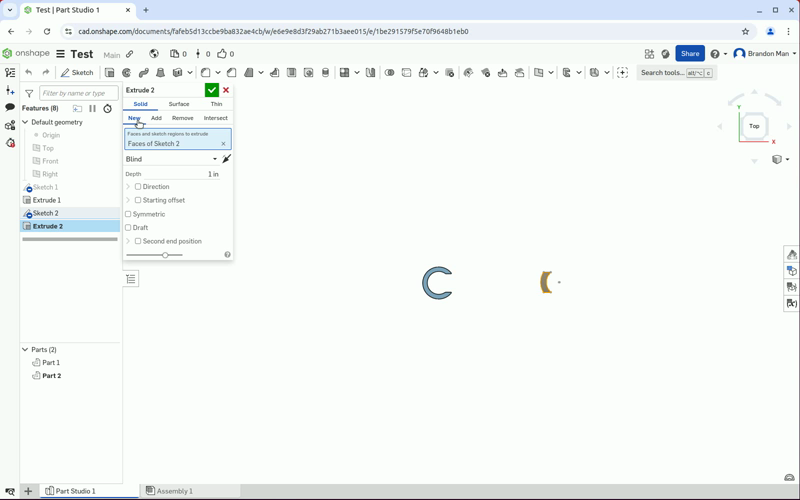
click(137, 120)
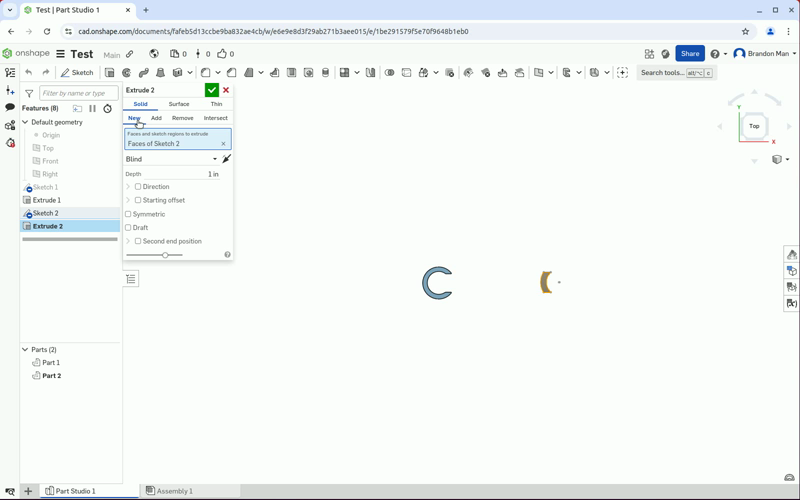
key(tab, 4)
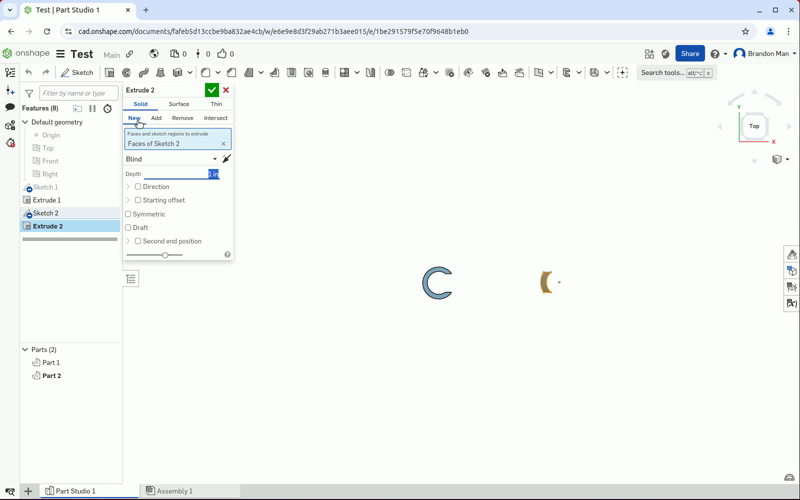
text(4.574)
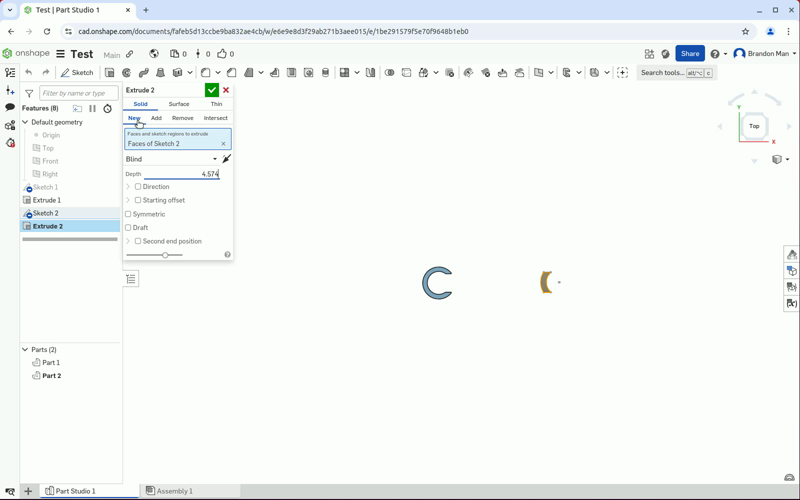
key(enter)
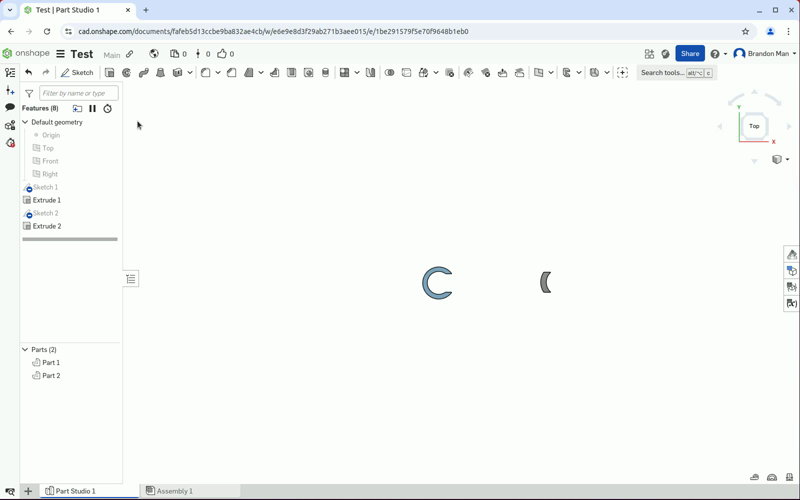
key(shift+h)
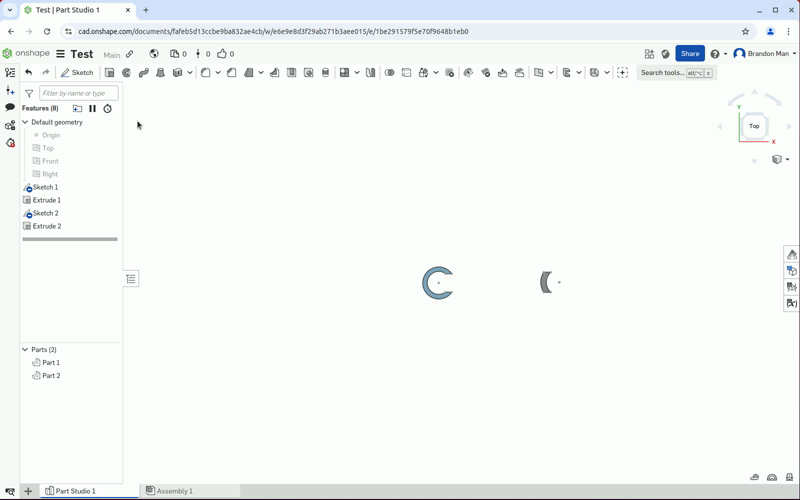
key(shift+h)
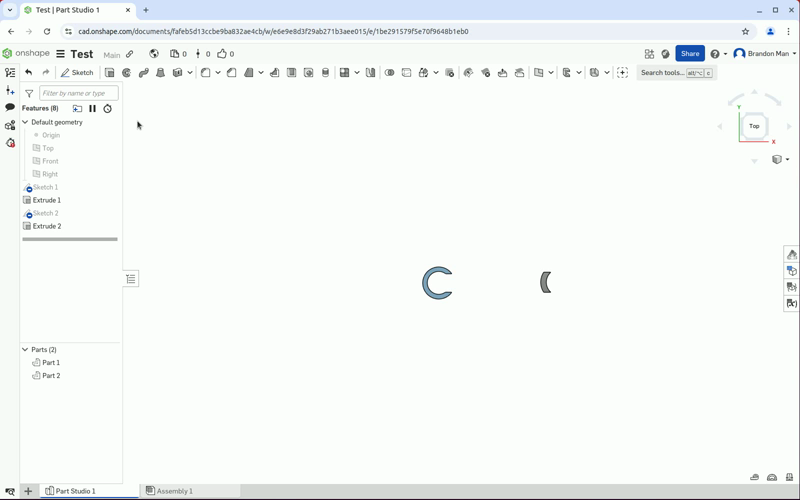
mouse_move(73, 189)
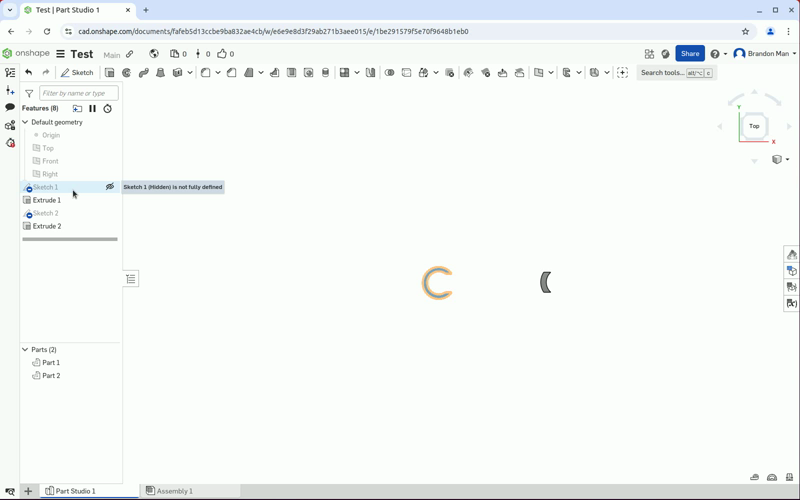
click(73, 189)
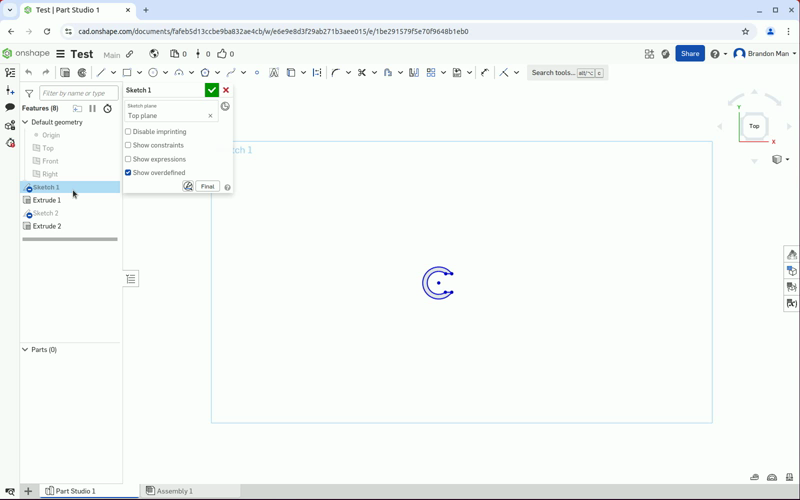
mouse_move(229, 92)
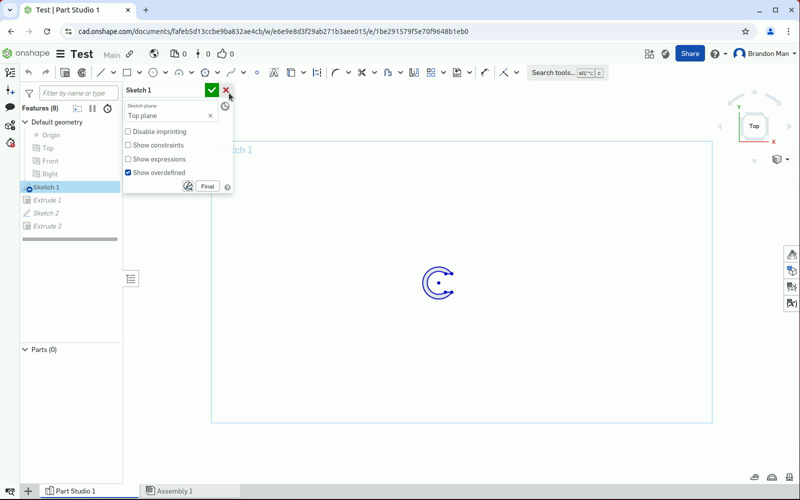
click(229, 92)
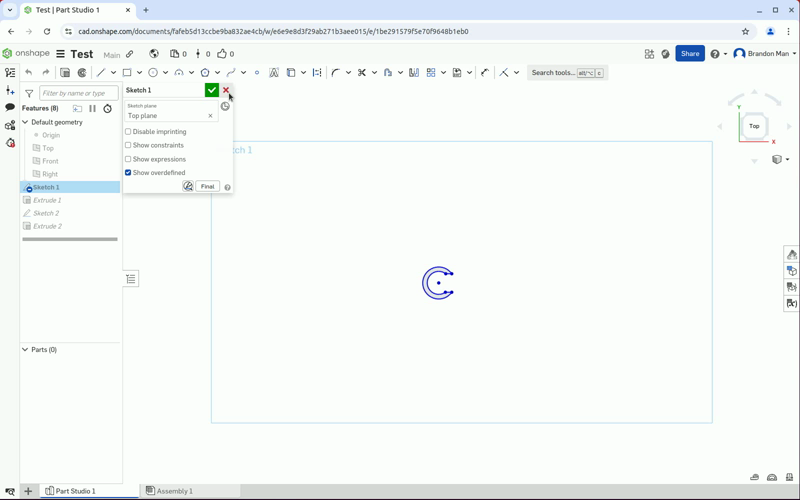
key(shift+s)
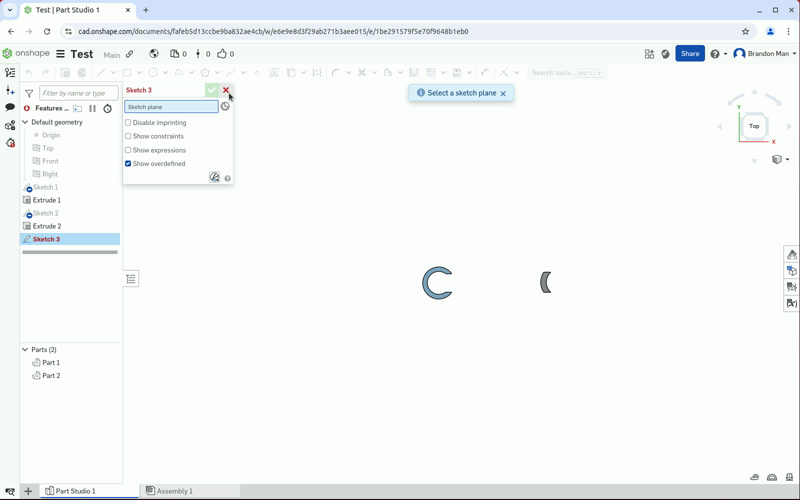
mouse_move(73, 150)
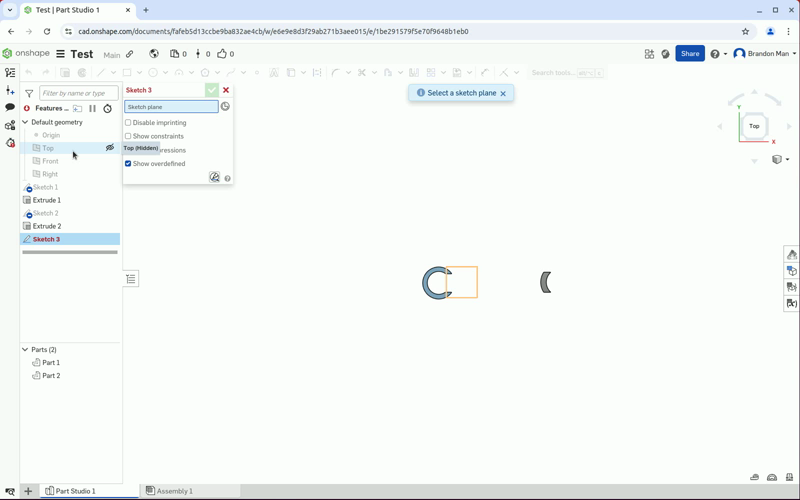
click(73, 150)
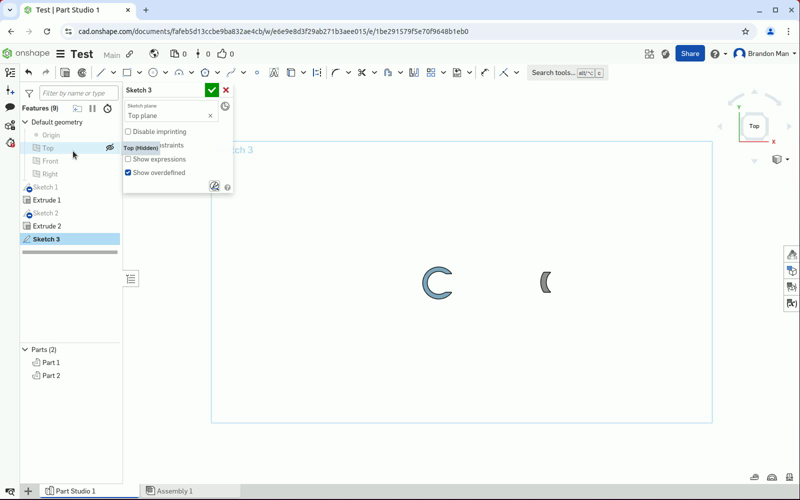
mouse_move(73, 352)
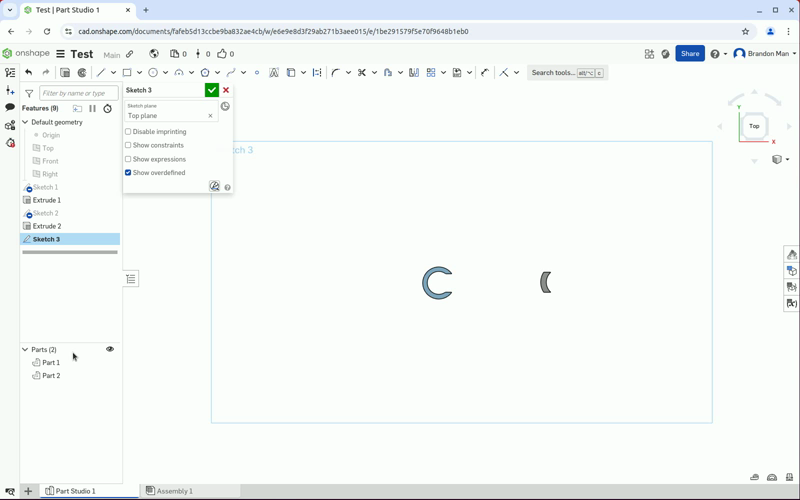
key(y)
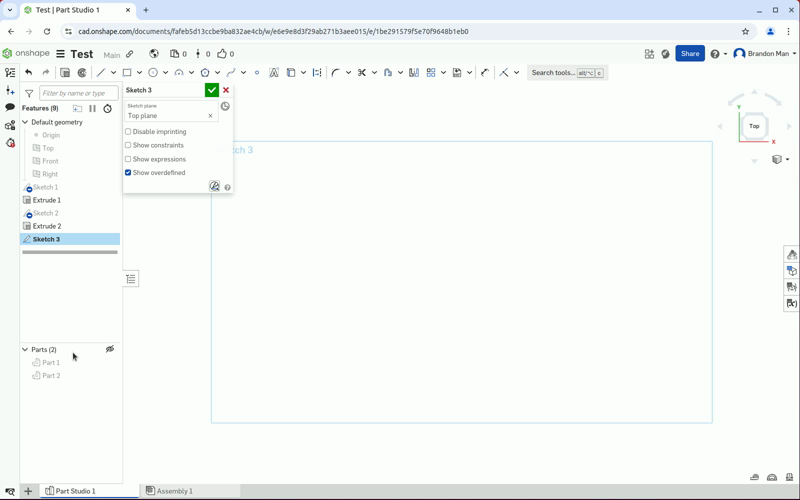
key(l)
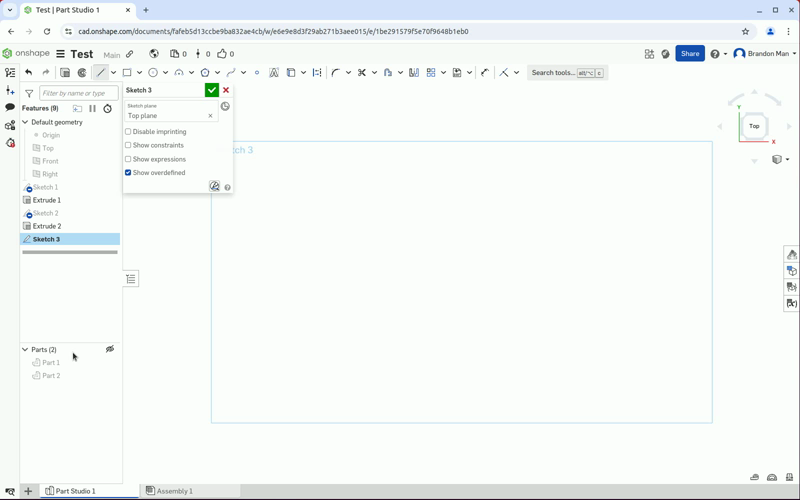
key_down(shift)
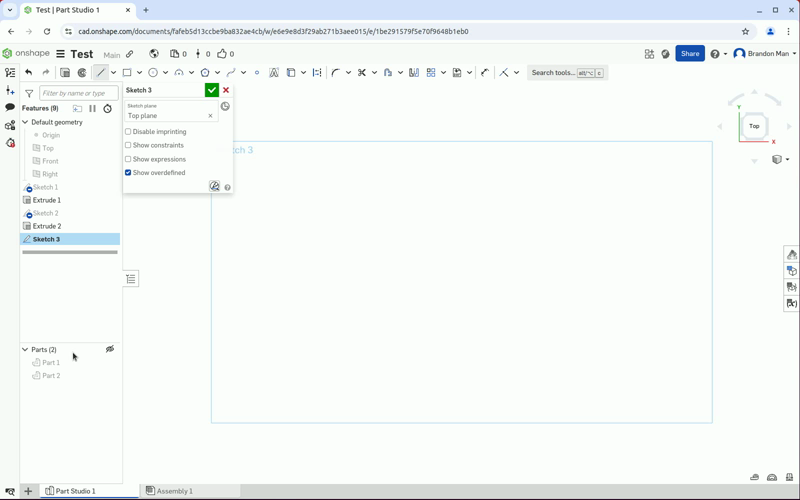
mouse_move(452, 292)
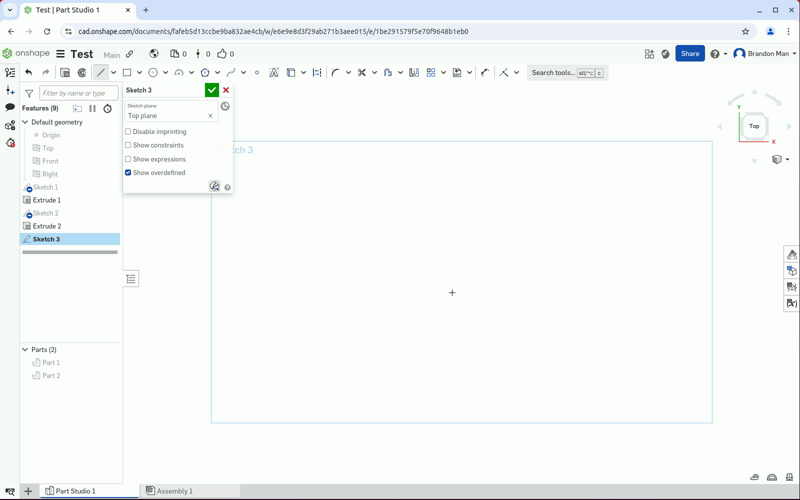
click(452, 292)
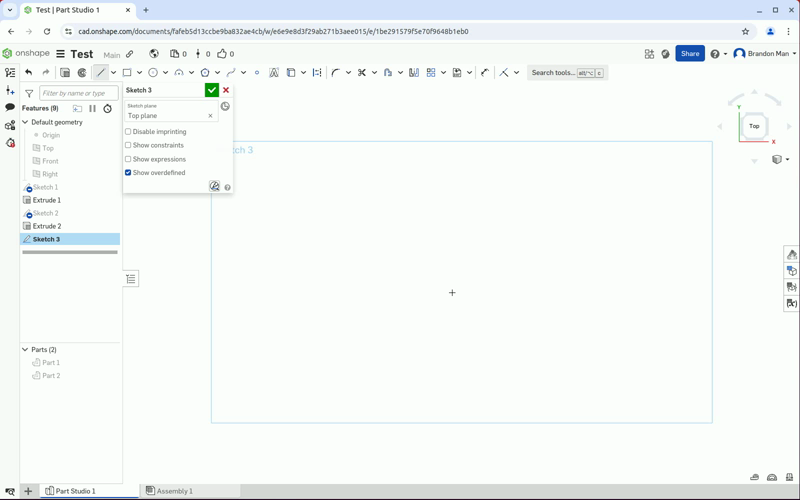
key_up(shift)
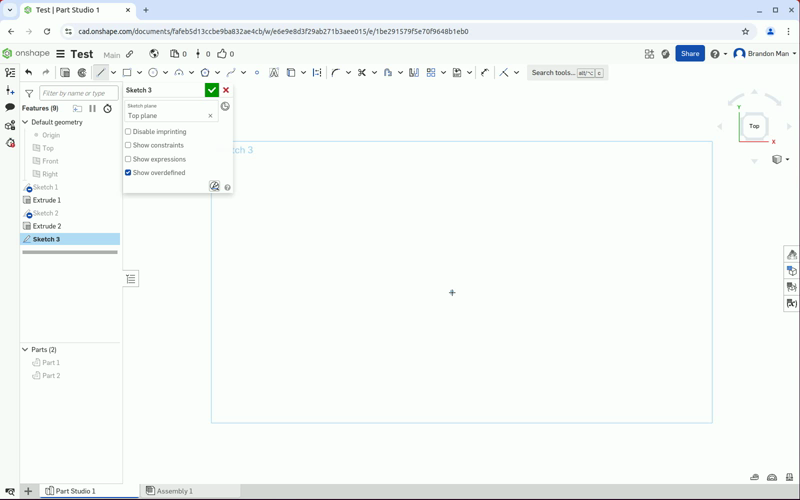
key_down(shift)
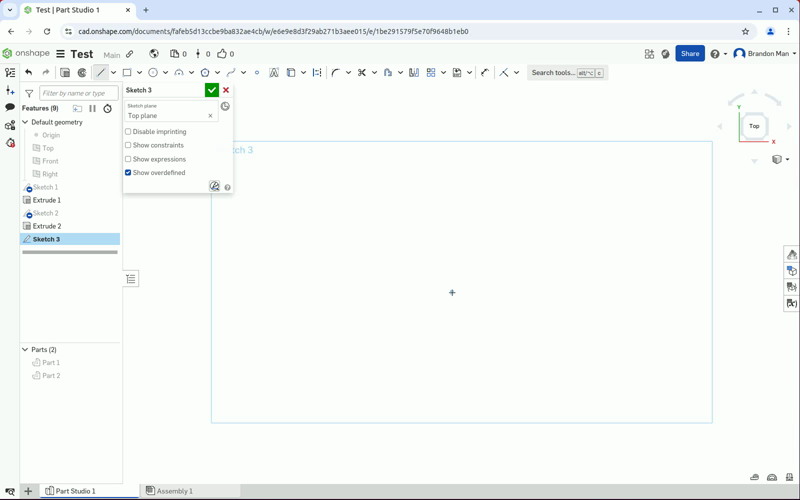
mouse_move(545, 292)
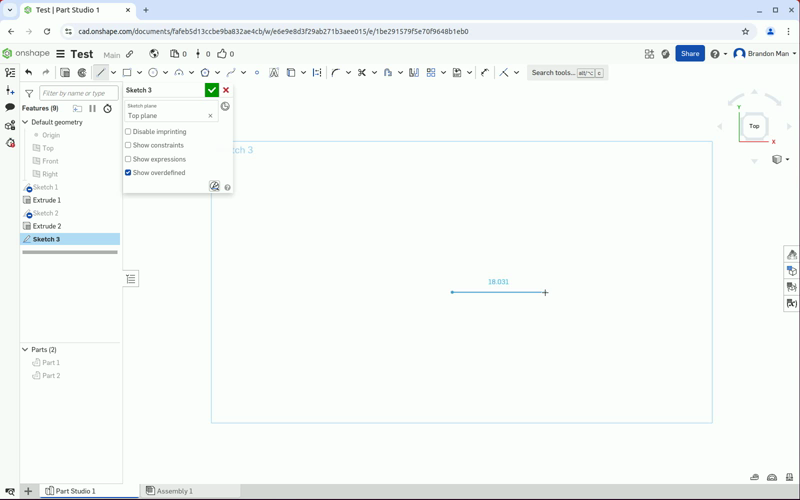
click(545, 292)
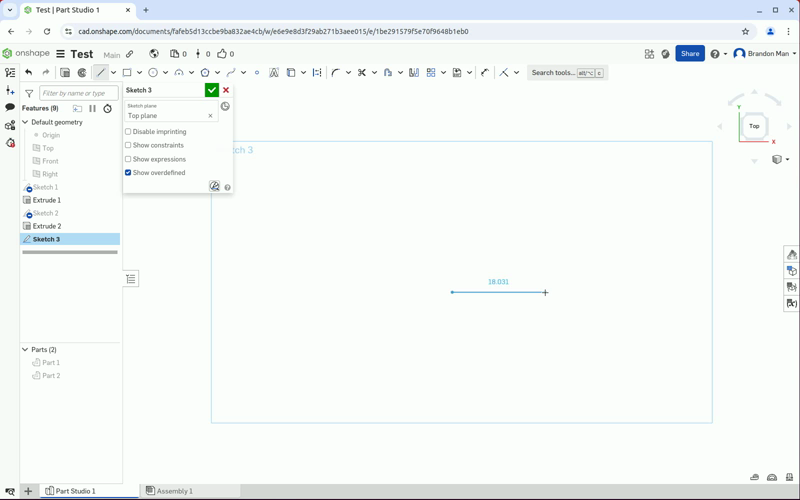
key_up(shift)
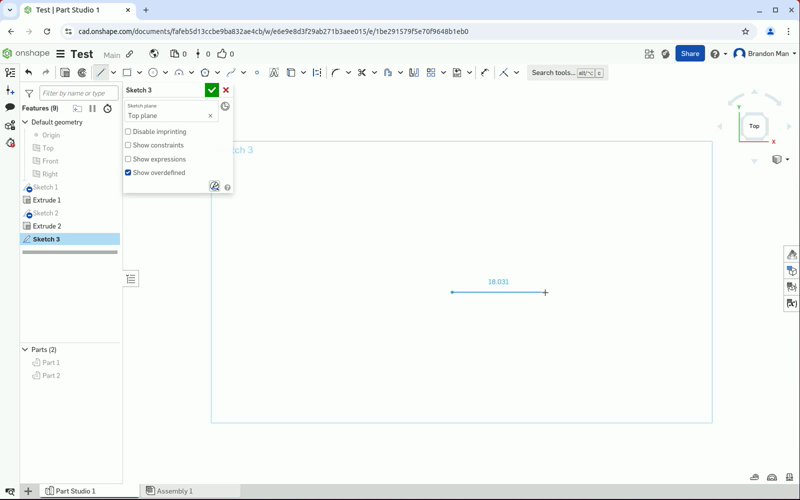
key(esc)
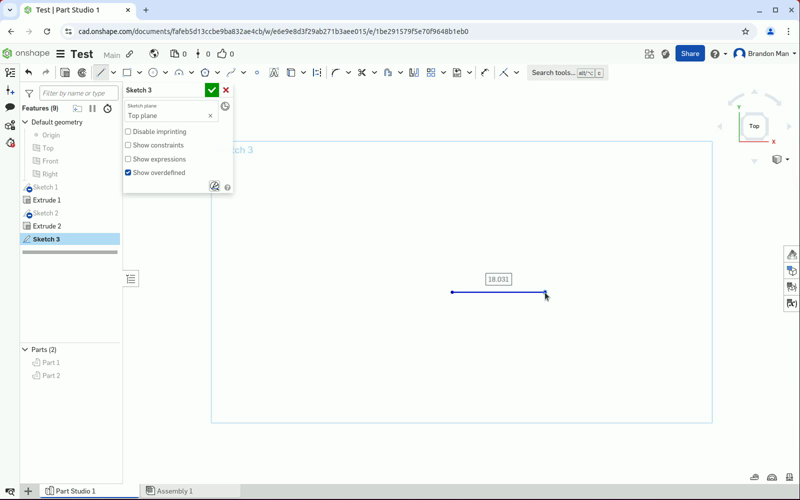
key(a)
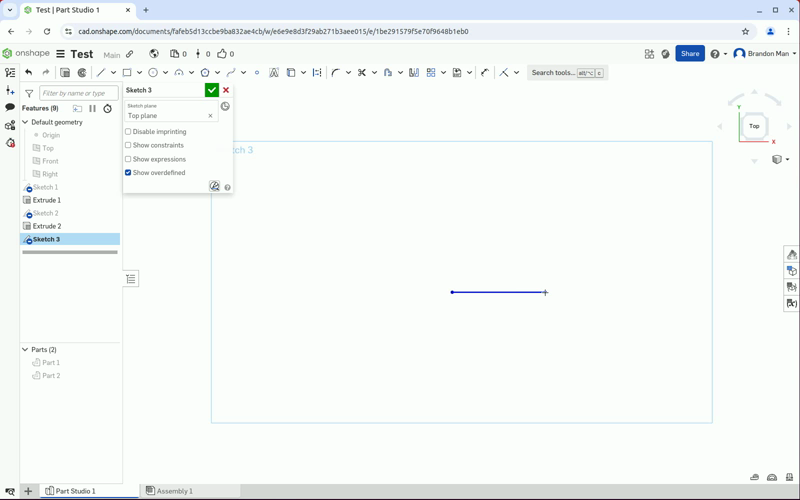
mouse_move(545, 292)
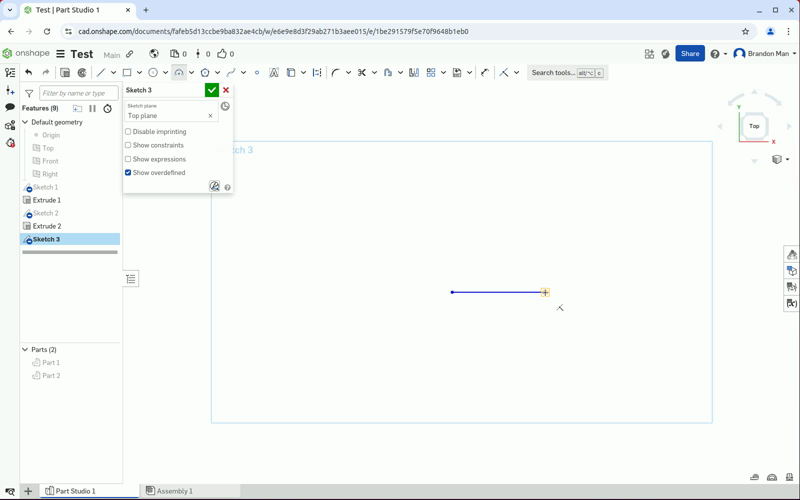
click(545, 292)
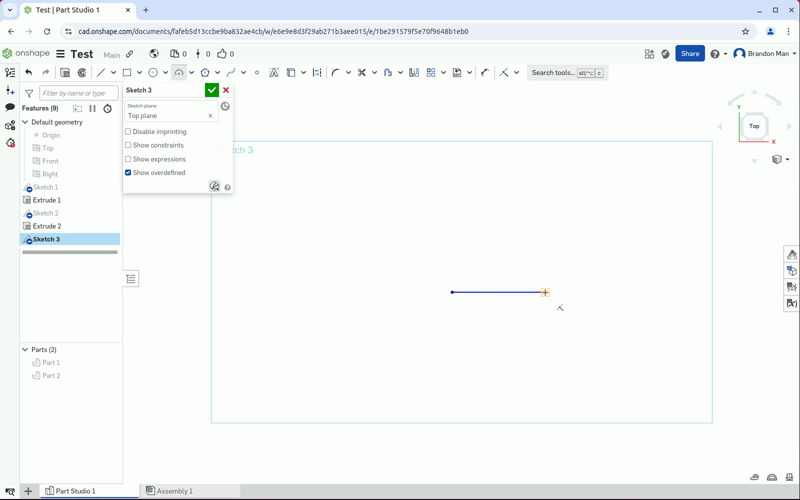
key_down(shift)
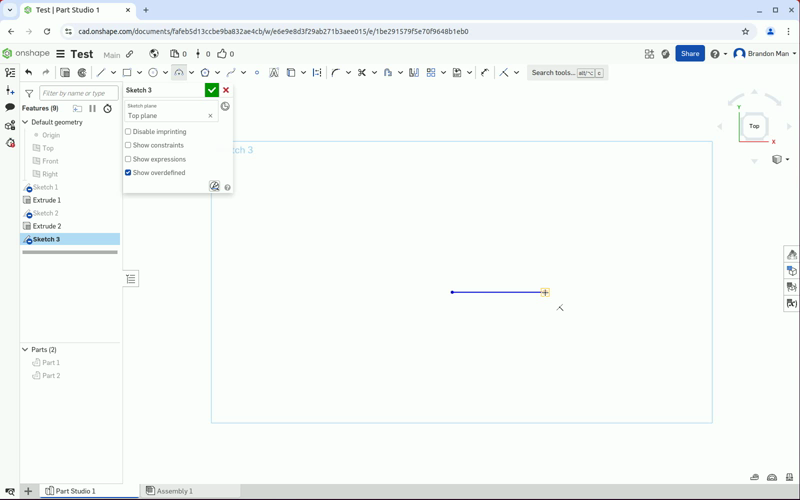
mouse_move(545, 273)
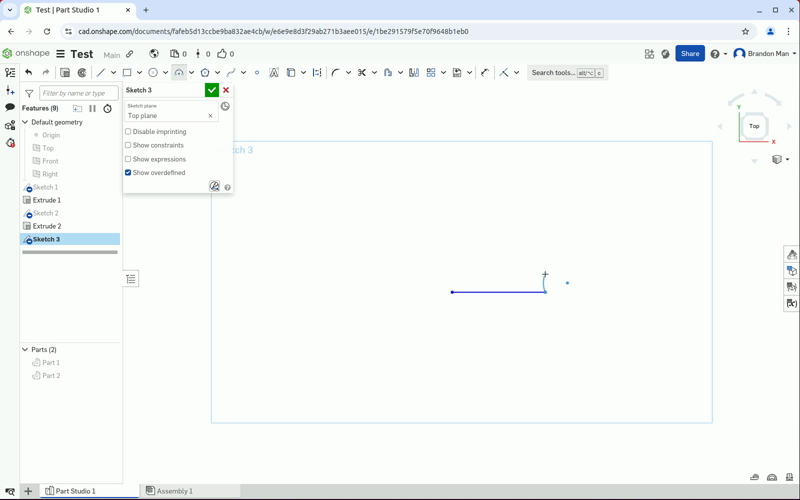
click(545, 273)
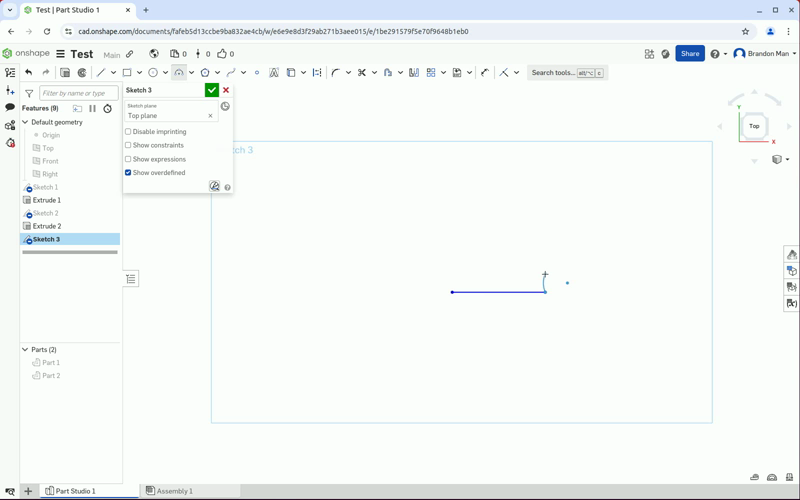
mouse_move(542, 282)
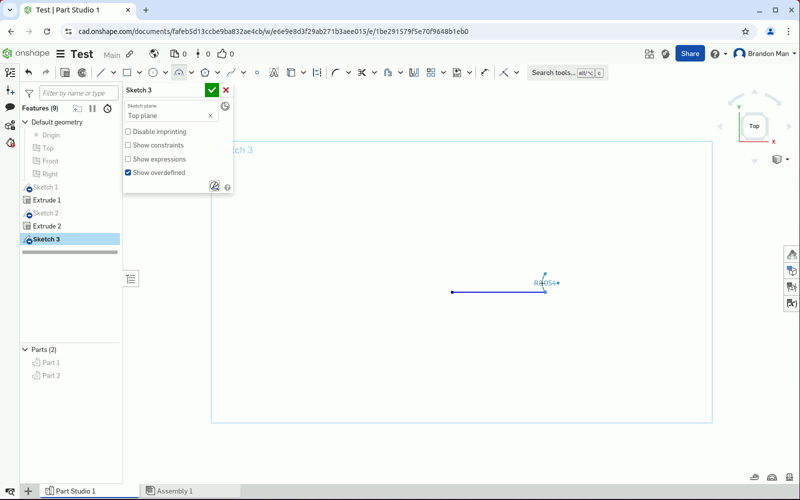
click(542, 282)
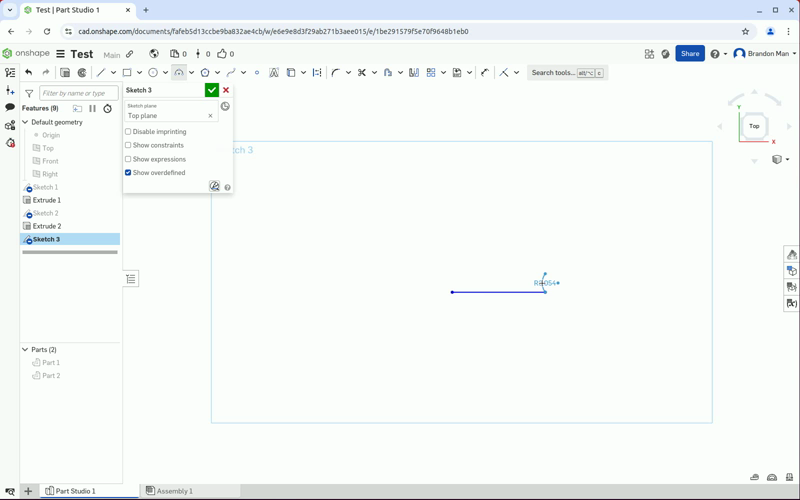
key_up(shift)
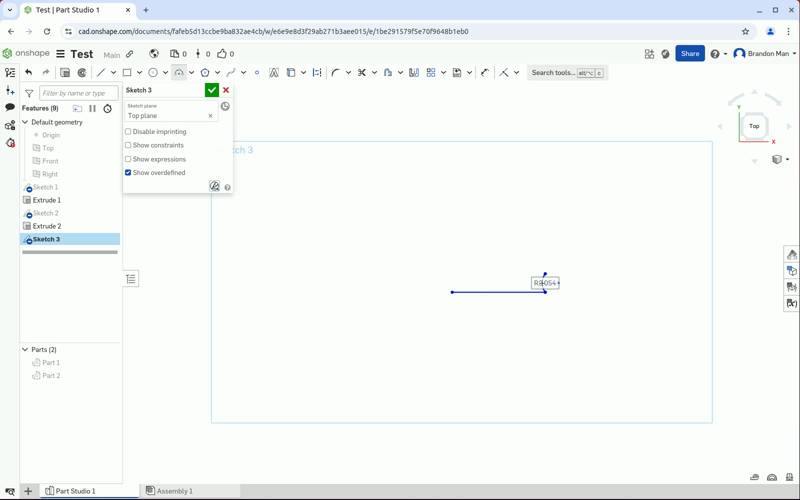
key(esc)
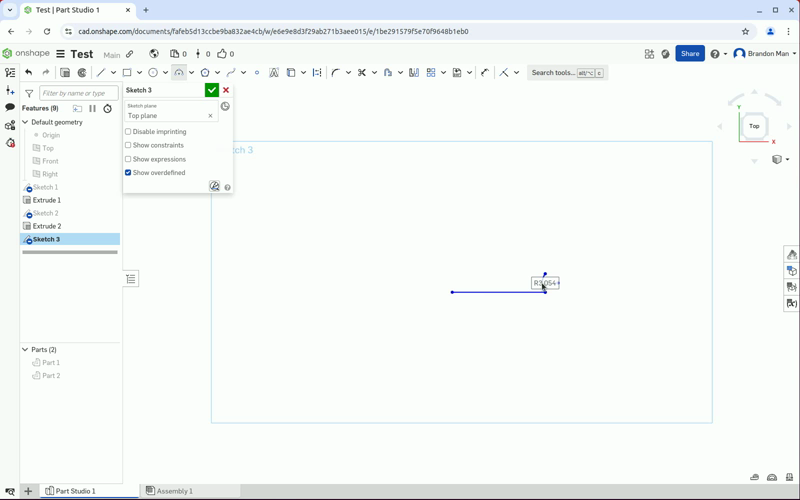
key(l)
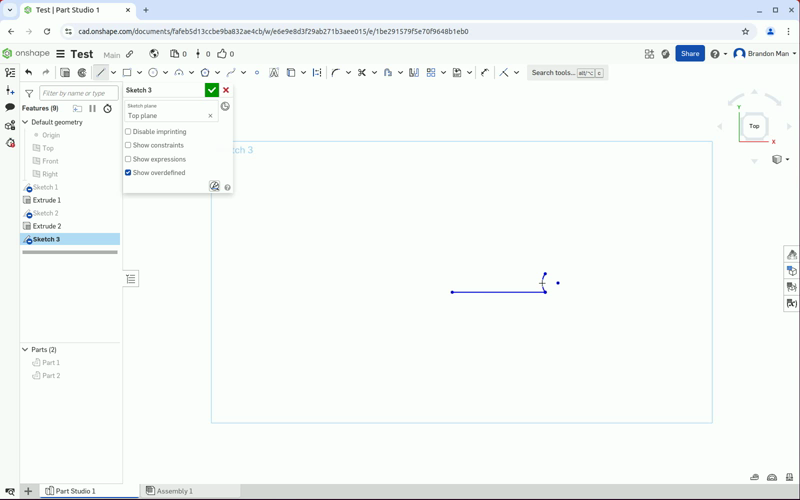
mouse_move(545, 273)
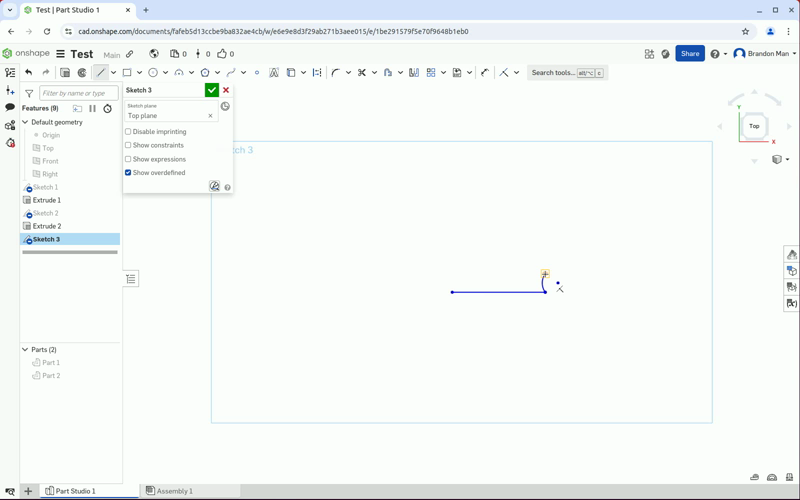
click(545, 273)
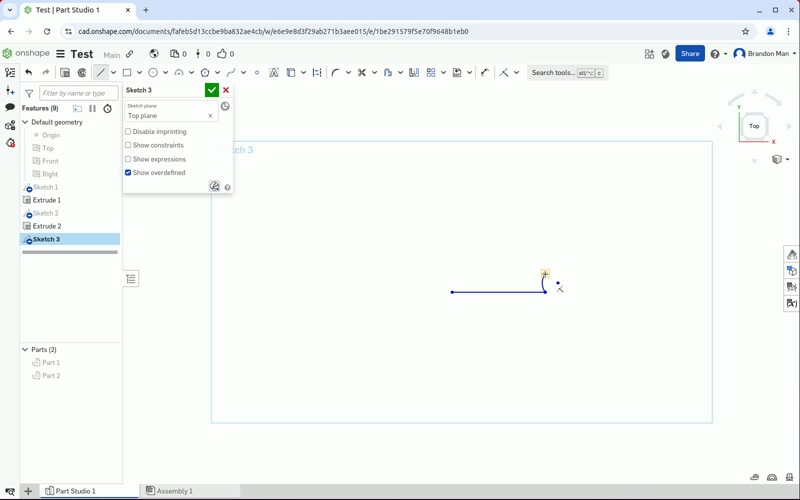
key_down(shift)
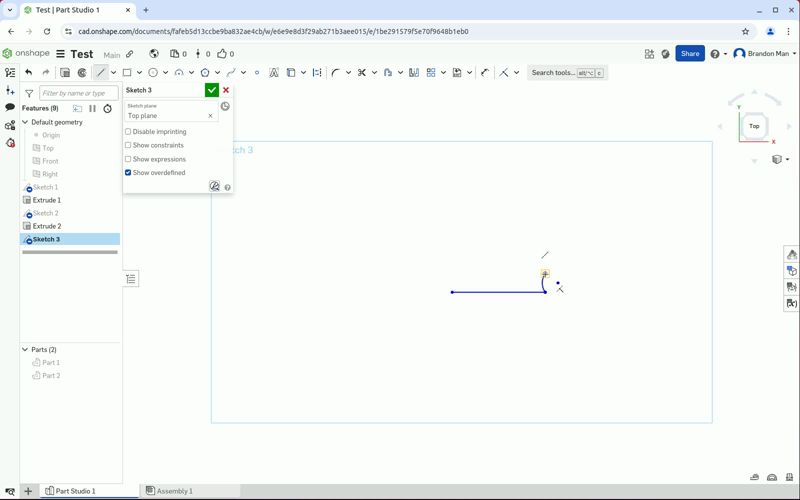
mouse_move(452, 273)
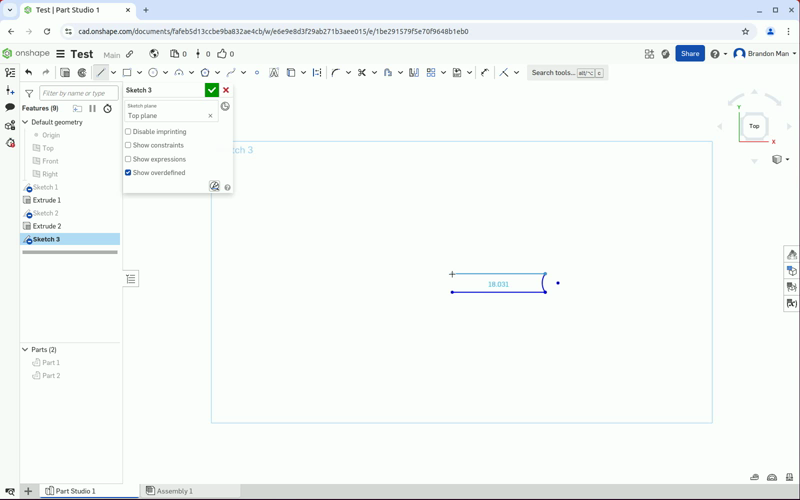
click(452, 273)
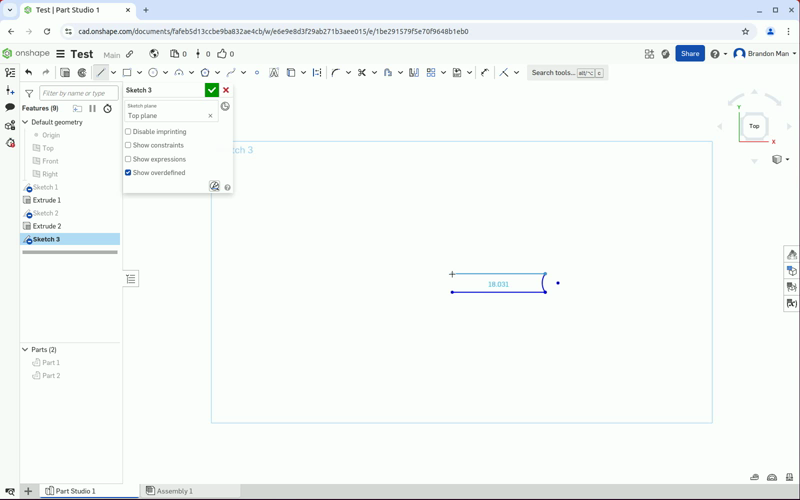
key_up(shift)
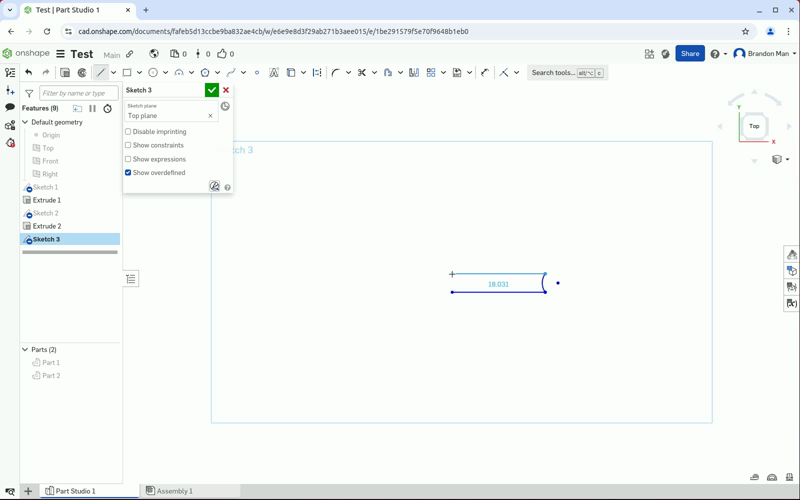
key(esc)
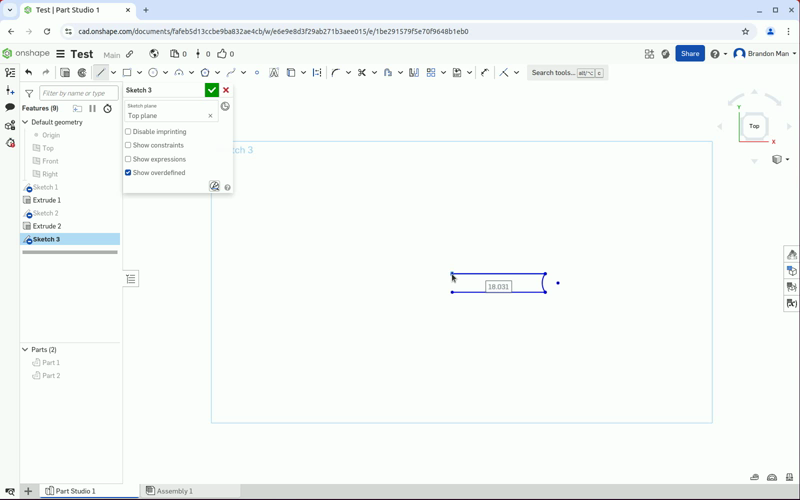
key(a)
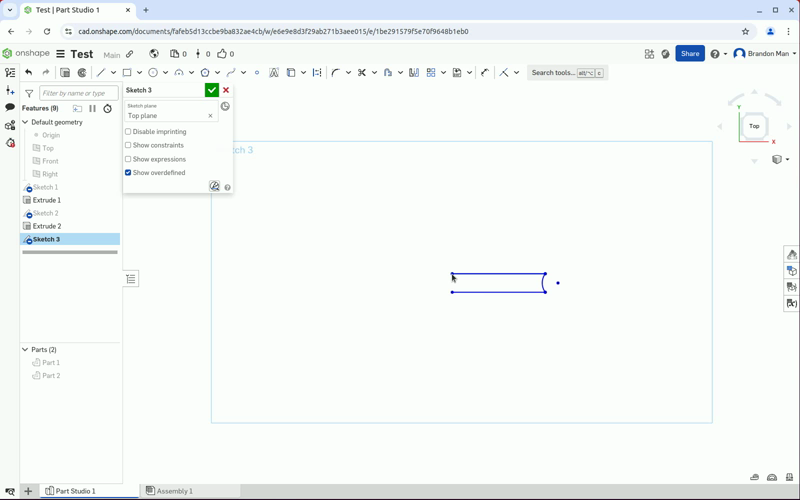
mouse_move(452, 273)
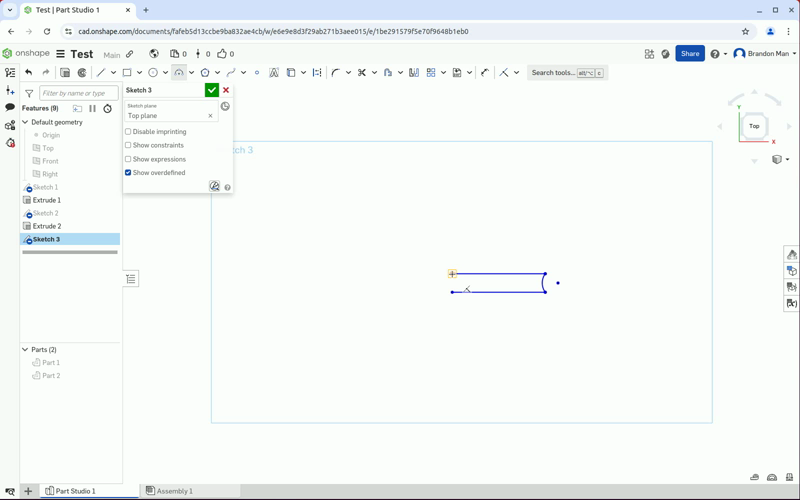
click(452, 273)
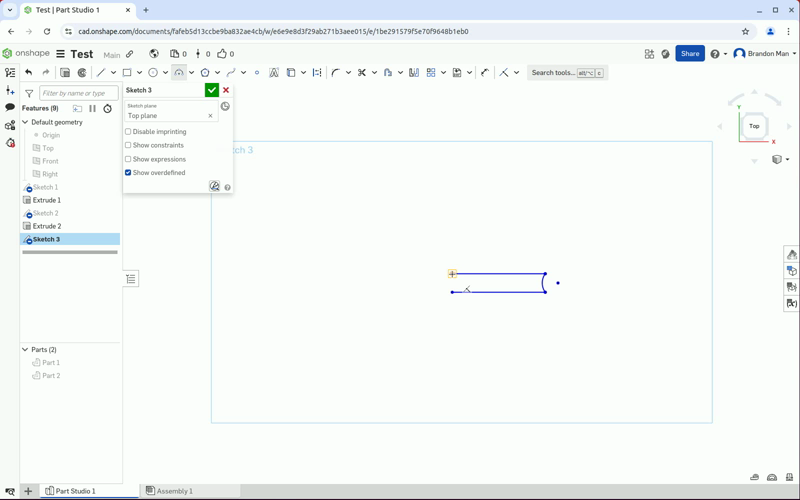
mouse_move(452, 292)
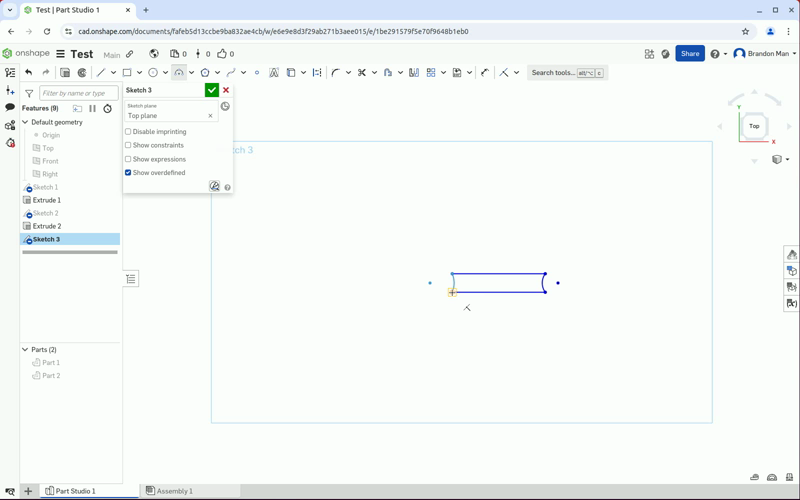
click(452, 292)
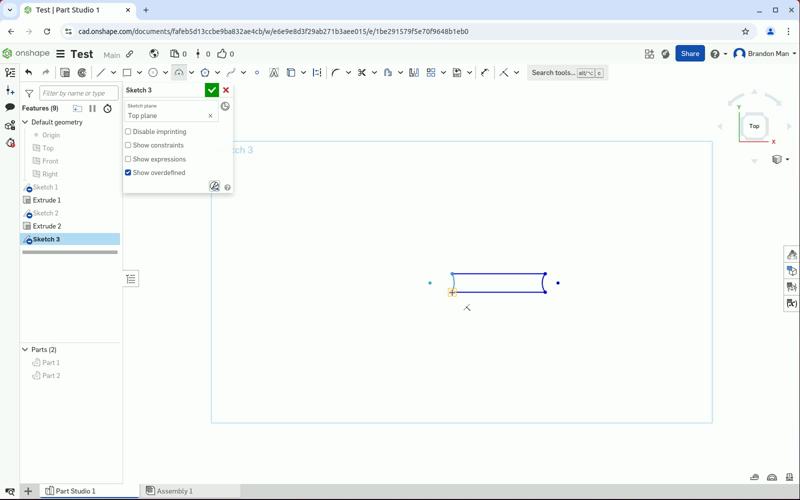
key_down(shift)
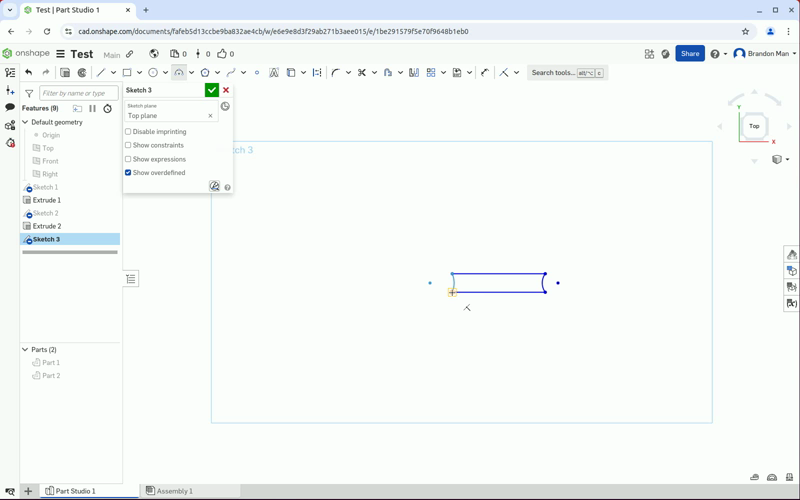
mouse_move(455, 282)
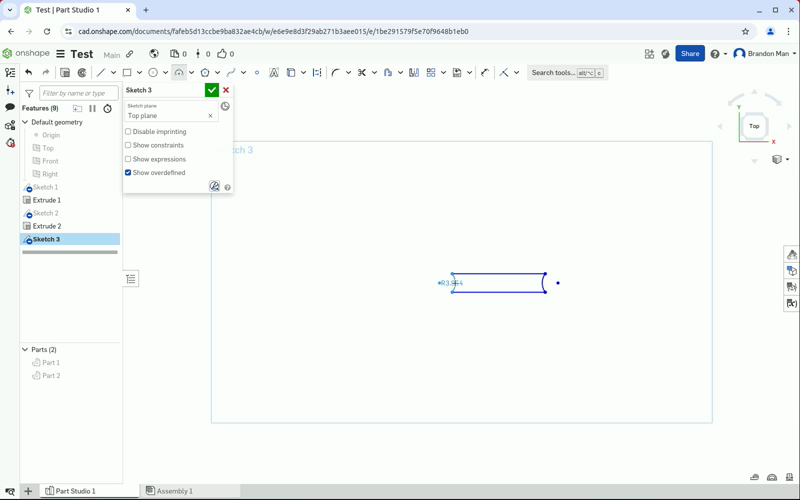
click(455, 282)
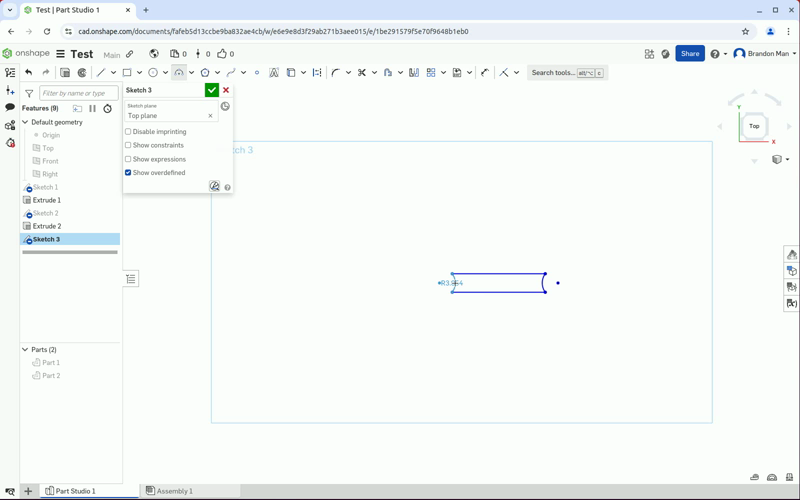
key_up(shift)
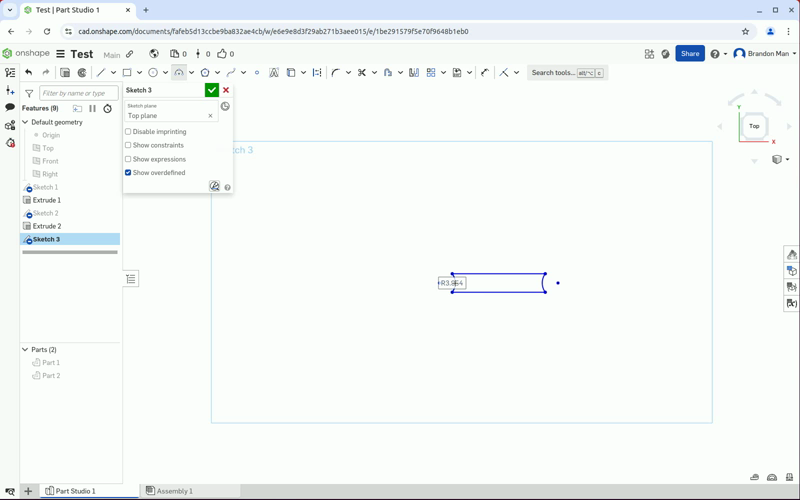
key(esc)
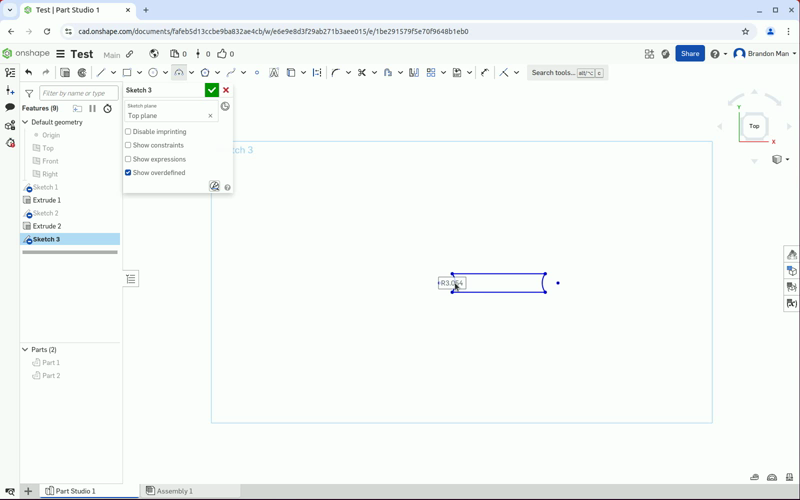
mouse_move(492, 283)
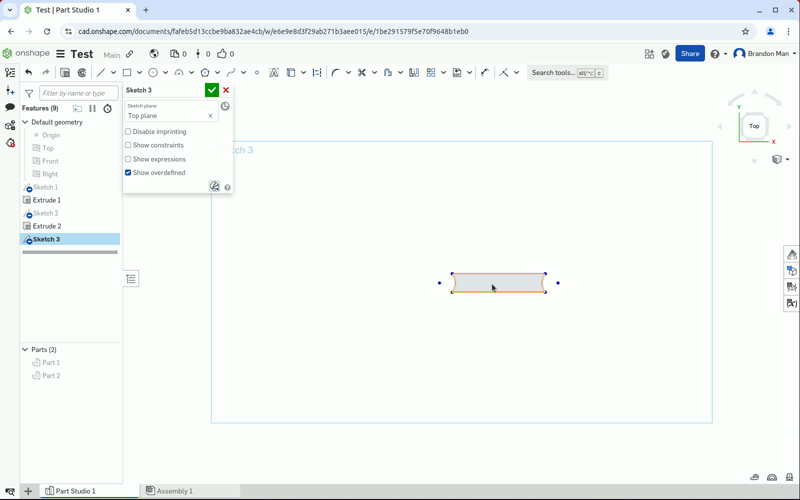
scroll(6)
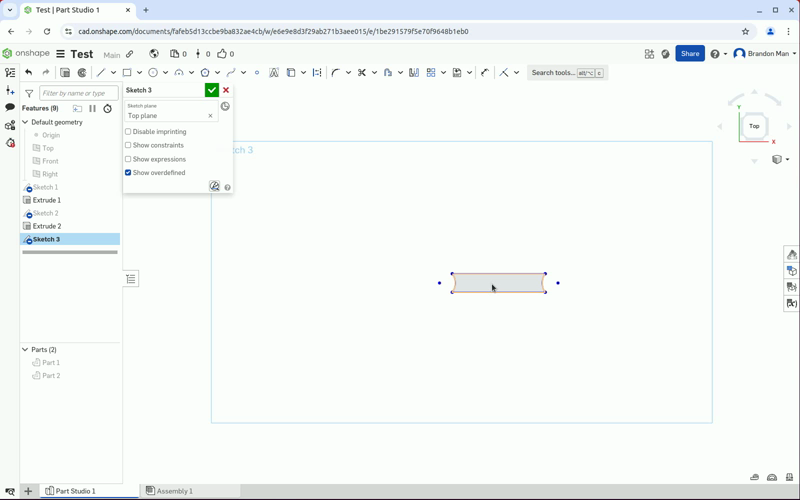
scroll(6)
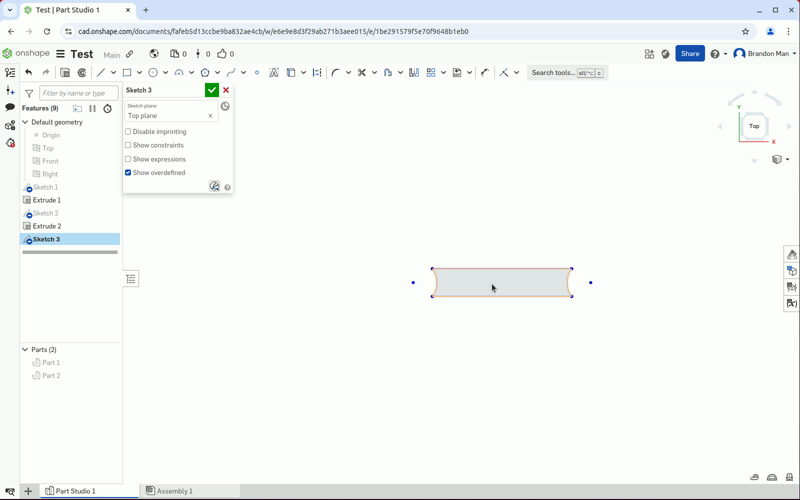
scroll(6)
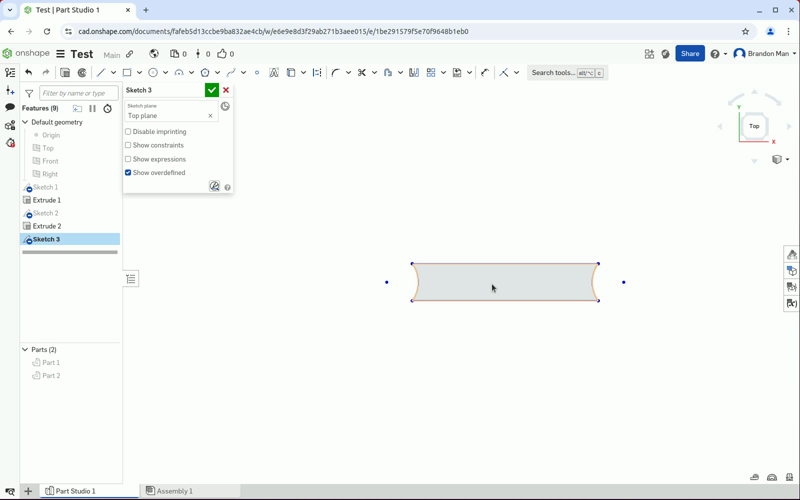
scroll(6)
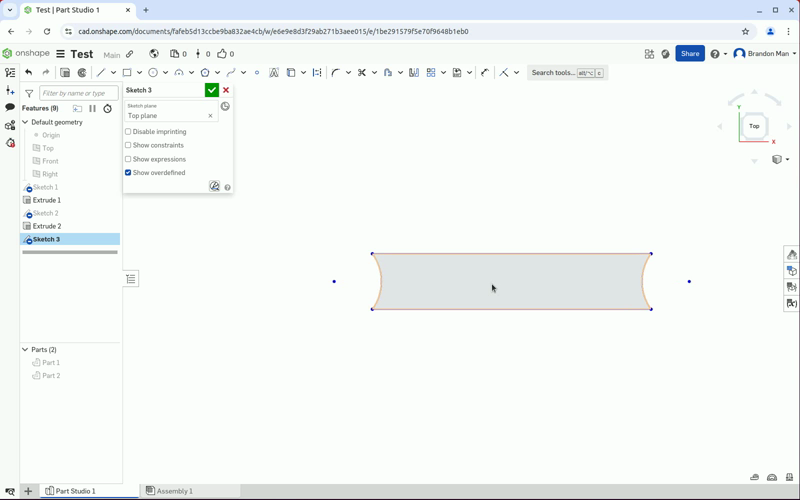
scroll(6)
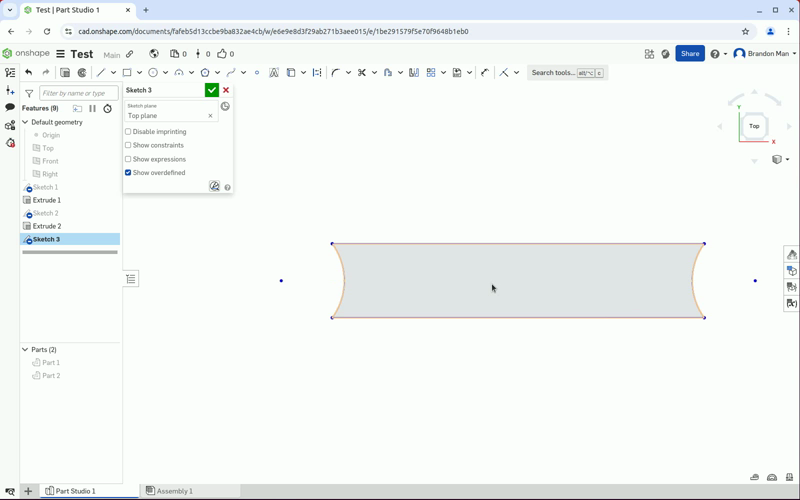
scroll(6)
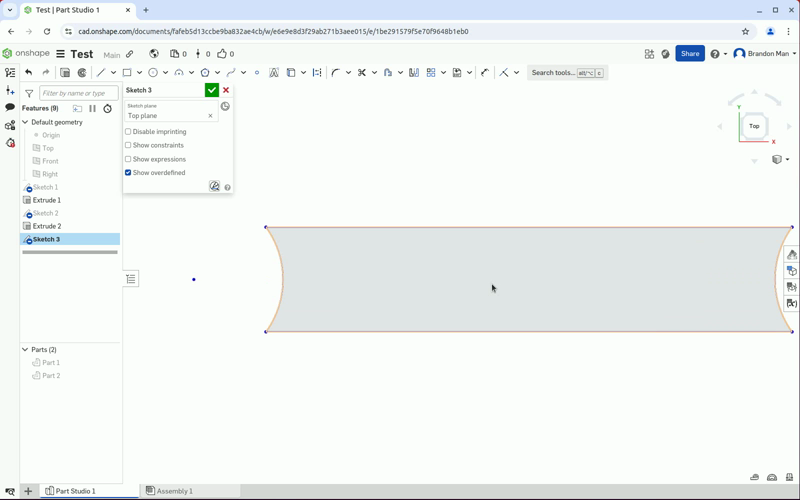
scroll(6)
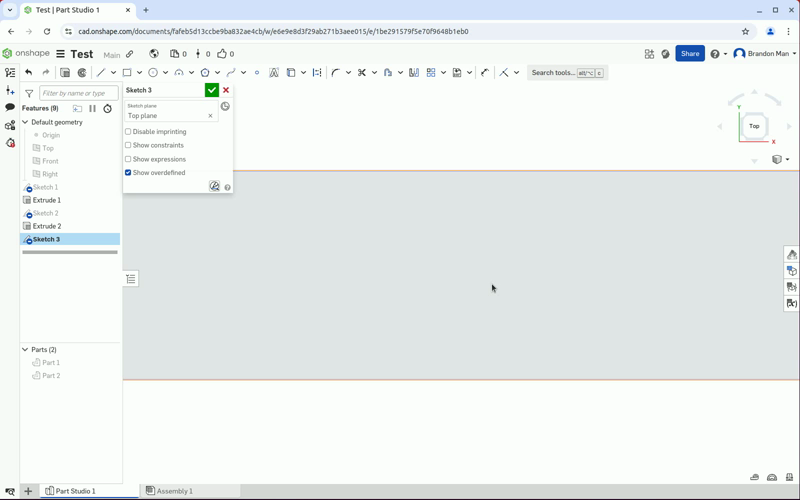
click(492, 283)
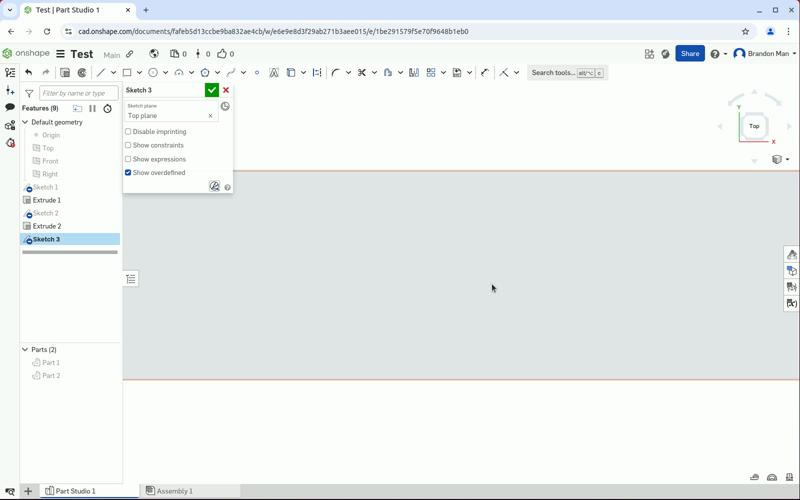
scroll(-6)
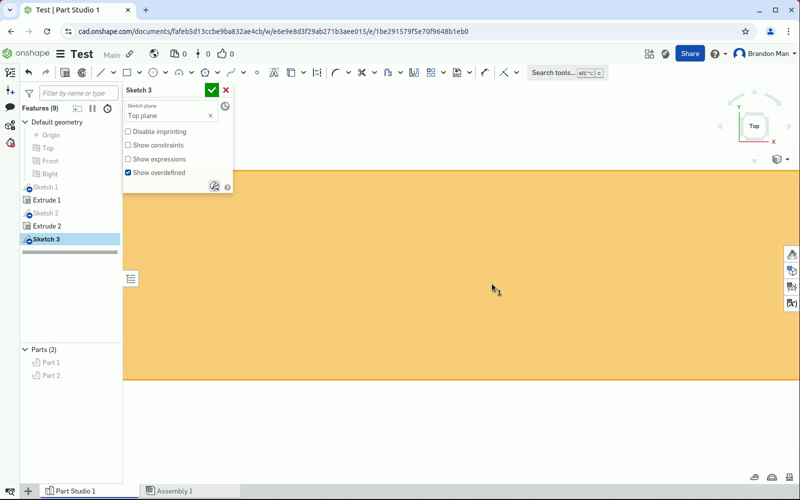
scroll(-6)
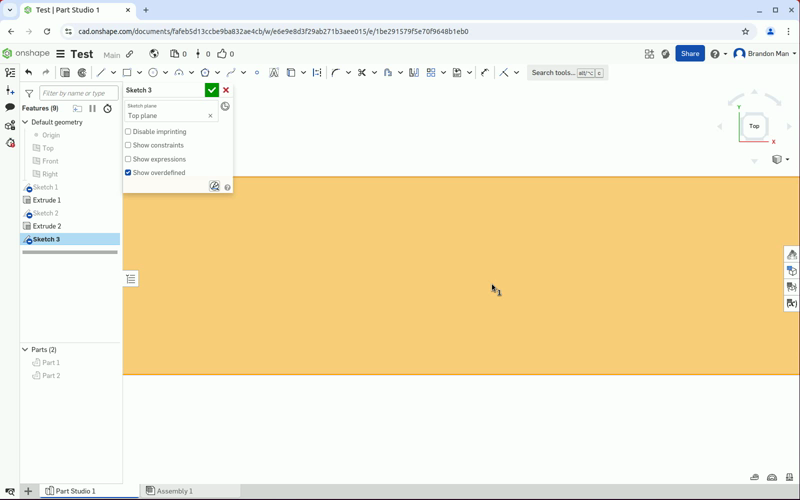
scroll(-6)
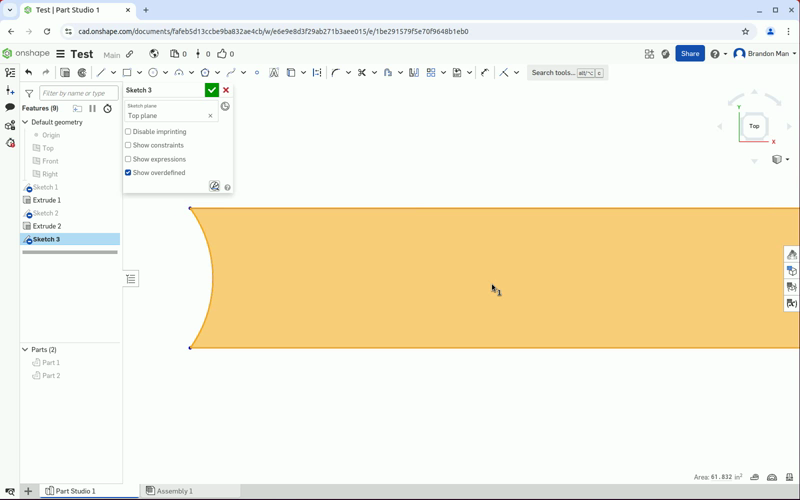
scroll(-6)
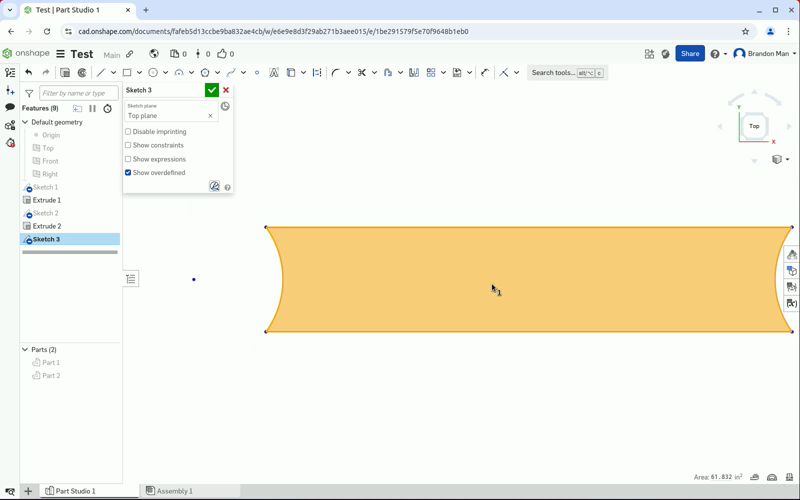
scroll(-6)
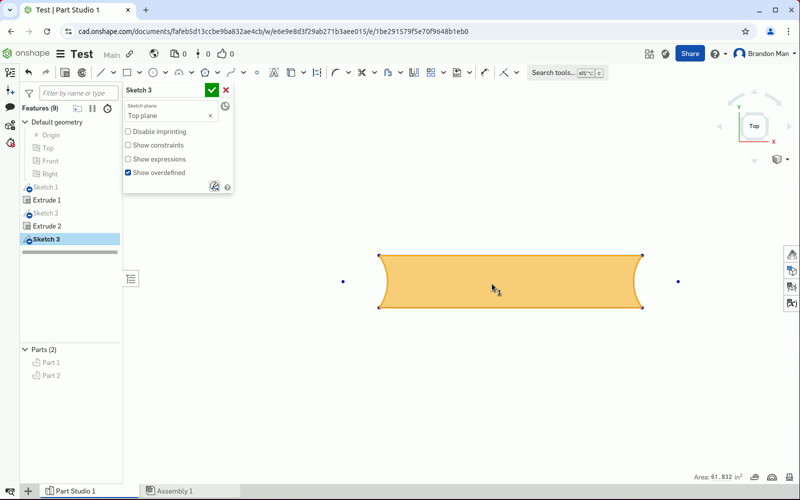
scroll(-6)
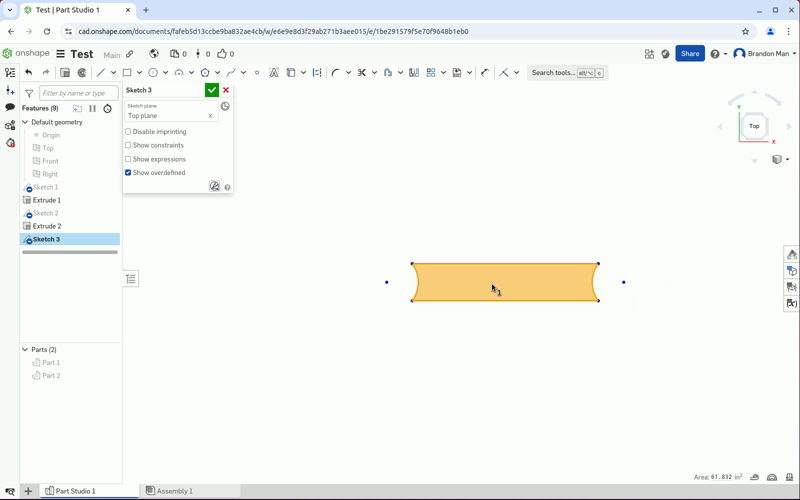
scroll(-6)
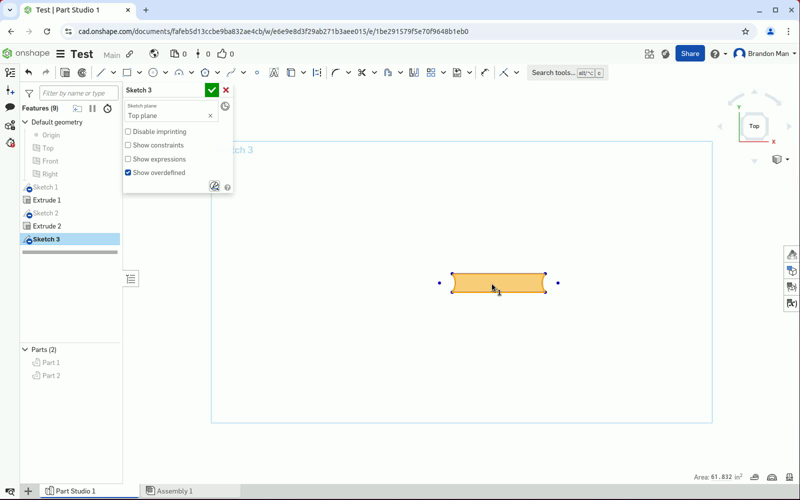
mouse_move(73, 352)
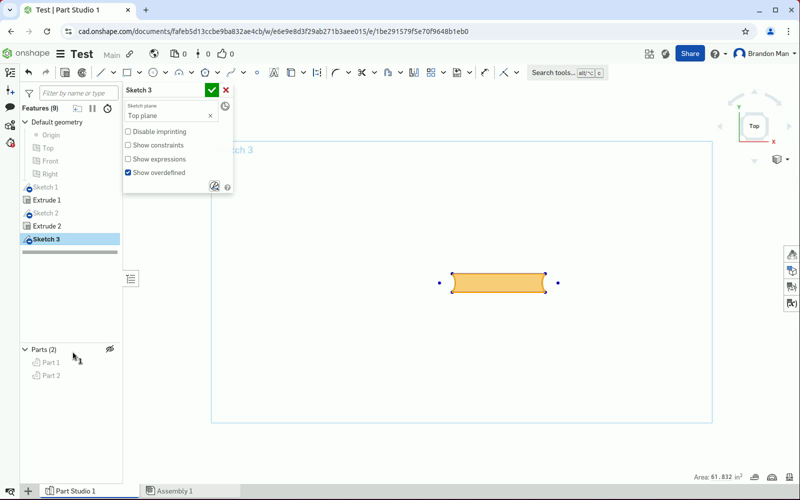
key(shift+y)
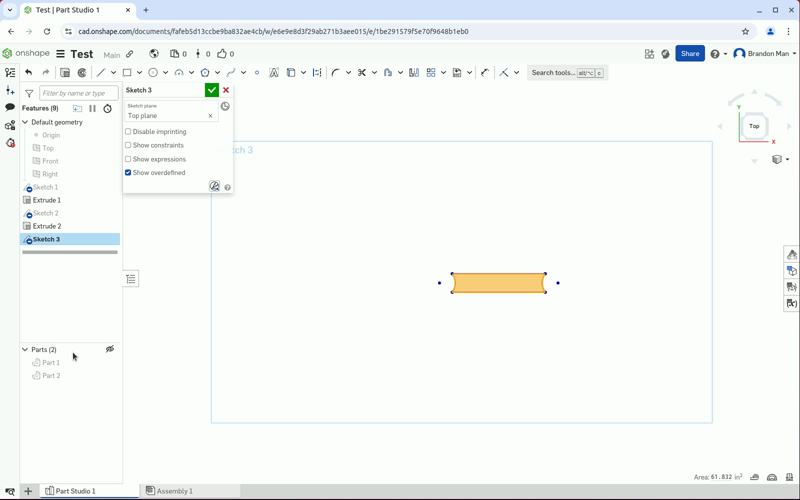
key(shift+e)
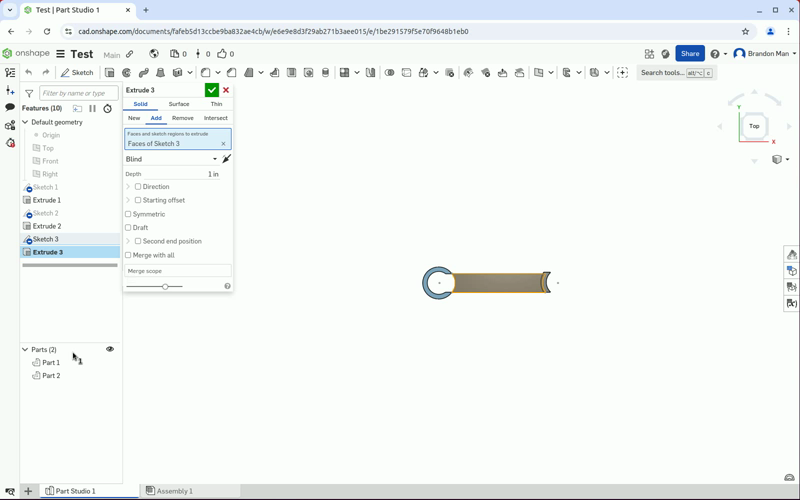
mouse_move(143, 106)
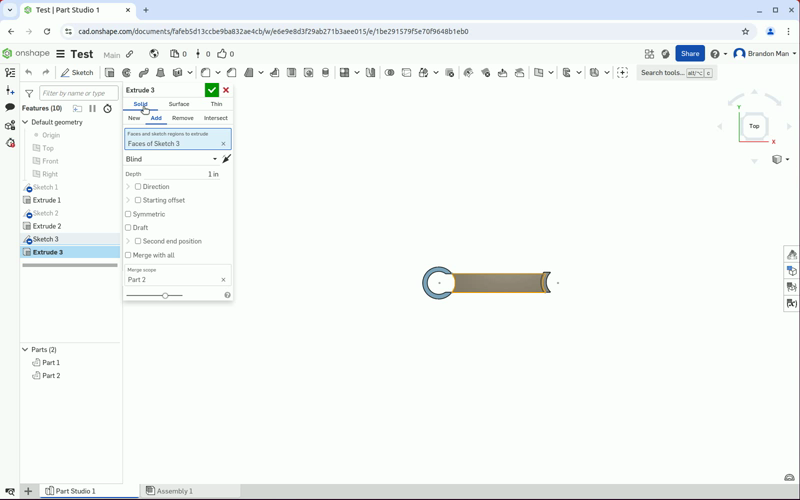
click(143, 106)
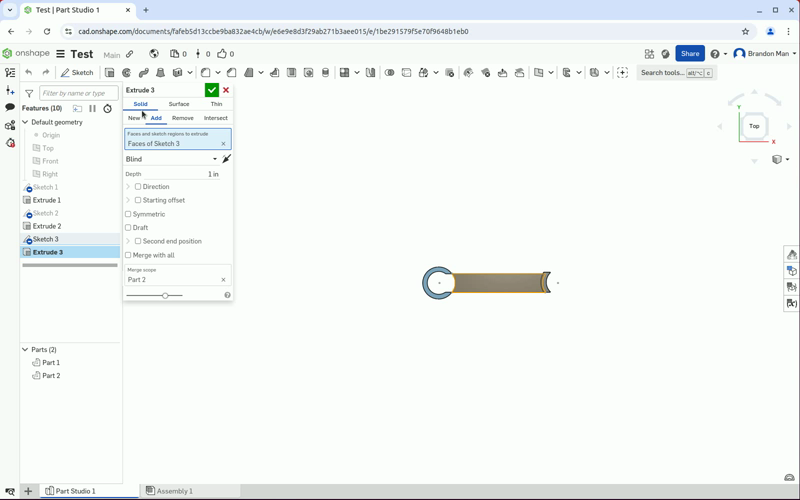
mouse_move(137, 120)
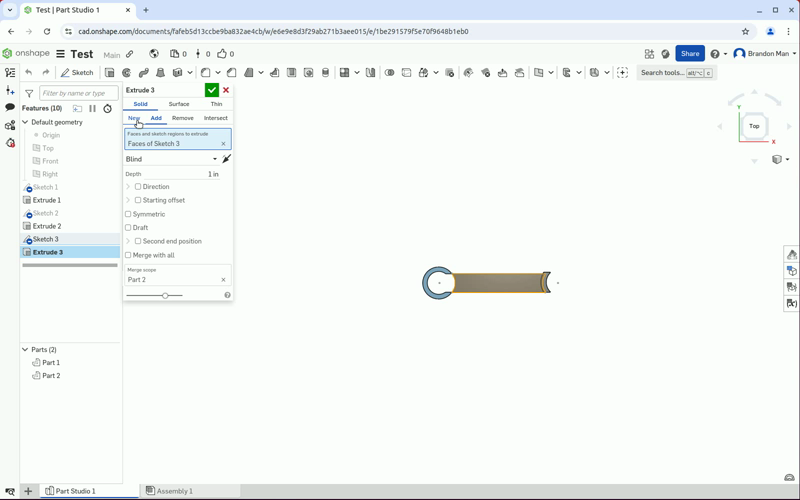
click(137, 120)
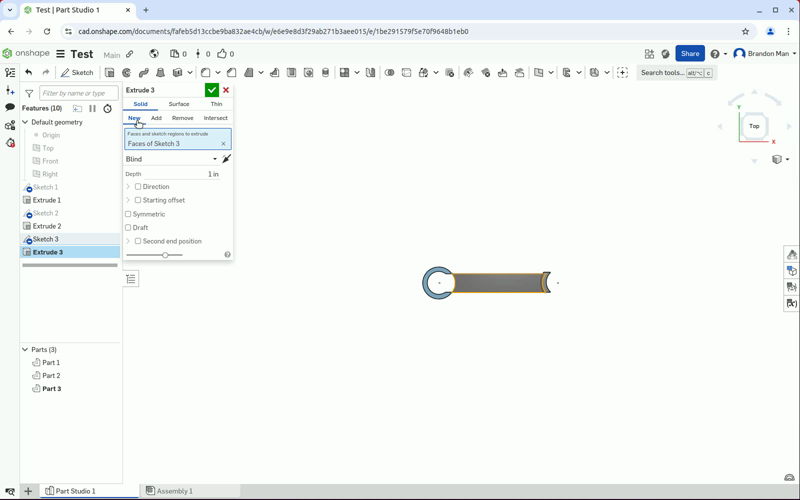
key(tab, 4)
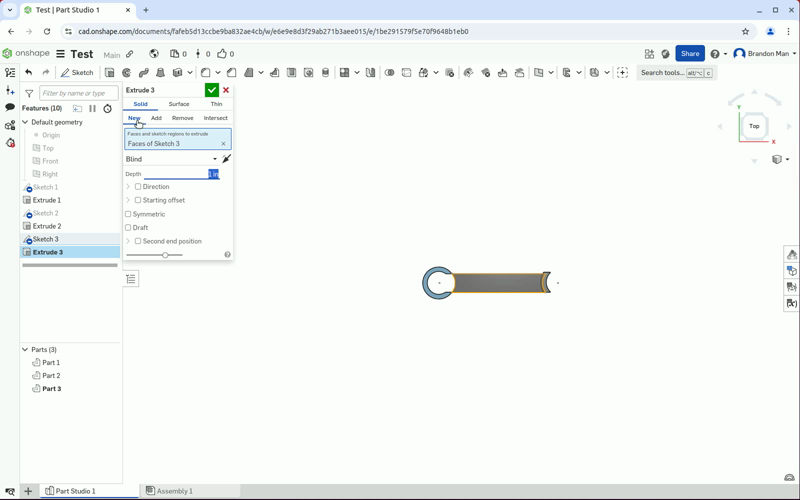
text(4.574)
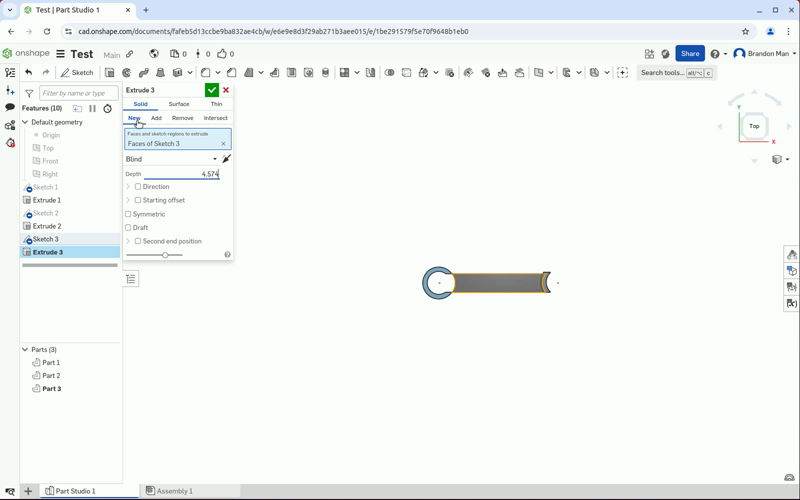
key(enter)
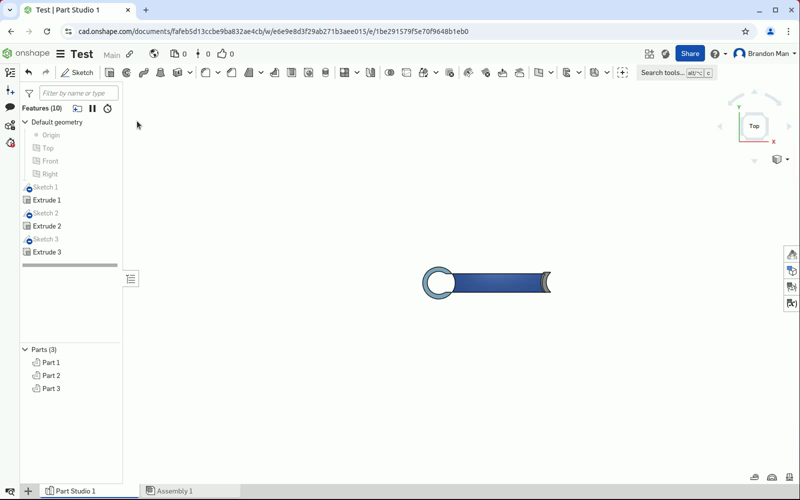
key(shift+h)
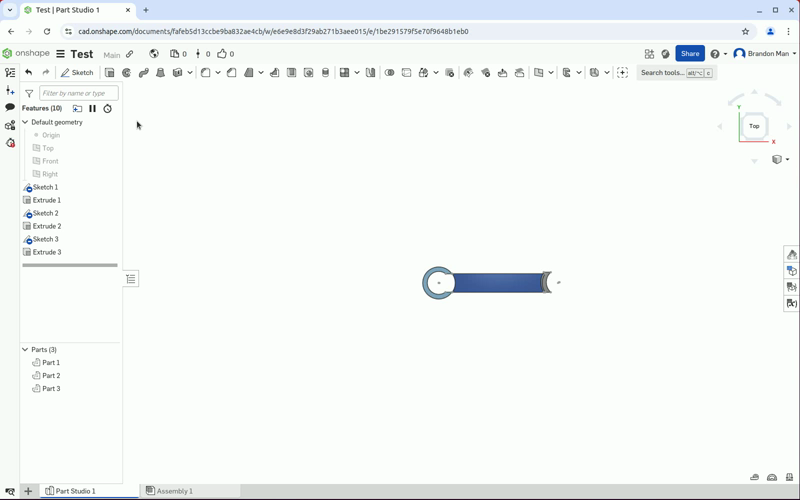
key(shift+h)
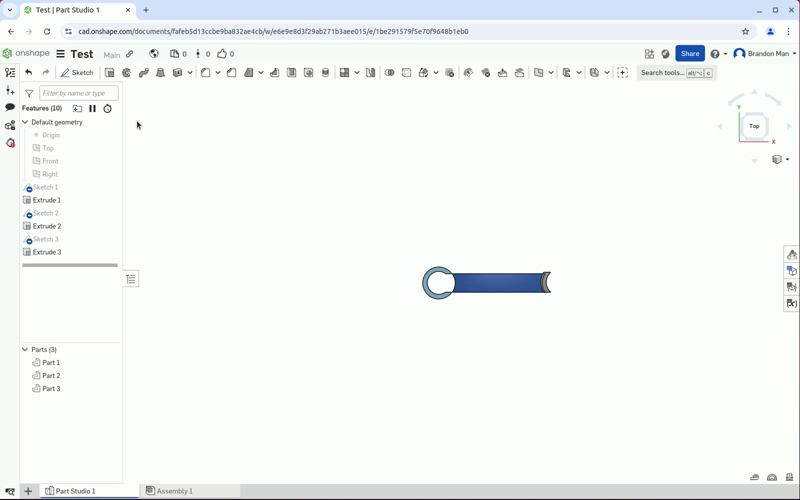
mouse_move(73, 189)
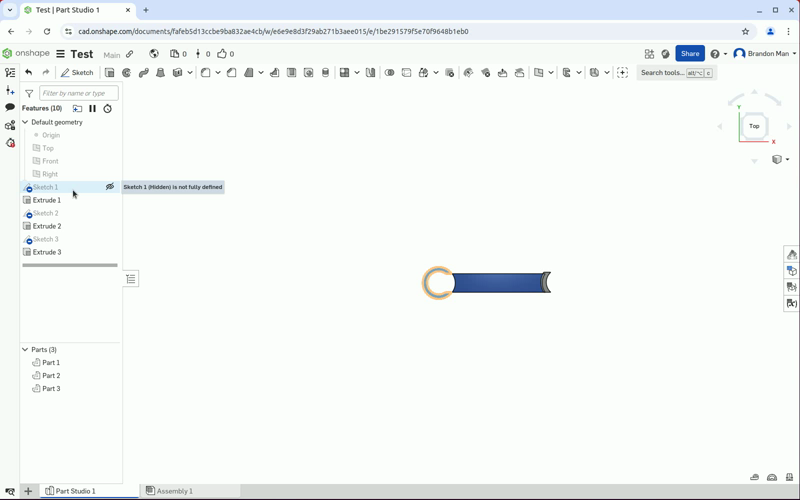
click(73, 189)
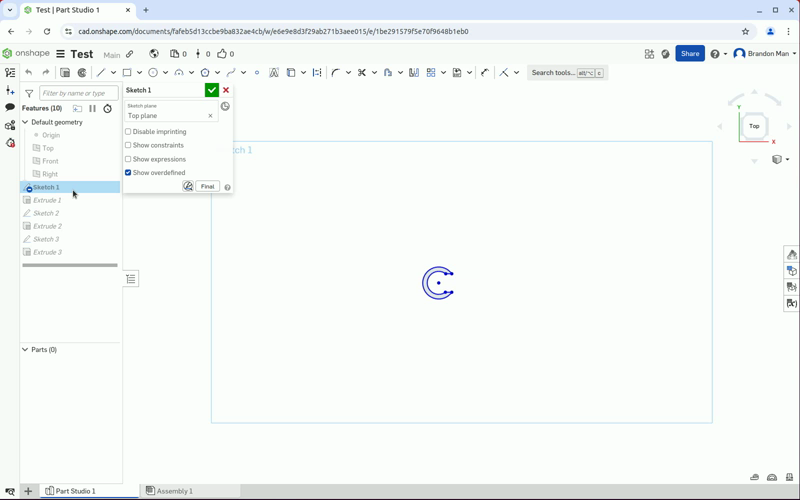
mouse_move(229, 92)
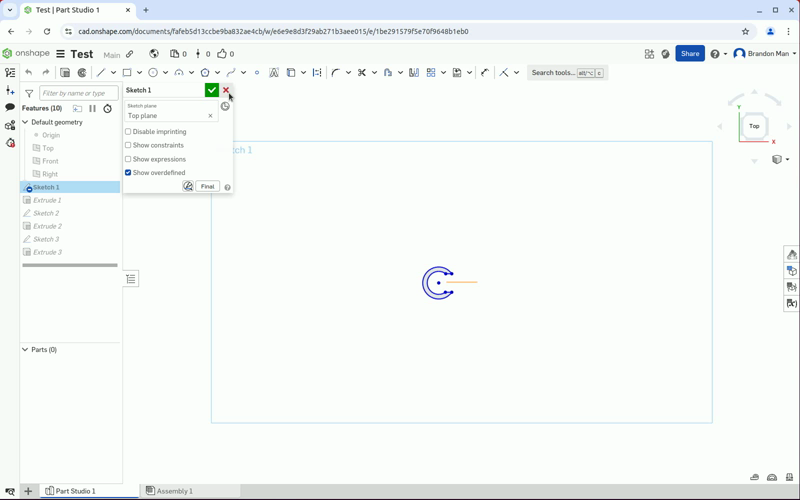
click(229, 92)
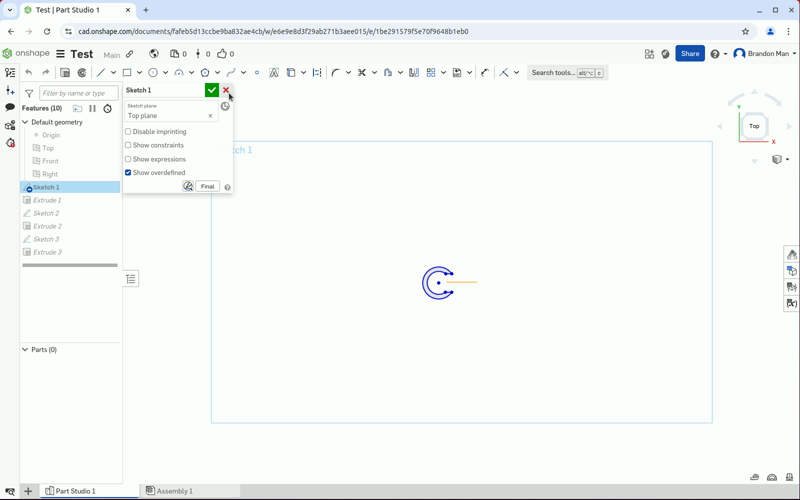
key(shift+s)
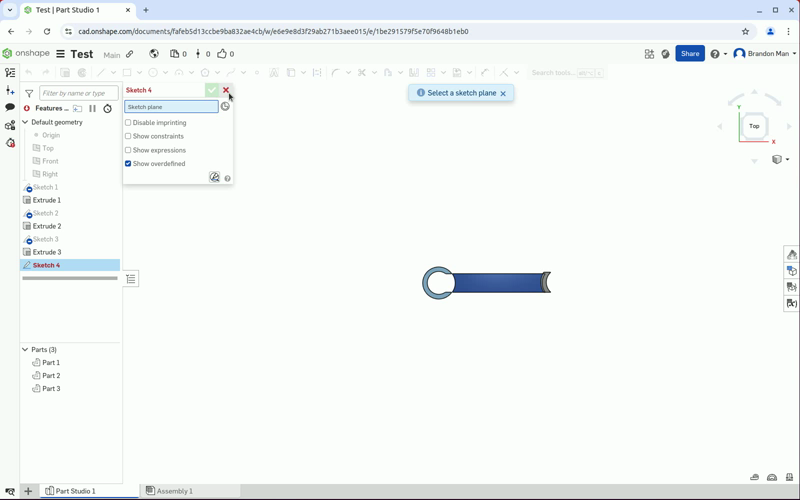
mouse_move(73, 150)
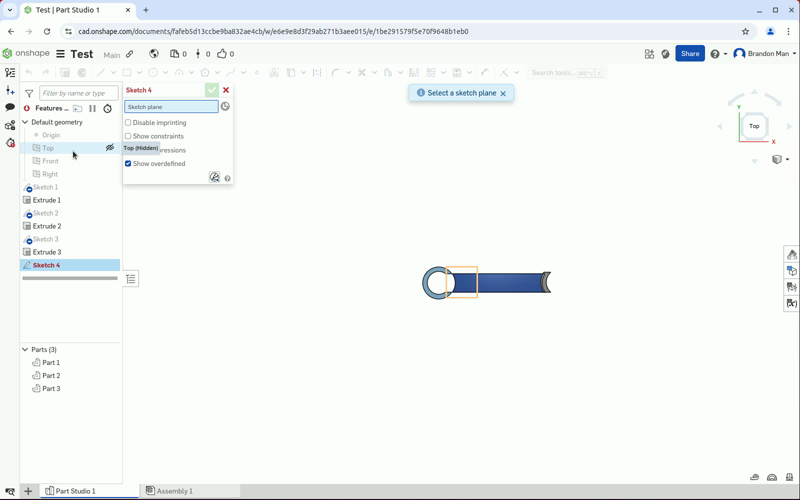
click(73, 150)
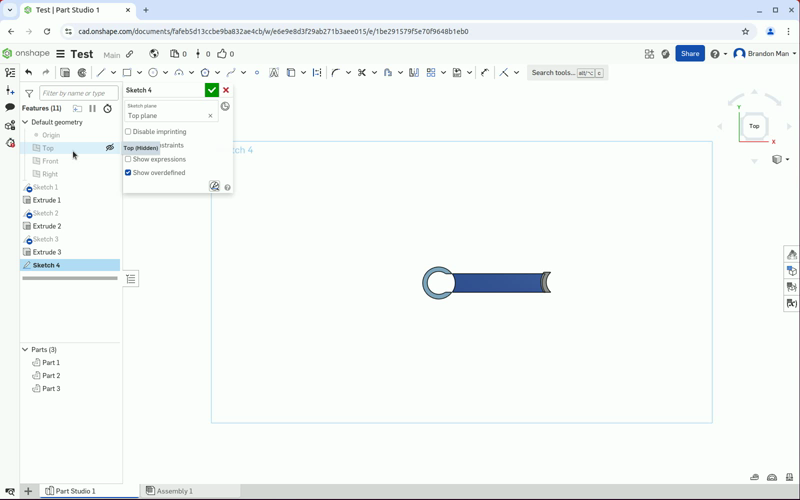
mouse_move(73, 352)
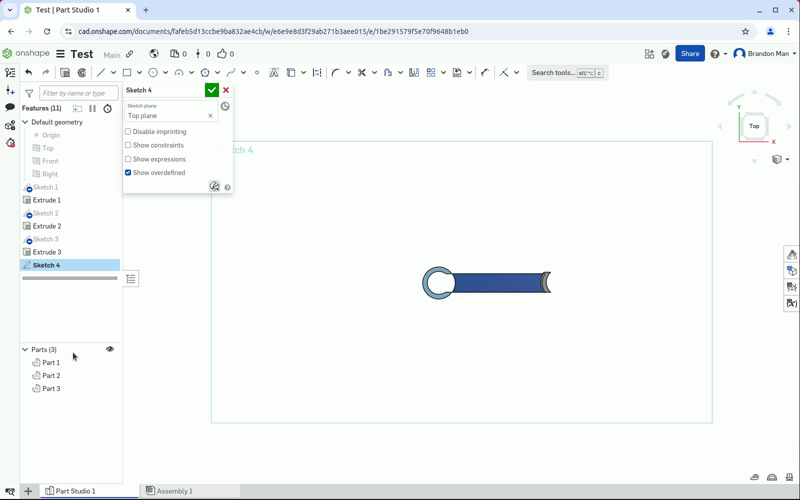
key(y)
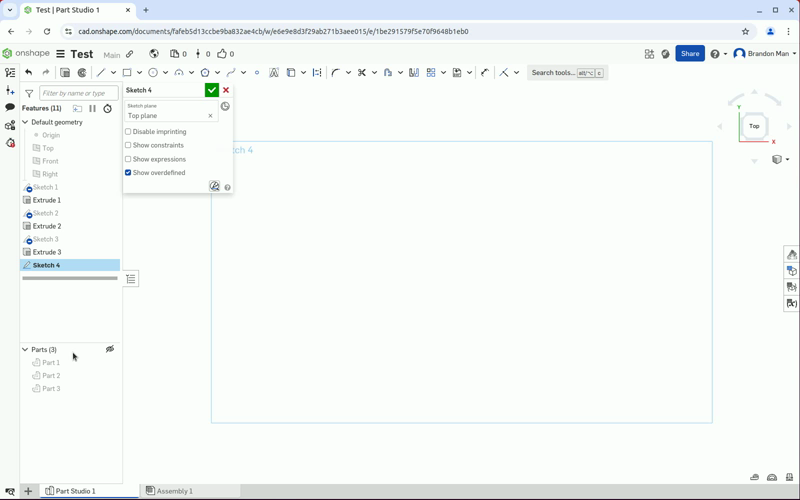
key(l)
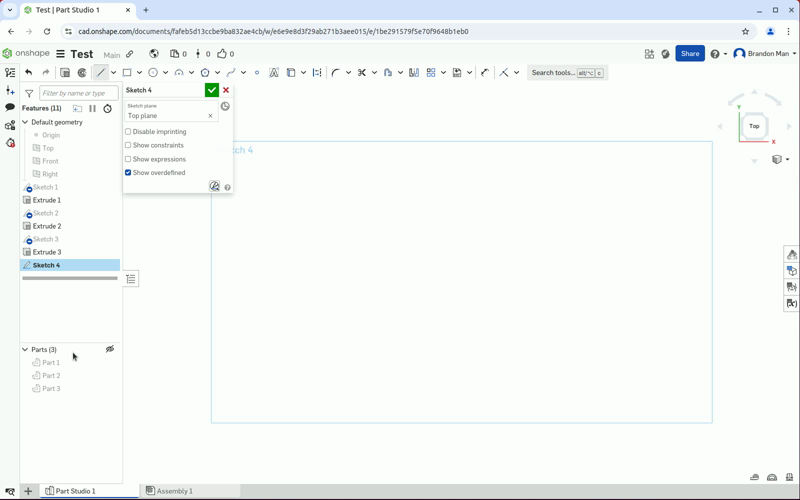
key_down(shift)
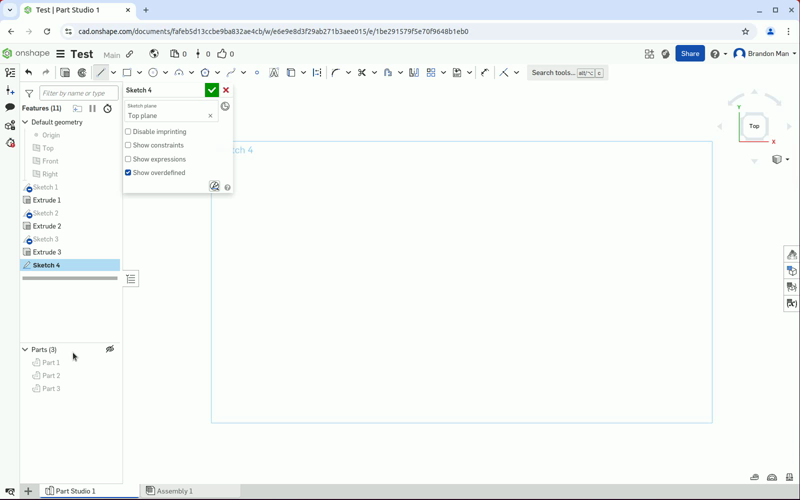
mouse_move(445, 292)
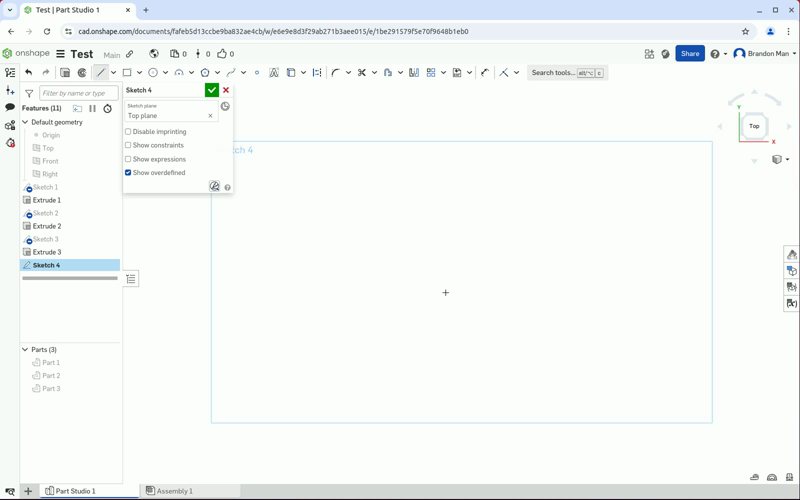
click(445, 292)
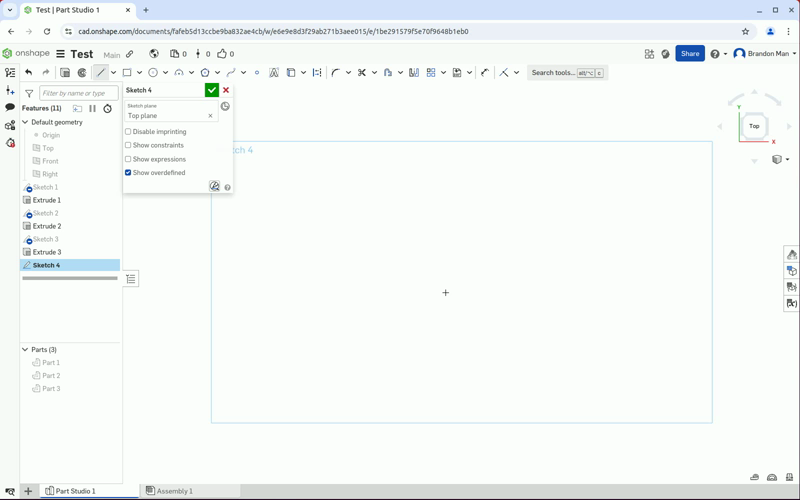
key_up(shift)
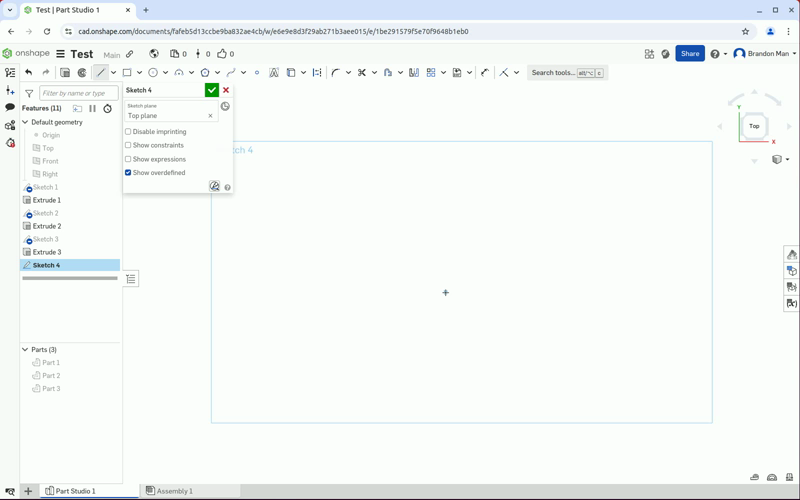
key_down(shift)
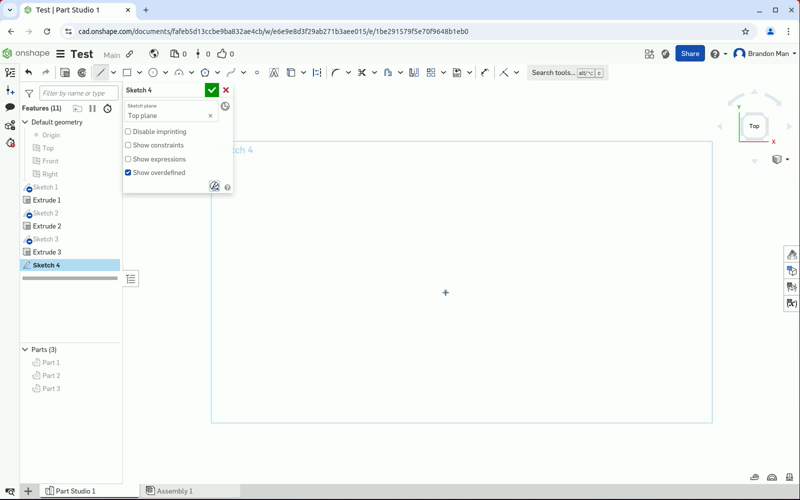
mouse_move(475, 292)
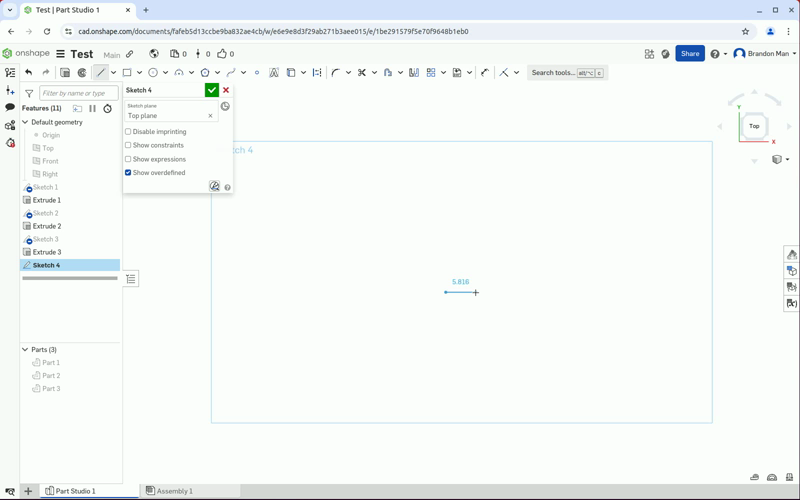
mouse_move(452, 292)
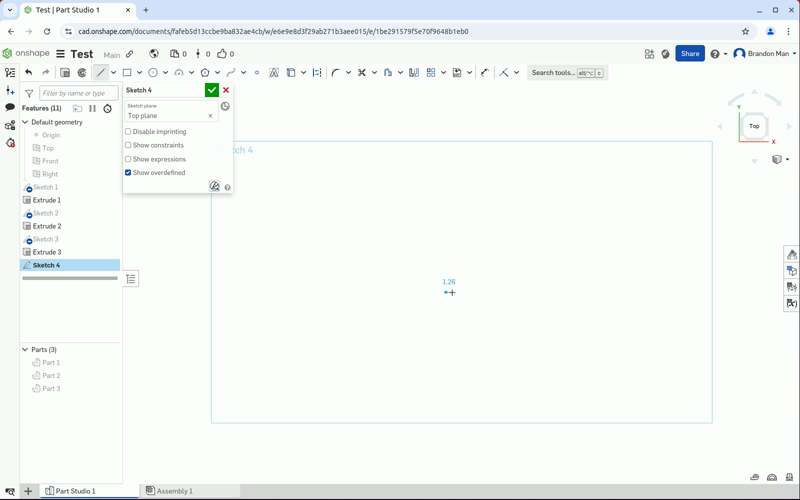
scroll(6)
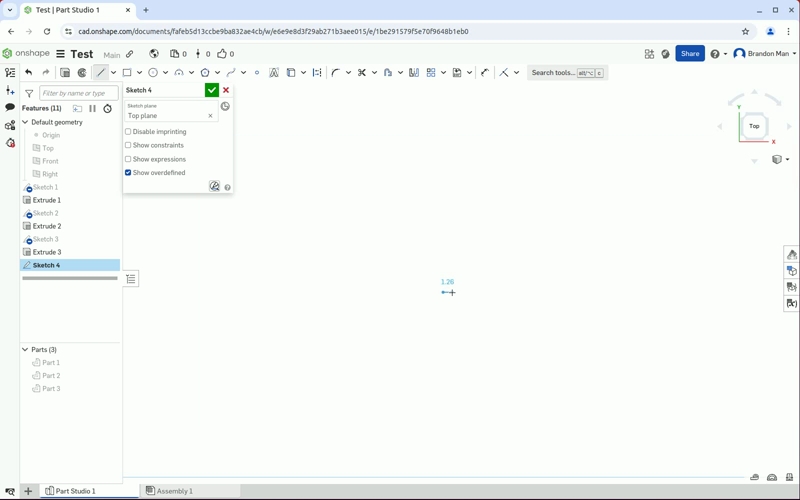
scroll(6)
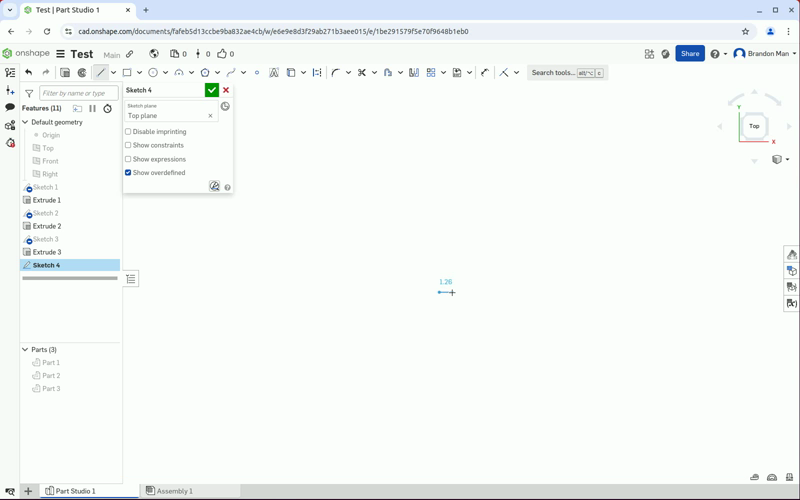
scroll(6)
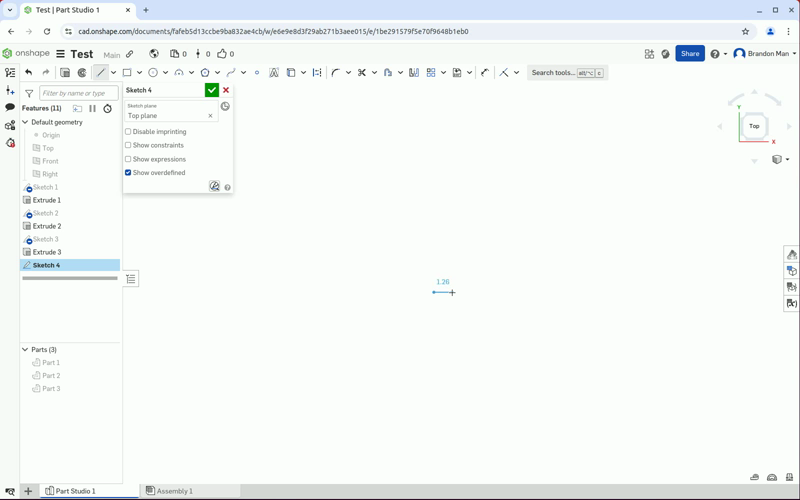
scroll(6)
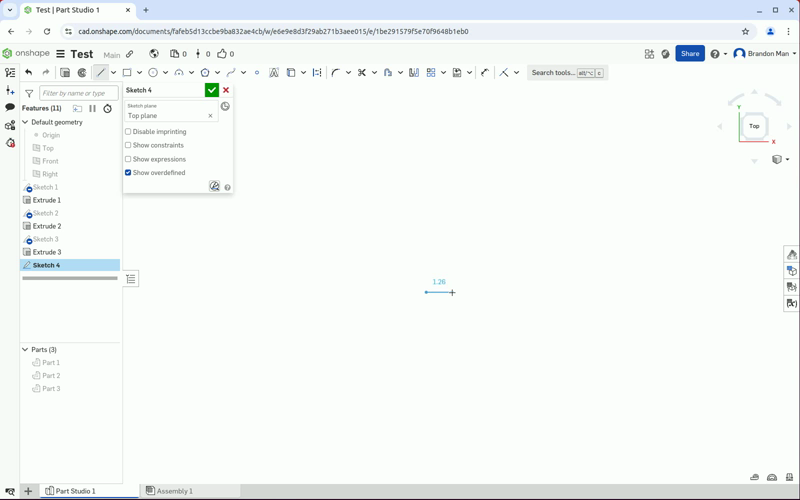
scroll(6)
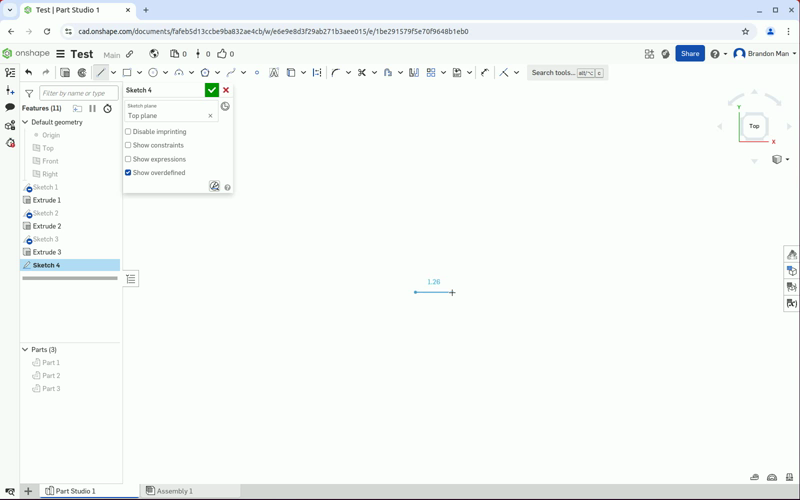
scroll(6)
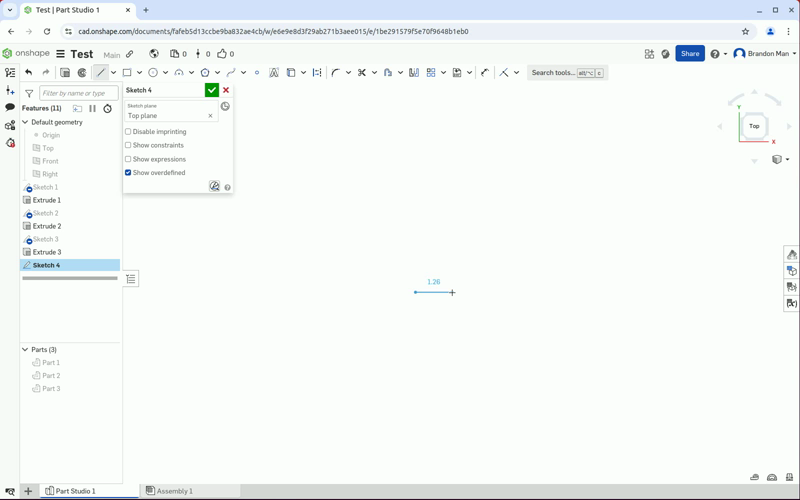
scroll(6)
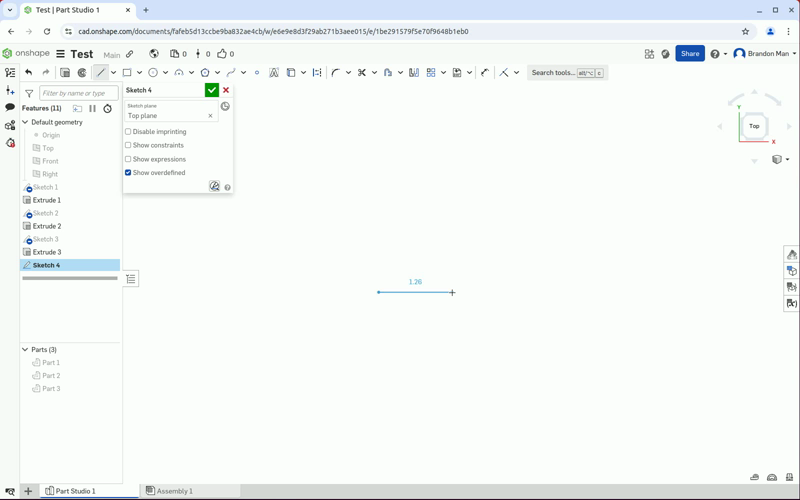
click(452, 292)
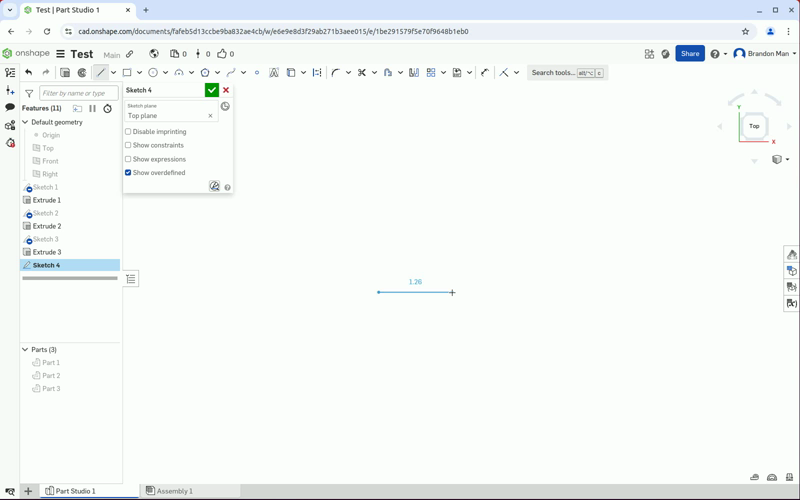
scroll(-6)
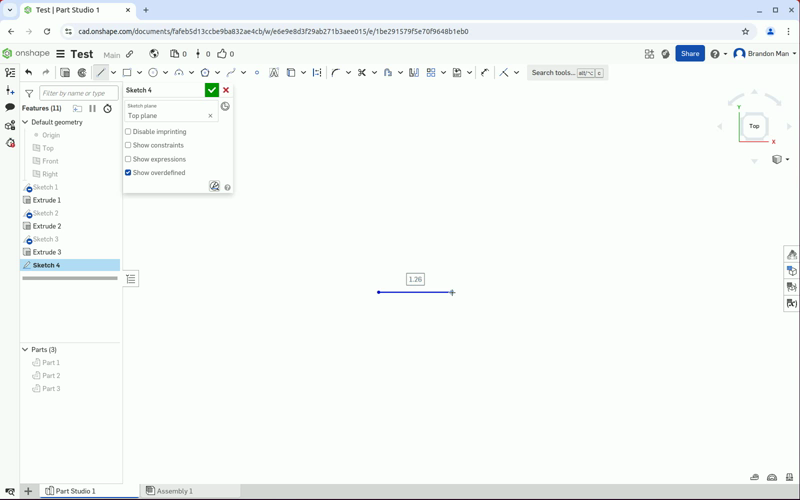
scroll(-6)
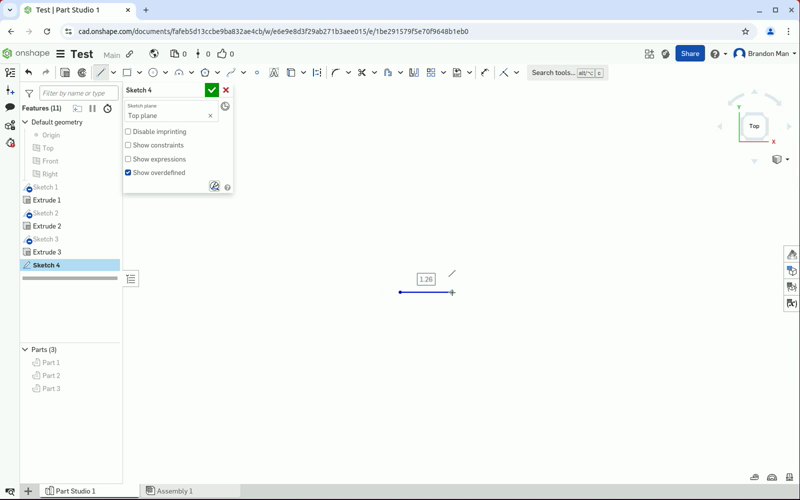
scroll(-6)
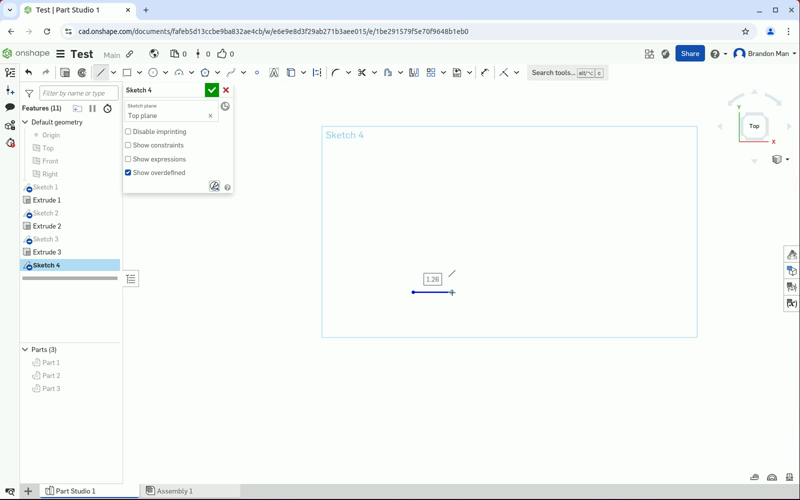
scroll(-6)
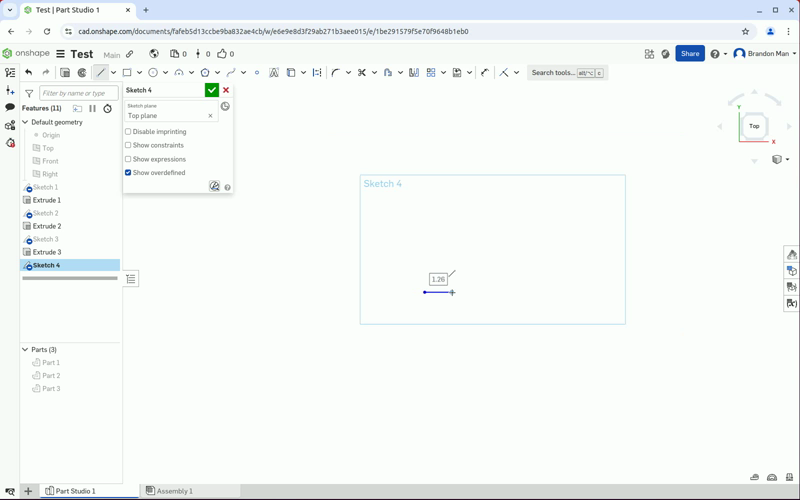
scroll(-6)
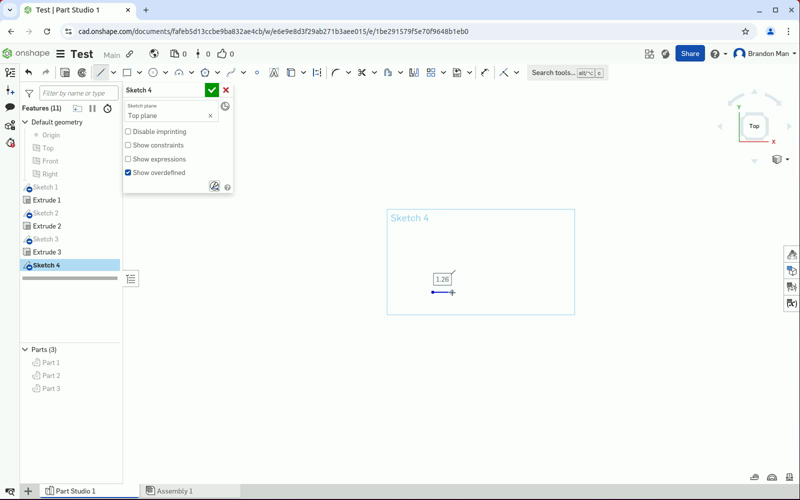
scroll(-6)
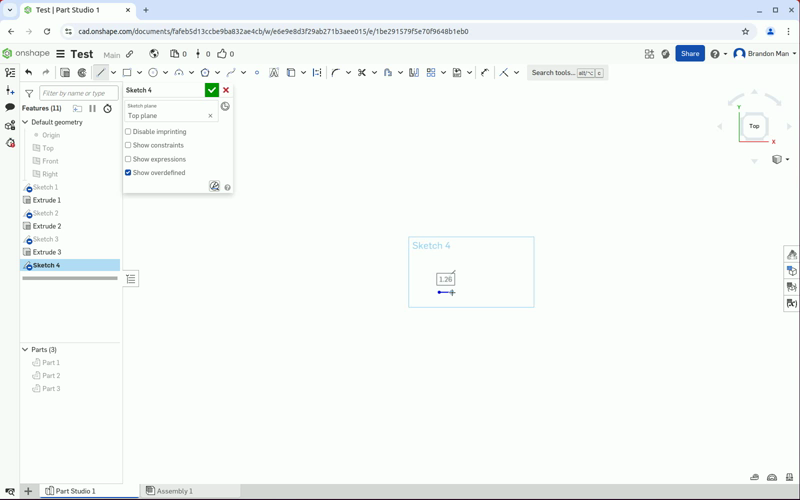
scroll(-6)
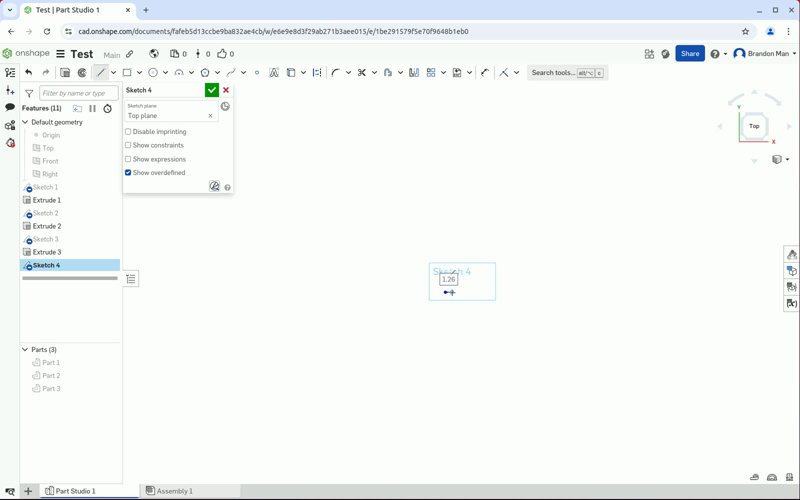
key_up(shift)
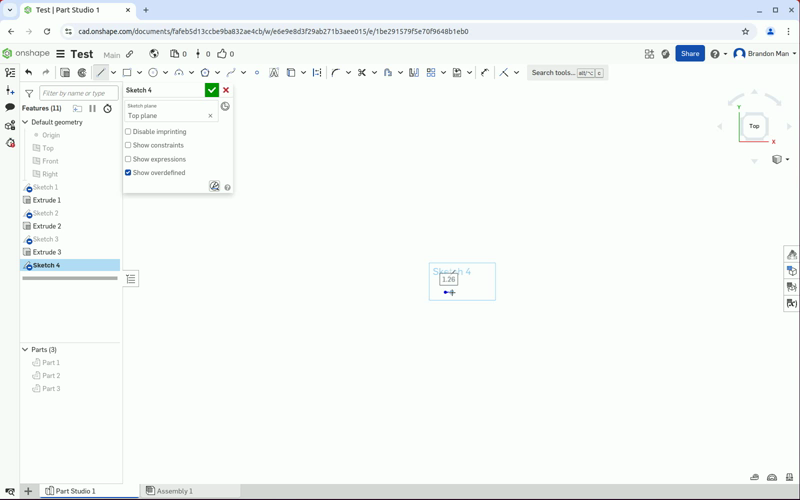
key(esc)
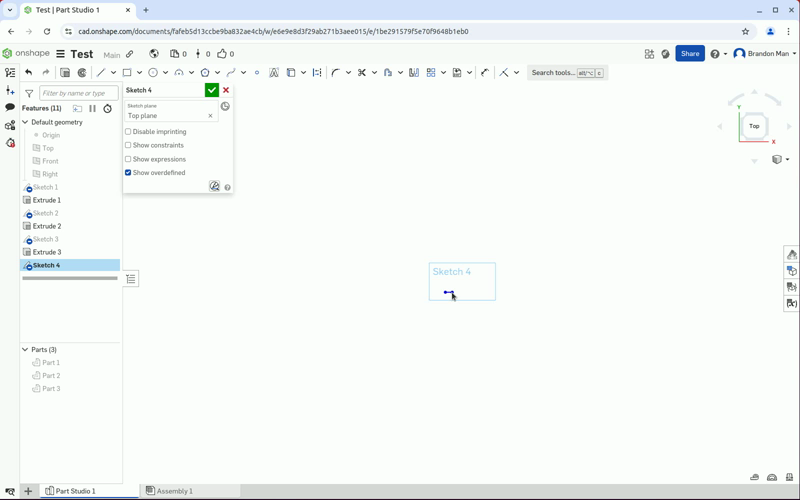
key(a)
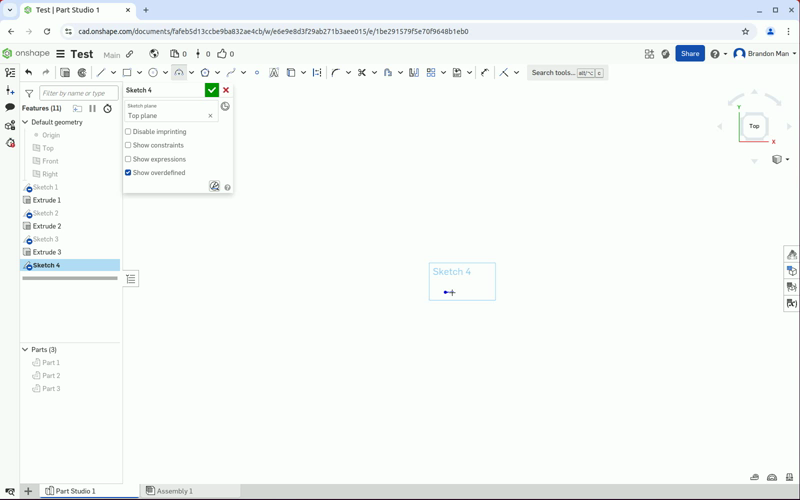
mouse_move(452, 292)
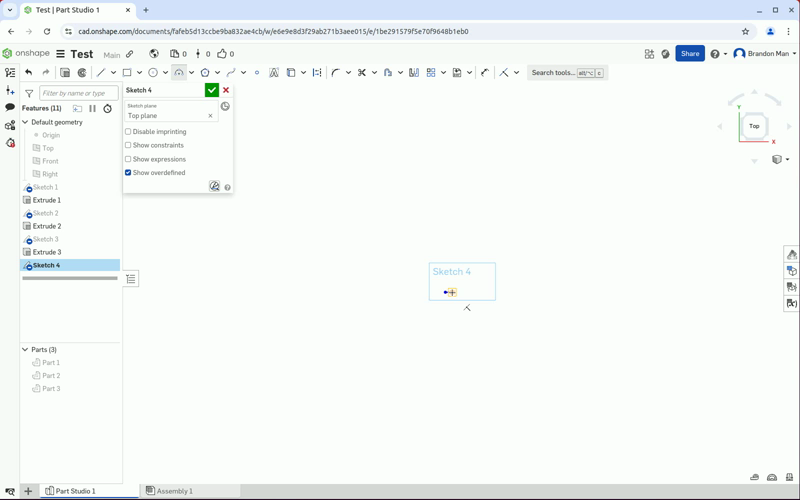
click(452, 292)
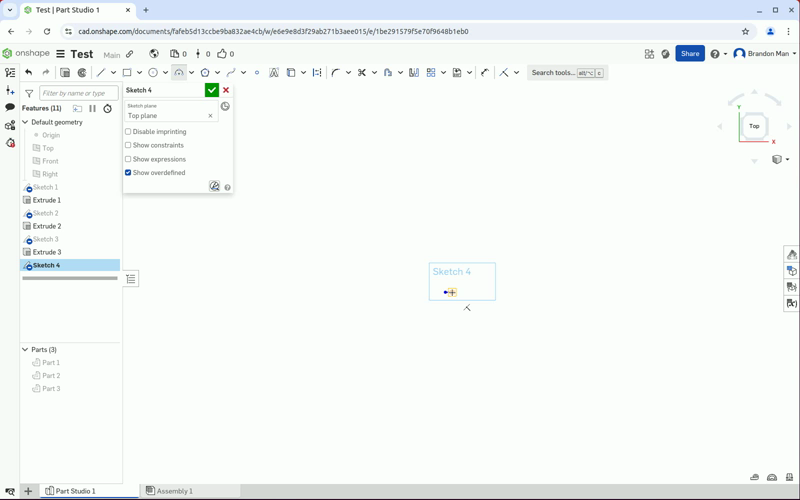
key_down(shift)
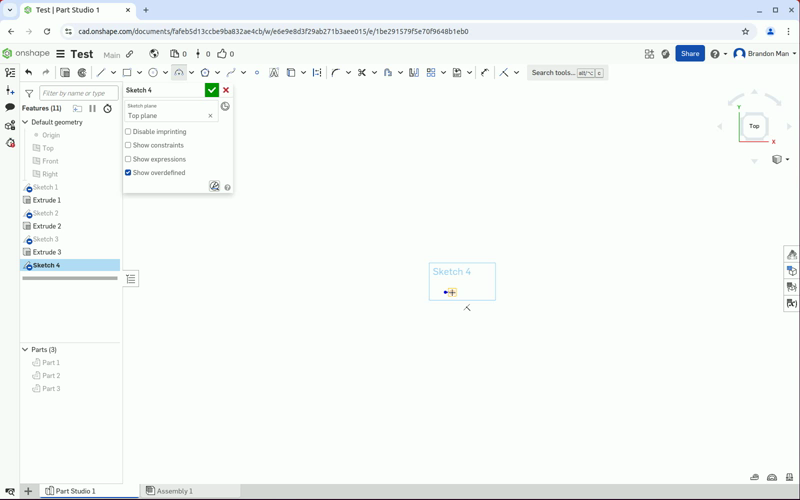
mouse_move(452, 272)
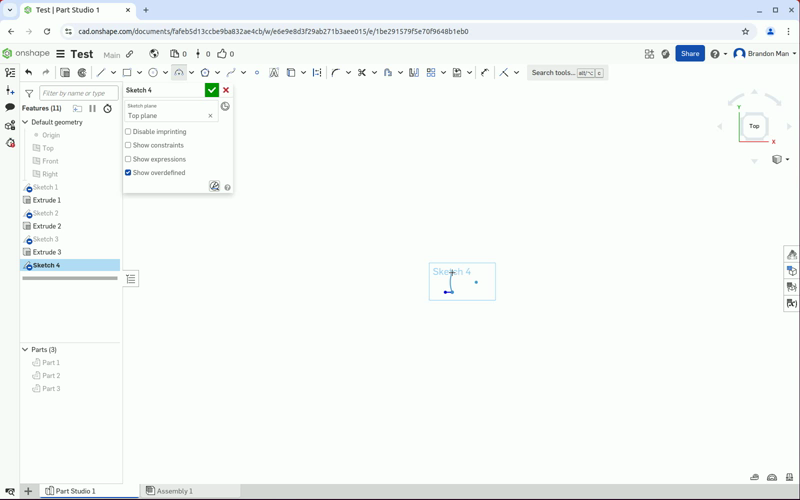
click(452, 272)
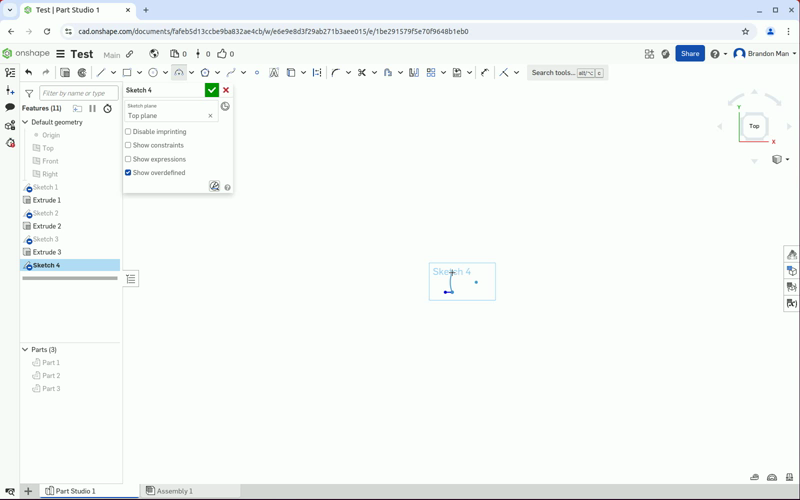
mouse_move(455, 282)
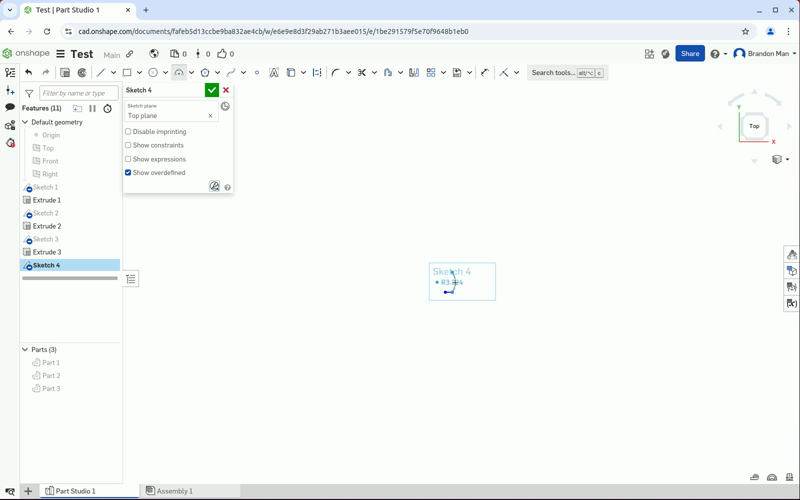
click(455, 282)
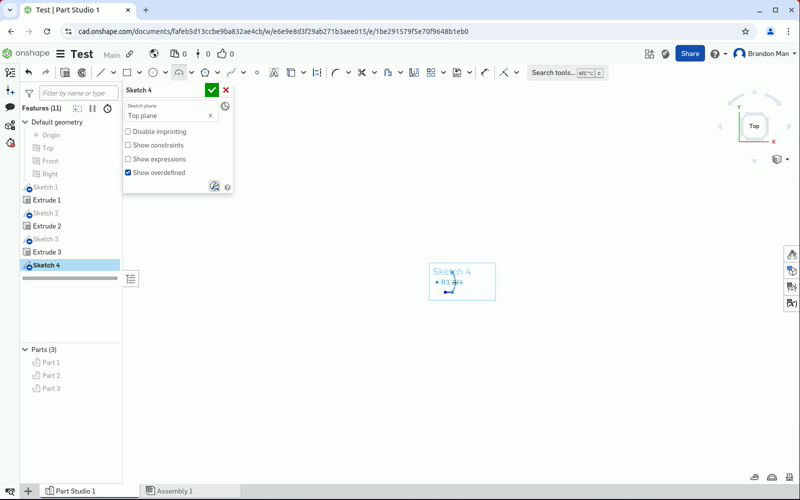
key_up(shift)
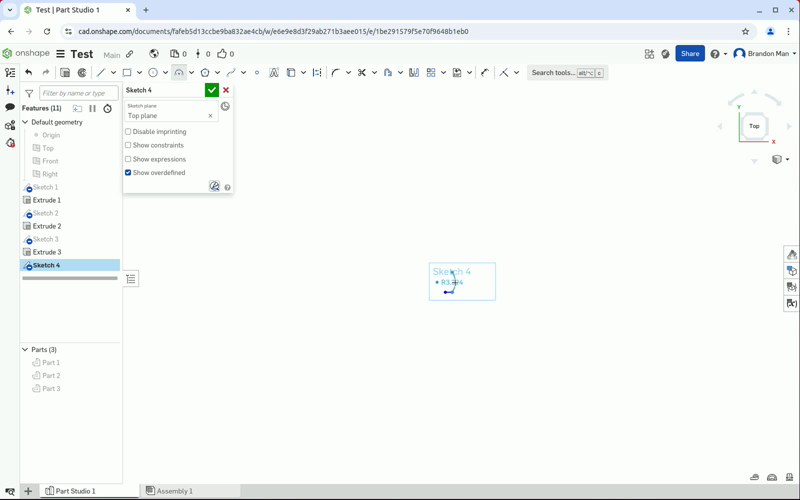
key(esc)
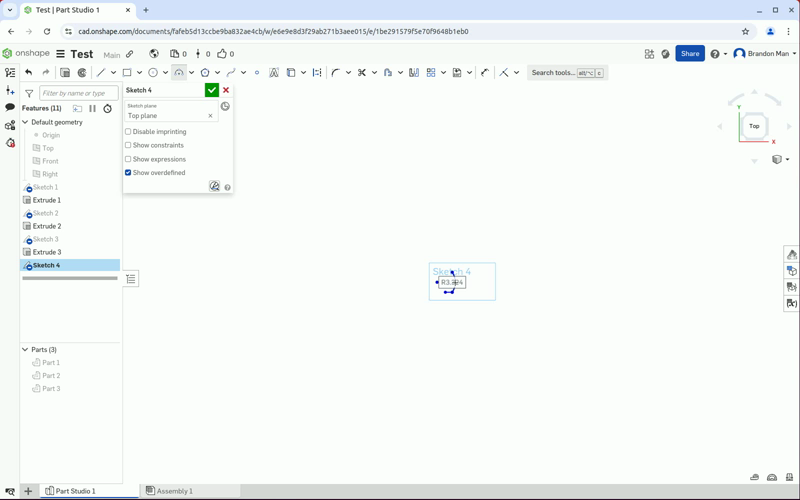
key(l)
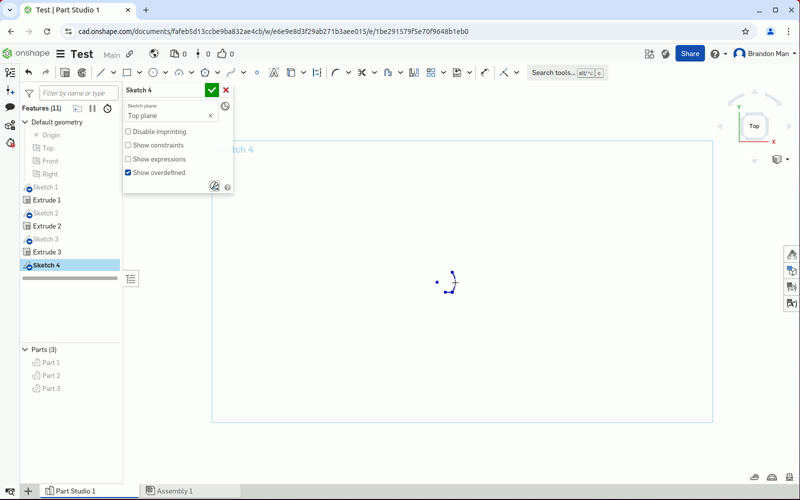
mouse_move(452, 272)
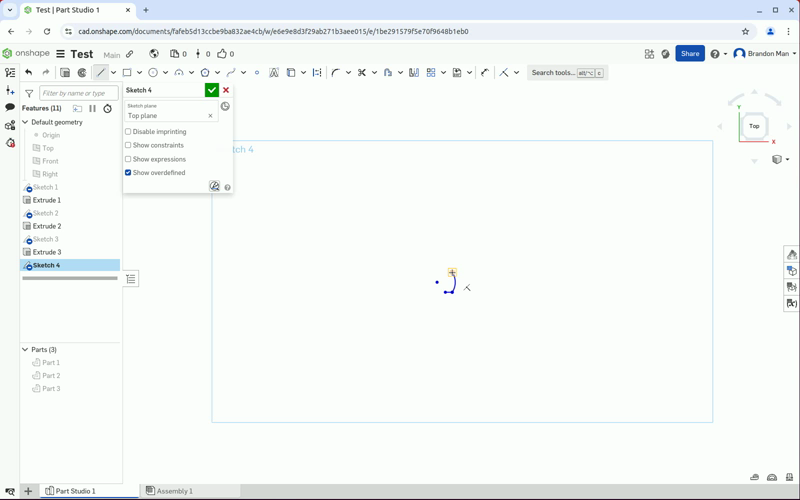
click(452, 272)
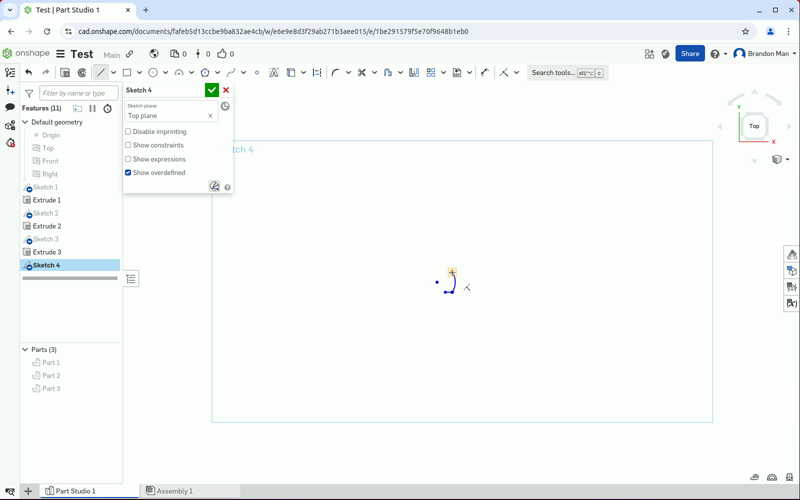
key_down(shift)
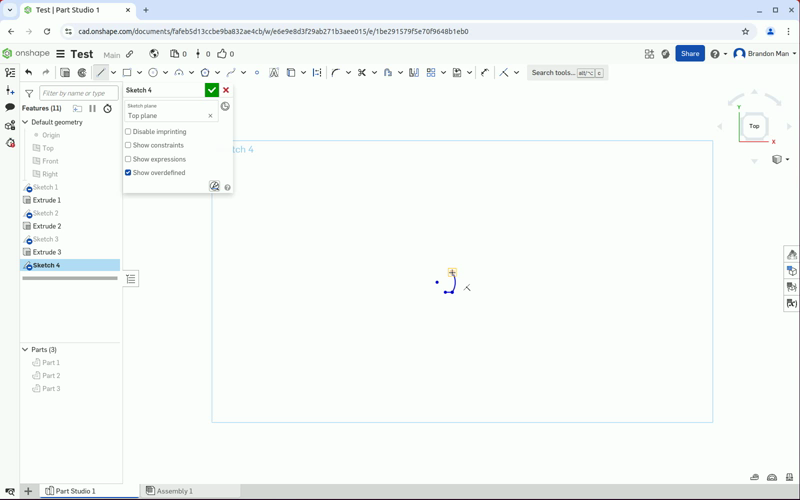
mouse_move(482, 272)
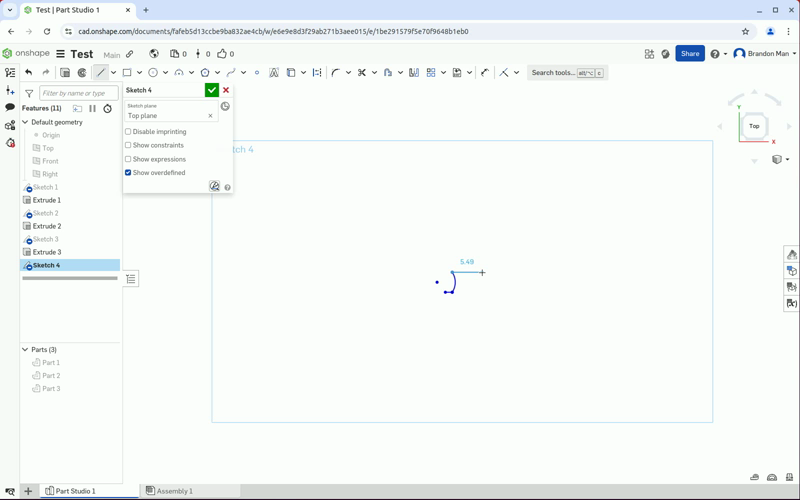
mouse_move(445, 272)
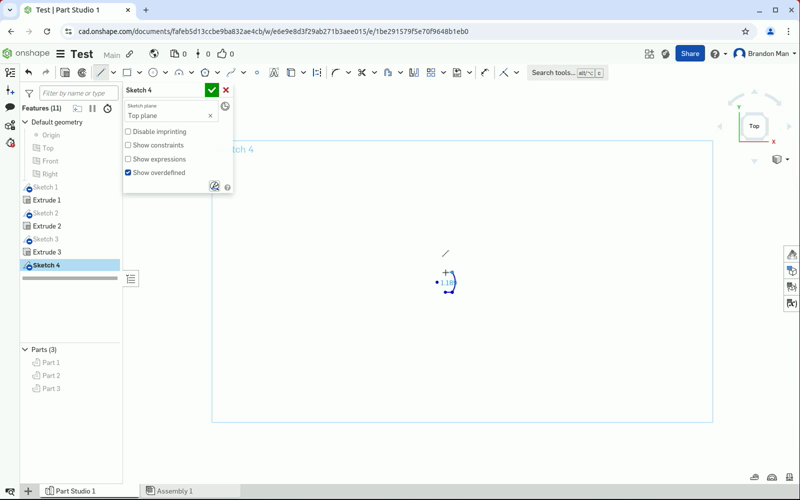
scroll(6)
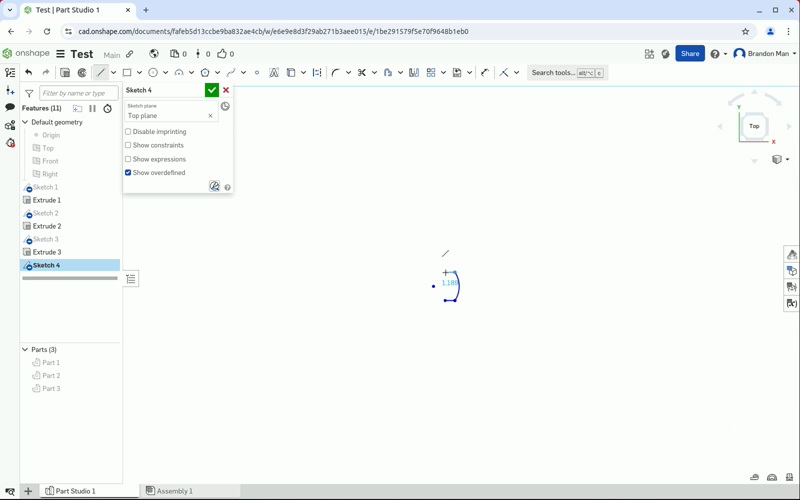
scroll(6)
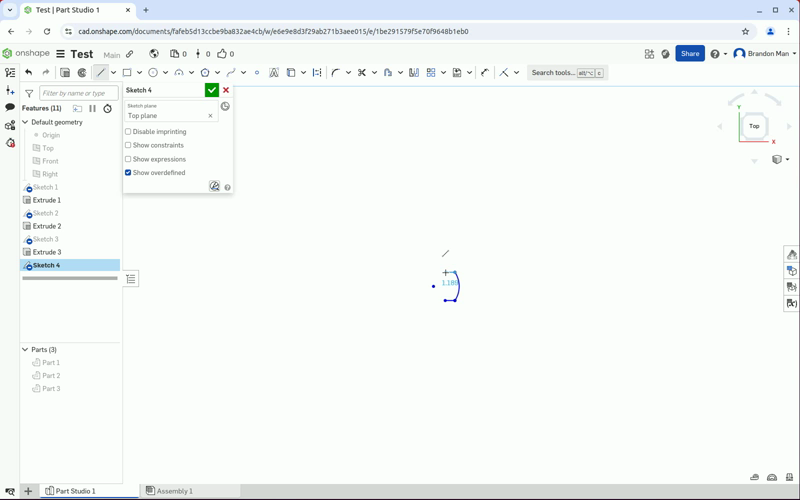
scroll(6)
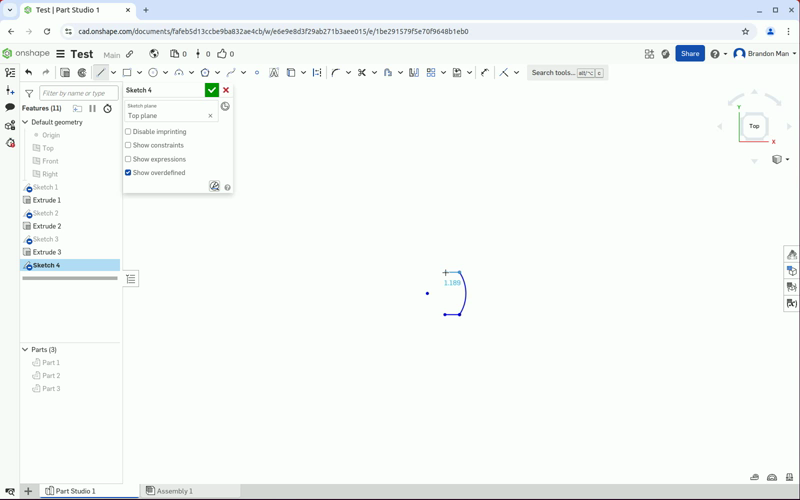
scroll(6)
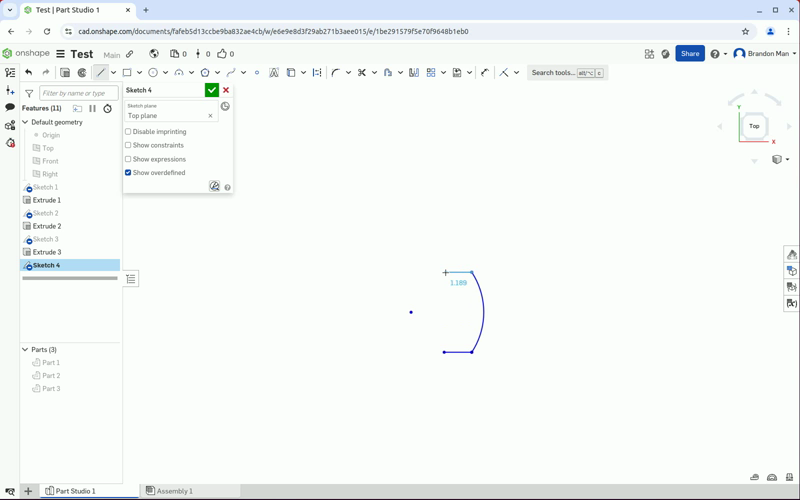
scroll(6)
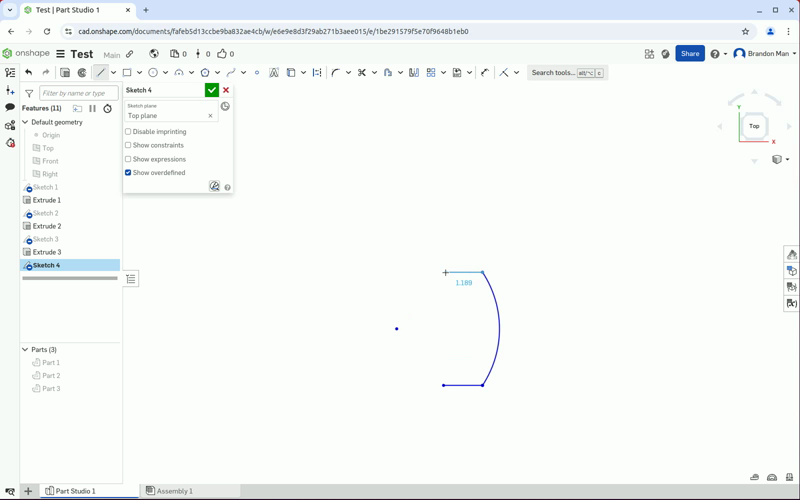
scroll(6)
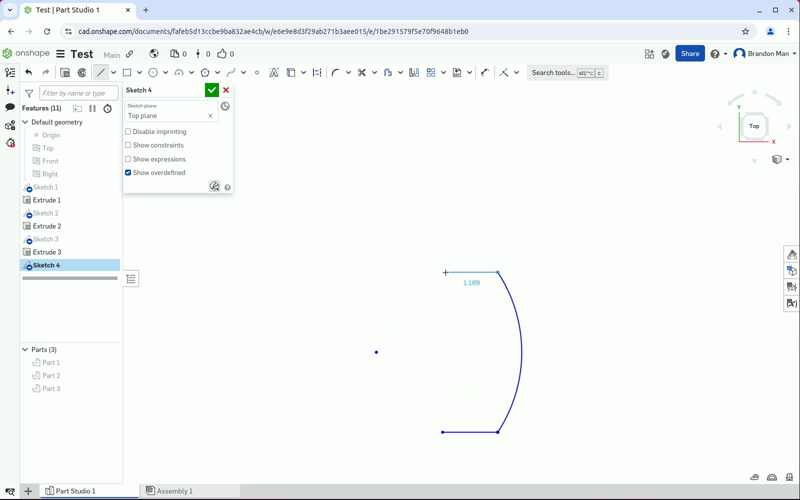
scroll(6)
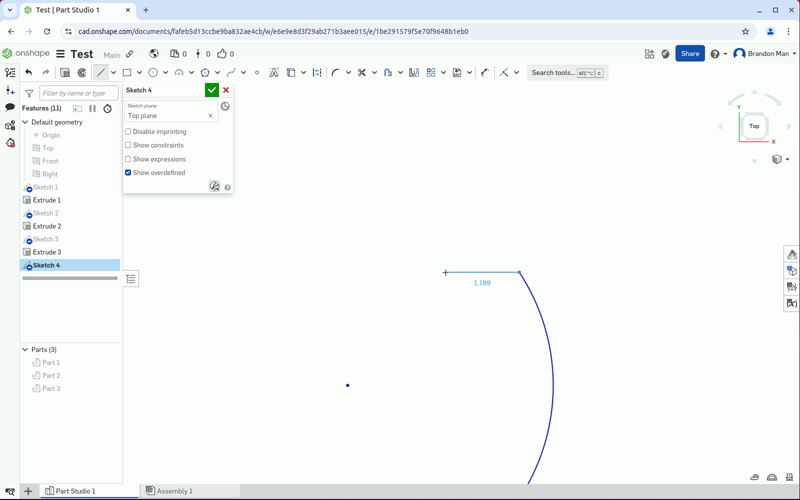
click(445, 272)
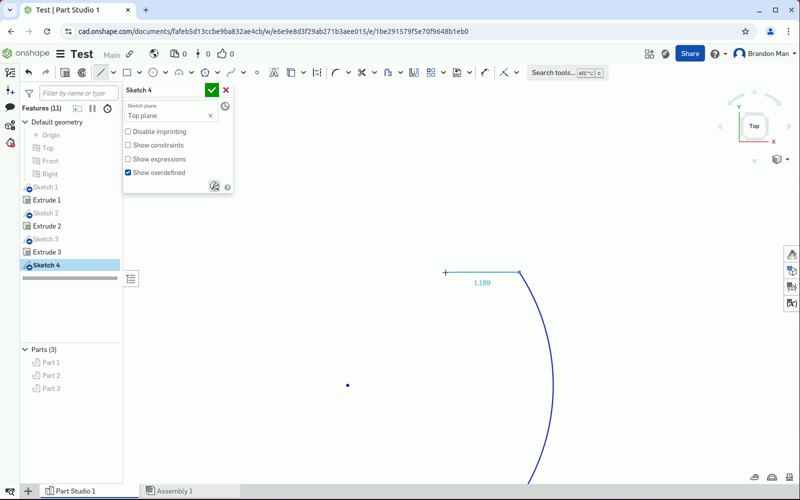
scroll(-6)
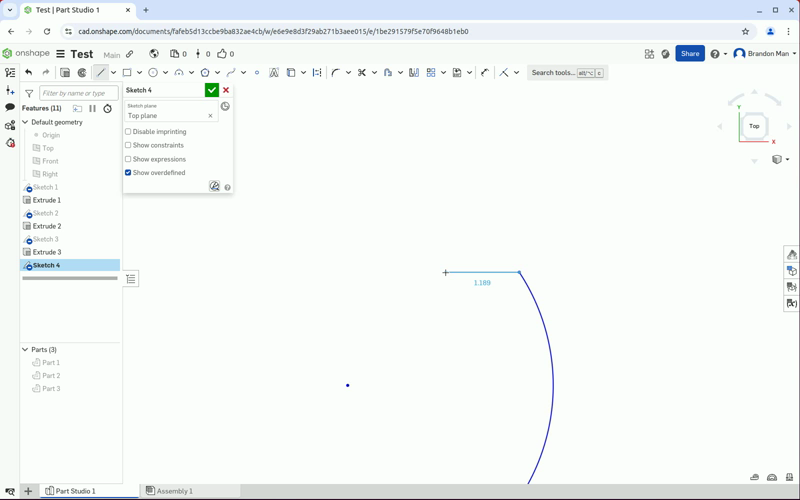
scroll(-6)
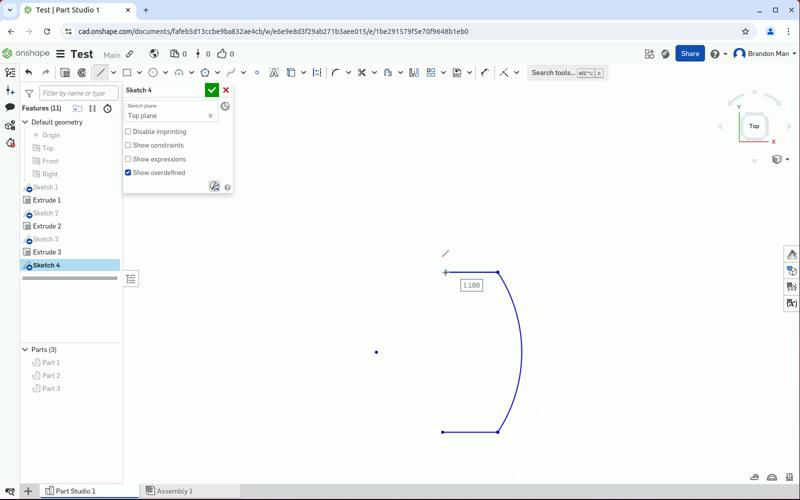
scroll(-6)
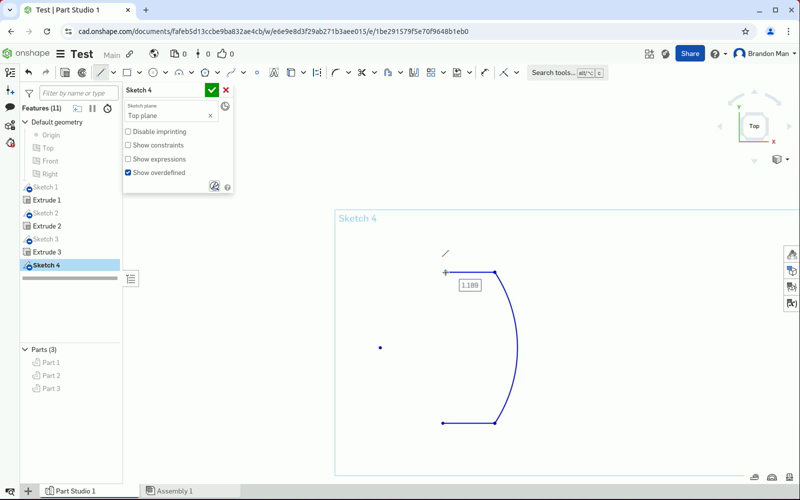
scroll(-6)
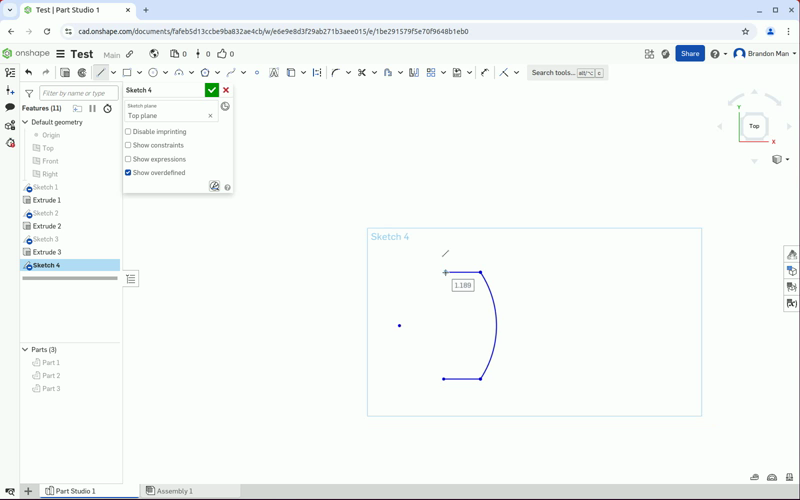
scroll(-6)
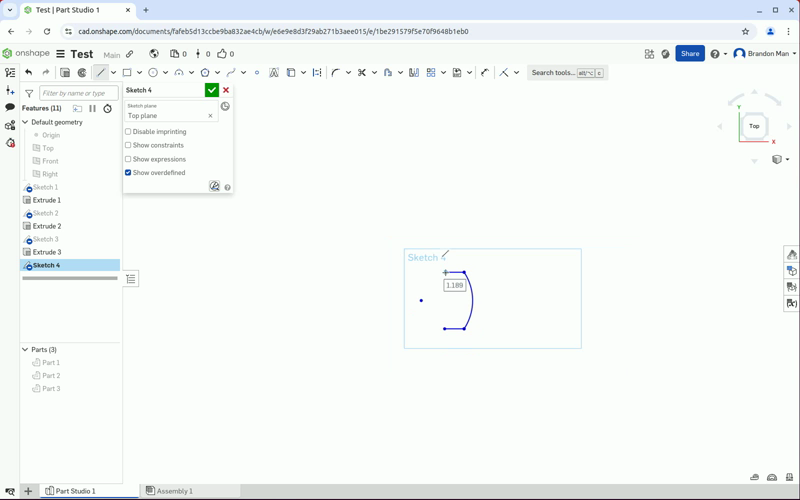
scroll(-6)
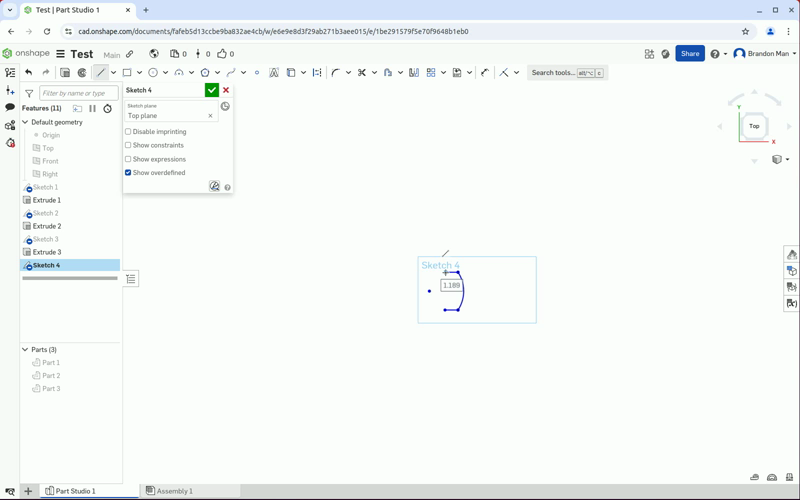
scroll(-6)
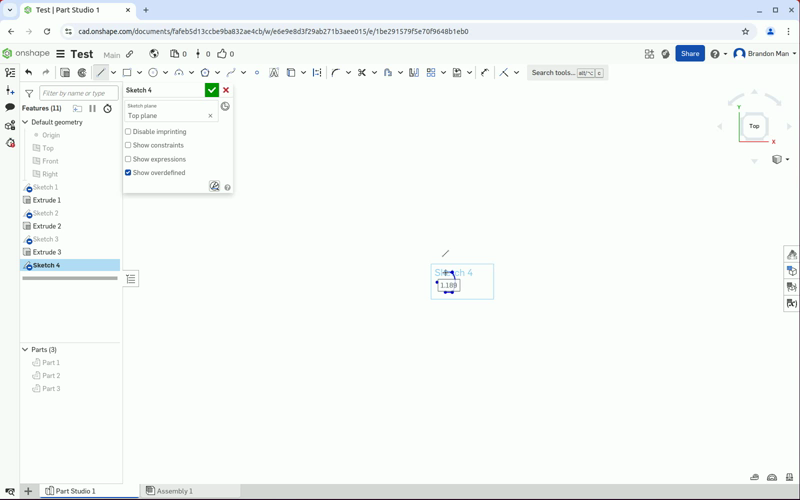
key_up(shift)
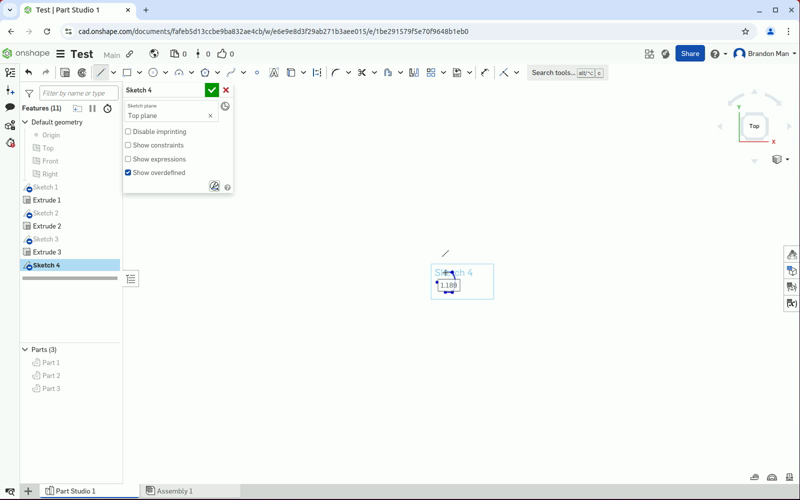
key(esc)
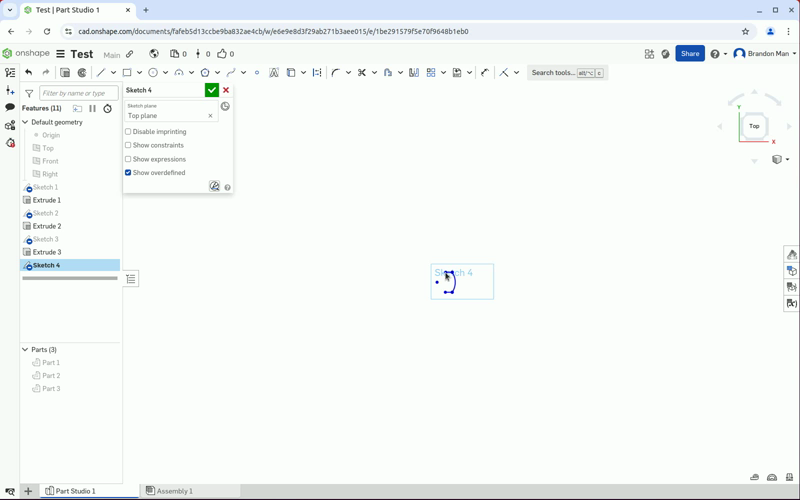
key(a)
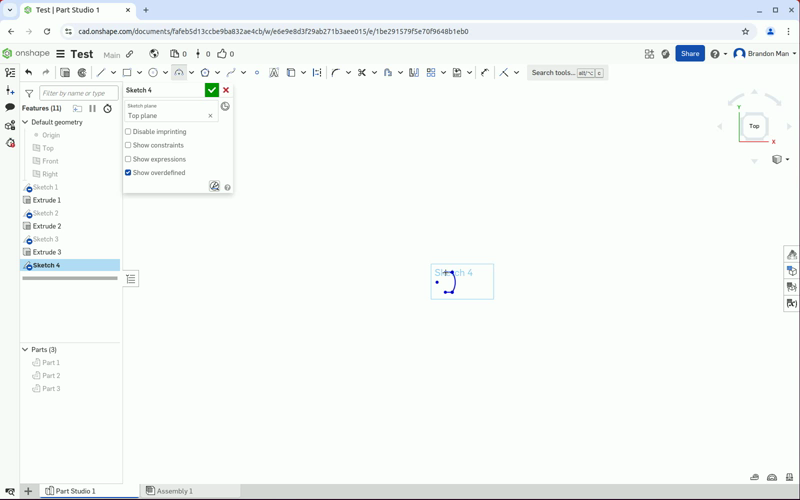
mouse_move(445, 272)
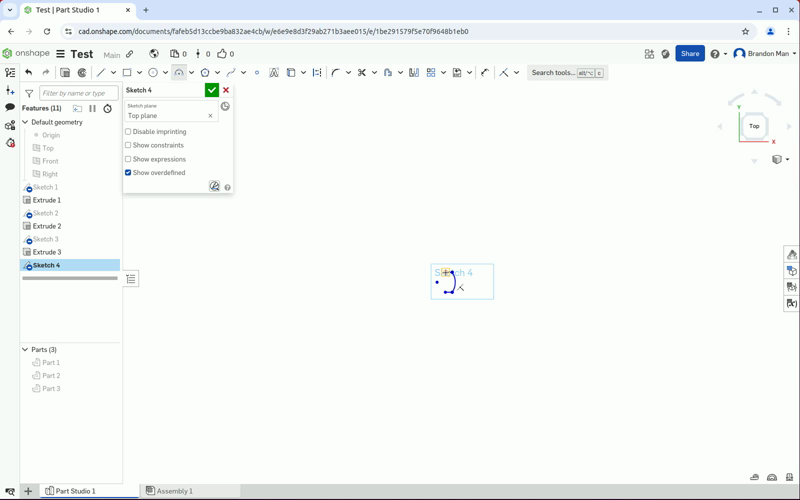
click(445, 272)
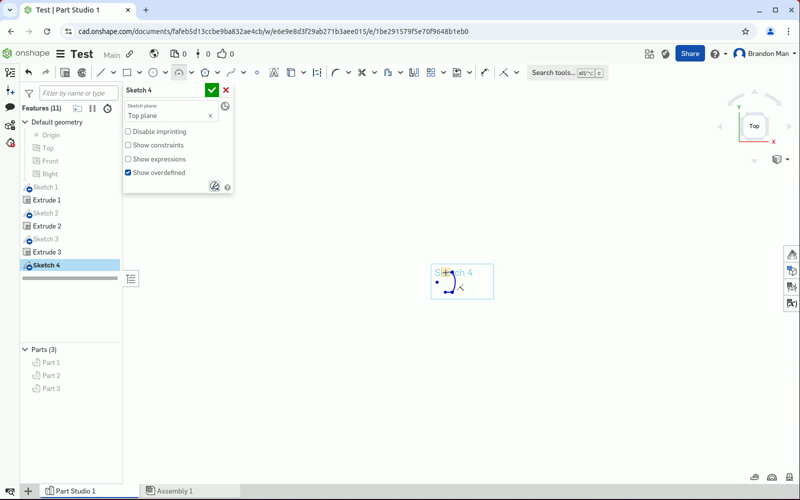
mouse_move(445, 292)
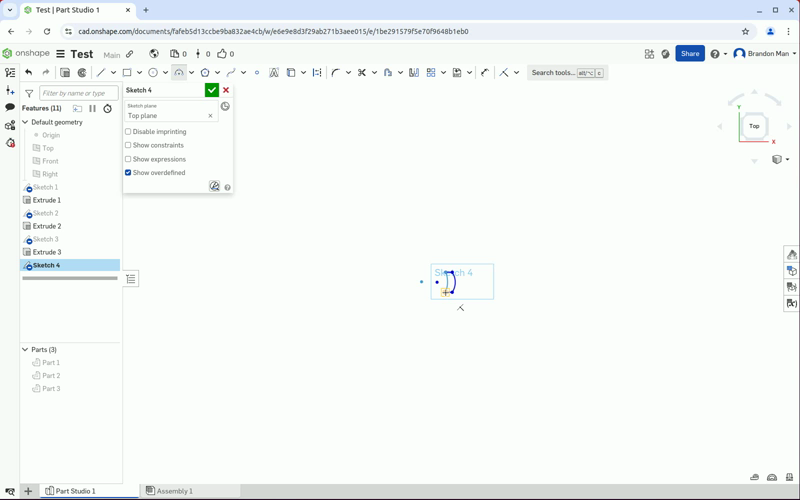
click(445, 292)
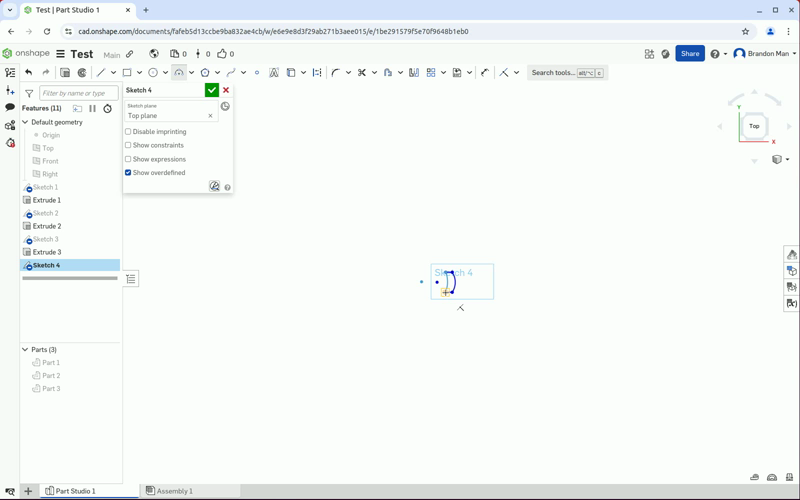
key_down(shift)
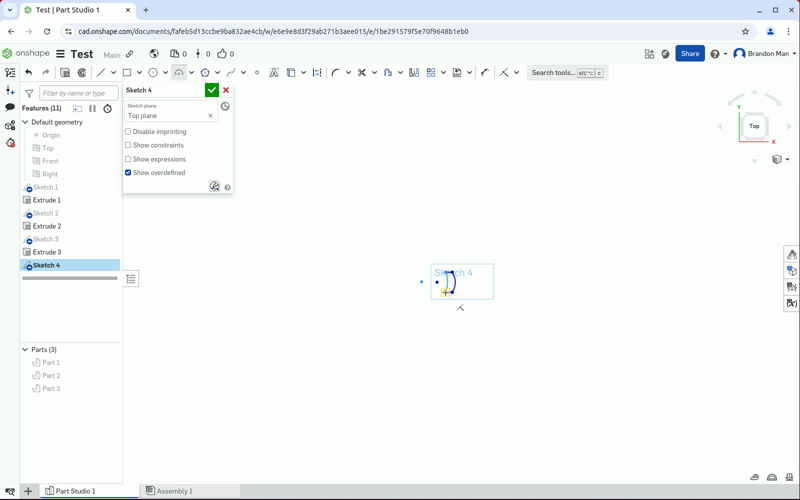
mouse_move(450, 282)
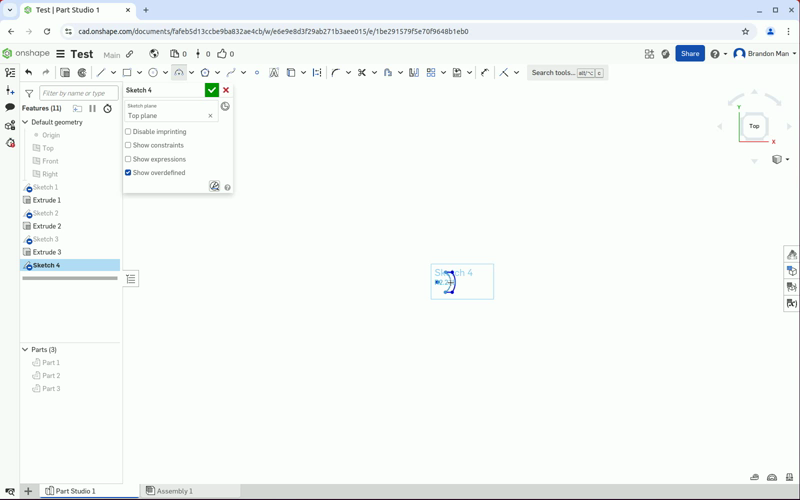
click(450, 282)
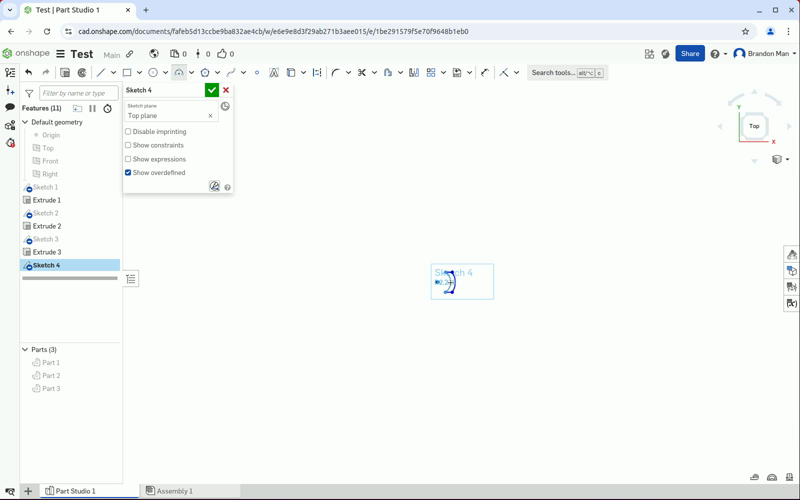
key_up(shift)
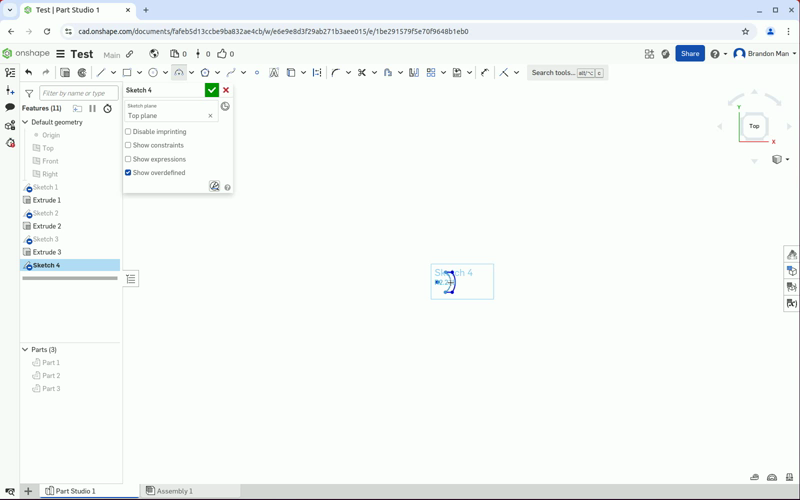
key(esc)
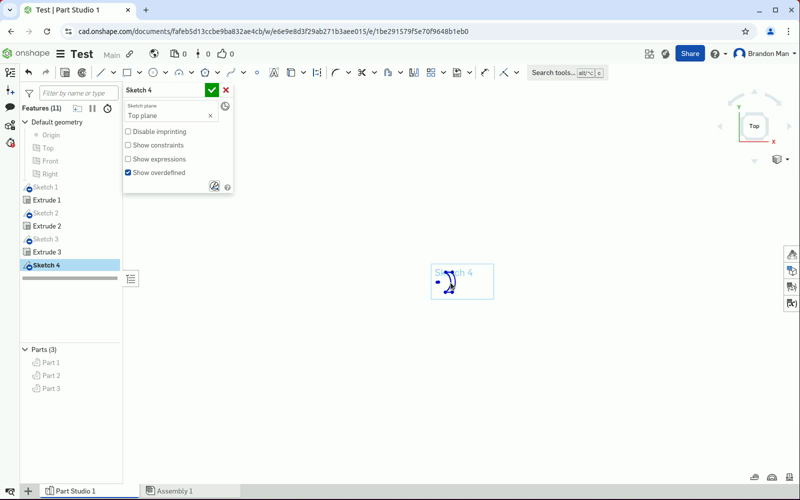
mouse_move(451, 283)
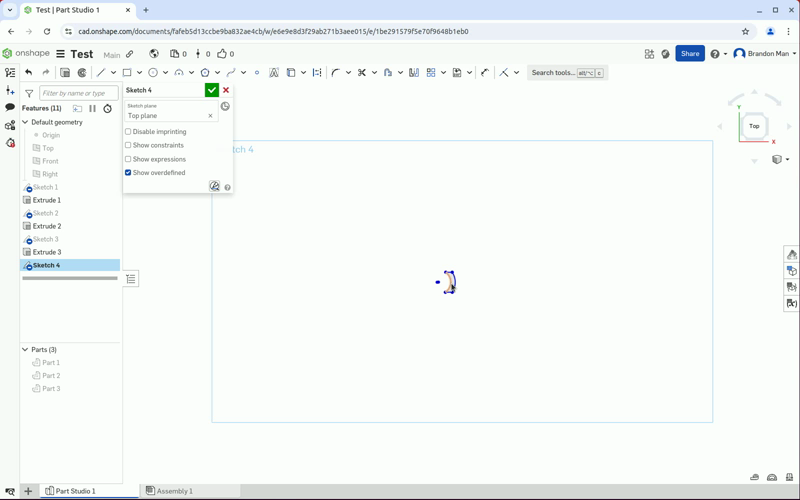
scroll(6)
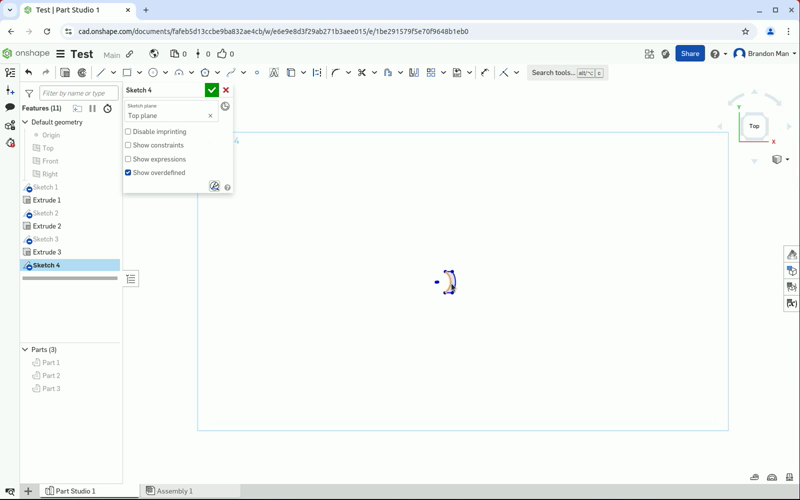
scroll(6)
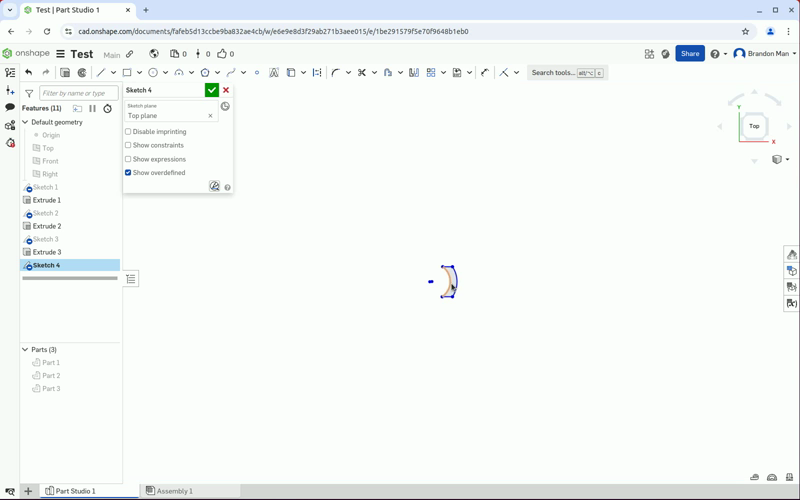
scroll(6)
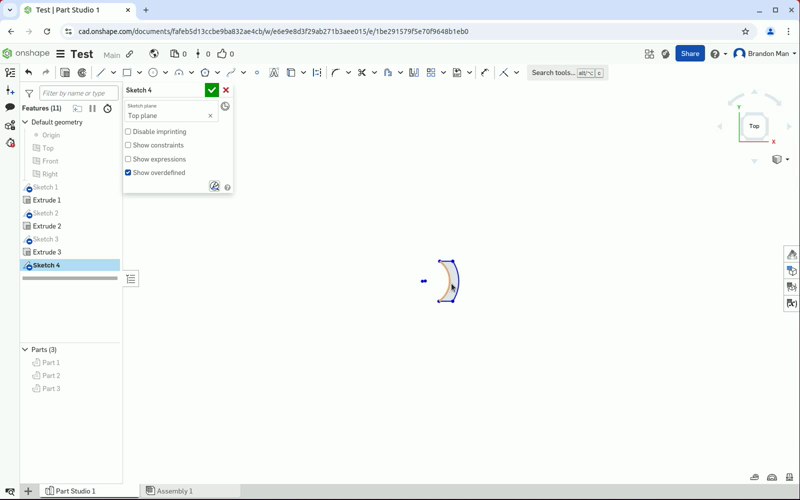
scroll(6)
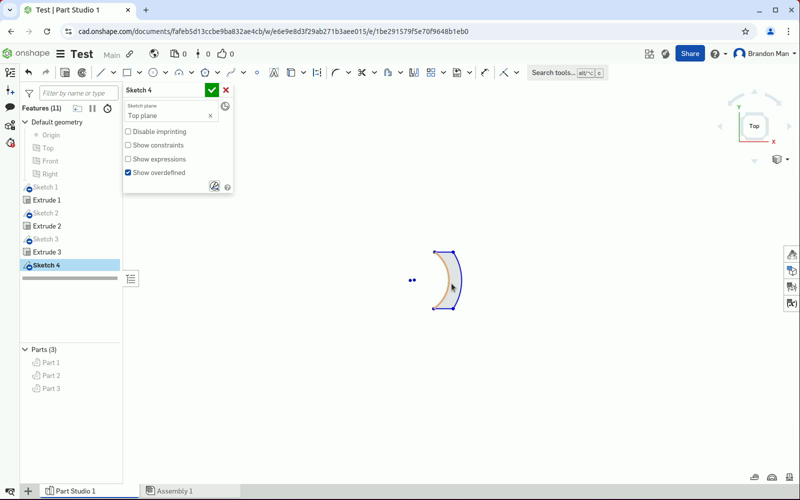
scroll(6)
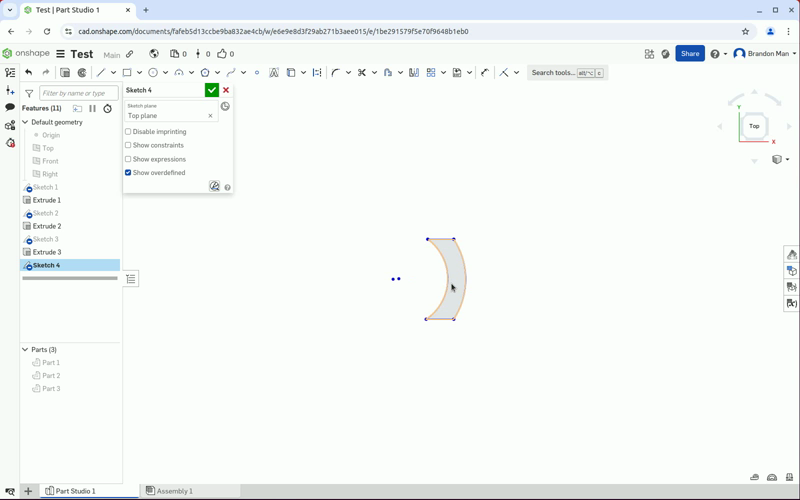
scroll(6)
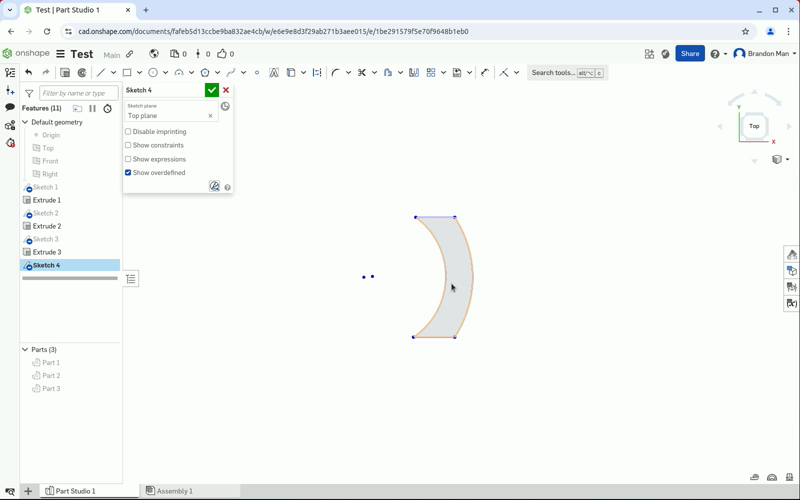
scroll(6)
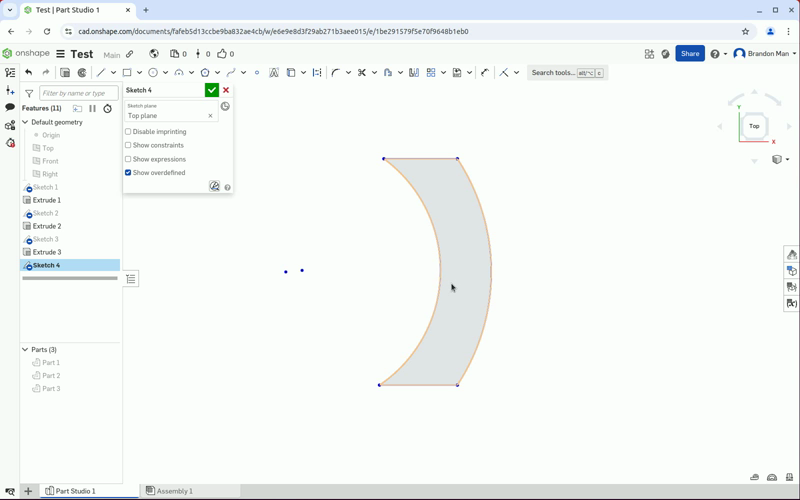
click(451, 283)
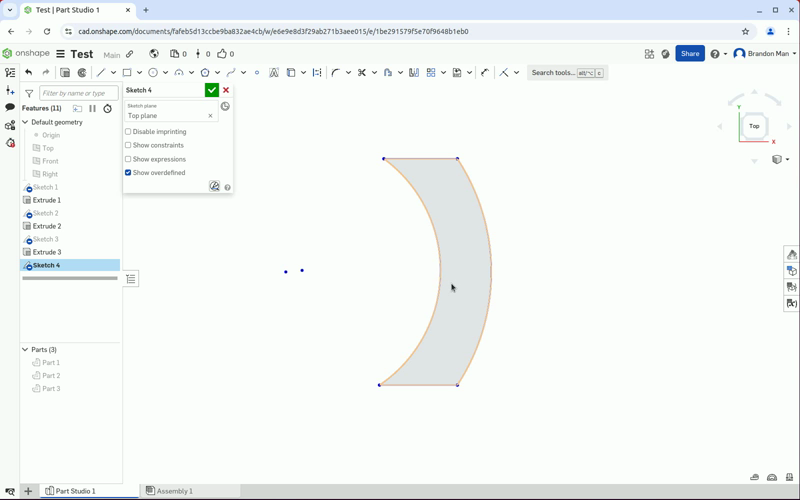
scroll(-6)
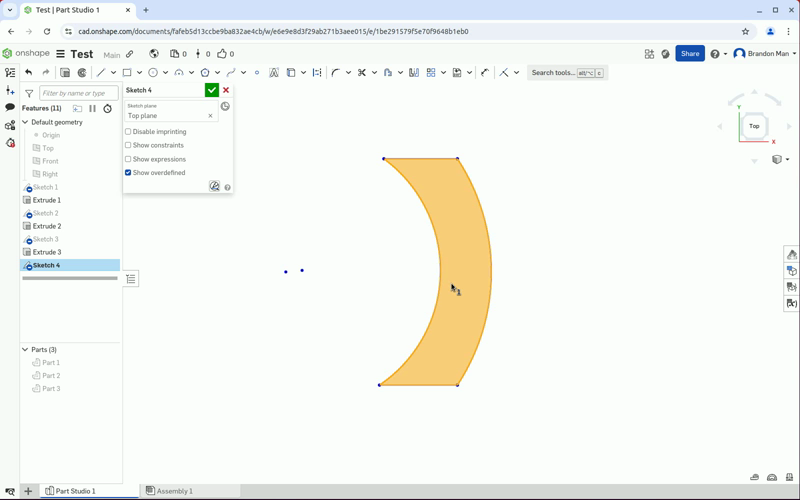
scroll(-6)
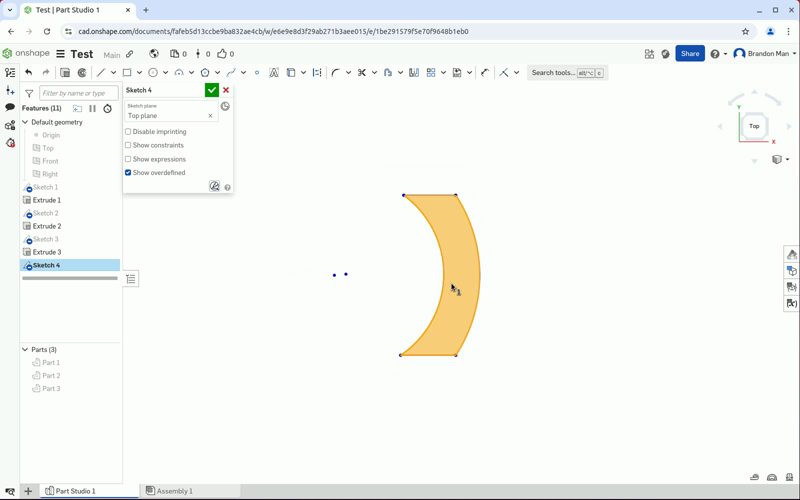
scroll(-6)
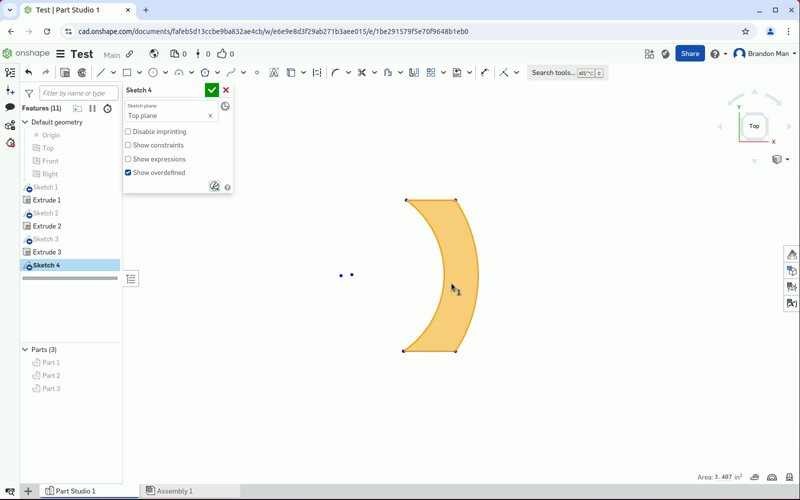
scroll(-6)
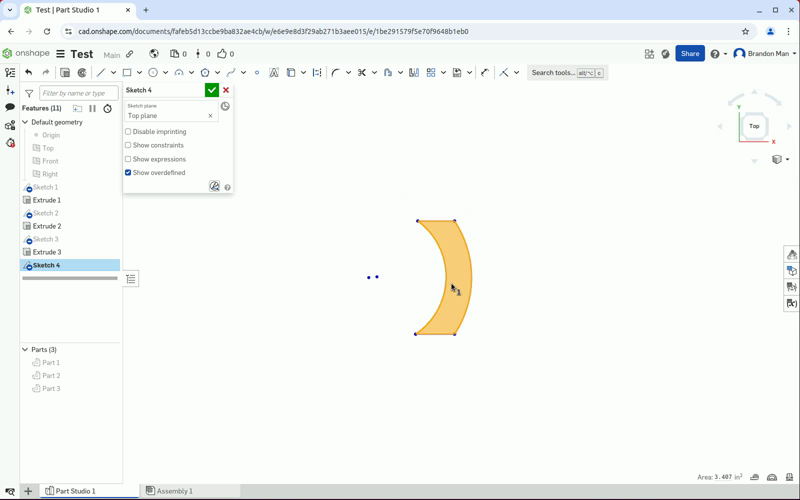
scroll(-6)
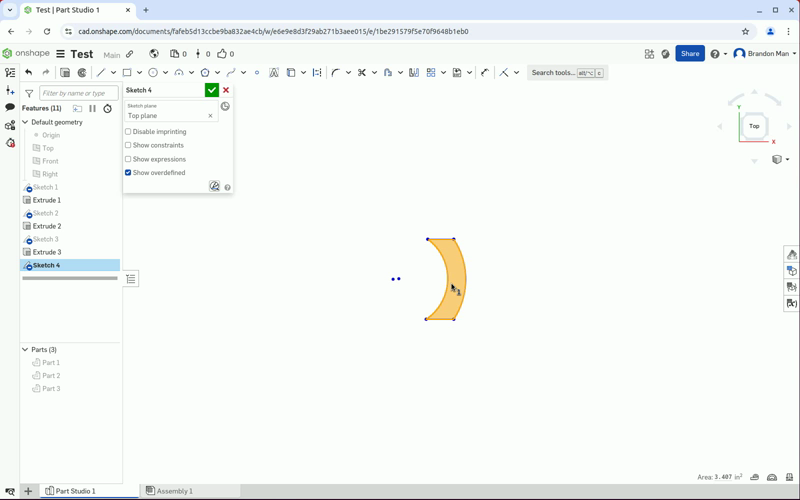
scroll(-6)
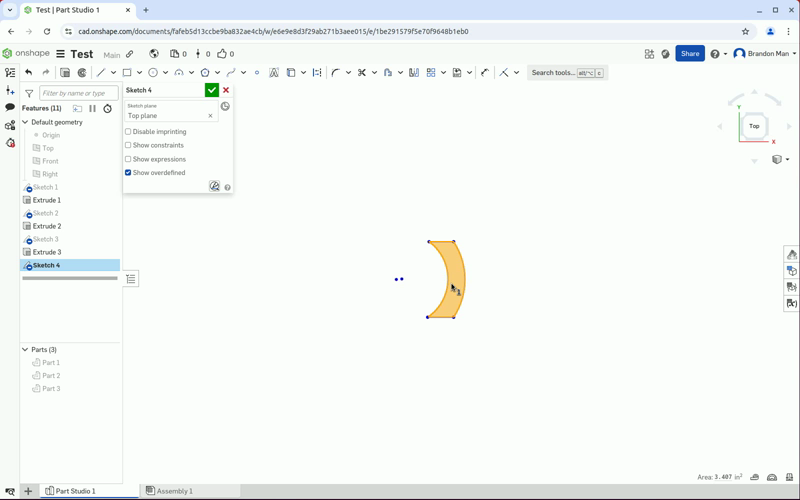
scroll(-6)
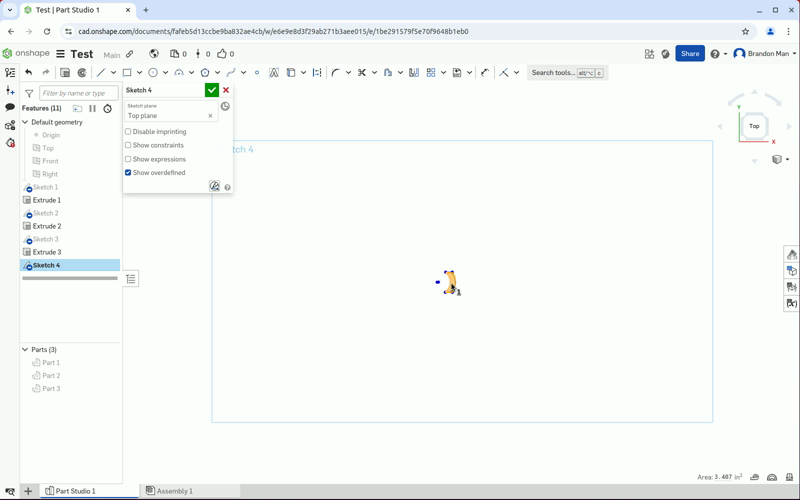
mouse_move(73, 352)
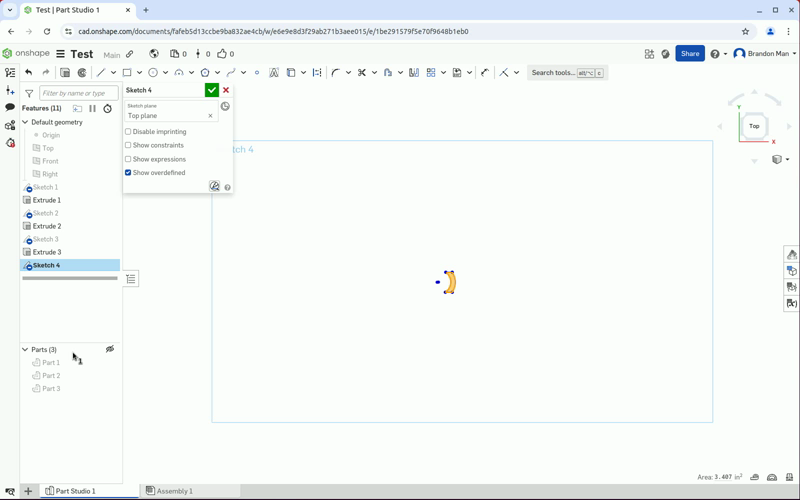
key(shift+y)
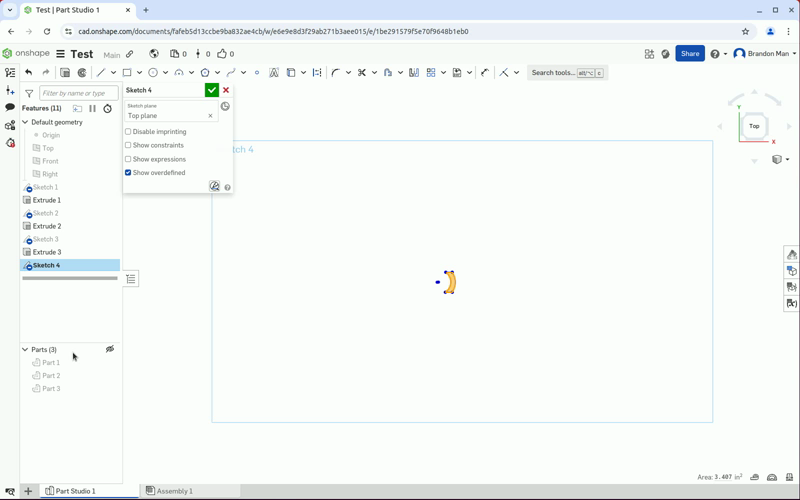
key(shift+e)
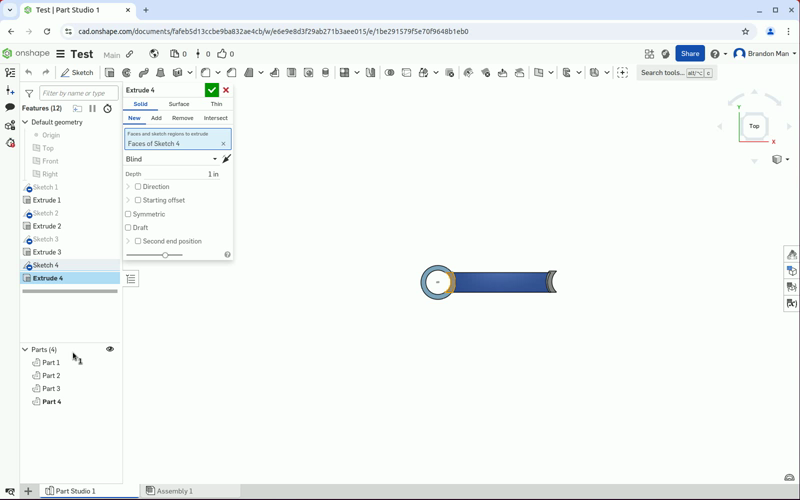
mouse_move(143, 106)
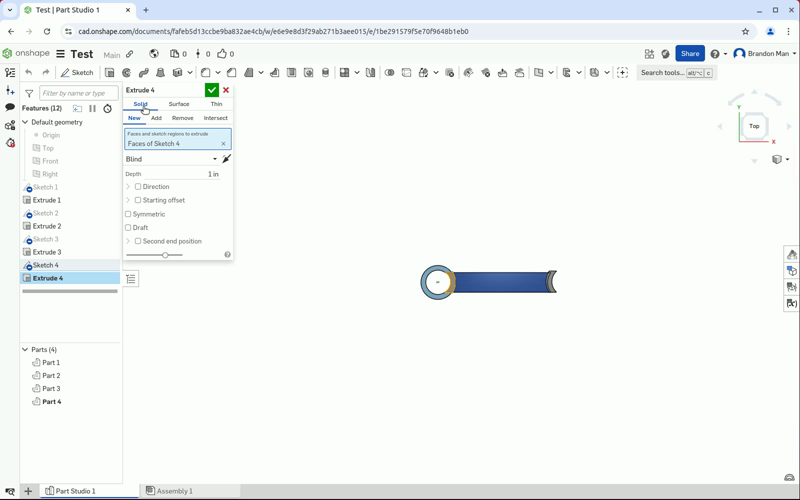
click(143, 106)
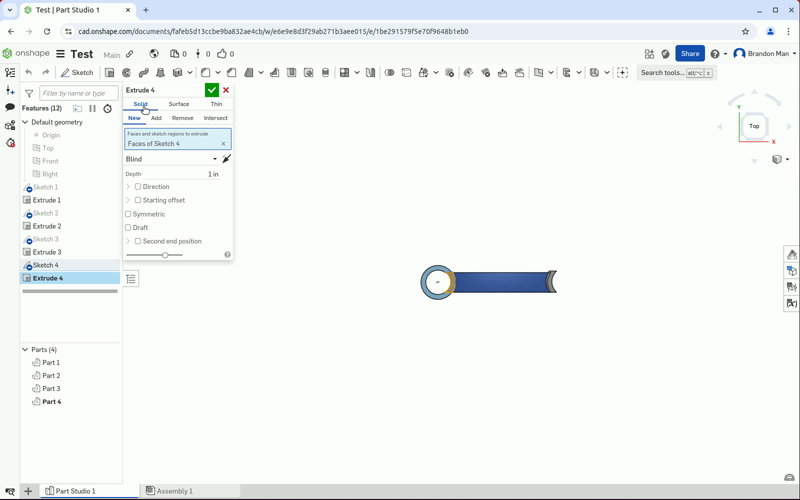
mouse_move(137, 120)
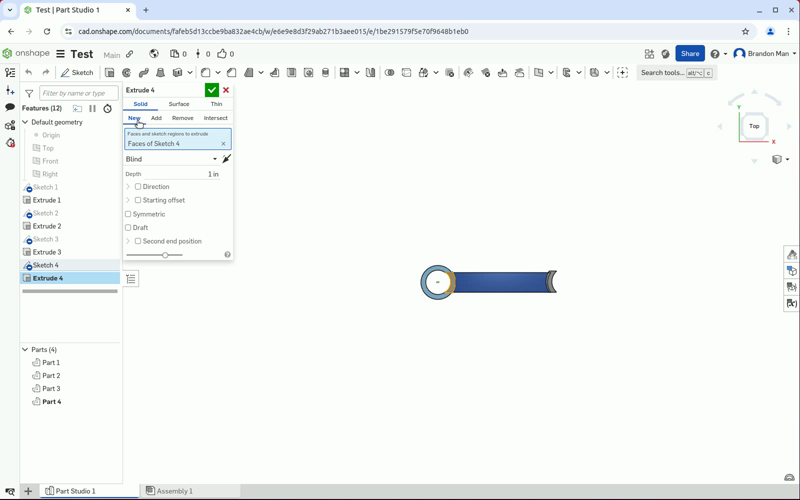
click(137, 120)
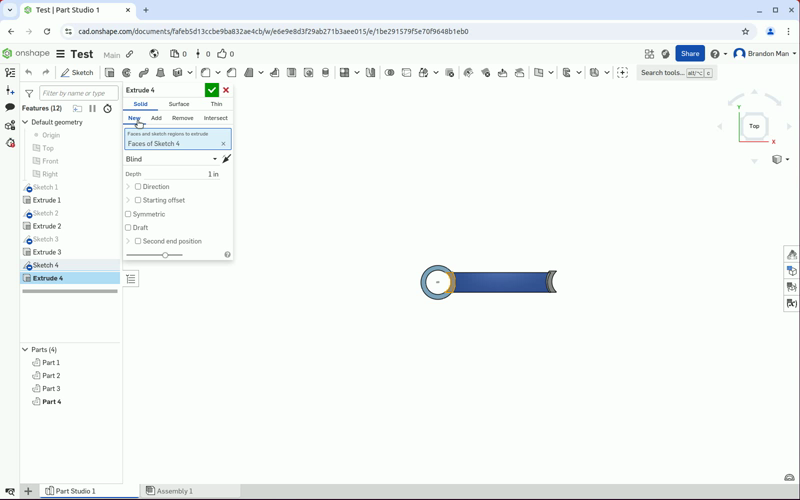
key(tab, 4)
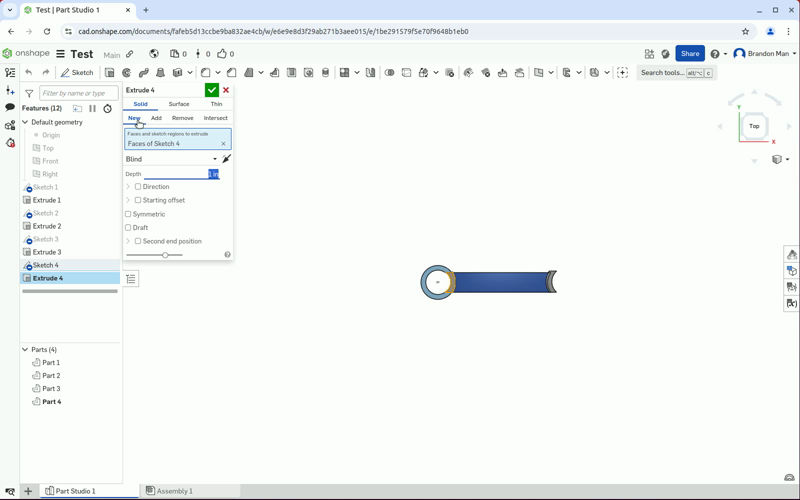
text(4.574)
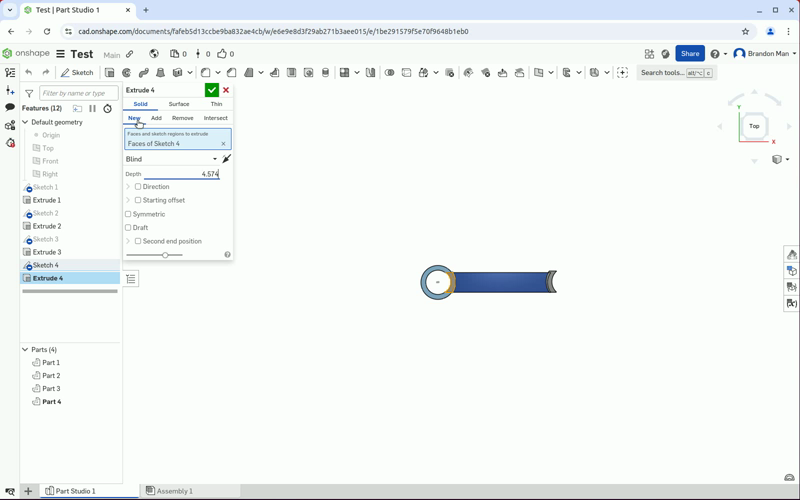
key(enter)
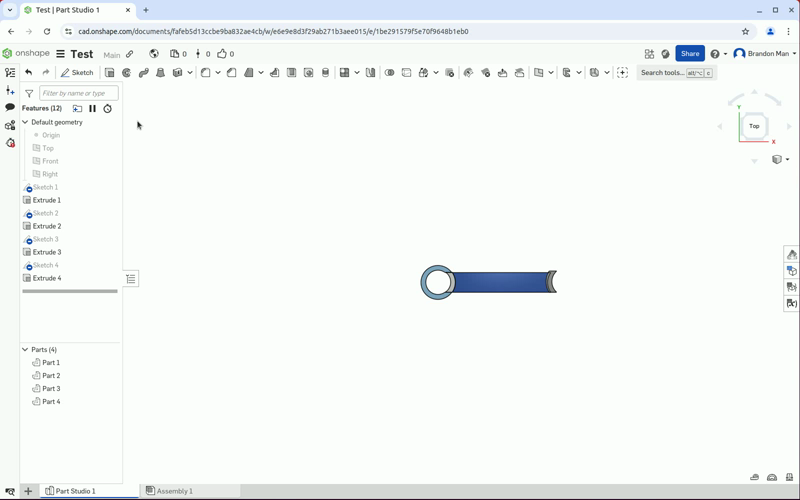
key(shift+h)
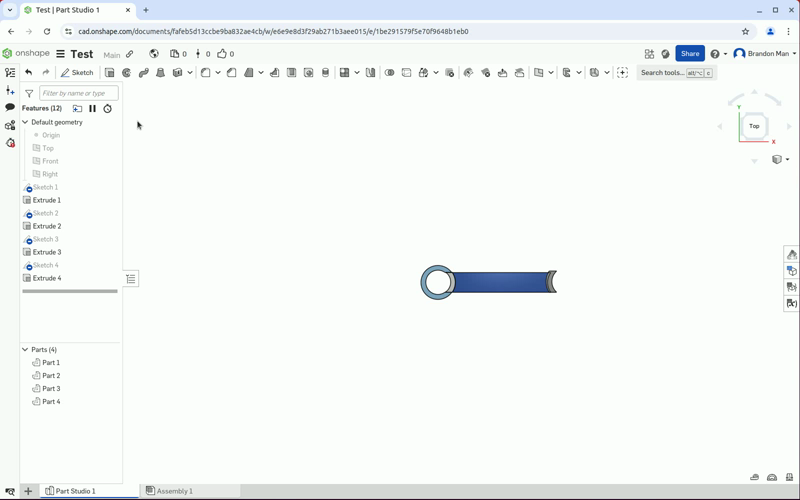
key(shift+h)
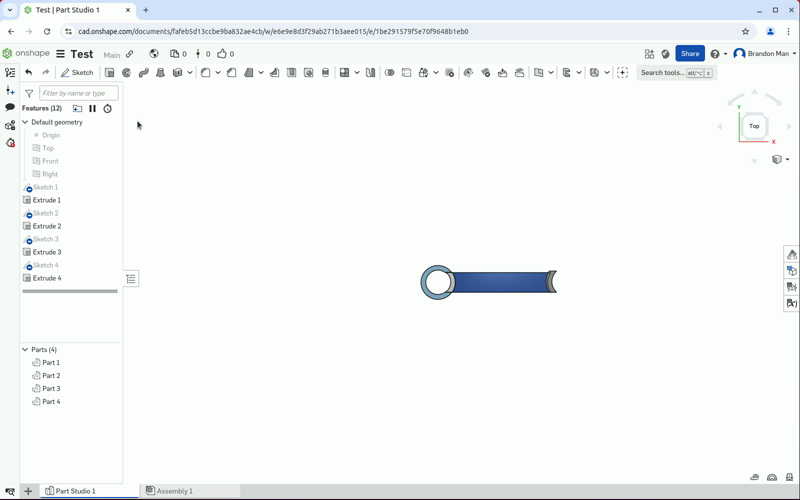
mouse_move(73, 189)
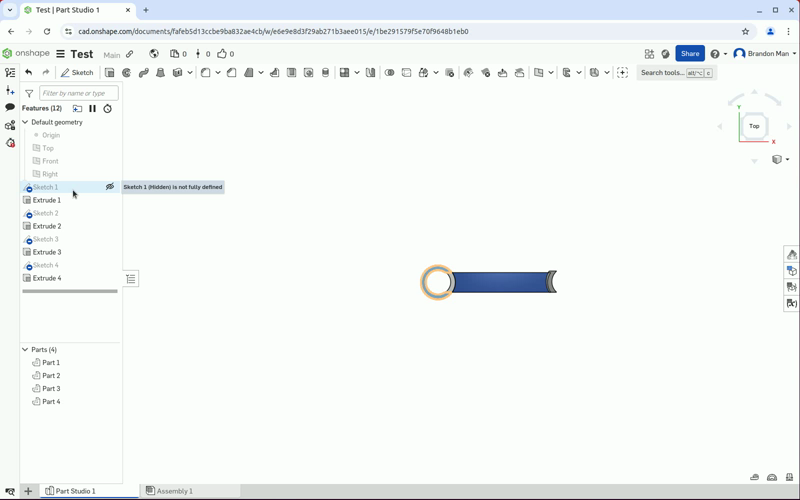
click(73, 189)
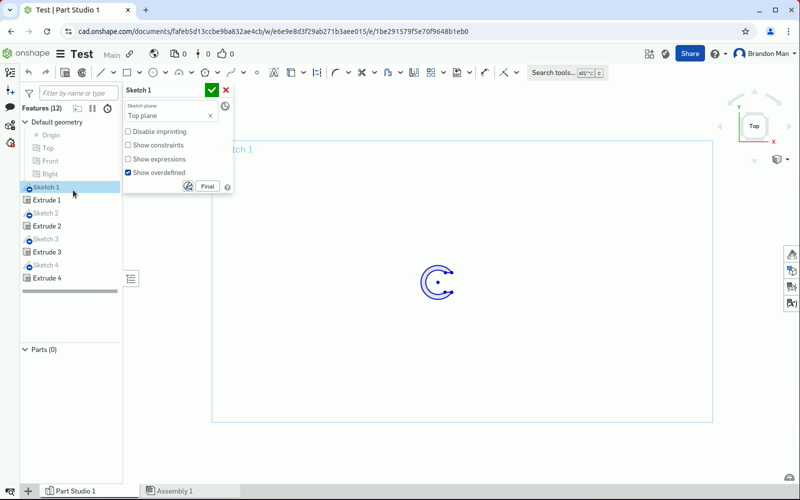
mouse_move(229, 92)
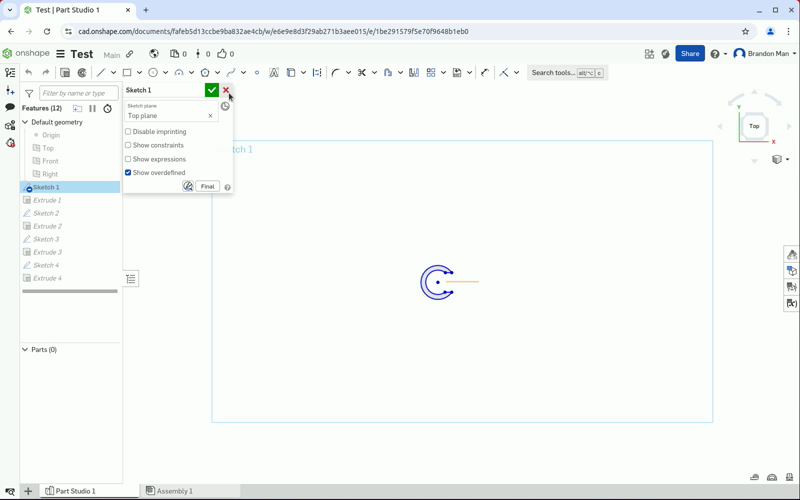
click(229, 92)
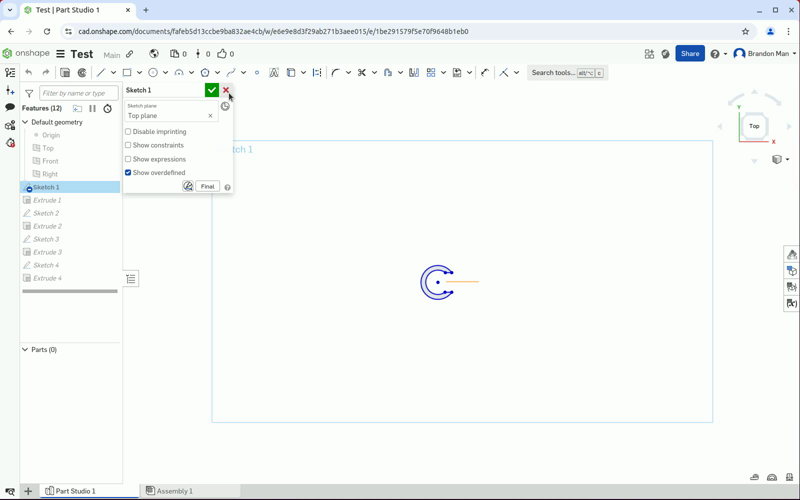
key(shift+s)
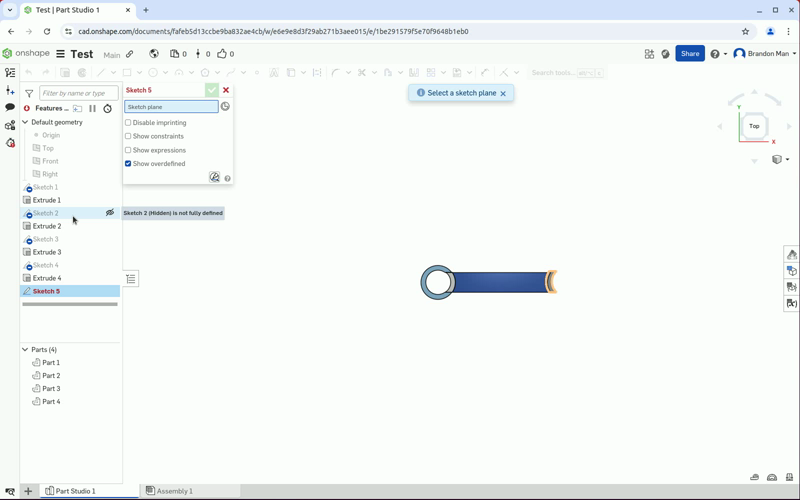
scroll(3)
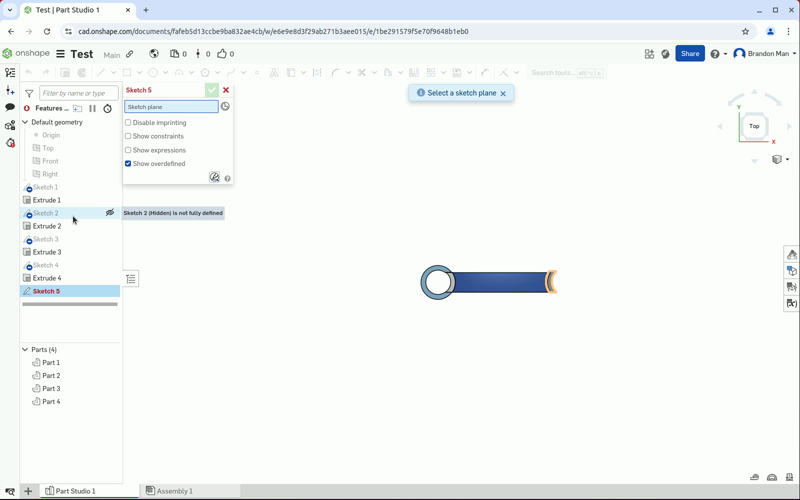
mouse_move(73, 150)
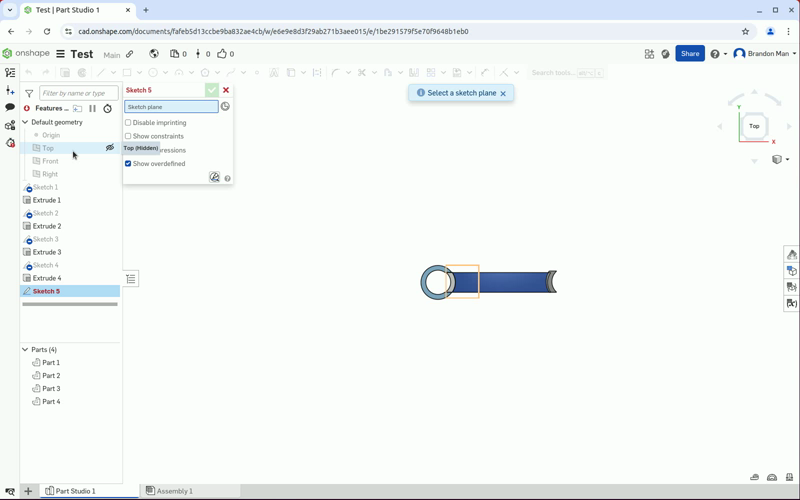
click(73, 150)
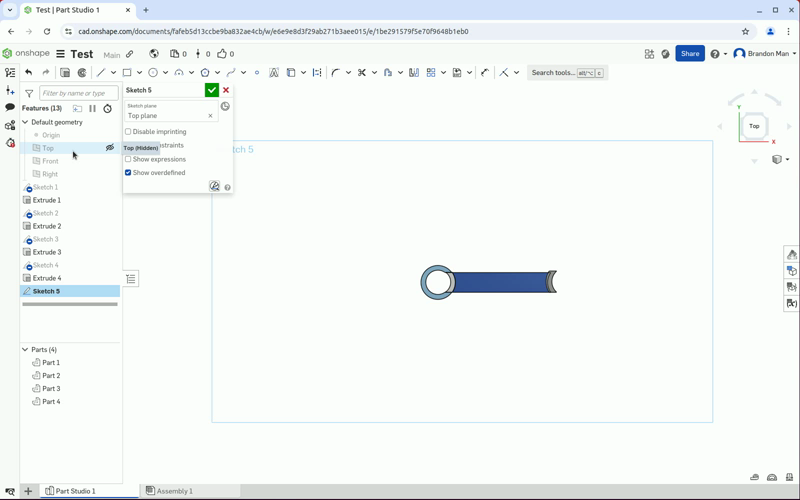
mouse_move(73, 352)
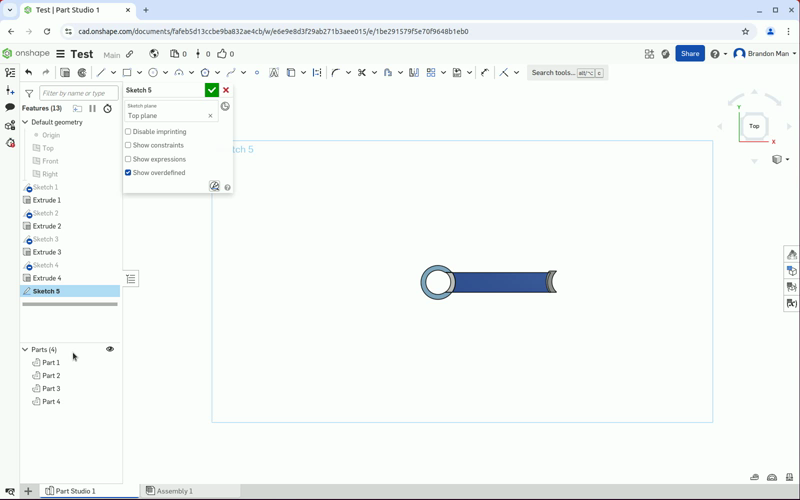
key(y)
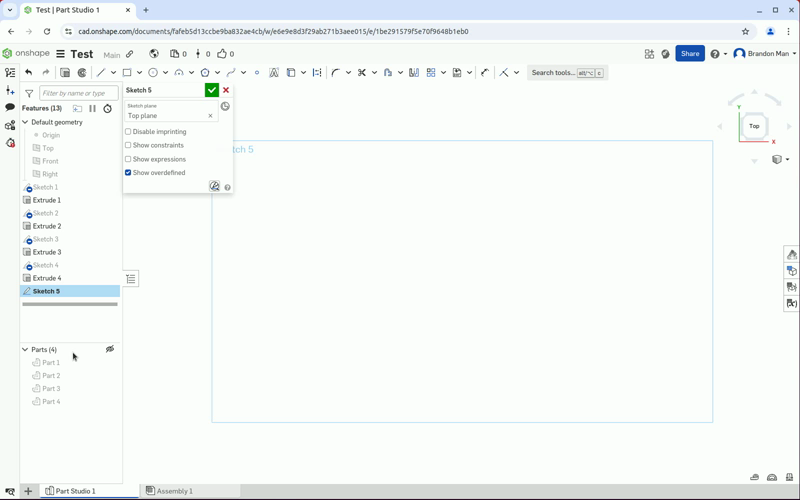
key(l)
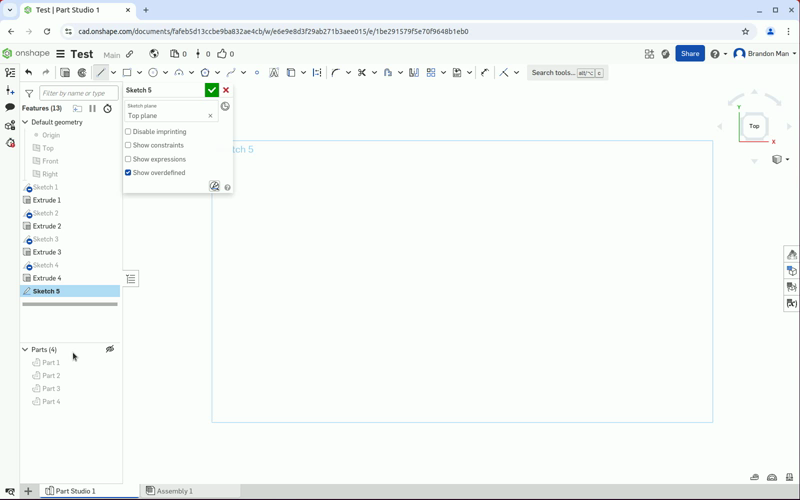
key_down(shift)
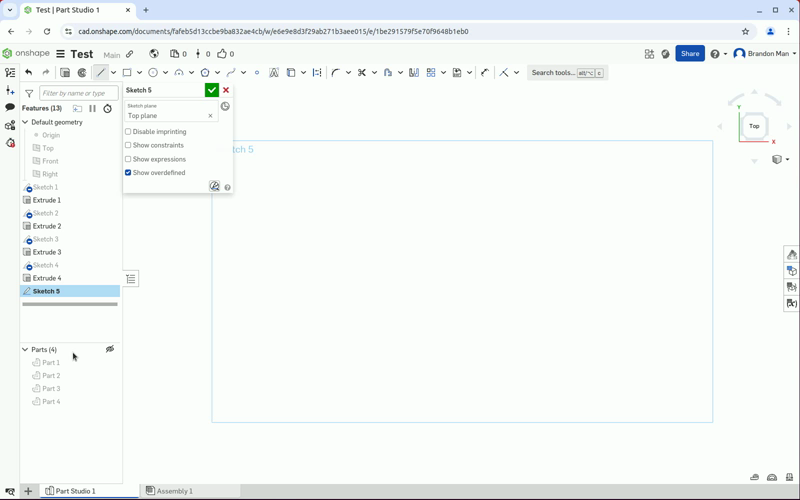
mouse_move(543, 292)
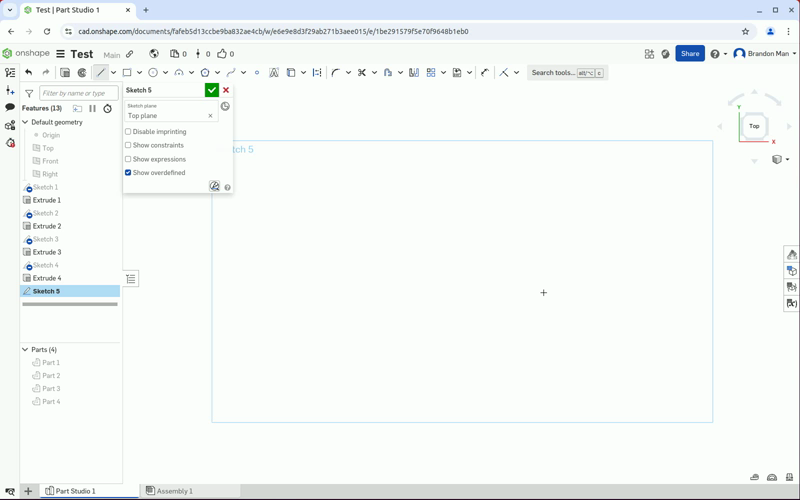
click(543, 292)
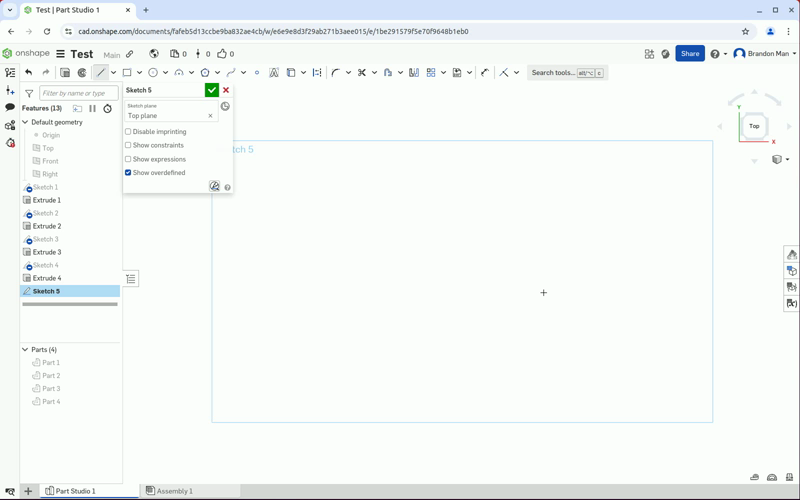
key_up(shift)
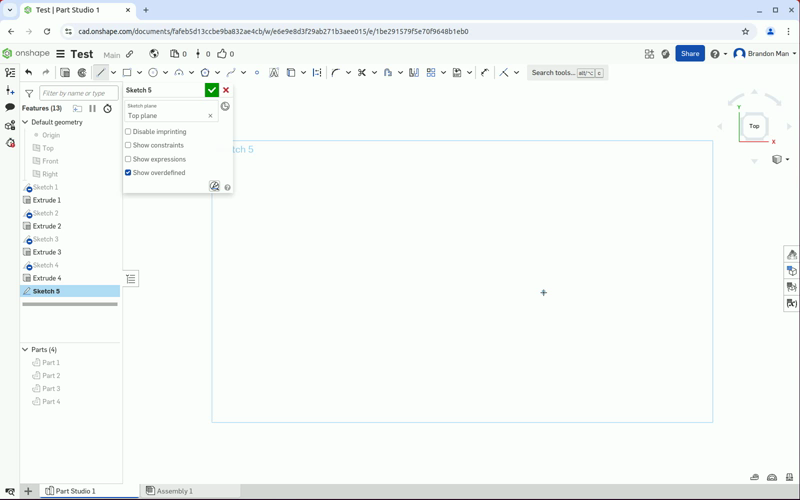
key_down(shift)
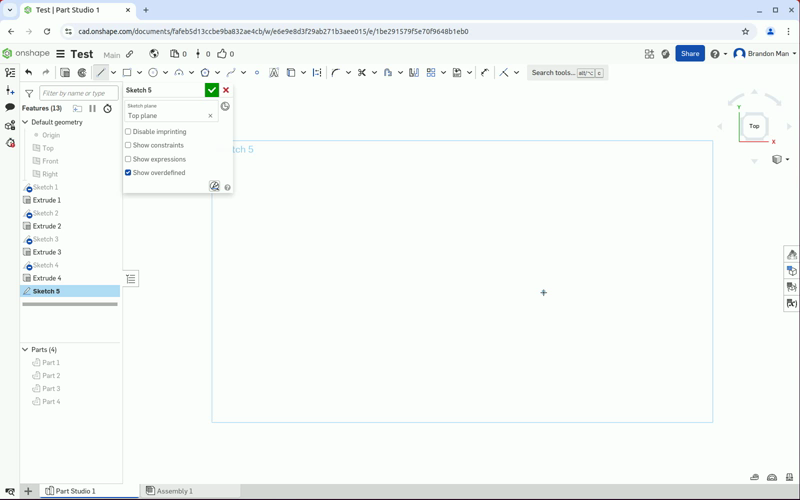
mouse_move(573, 292)
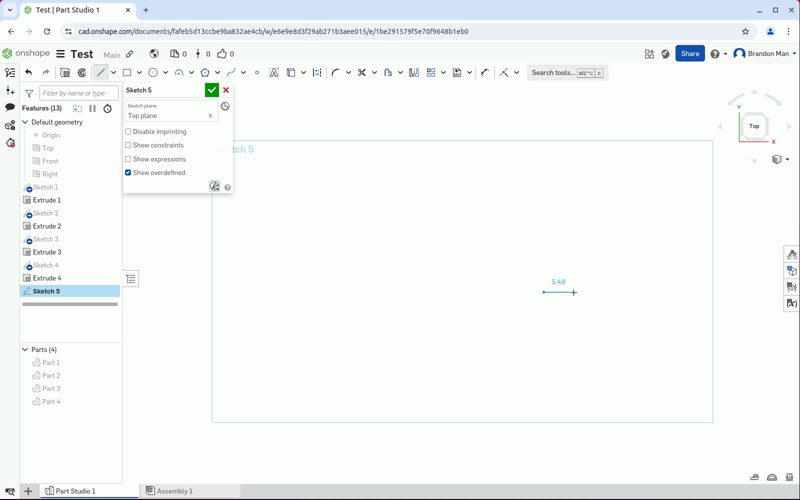
mouse_move(550, 292)
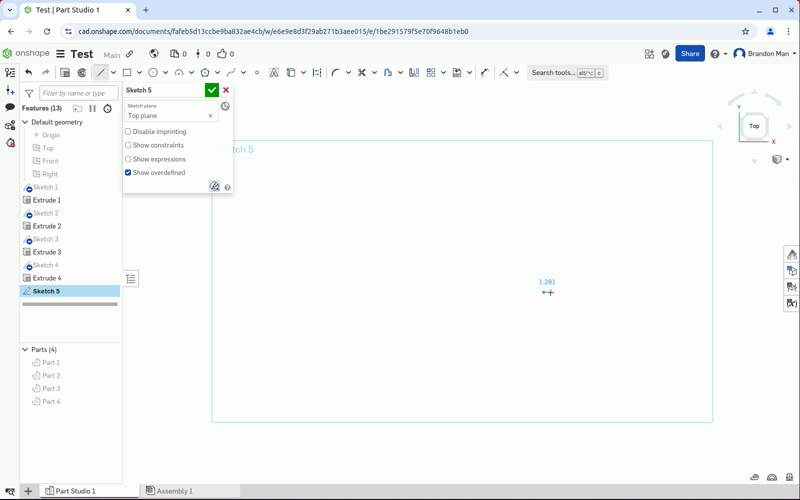
scroll(6)
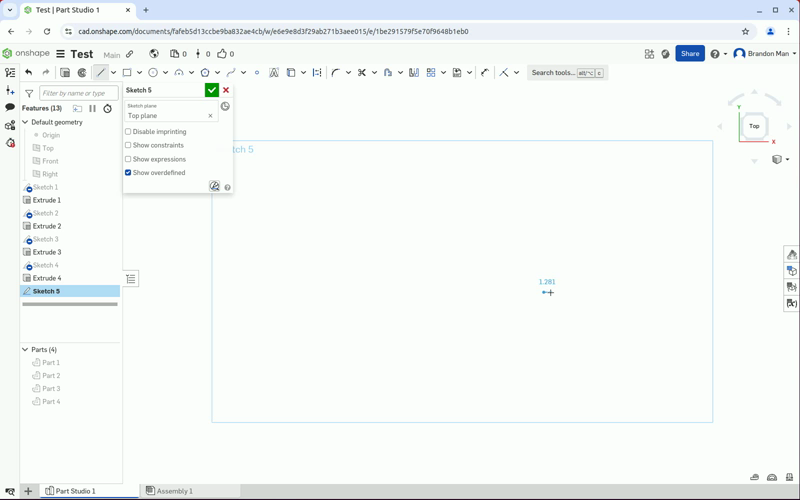
scroll(6)
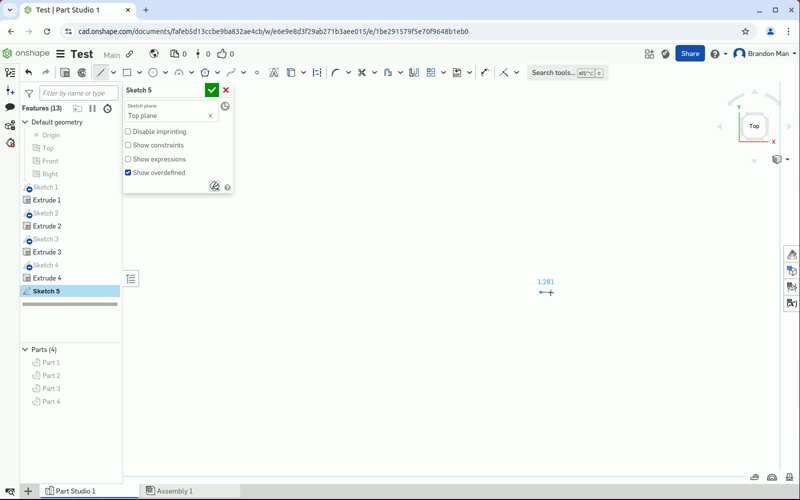
scroll(6)
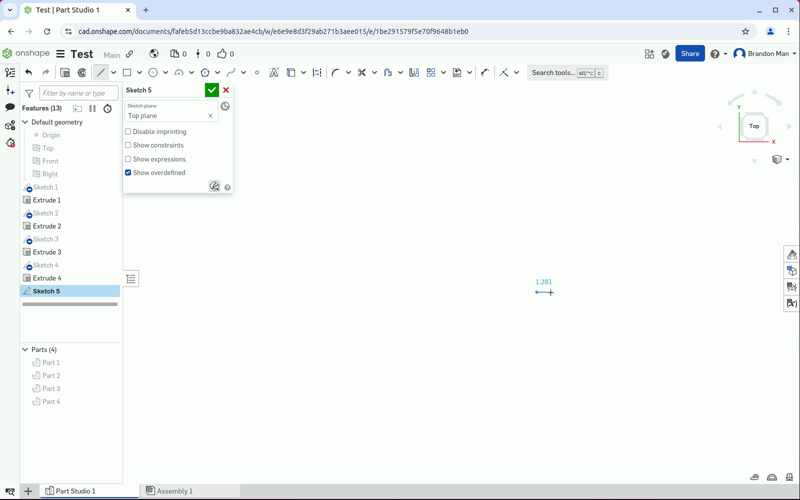
scroll(6)
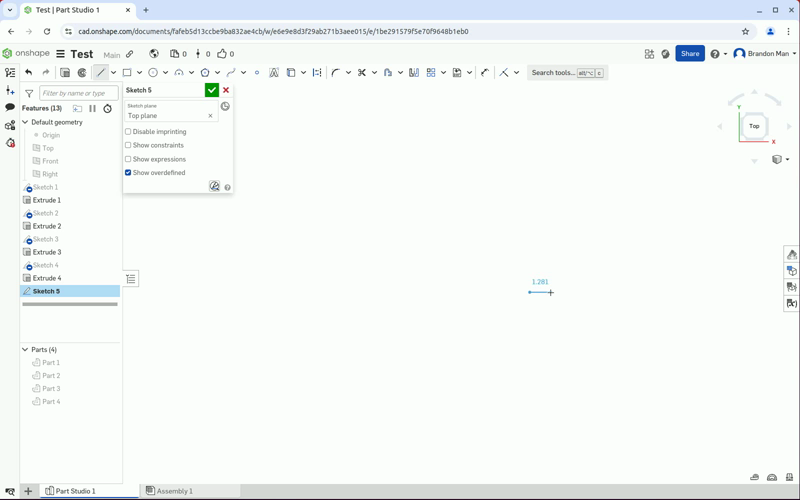
scroll(6)
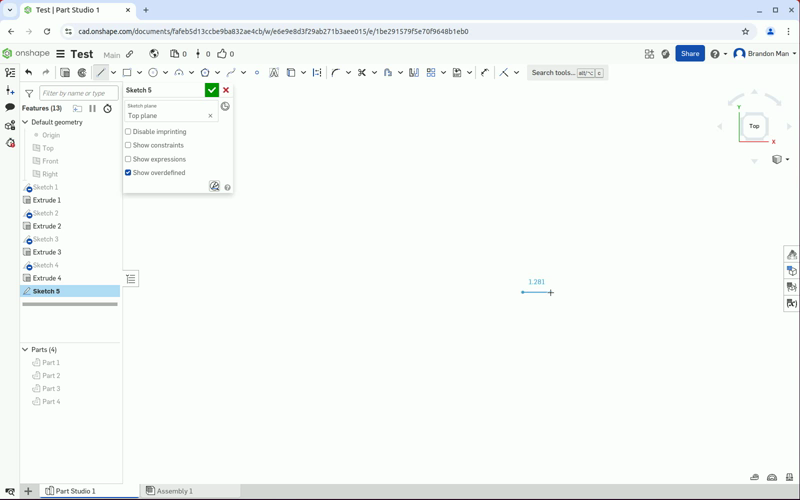
scroll(6)
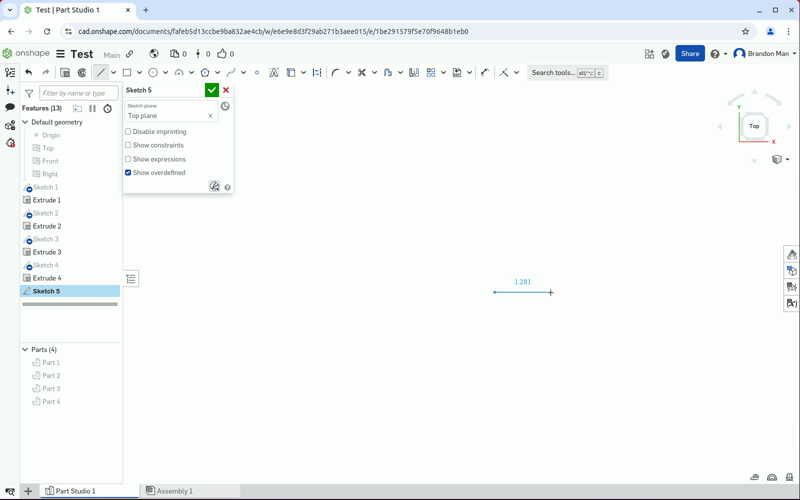
scroll(6)
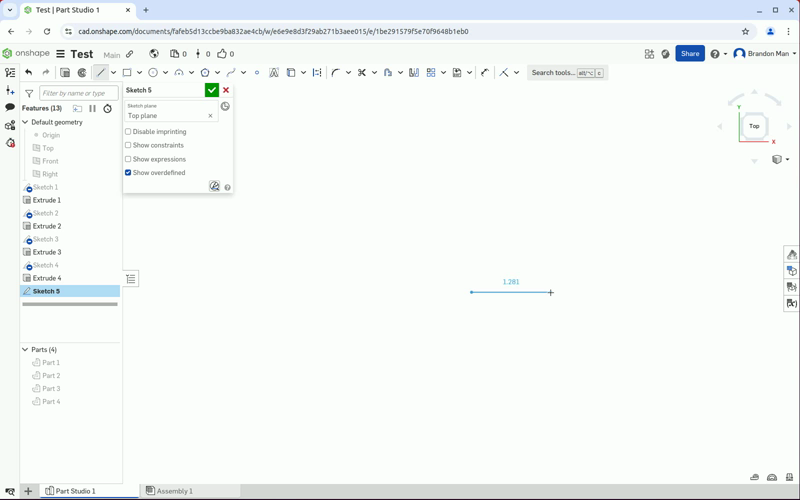
click(550, 292)
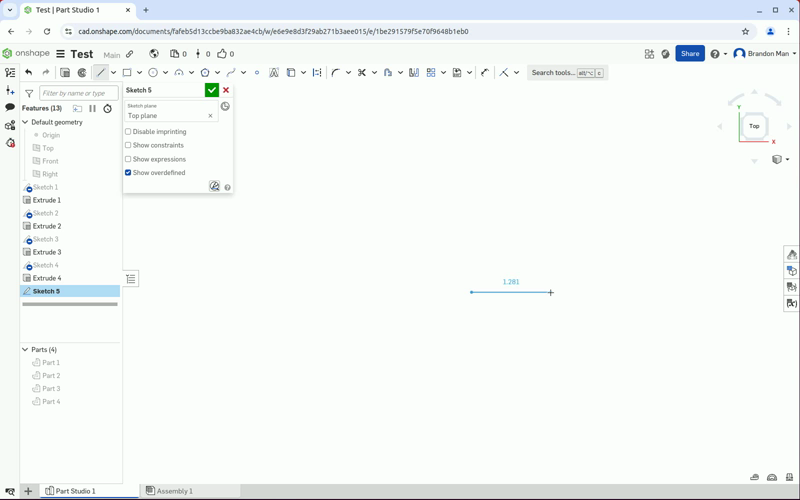
scroll(-6)
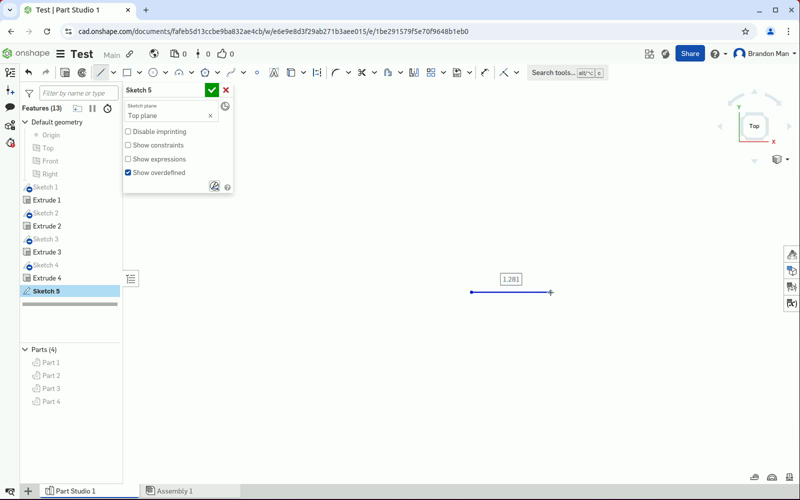
scroll(-6)
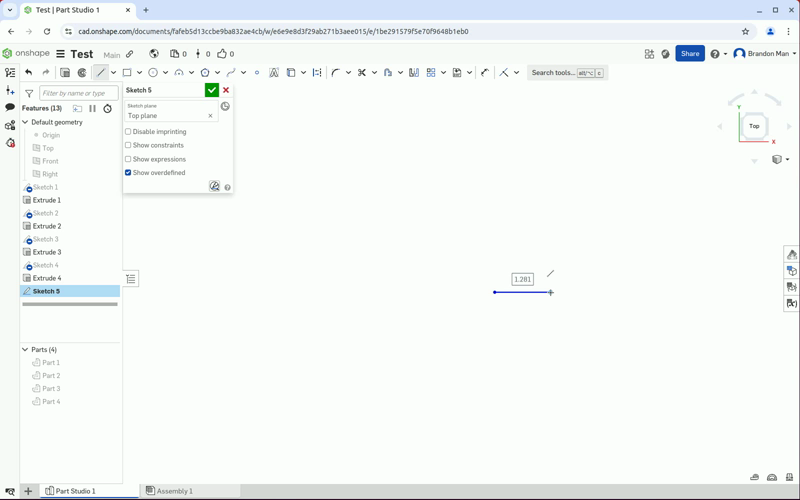
scroll(-6)
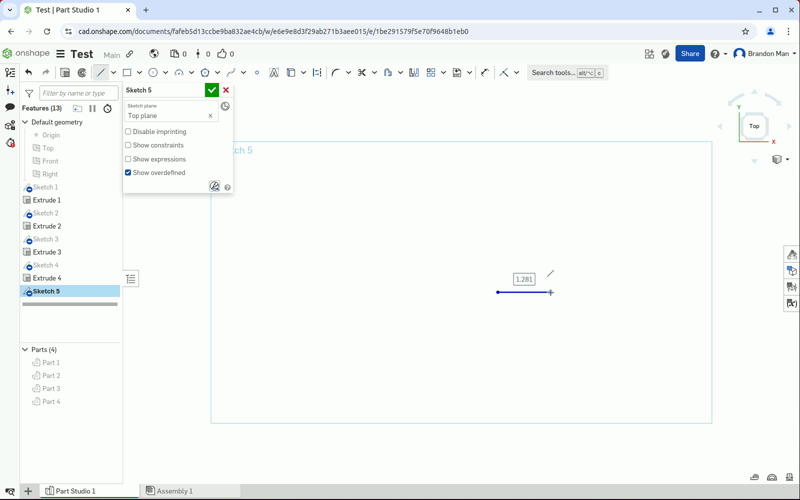
scroll(-6)
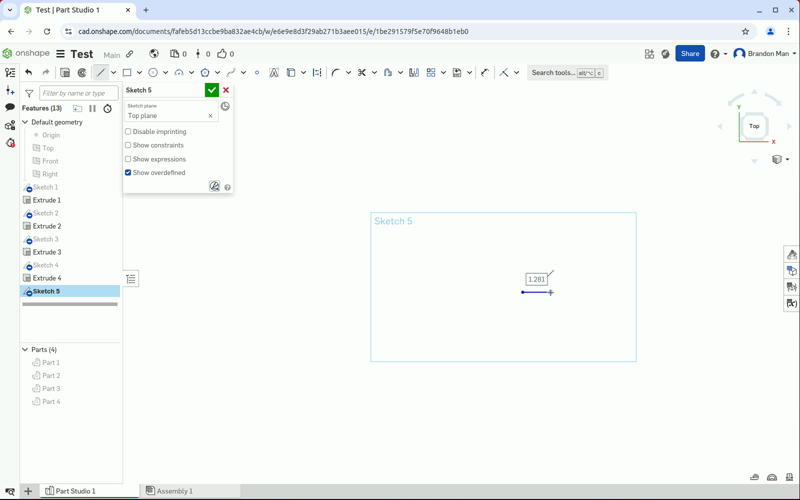
scroll(-6)
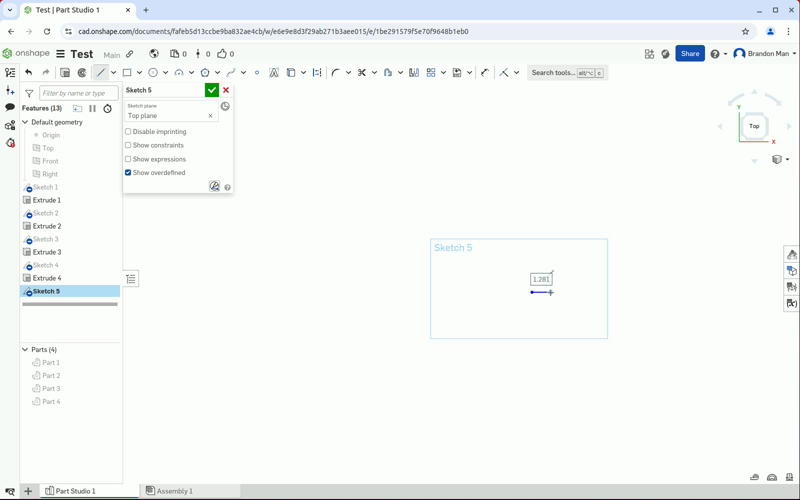
scroll(-6)
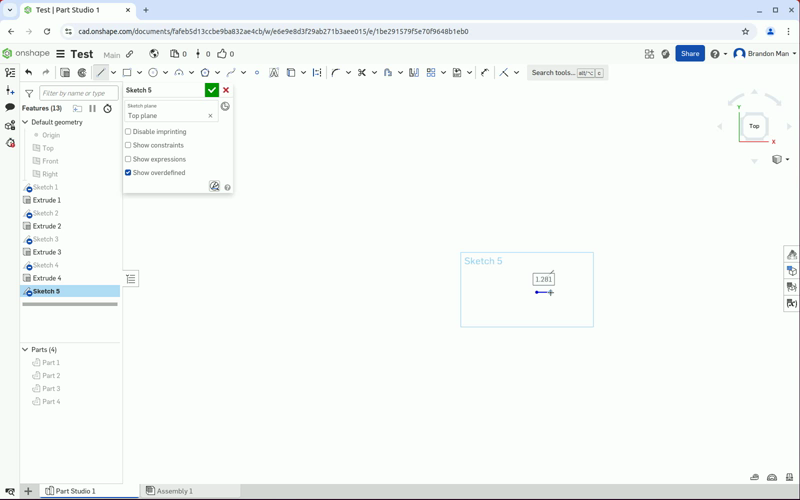
scroll(-6)
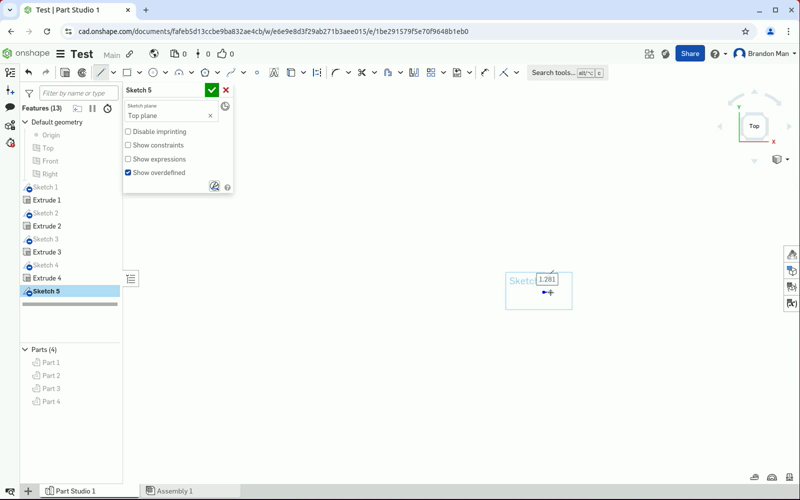
key_up(shift)
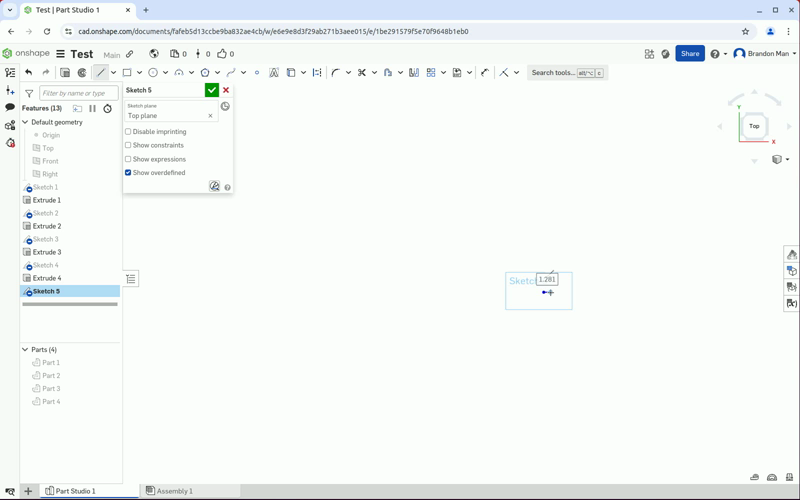
key(esc)
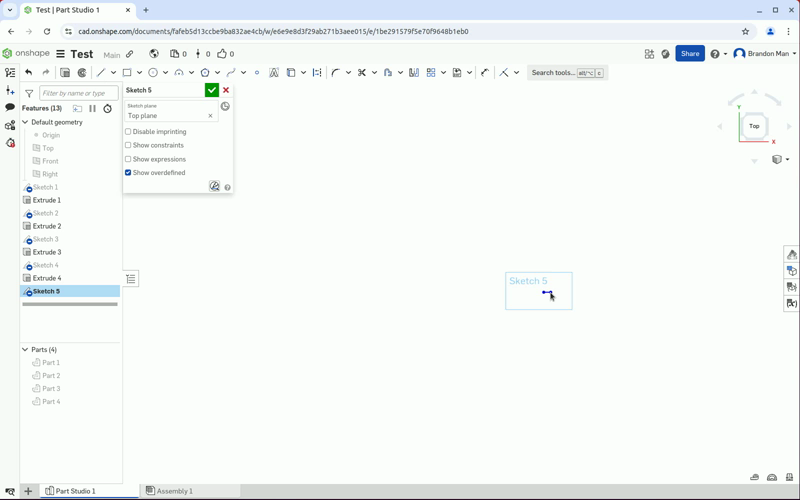
key(a)
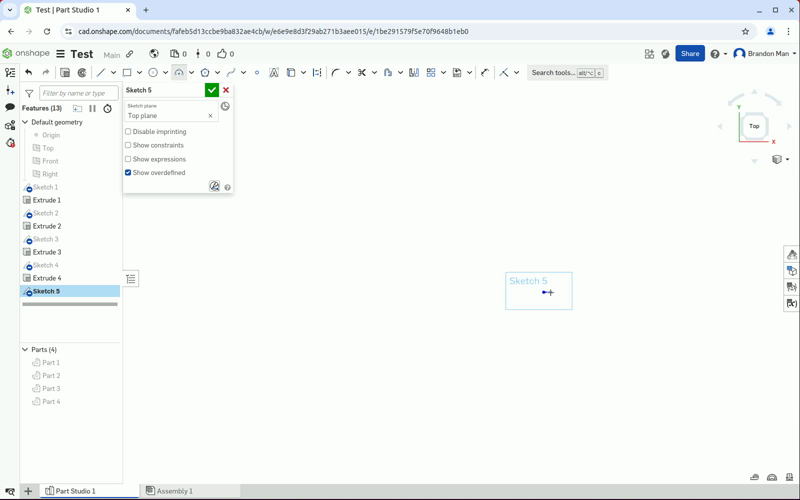
mouse_move(550, 292)
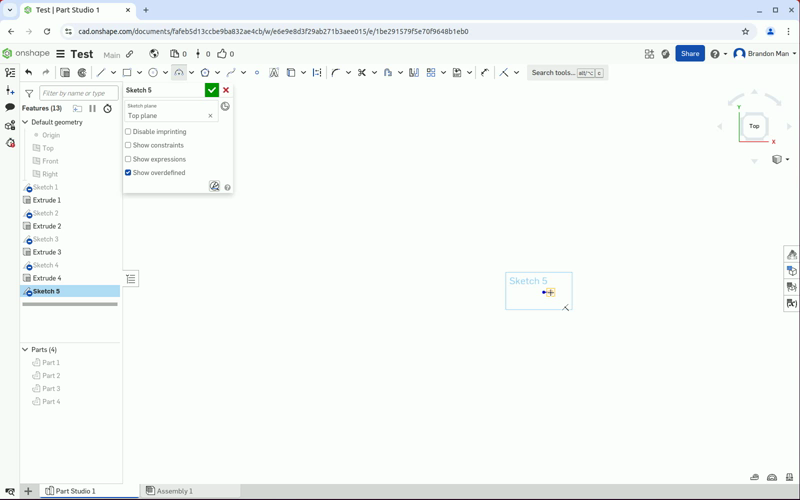
click(550, 292)
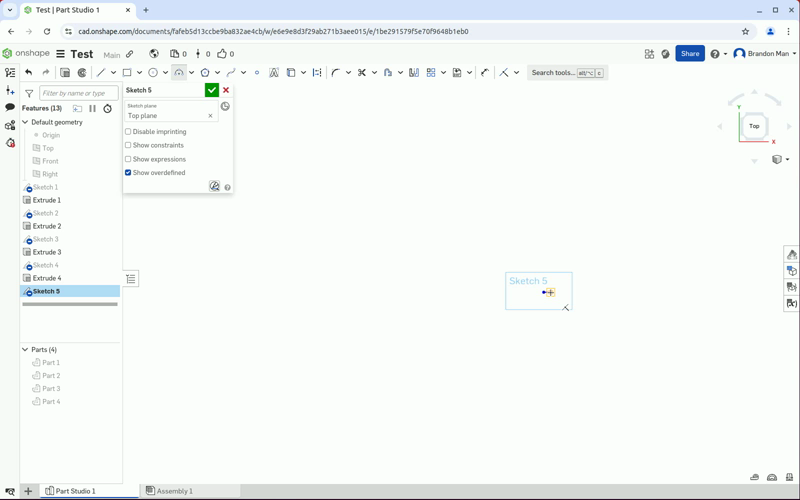
key_down(shift)
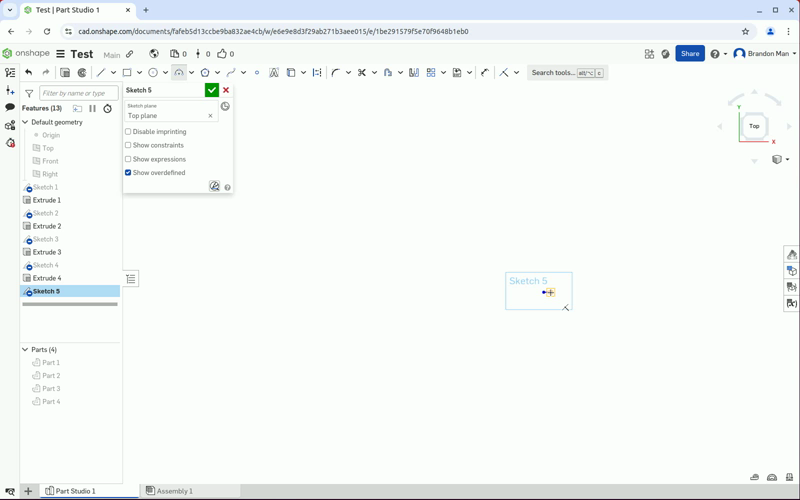
mouse_move(550, 273)
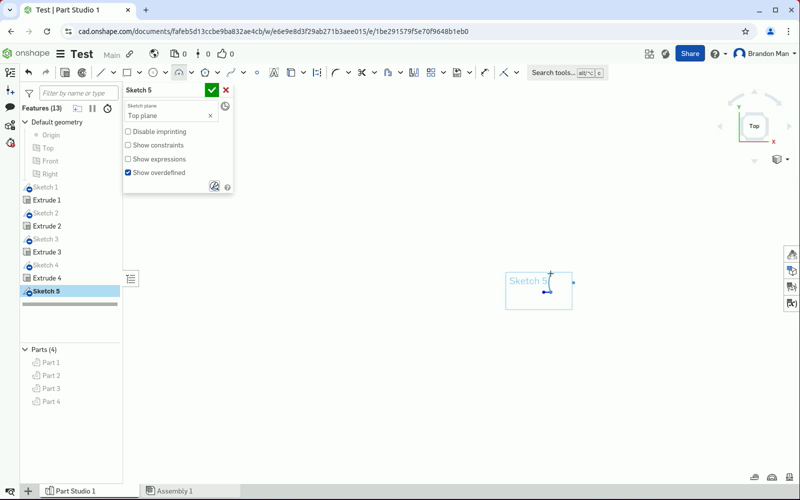
click(550, 273)
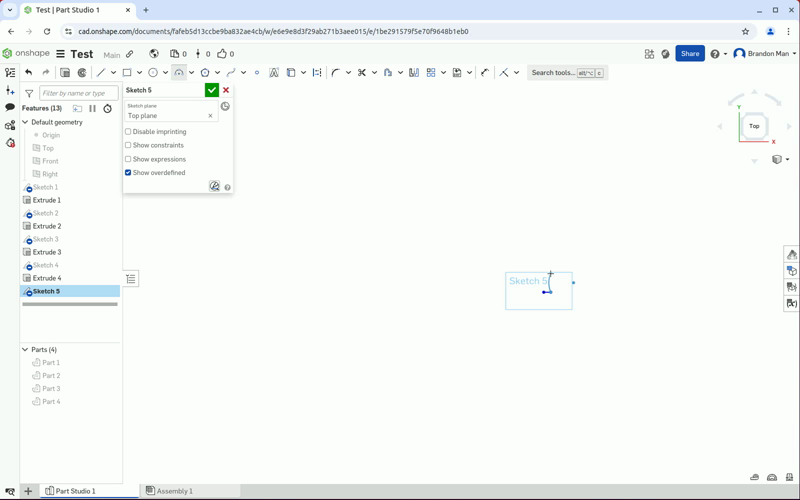
mouse_move(569, 282)
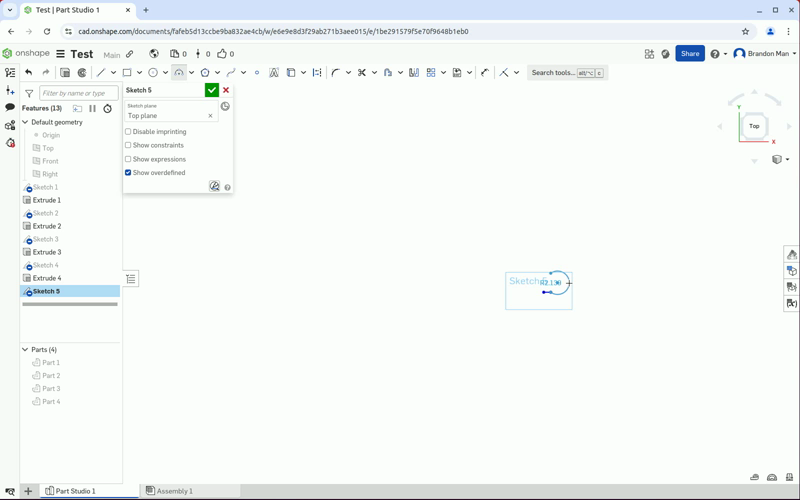
click(569, 282)
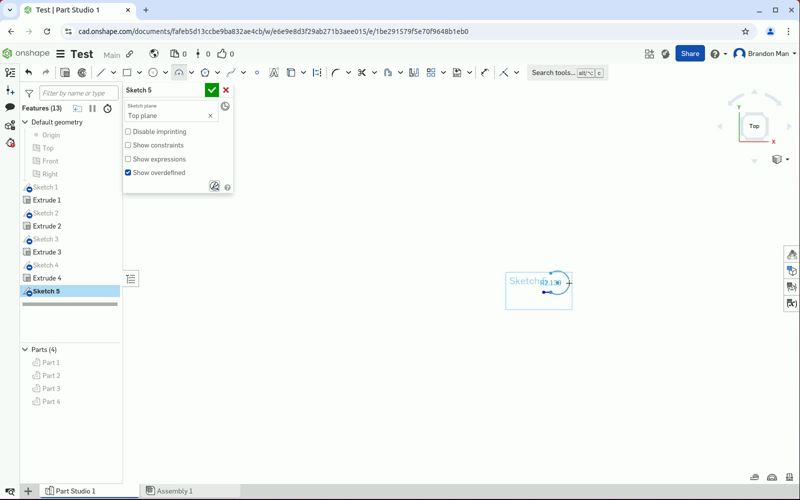
key_up(shift)
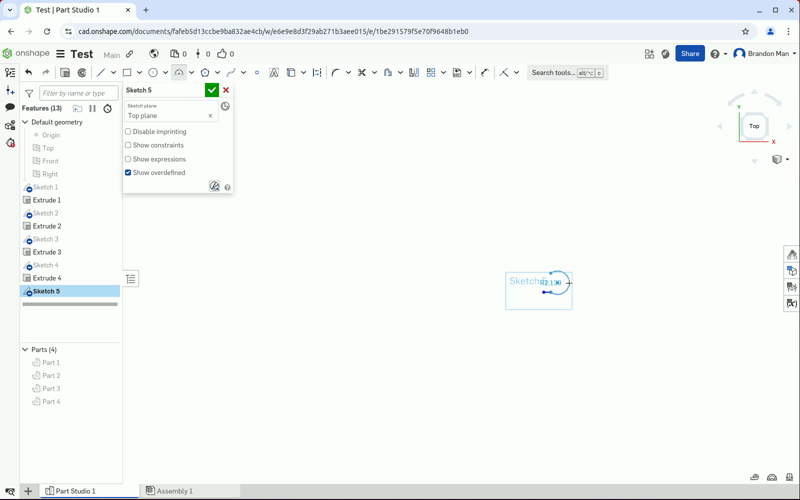
key(esc)
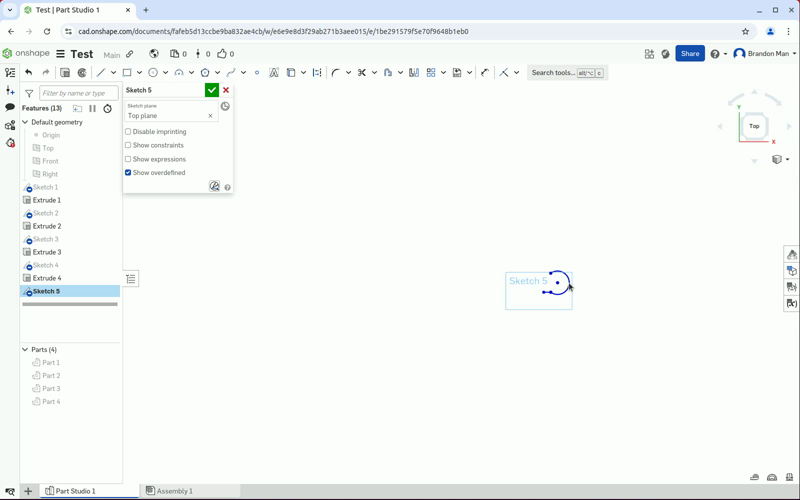
key(l)
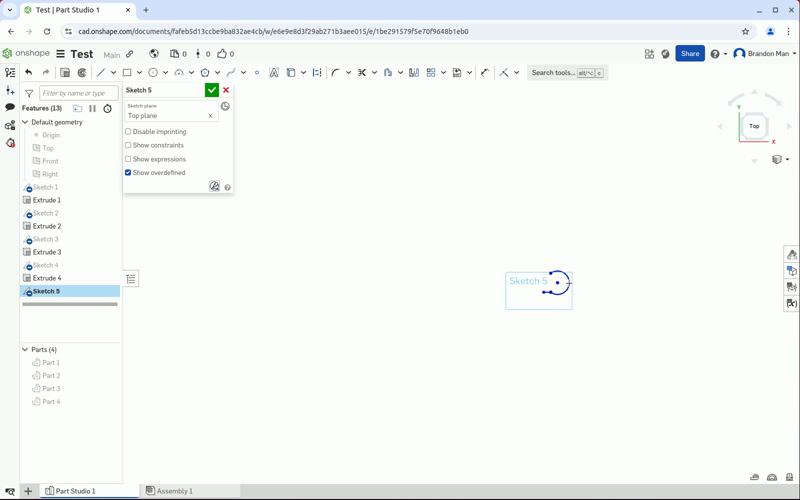
mouse_move(550, 273)
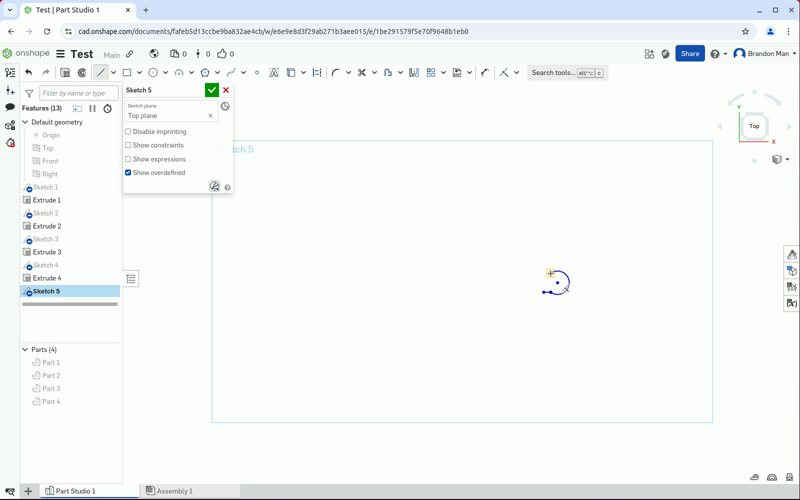
click(550, 273)
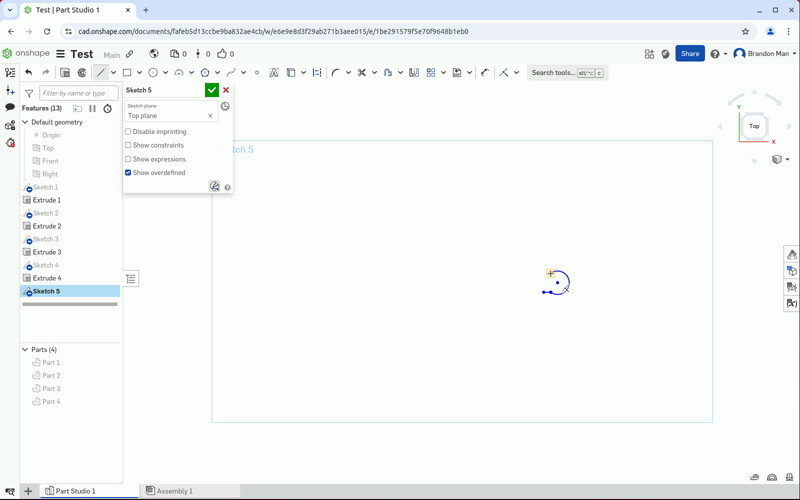
key_down(shift)
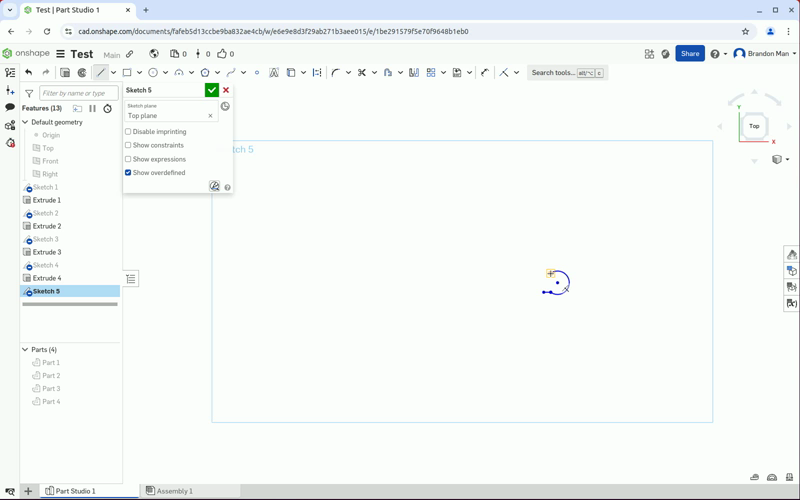
mouse_move(580, 273)
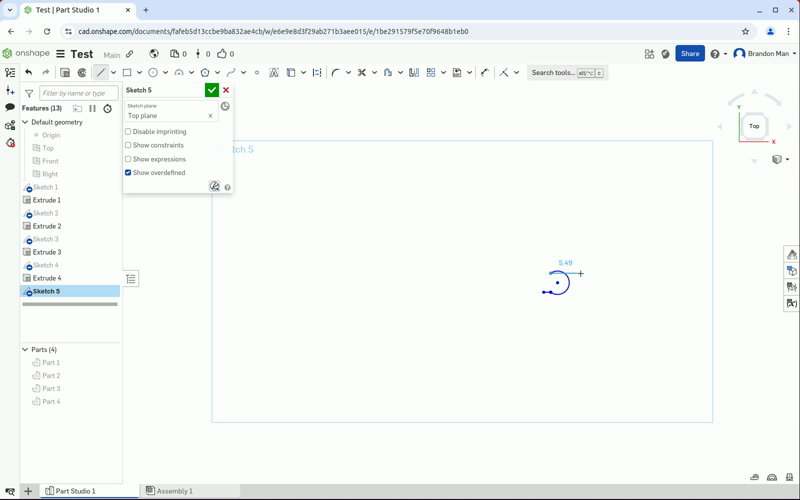
mouse_move(543, 273)
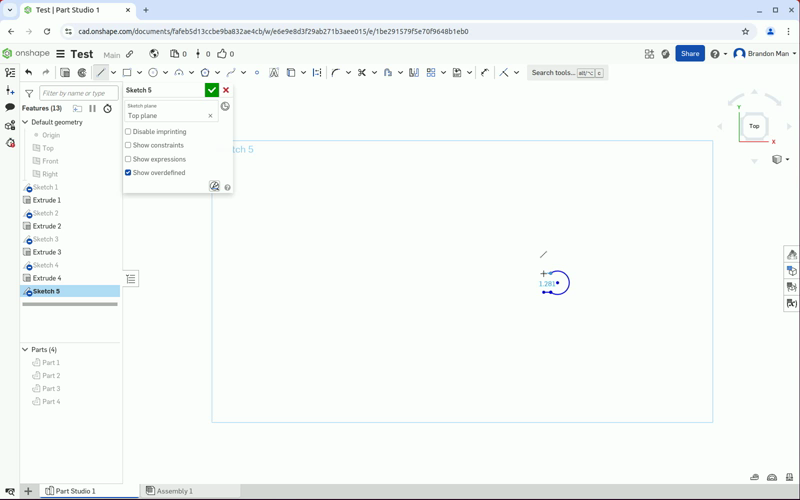
scroll(6)
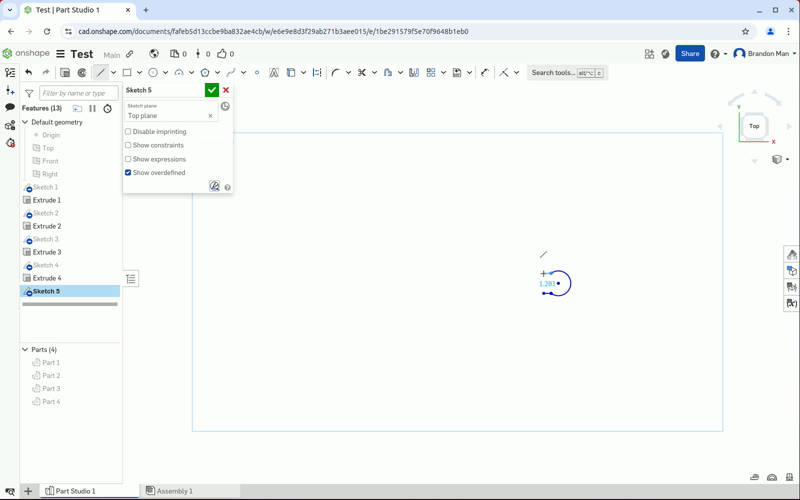
scroll(6)
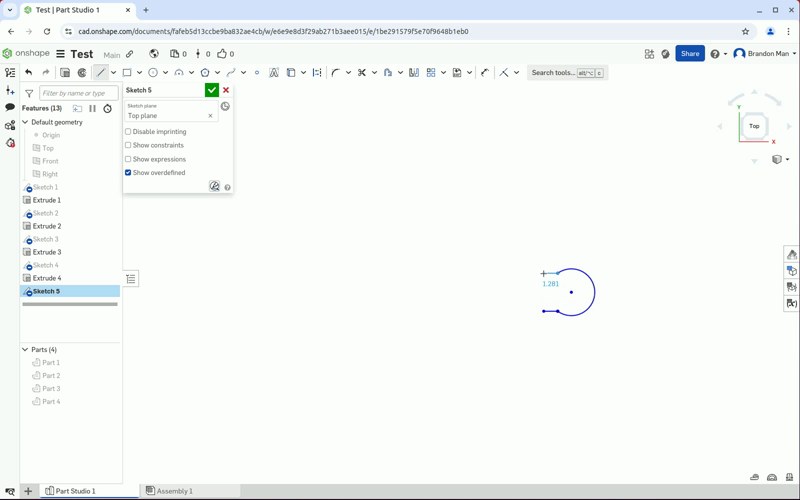
scroll(6)
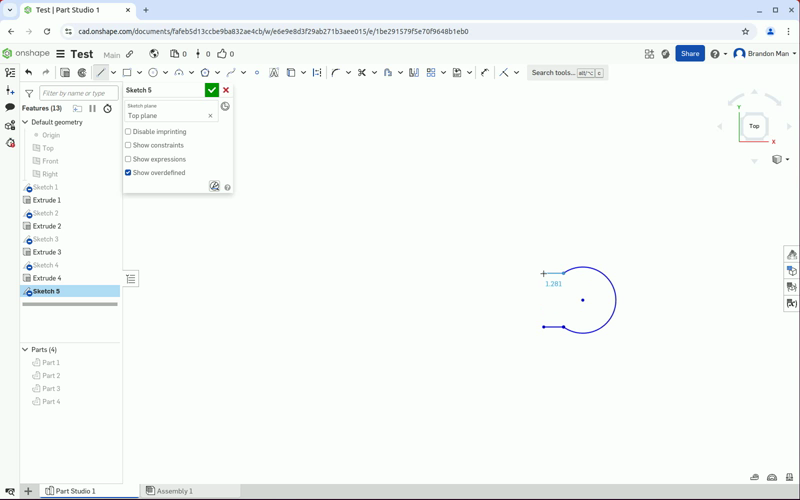
scroll(6)
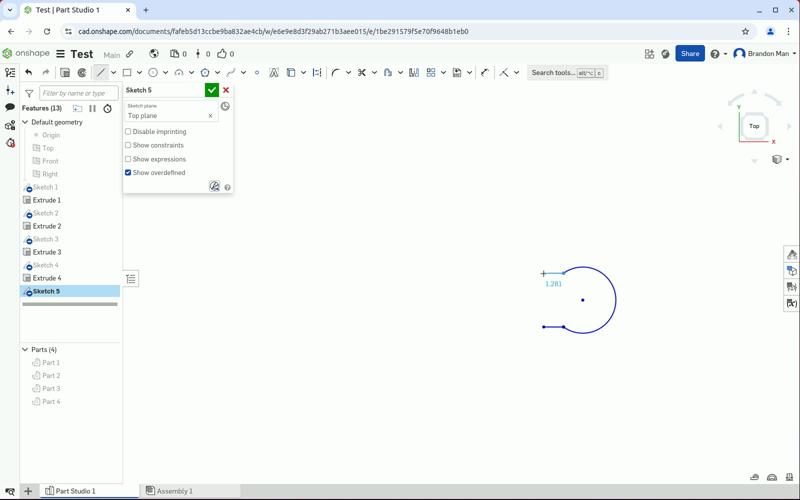
scroll(6)
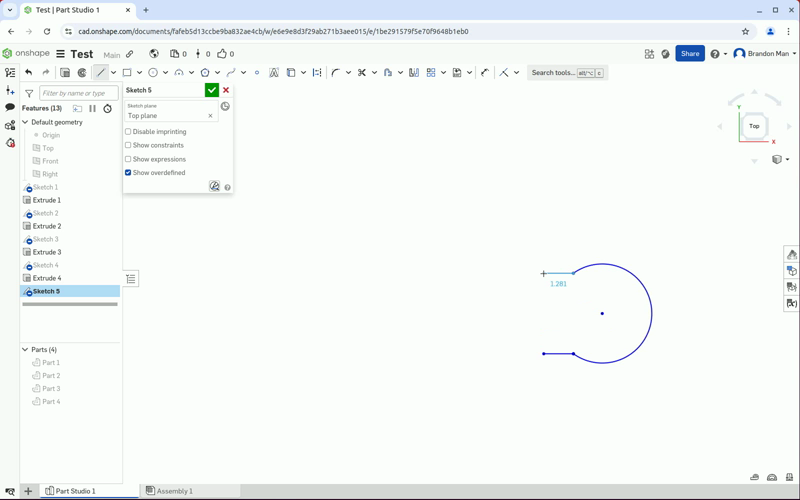
scroll(6)
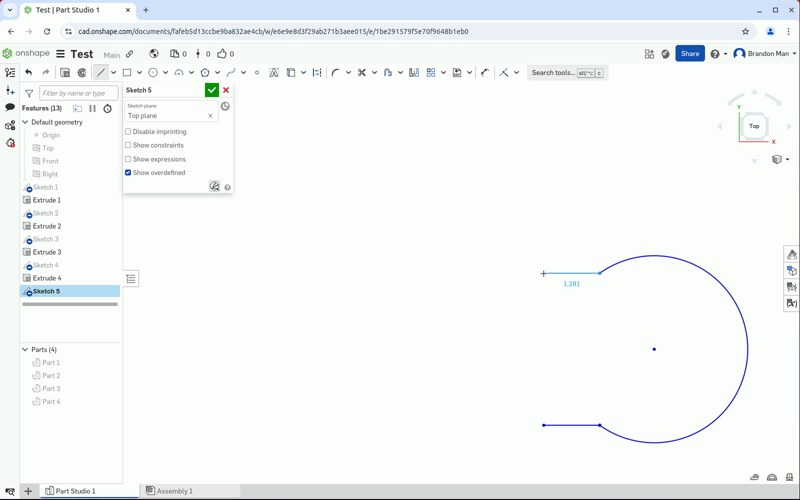
scroll(6)
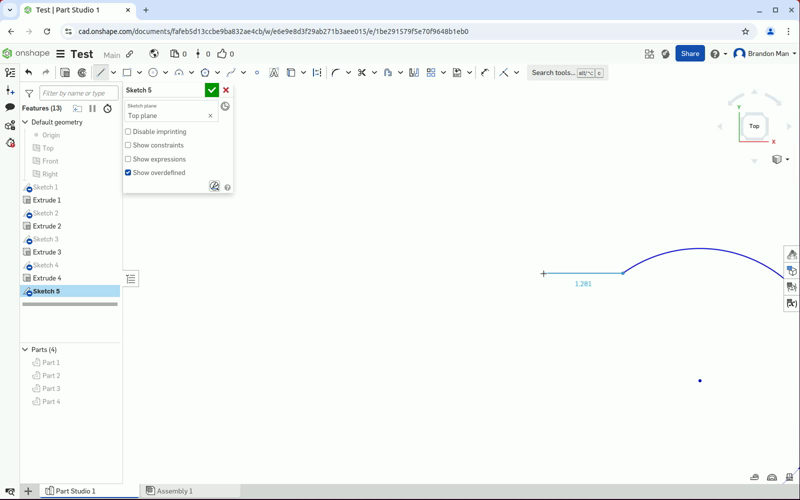
click(543, 273)
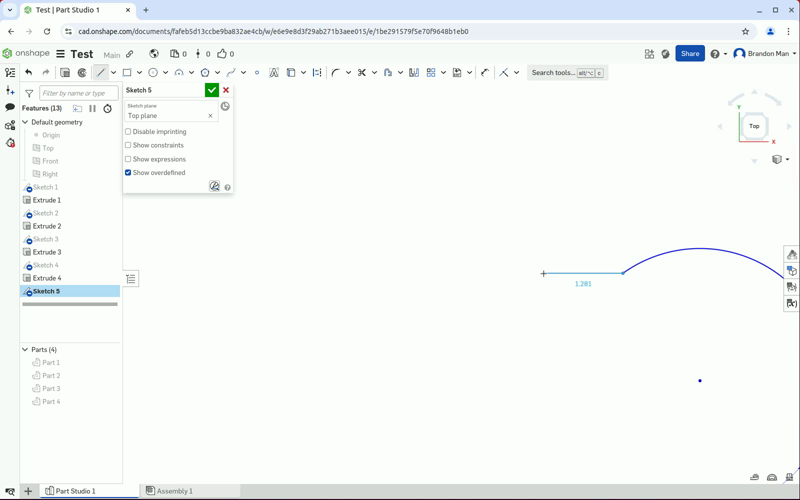
scroll(-6)
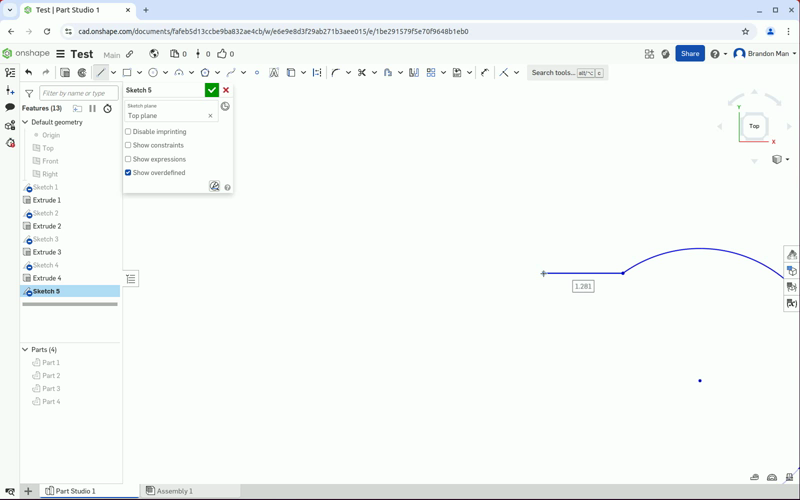
scroll(-6)
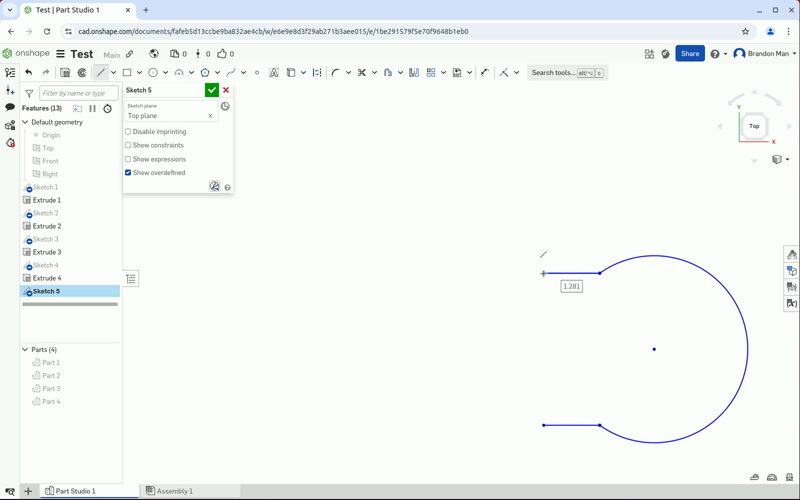
scroll(-6)
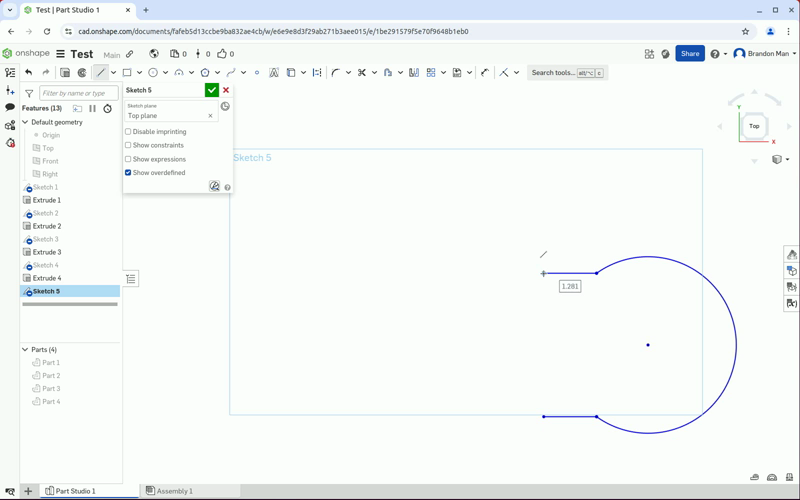
scroll(-6)
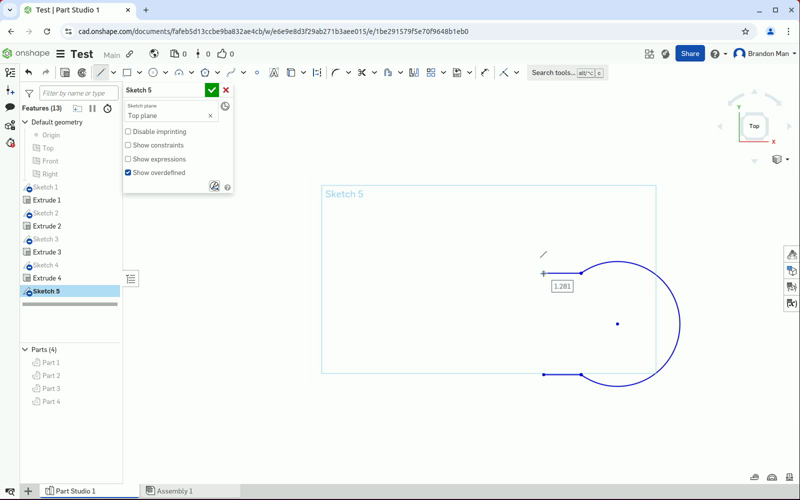
scroll(-6)
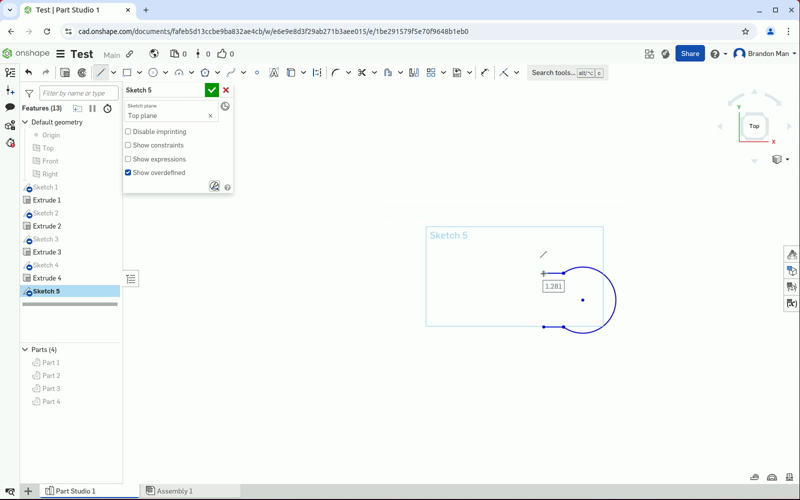
scroll(-6)
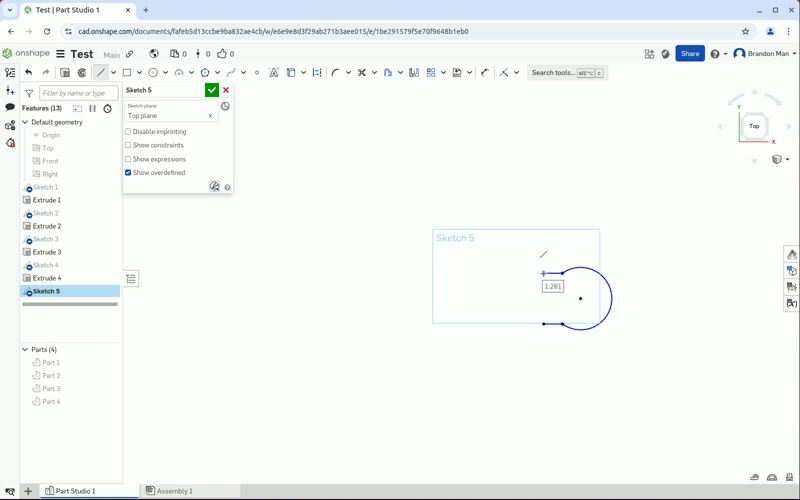
scroll(-6)
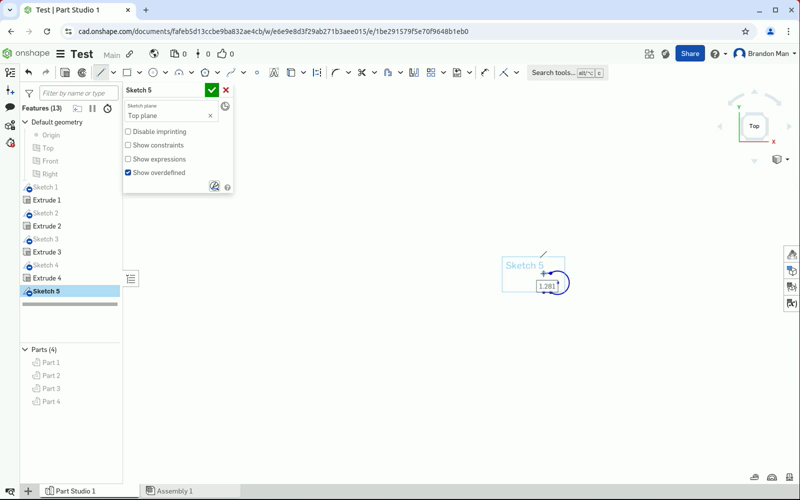
key_up(shift)
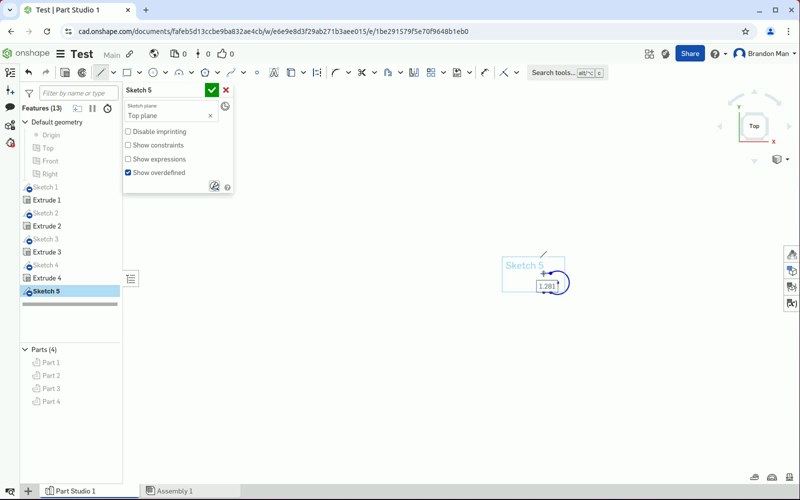
key(esc)
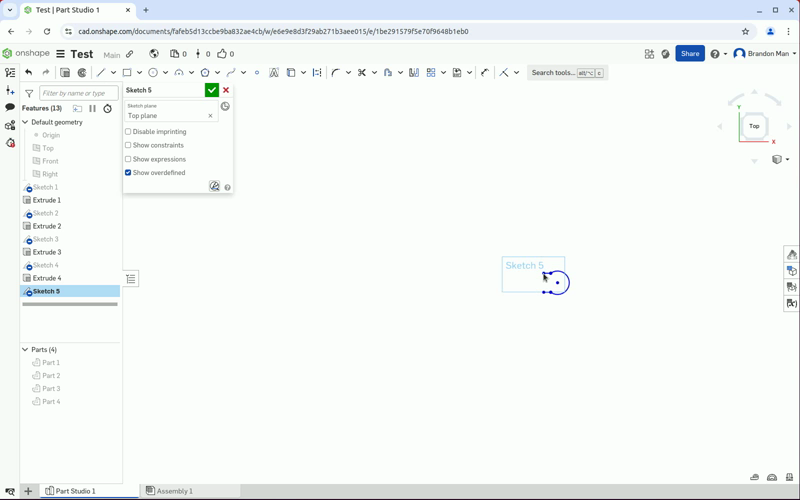
key(a)
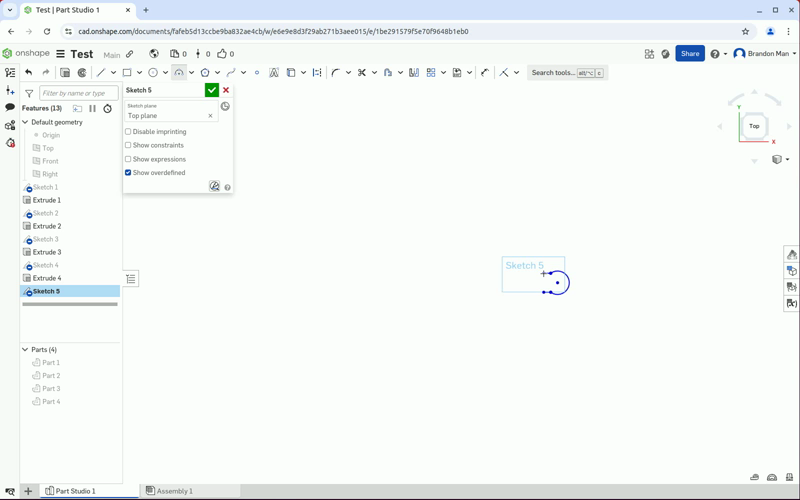
mouse_move(543, 273)
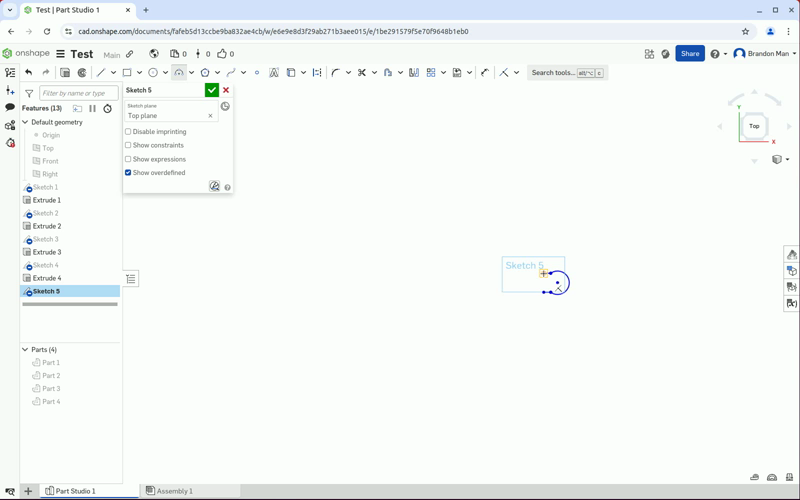
click(543, 273)
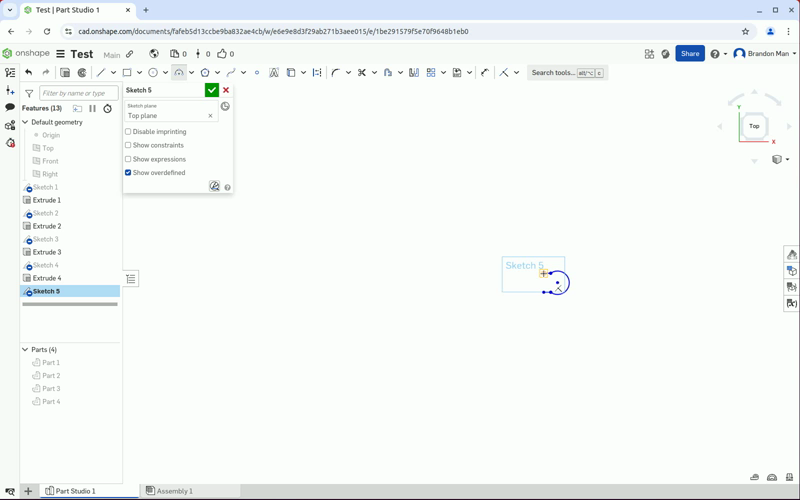
mouse_move(543, 292)
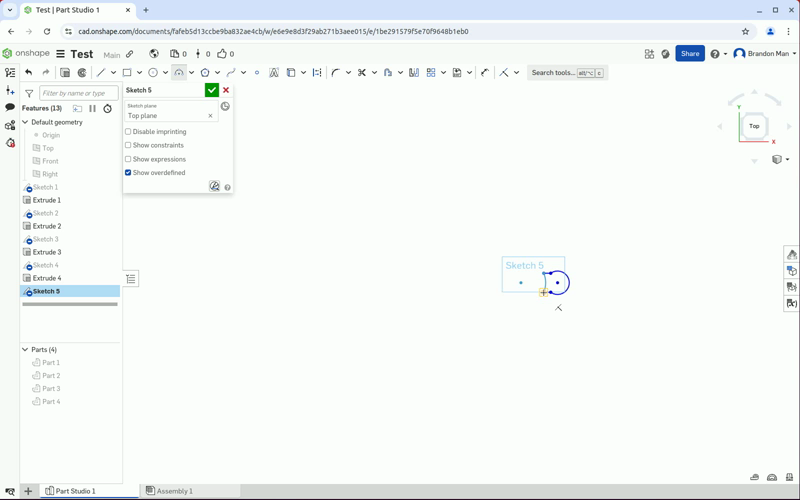
click(543, 292)
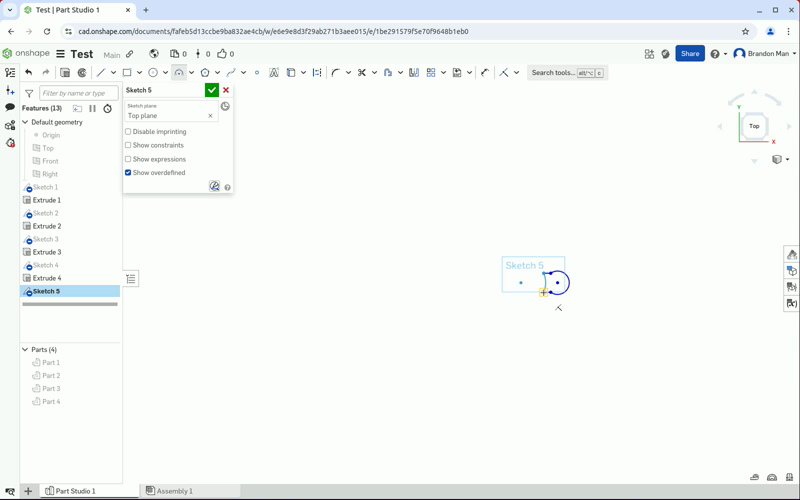
key_down(shift)
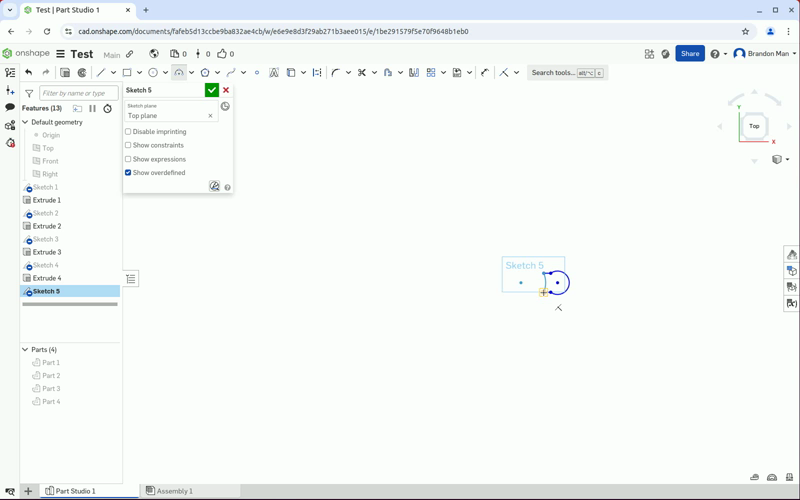
mouse_move(574, 282)
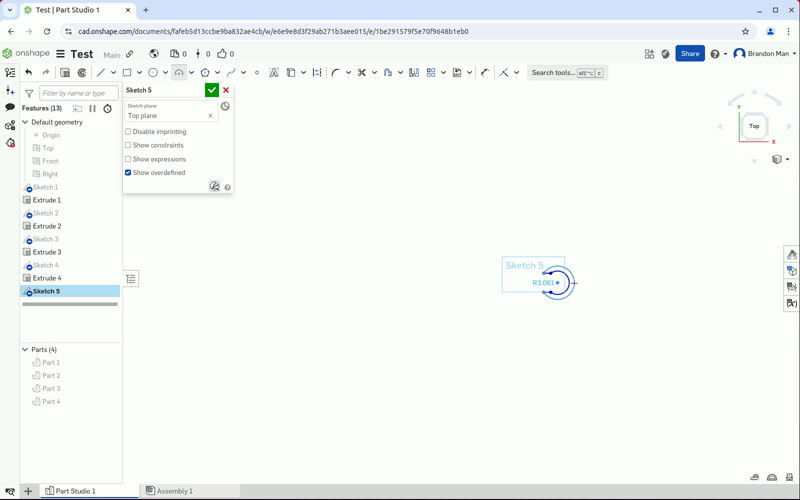
click(574, 282)
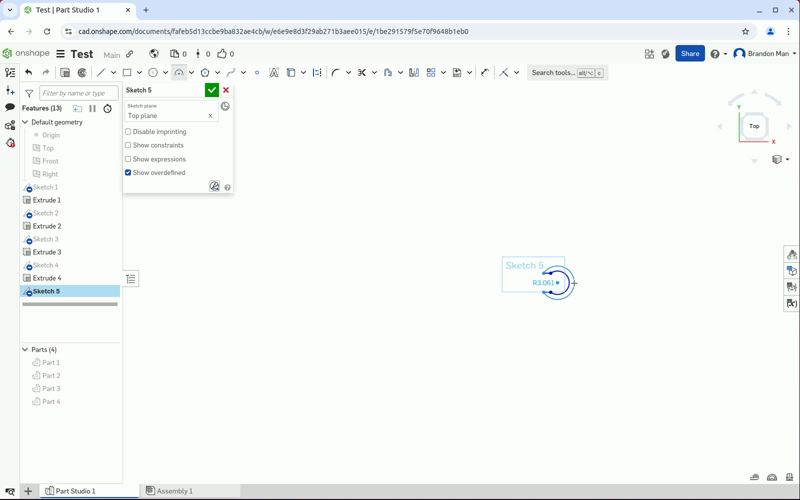
key_up(shift)
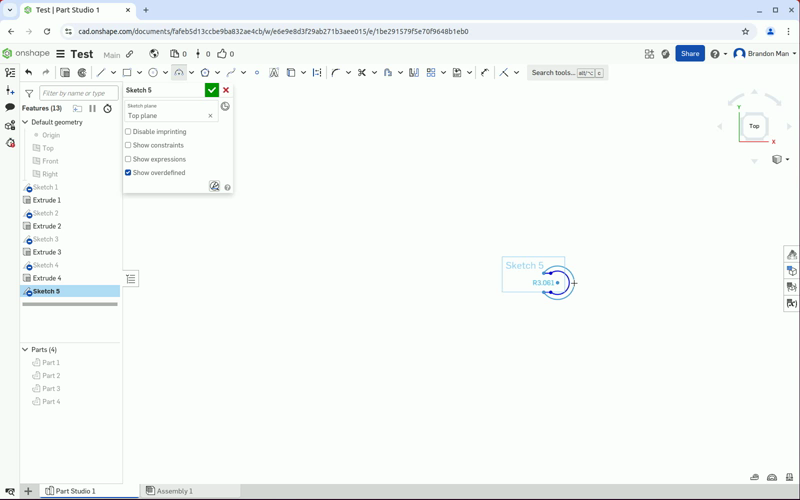
key(esc)
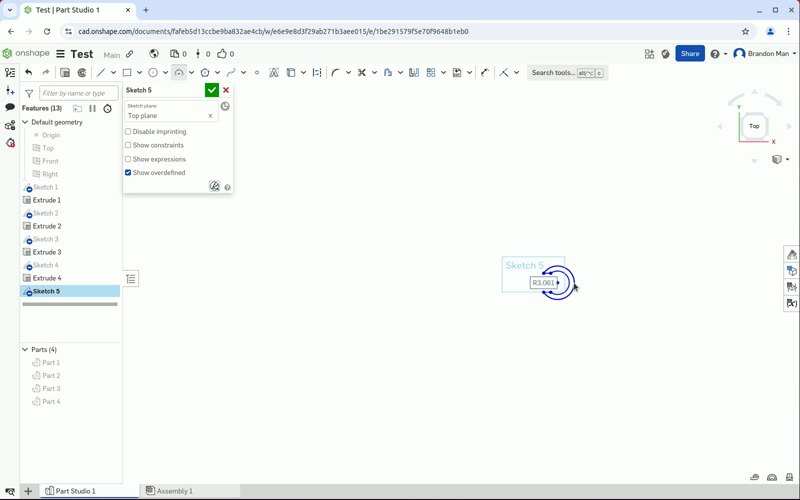
mouse_move(568, 288)
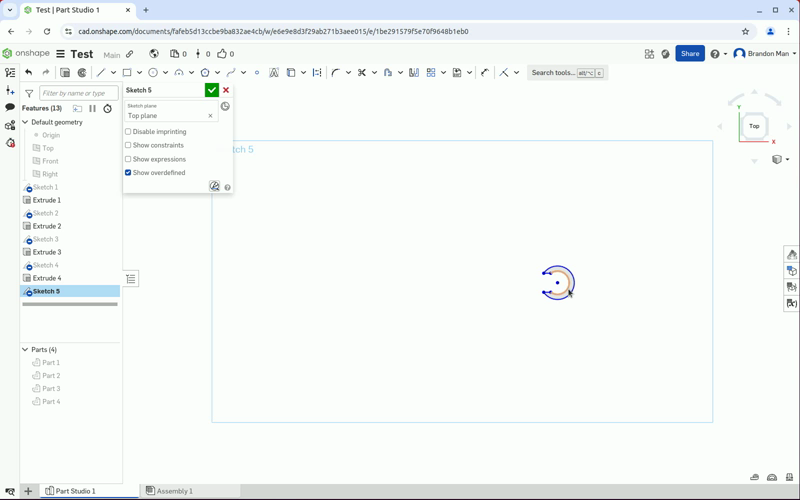
scroll(6)
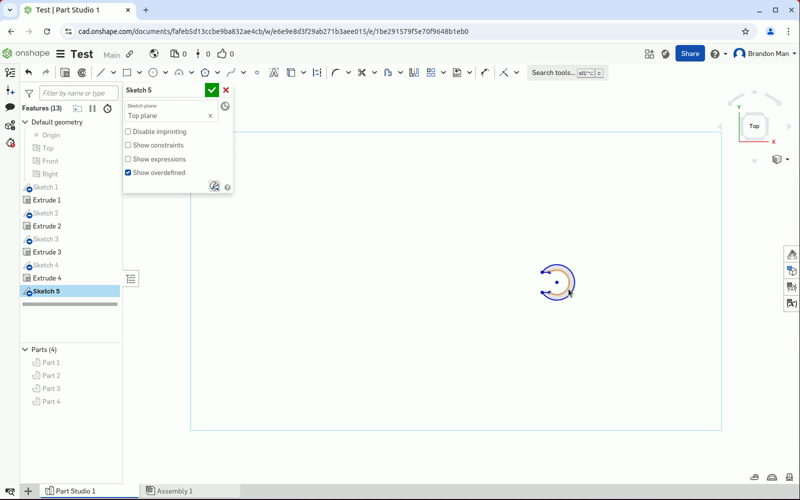
scroll(6)
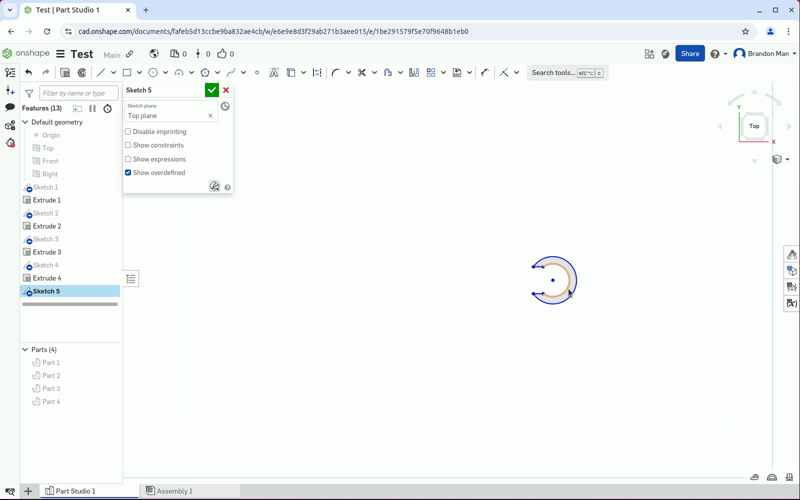
scroll(6)
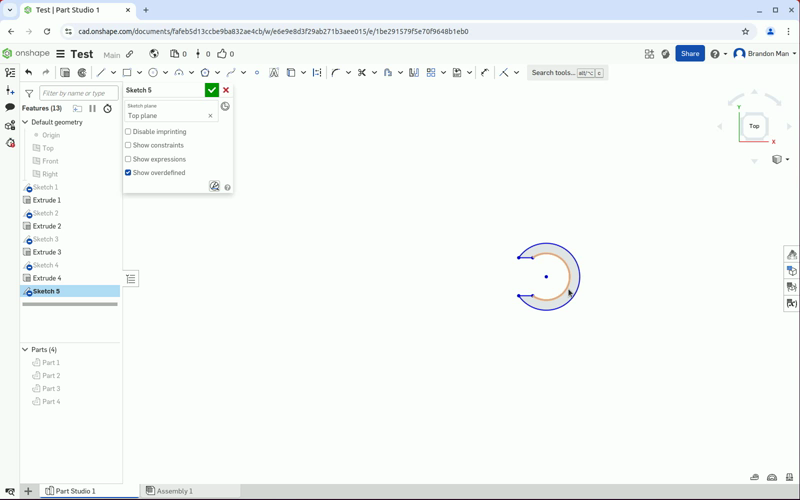
scroll(6)
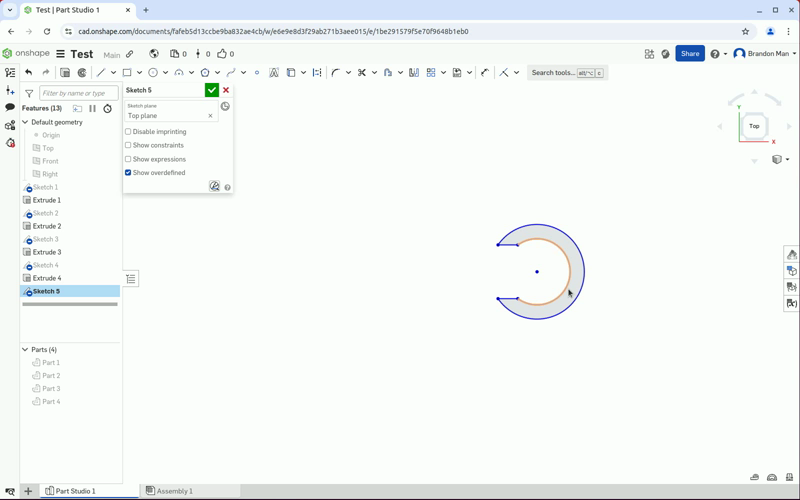
scroll(6)
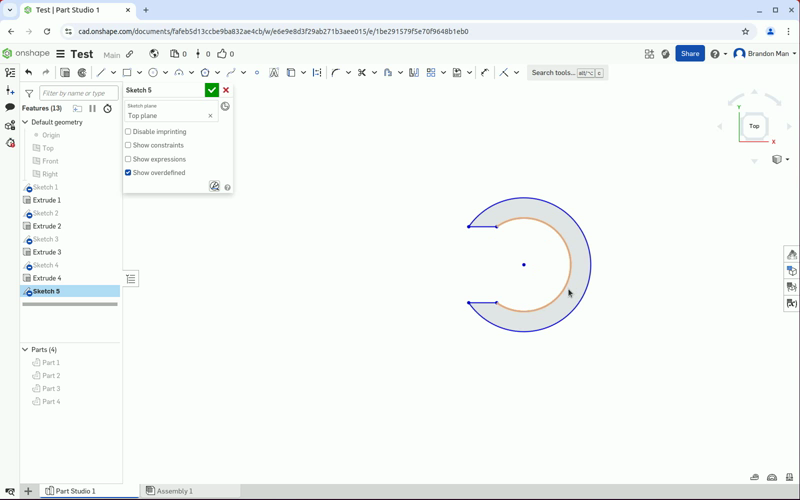
scroll(6)
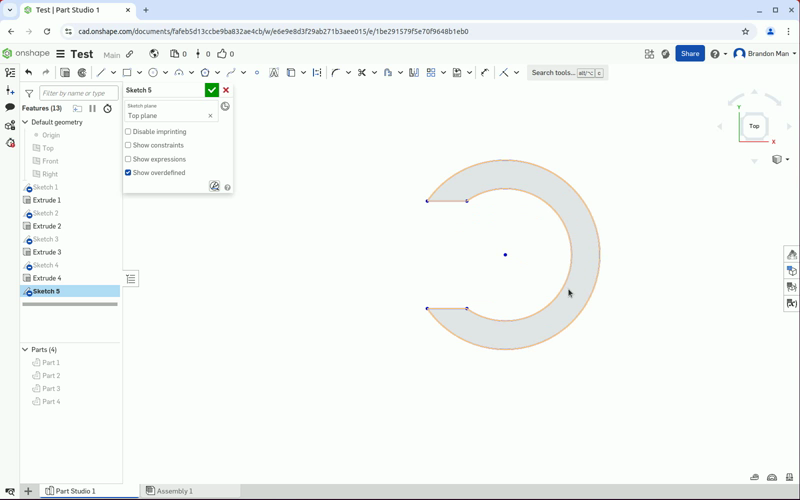
scroll(6)
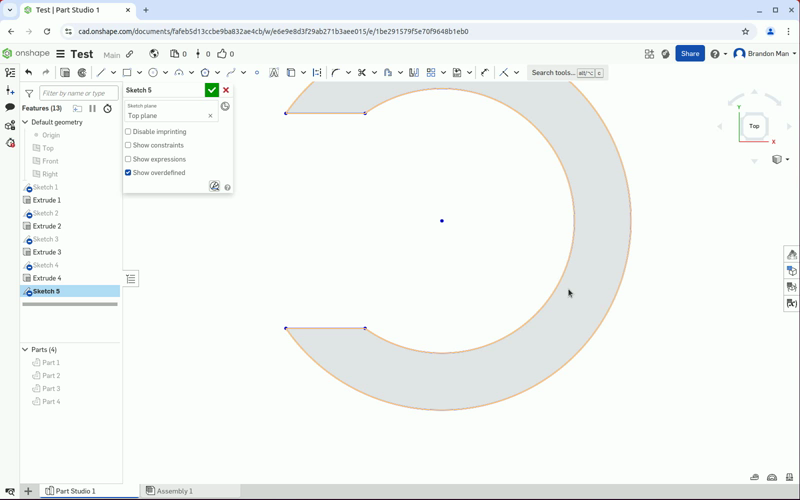
click(568, 288)
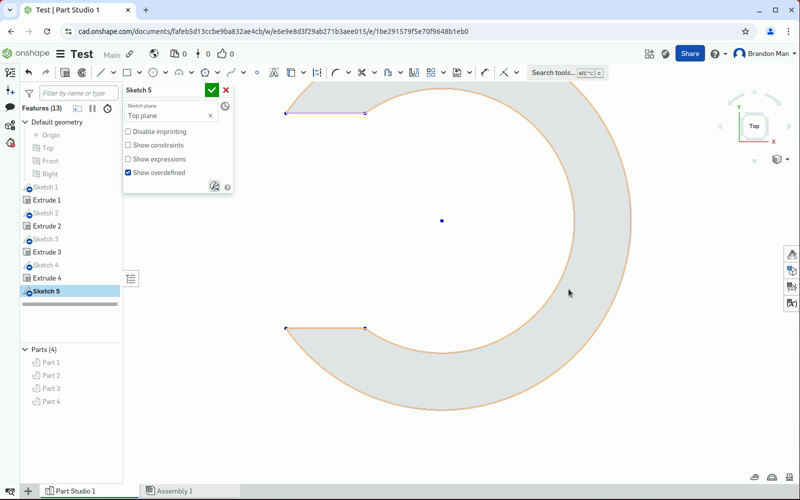
scroll(-6)
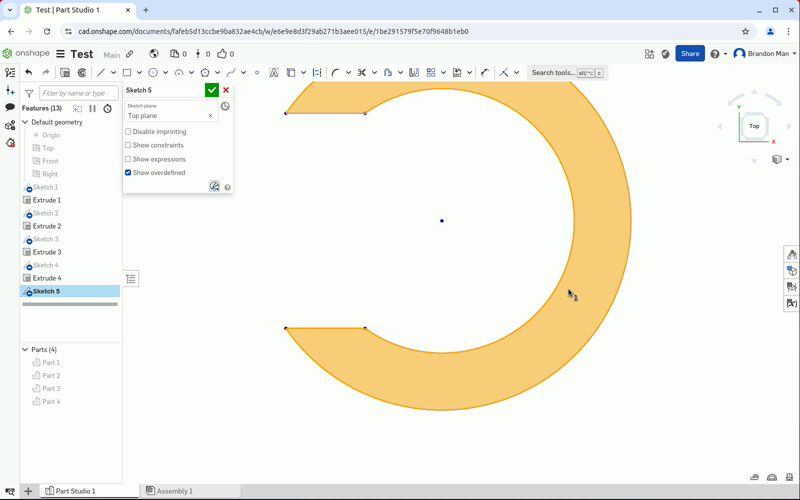
scroll(-6)
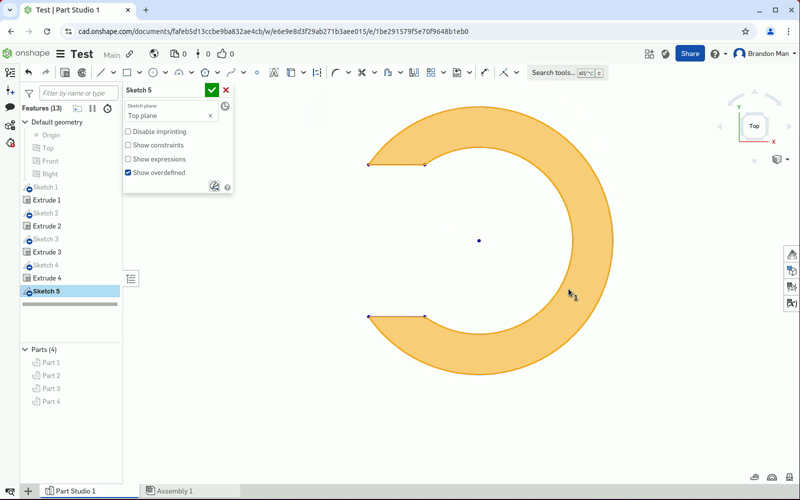
scroll(-6)
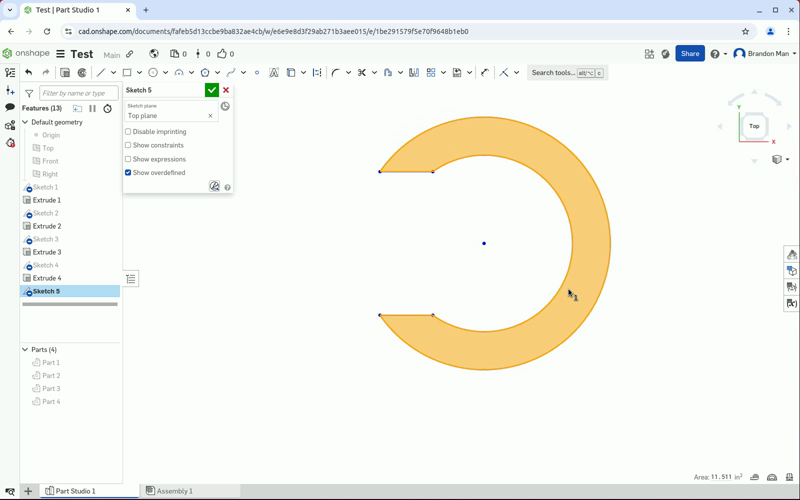
scroll(-6)
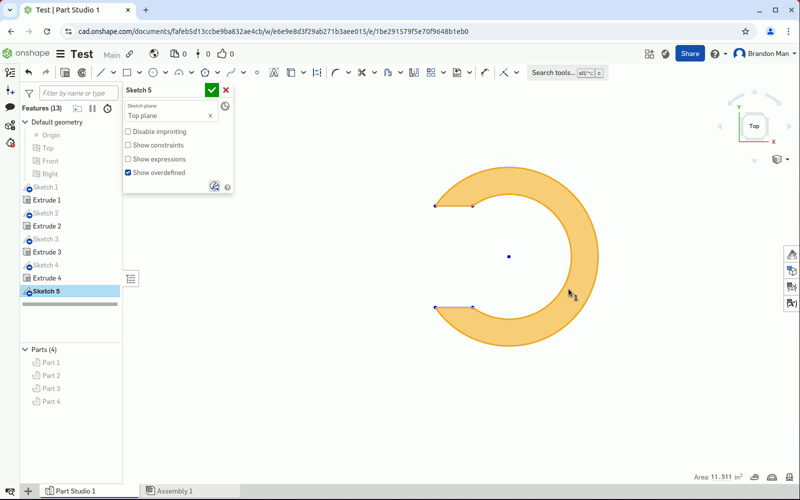
scroll(-6)
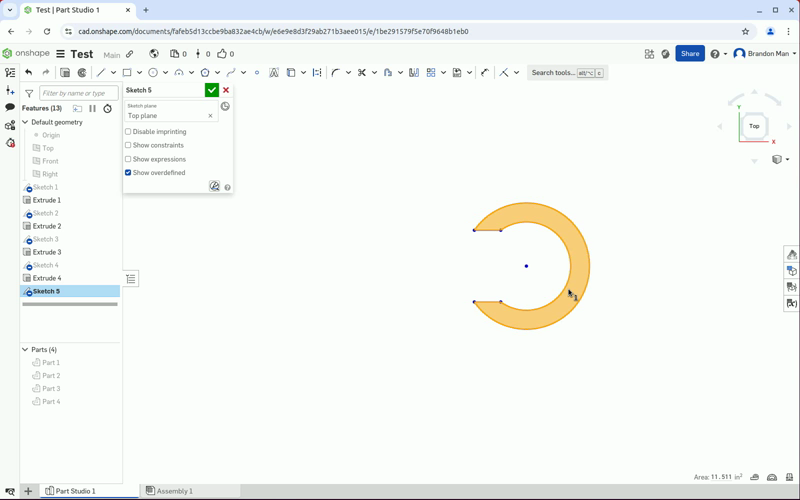
scroll(-6)
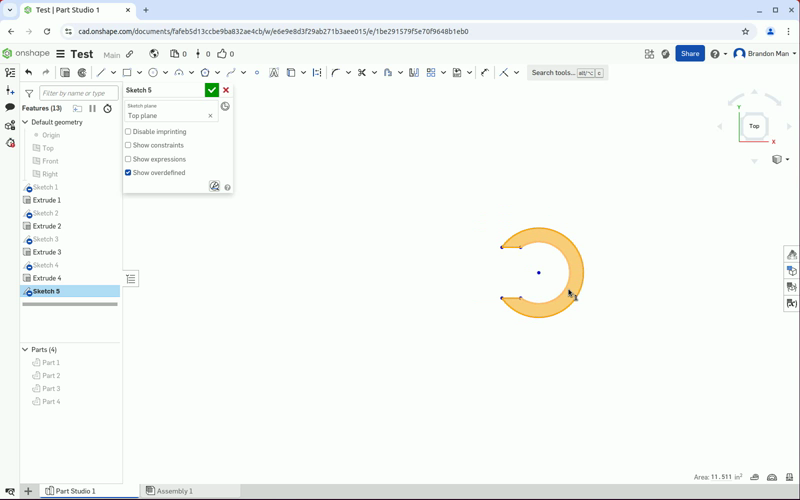
scroll(-6)
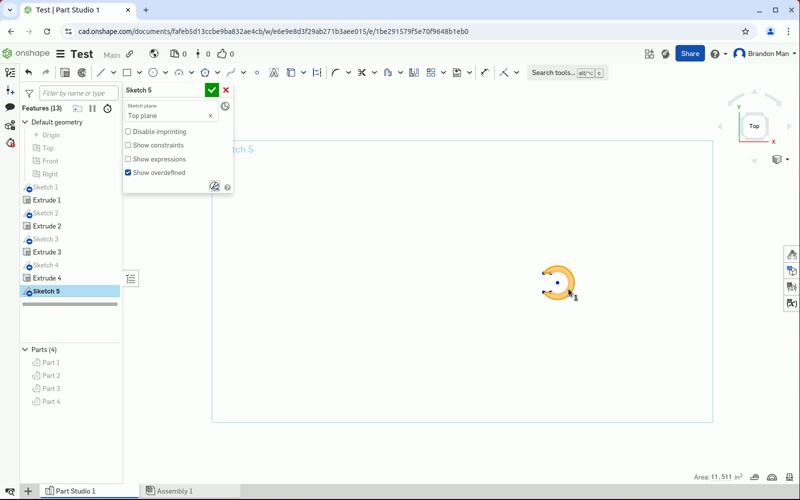
mouse_move(73, 352)
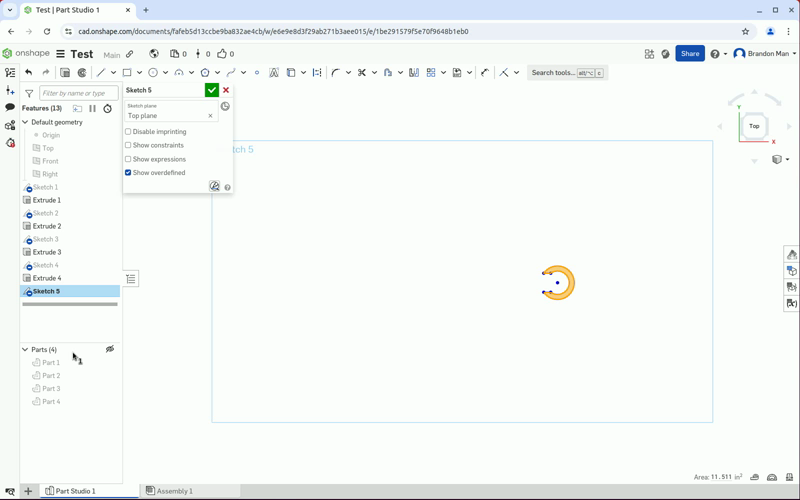
key(shift+y)
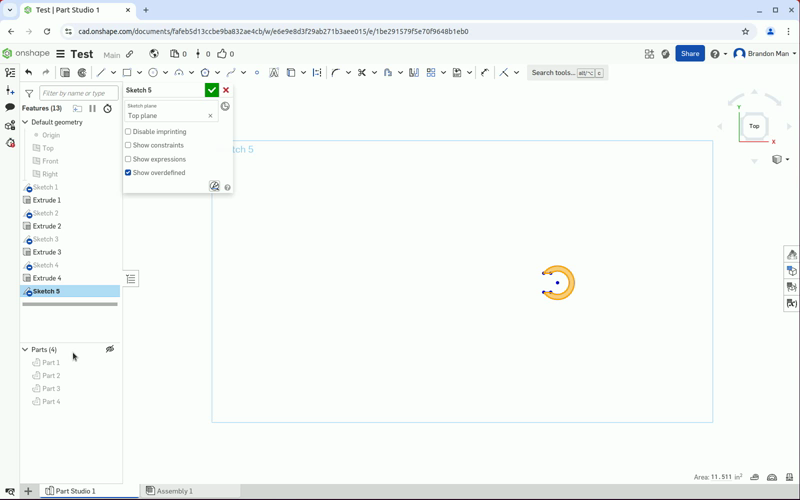
key(shift+e)
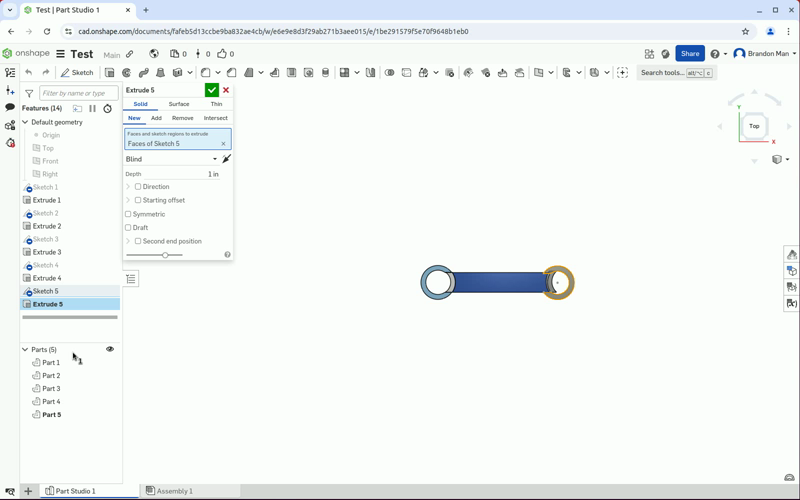
mouse_move(143, 106)
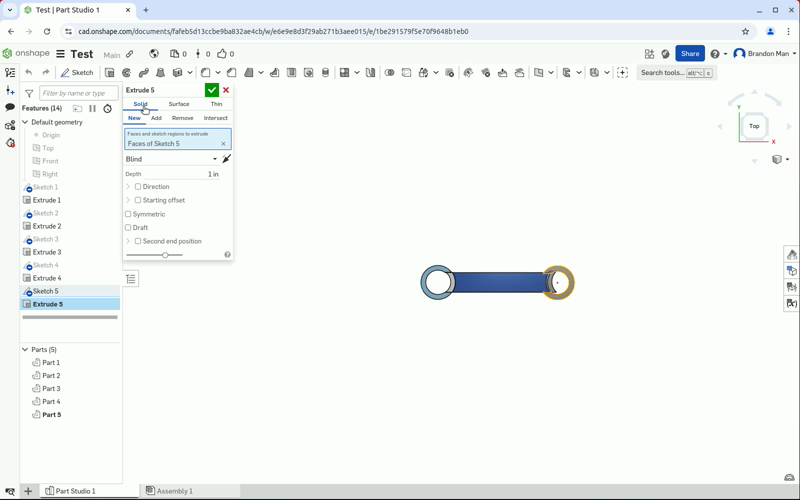
click(143, 106)
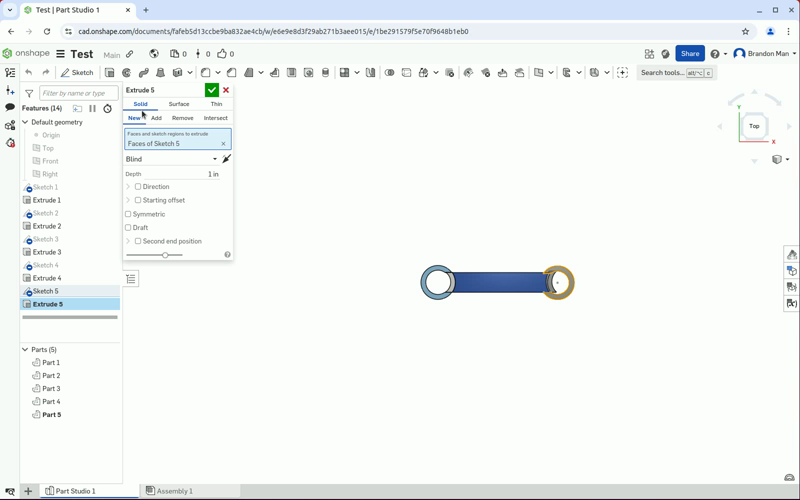
mouse_move(137, 120)
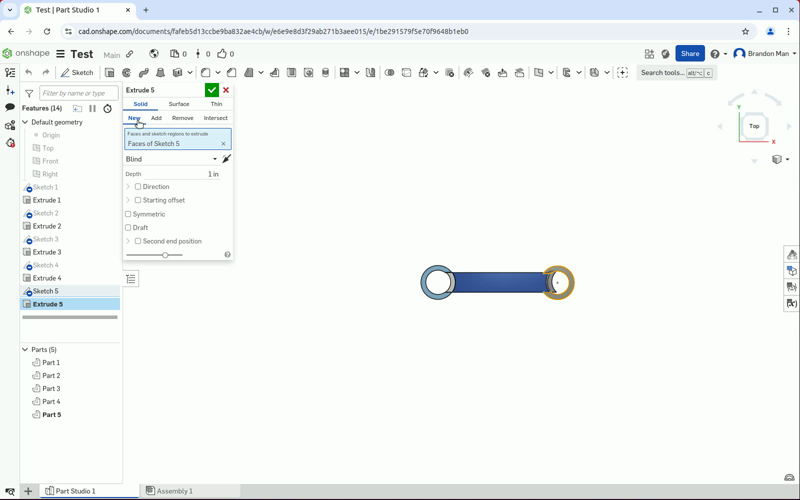
click(137, 120)
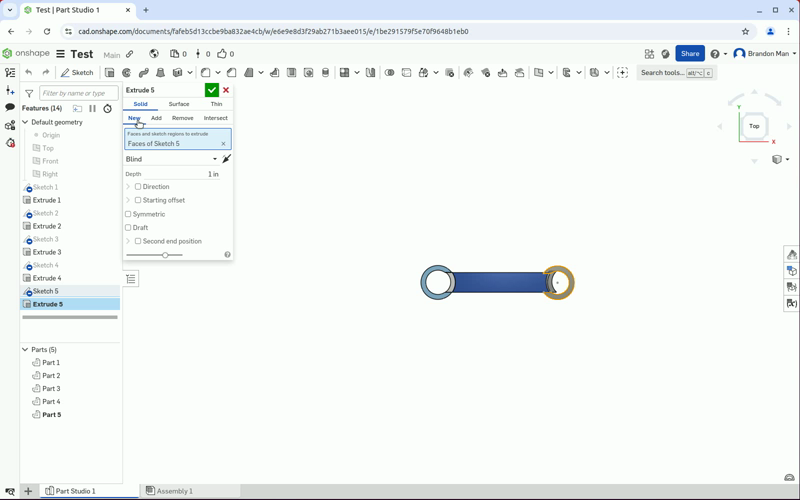
key(tab, 4)
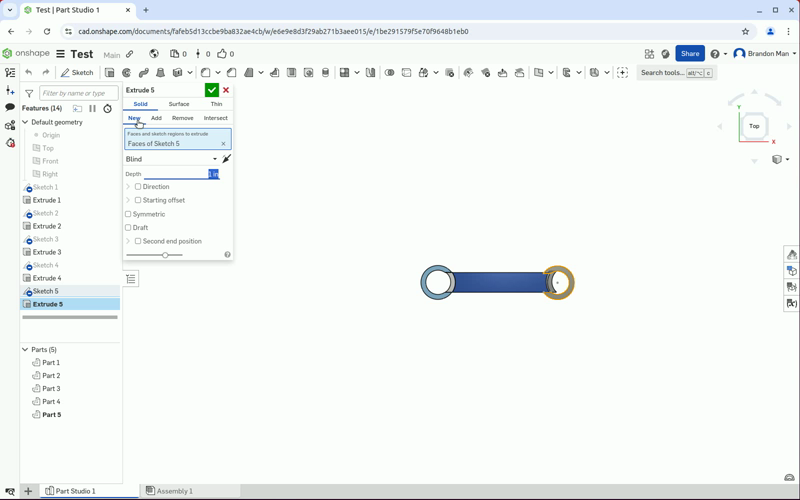
text(4.574)
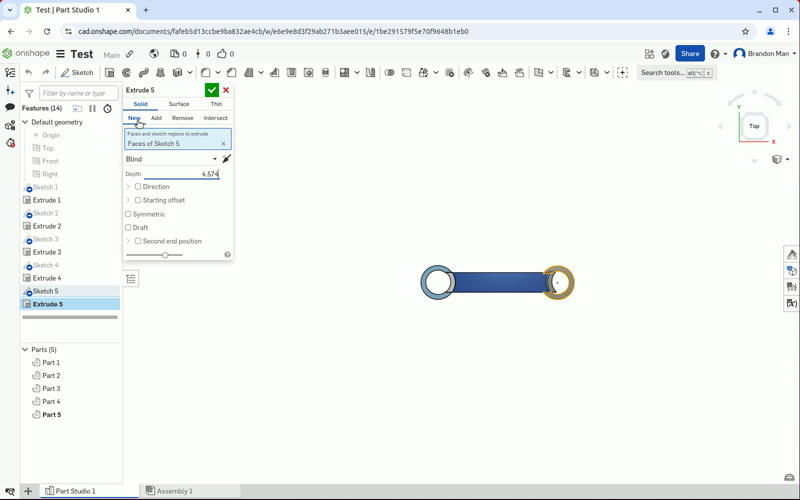
key(enter)
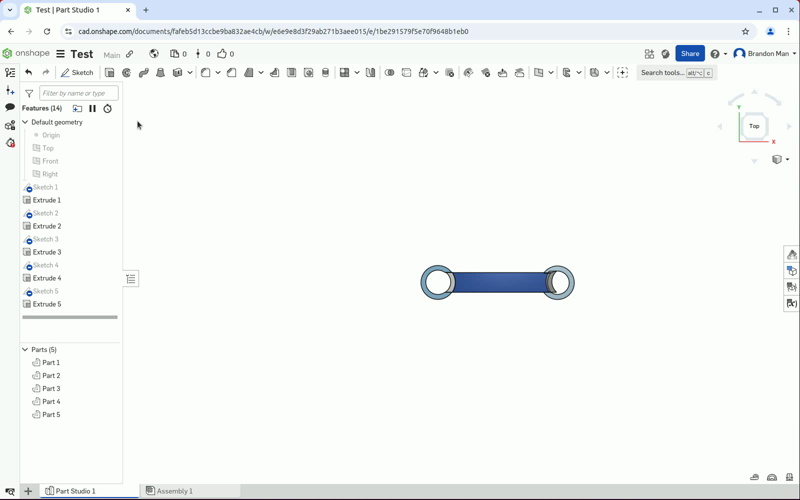
key(shift+h)
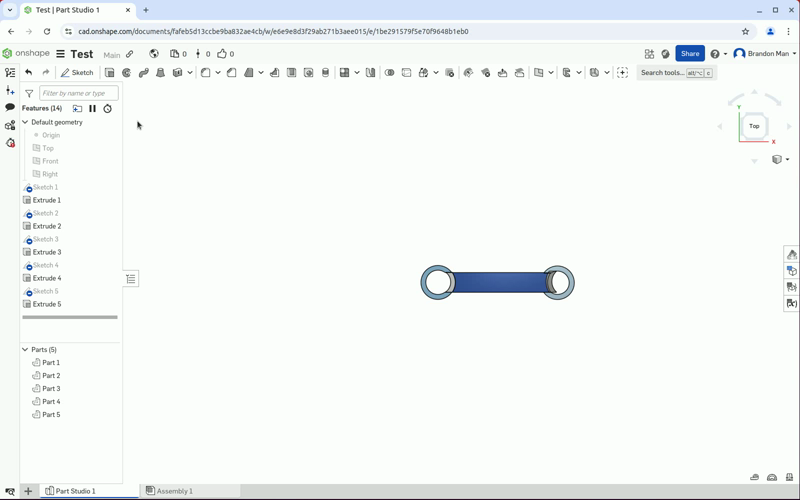
key(shift+h)
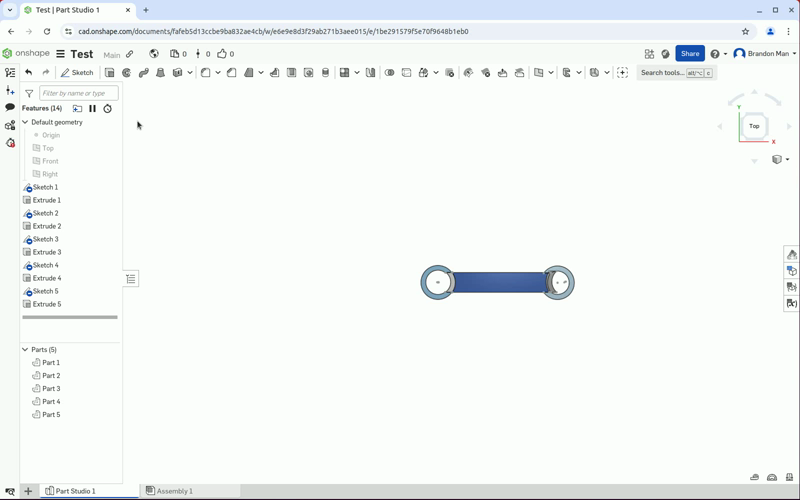
key(shift+7)
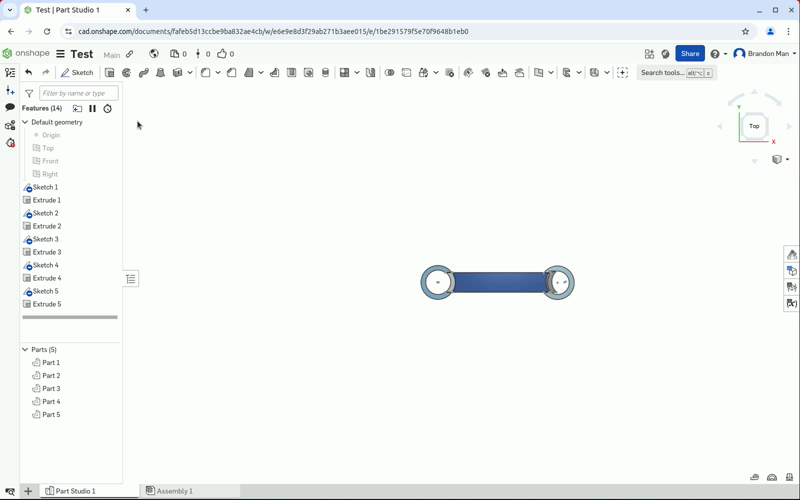
key(up, 3)
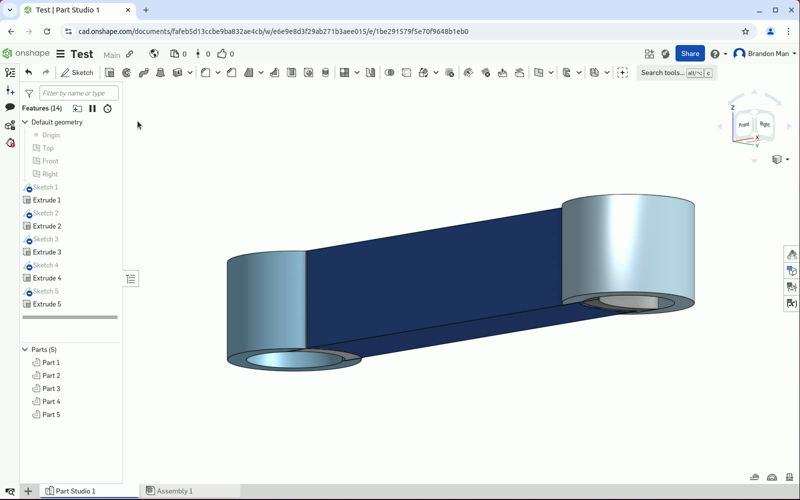
key(left, 3)
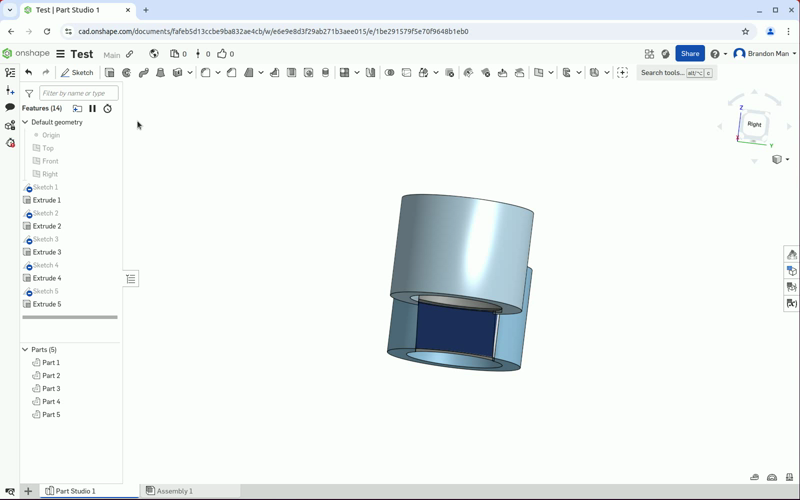
key(right, 3)
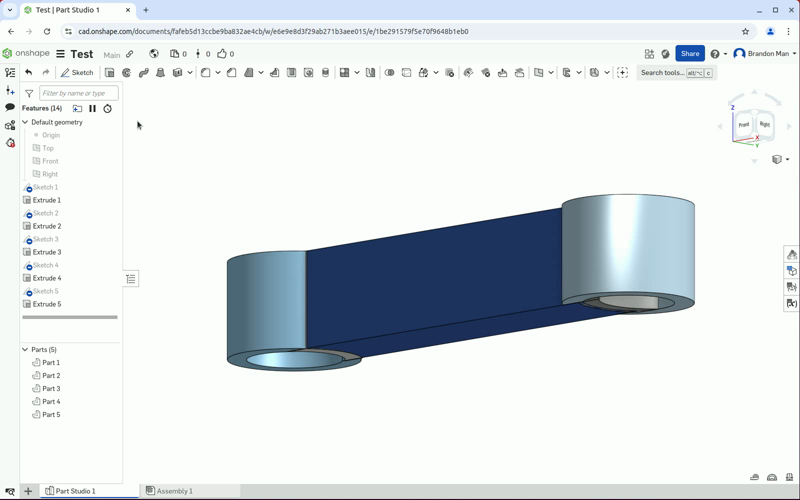
key(down, 3)
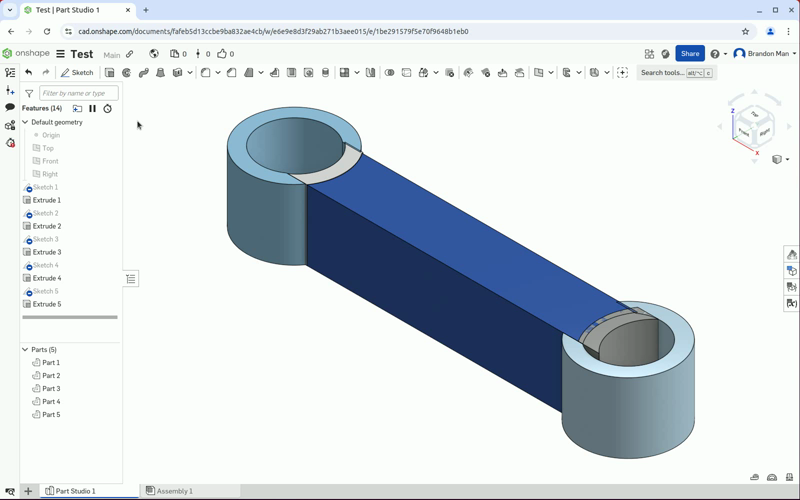
mouse_move(73, 189)
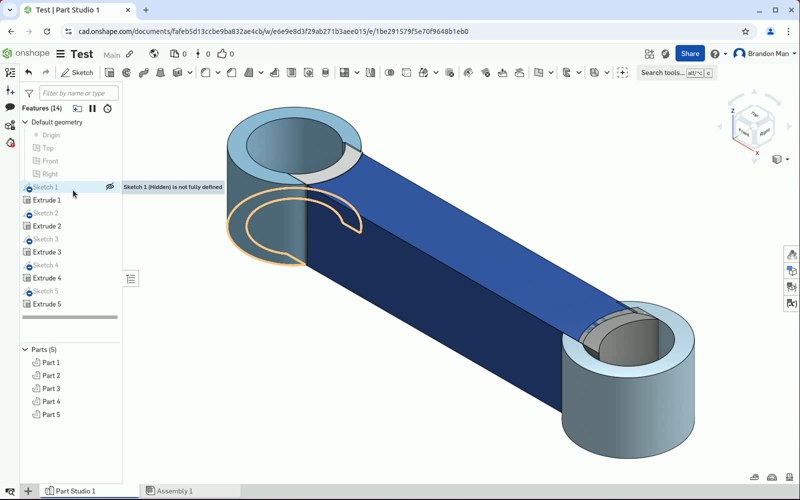
click(73, 189)